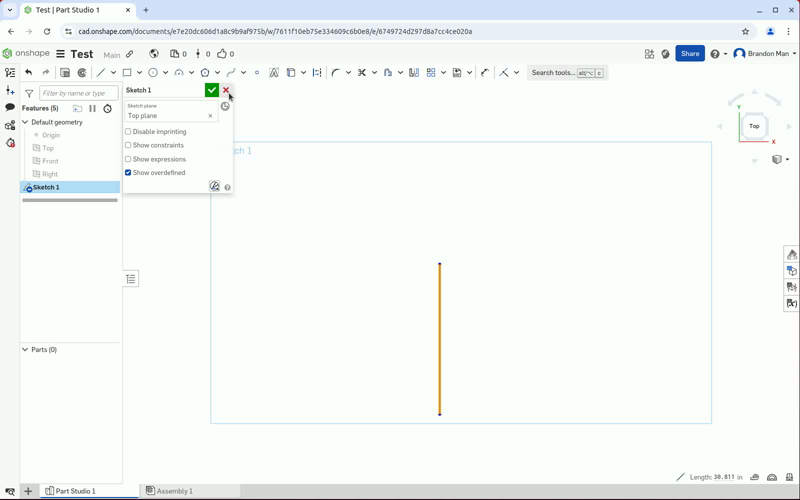
key(shift+h)
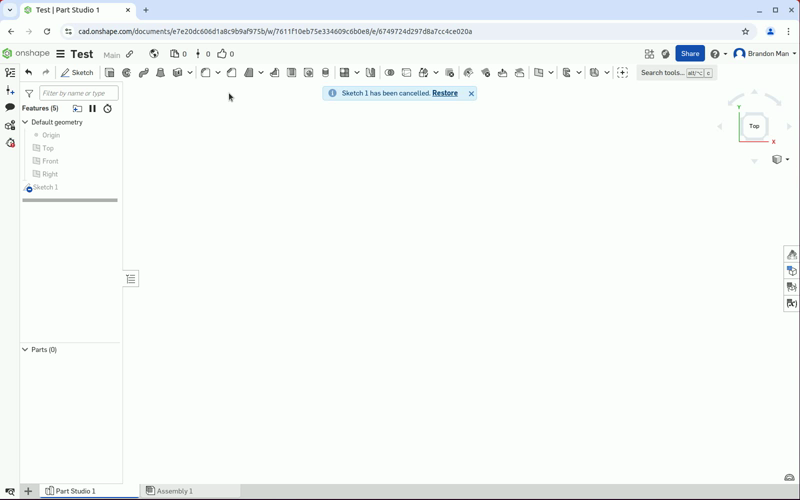
mouse_move(73, 352)
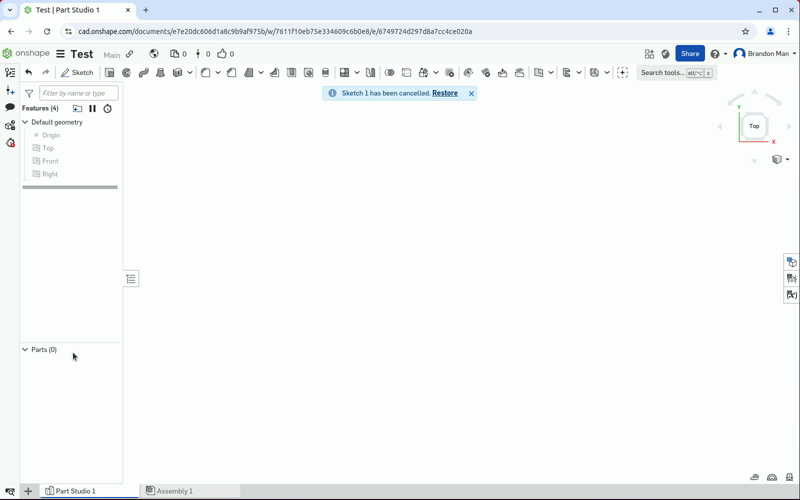
key(y)
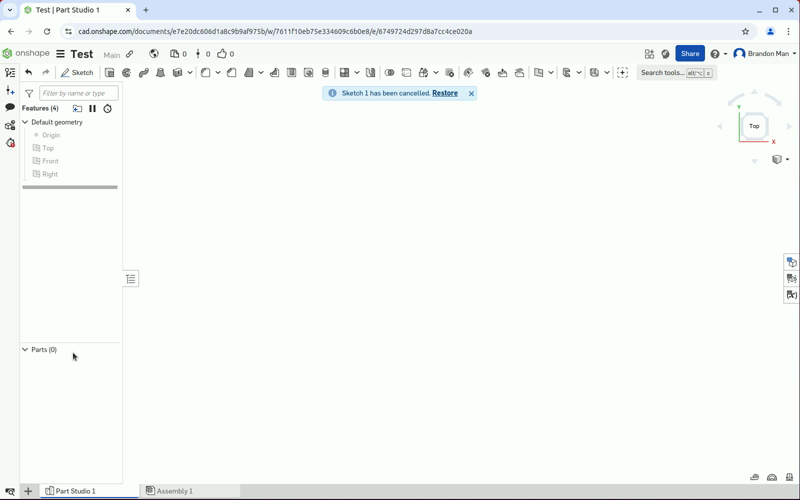
key(shift+p)
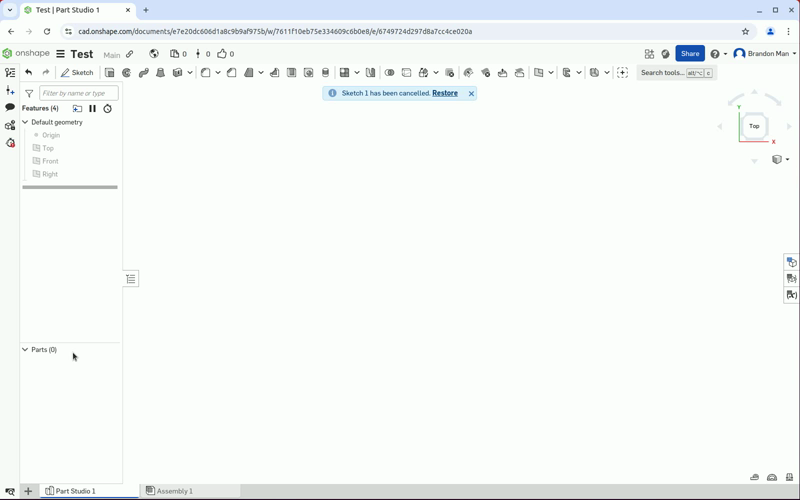
key(space)
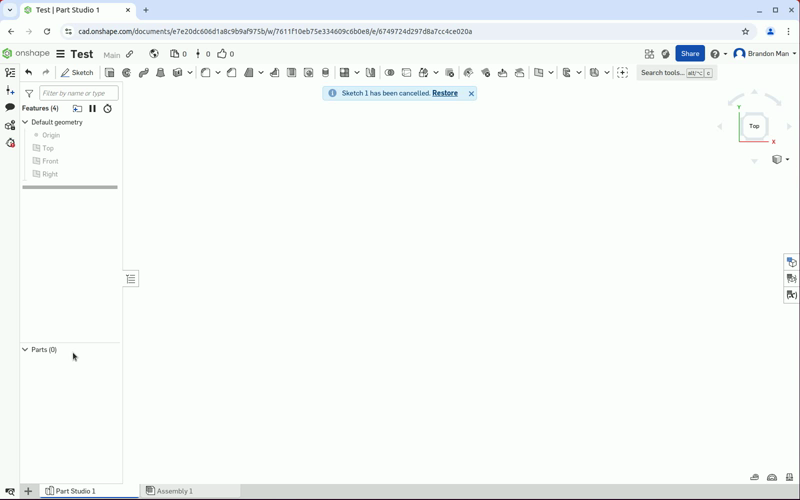
key_down(shift)
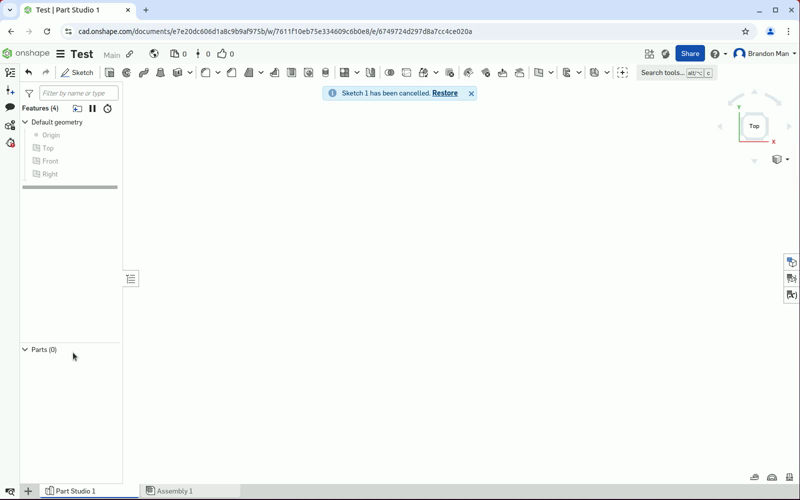
key(up)
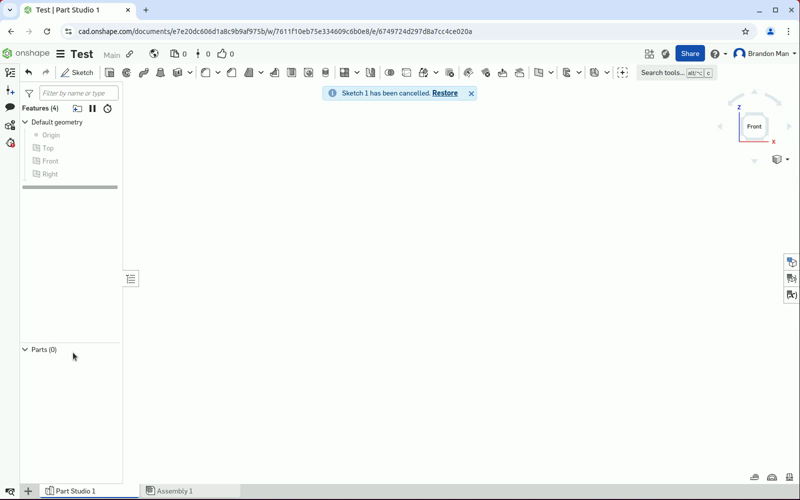
key_up(shift)
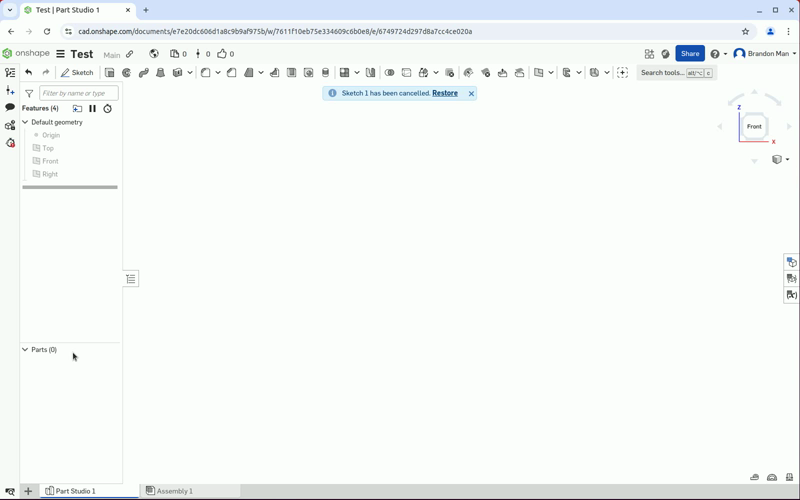
mouse_move(73, 352)
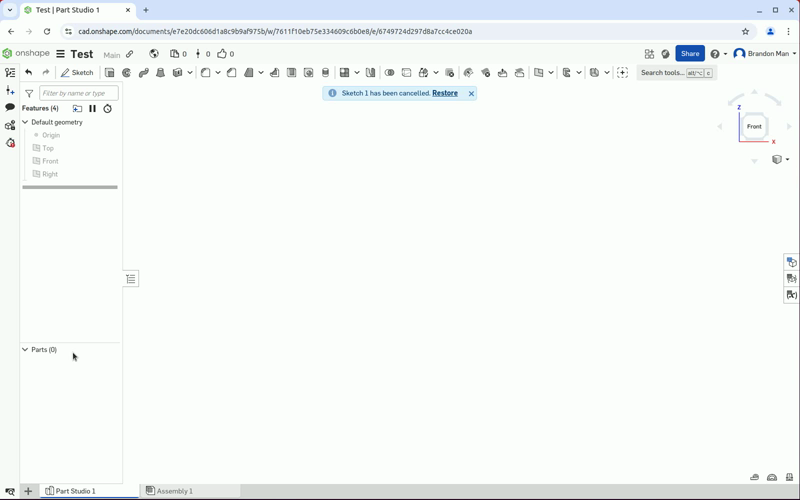
key(shift+y)
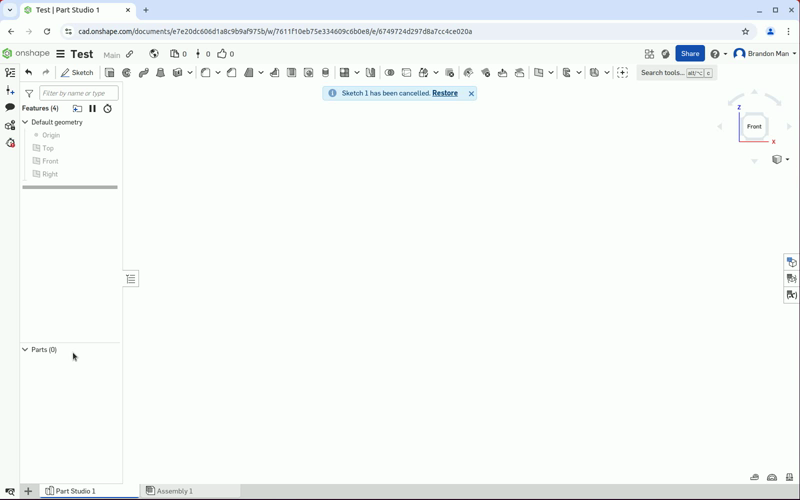
key(shift+s)
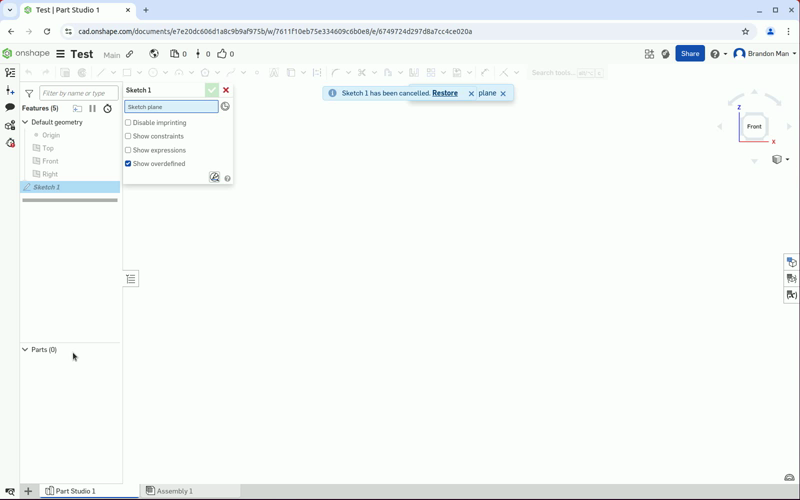
mouse_move(73, 163)
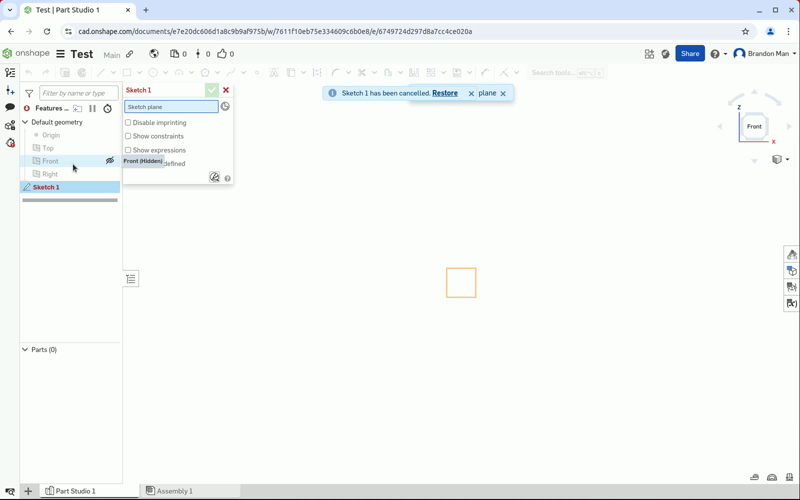
click(73, 163)
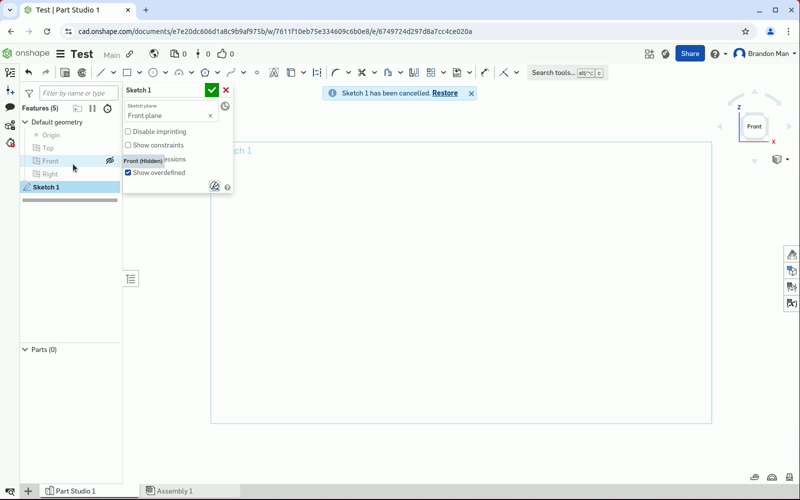
mouse_move(73, 352)
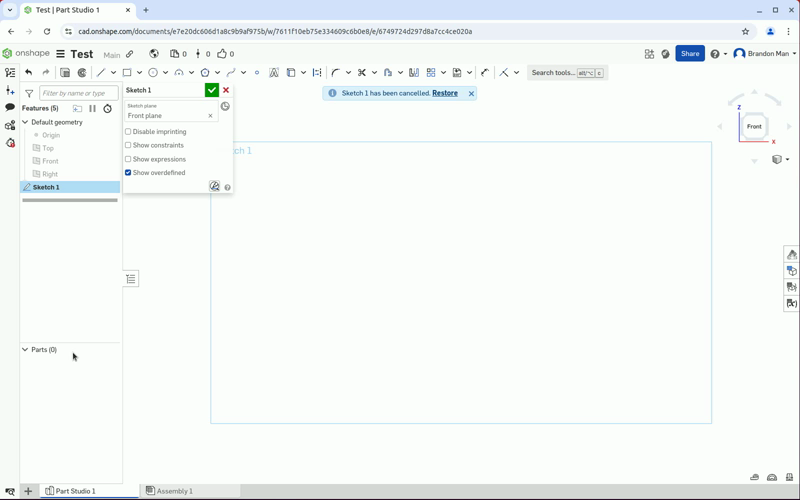
key(y)
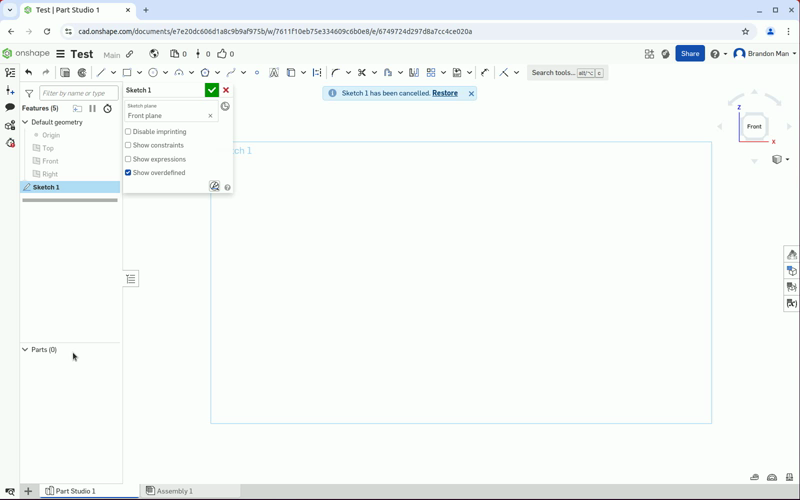
key(l)
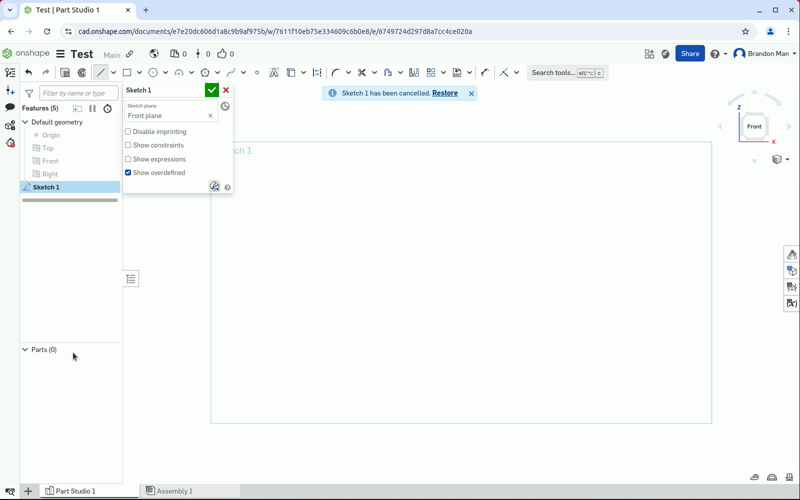
key_down(shift)
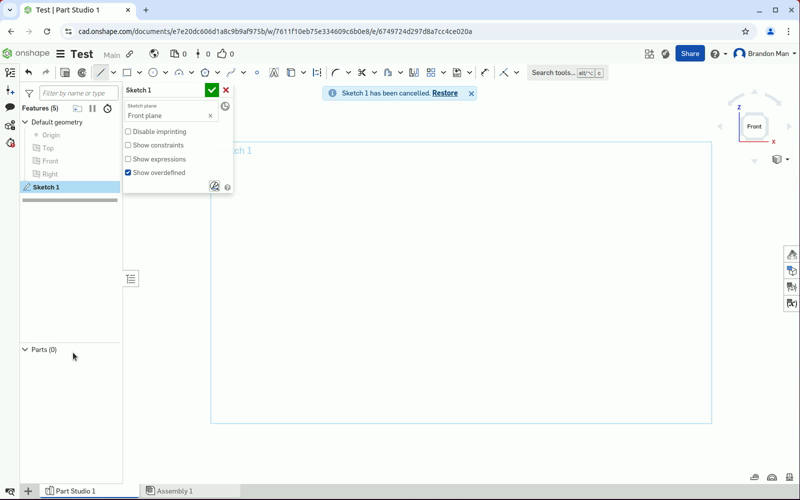
mouse_move(419, 282)
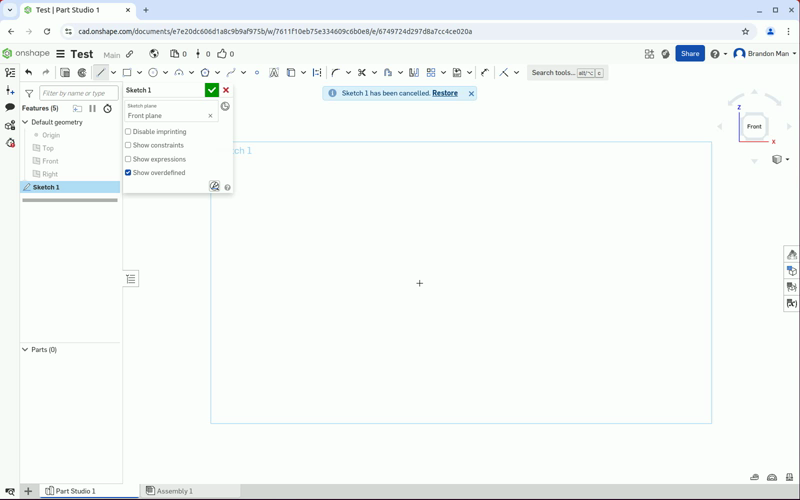
click(419, 282)
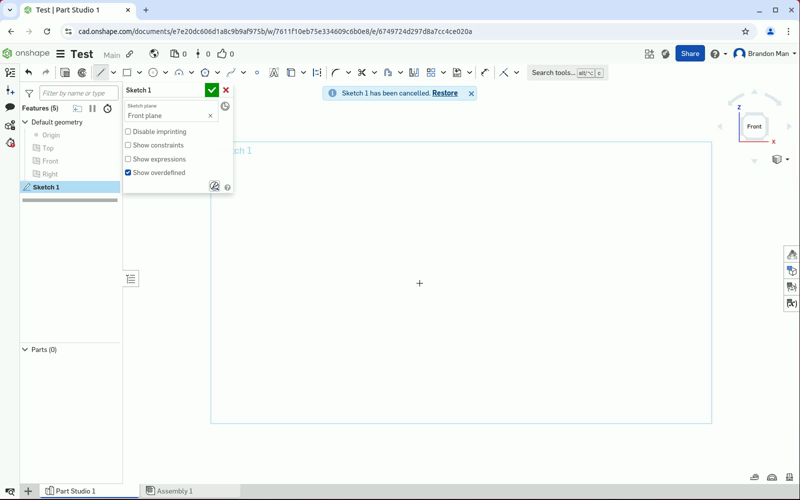
key_up(shift)
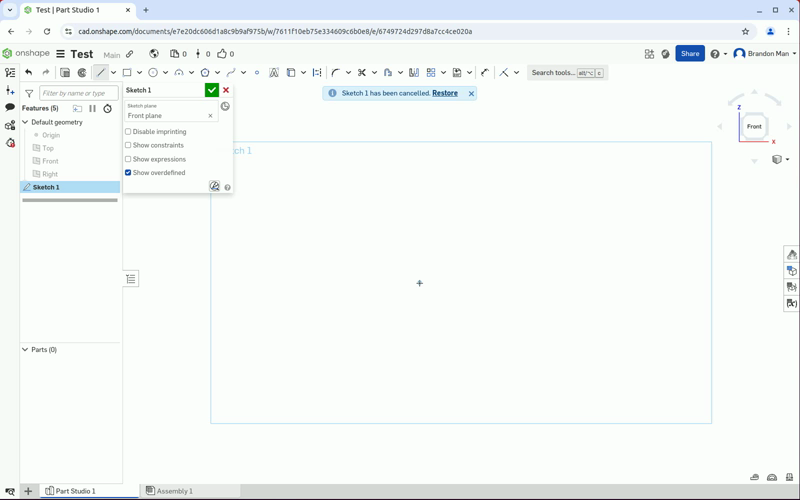
key_down(shift)
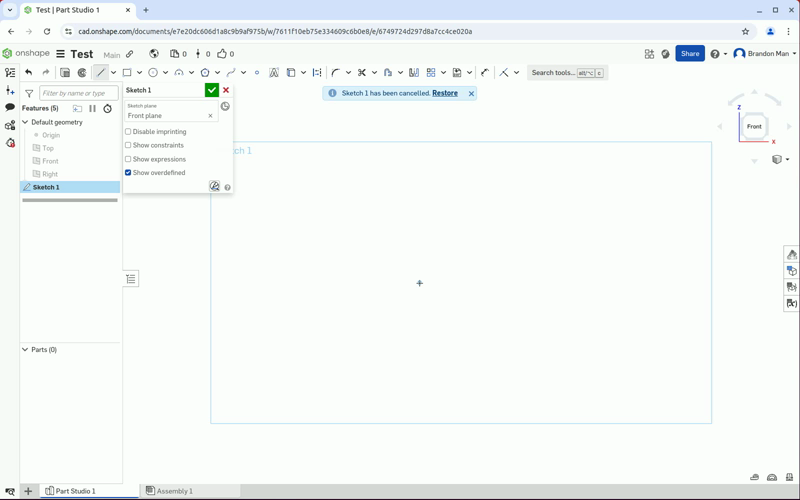
mouse_move(573, 282)
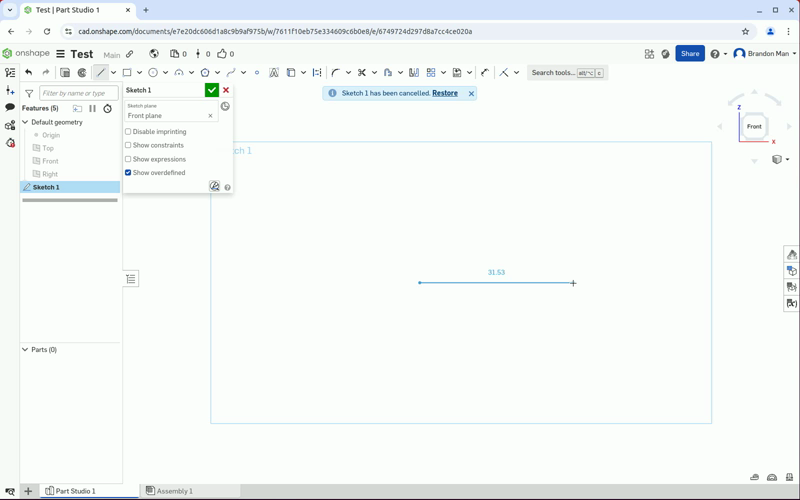
click(573, 282)
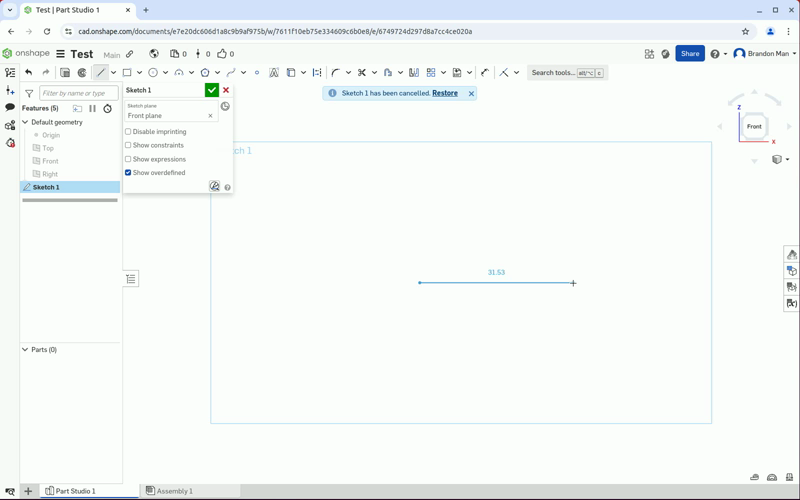
key_up(shift)
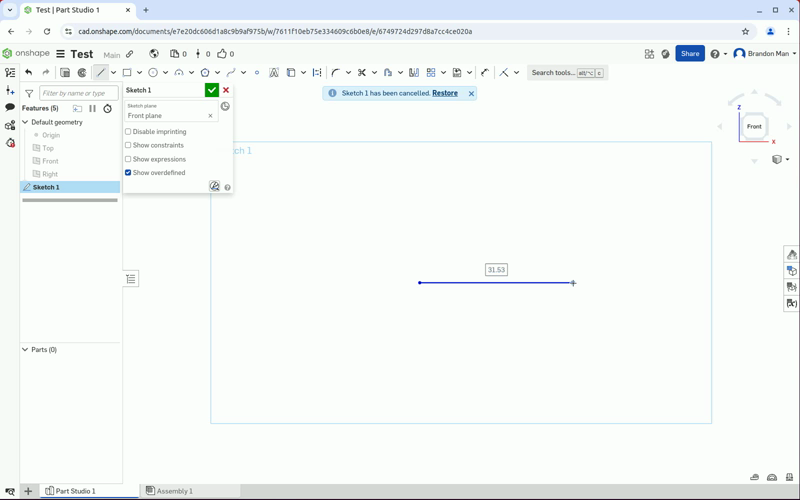
key_down(shift)
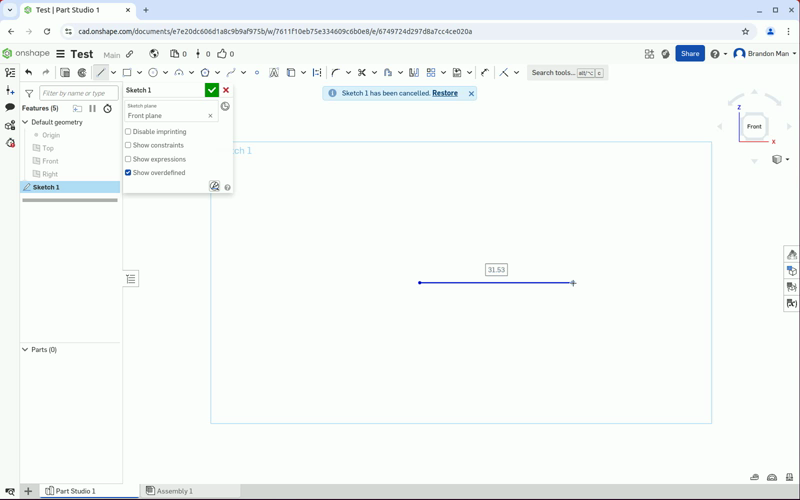
mouse_move(573, 205)
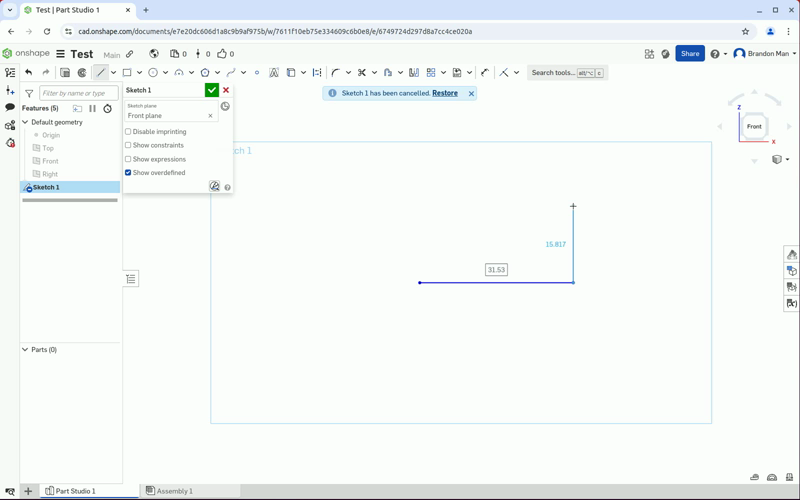
click(573, 205)
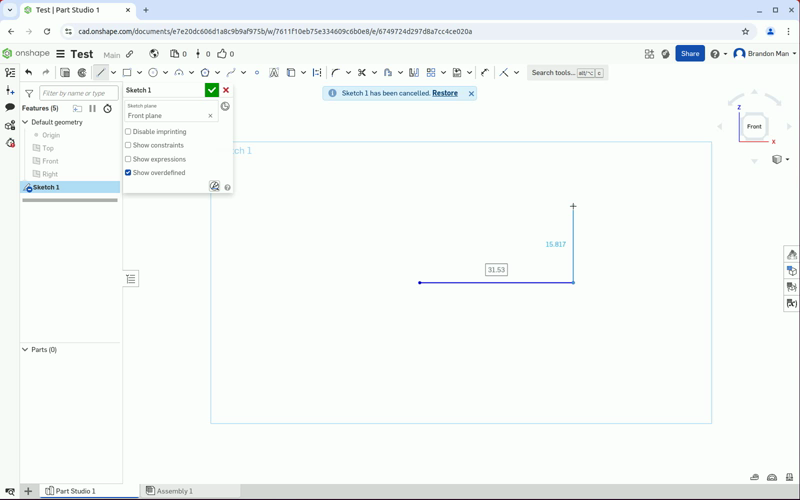
key_up(shift)
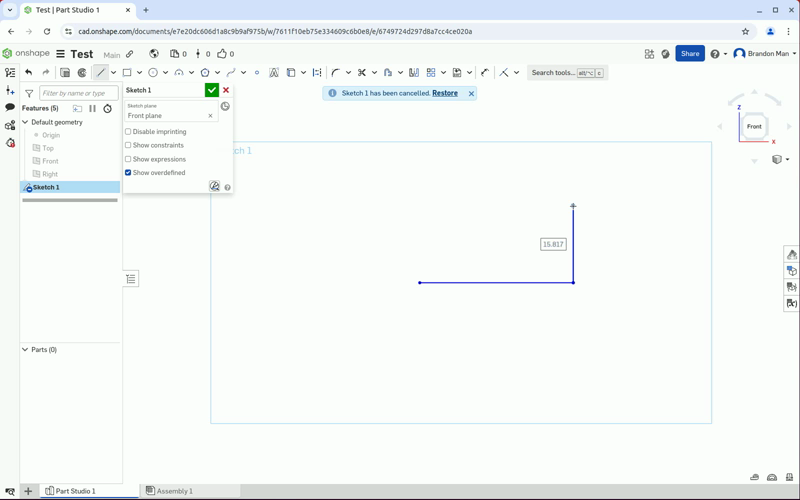
key_down(shift)
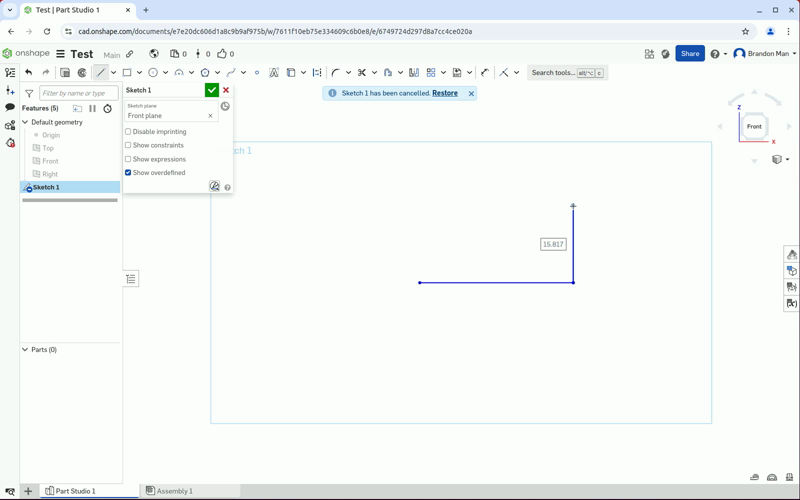
mouse_move(419, 205)
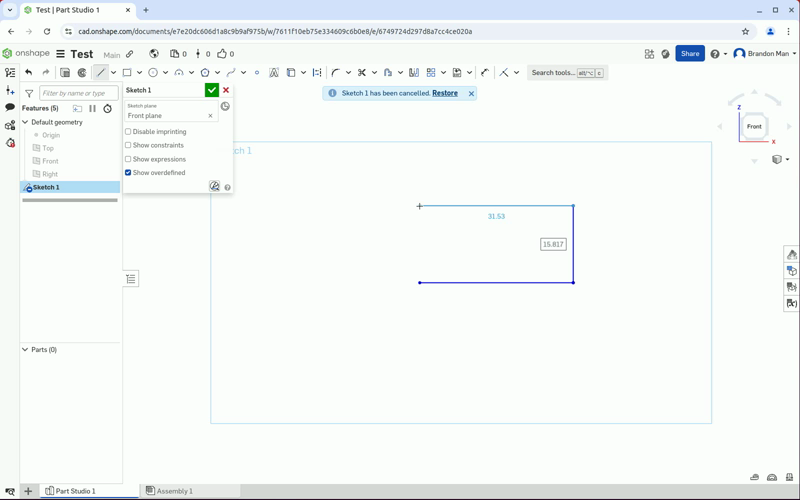
click(419, 205)
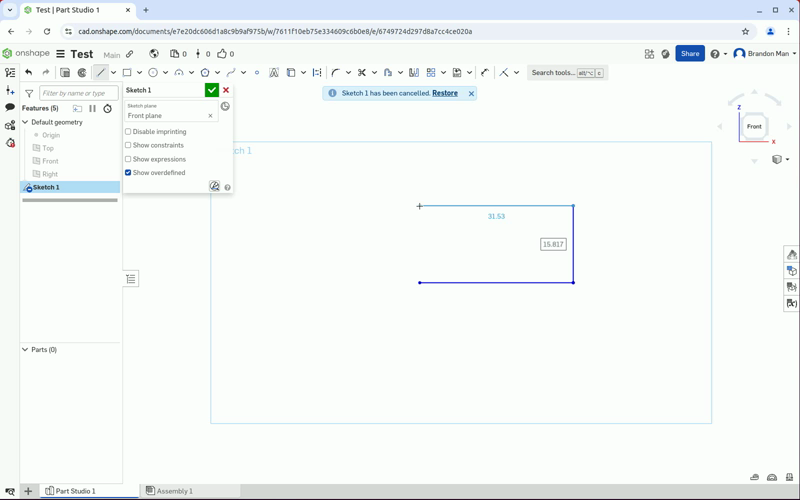
key_up(shift)
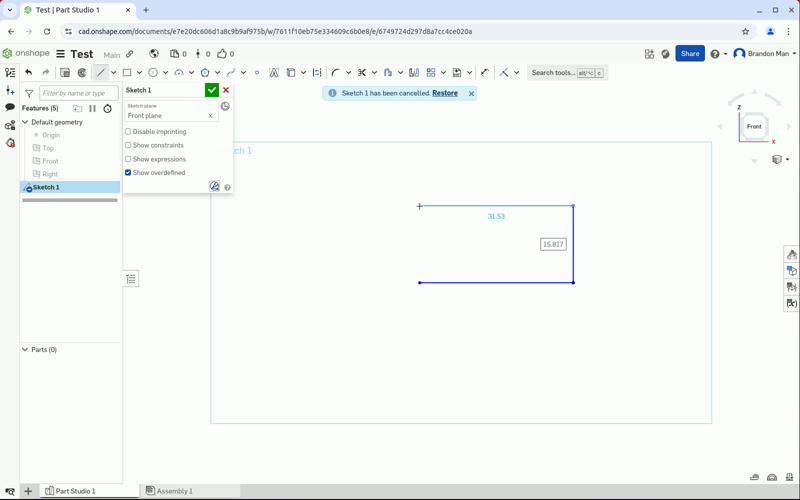
key_down(shift)
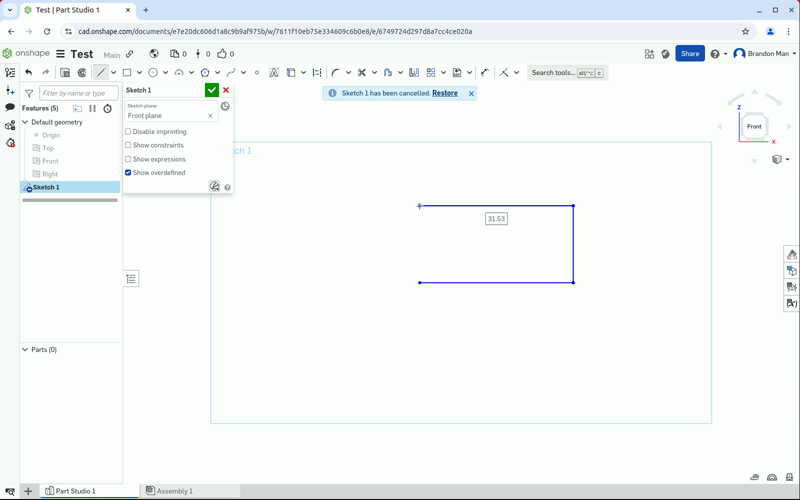
mouse_move(419, 282)
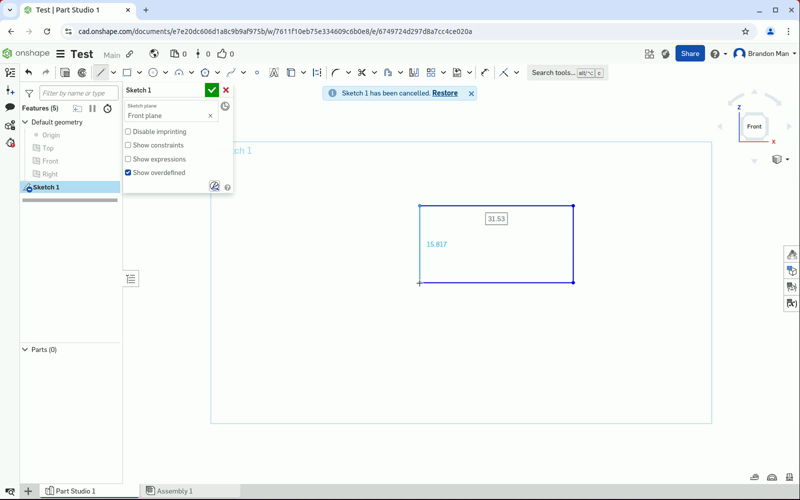
key_up(shift)
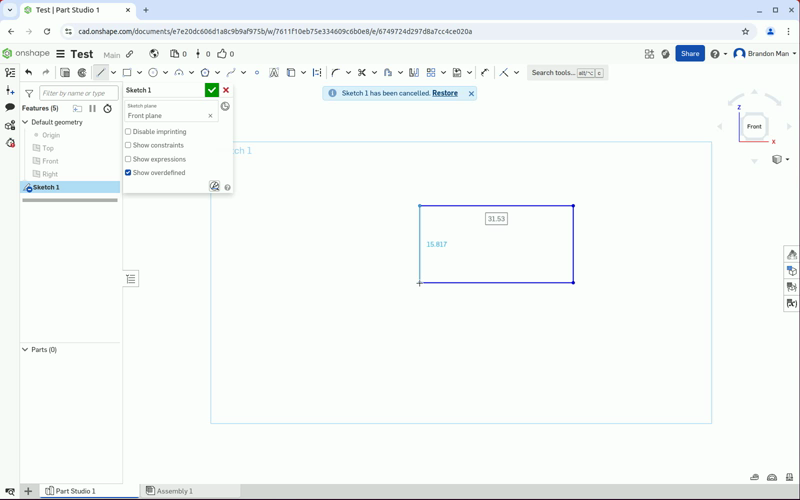
click(419, 282)
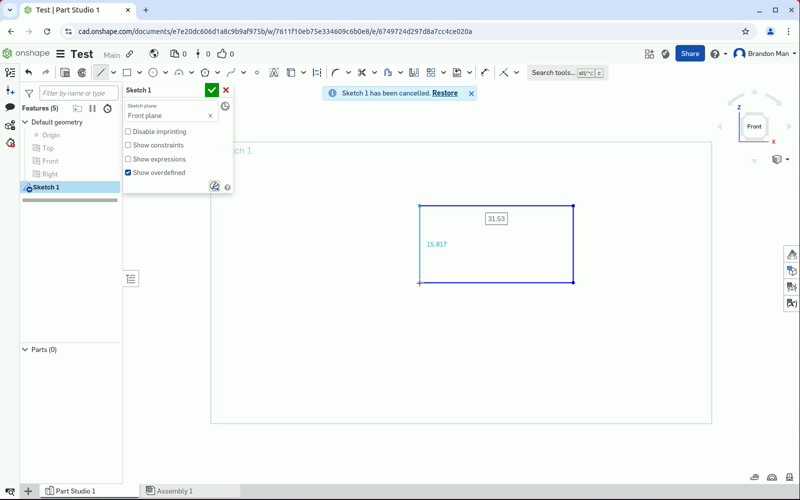
key(esc)
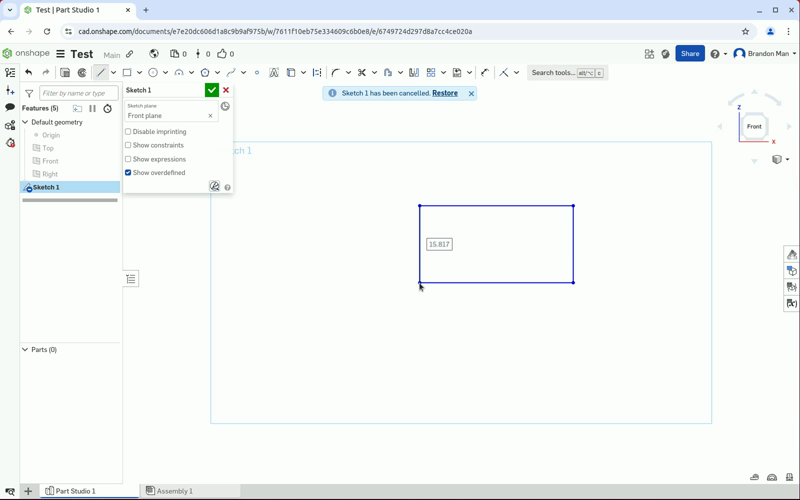
mouse_move(492, 257)
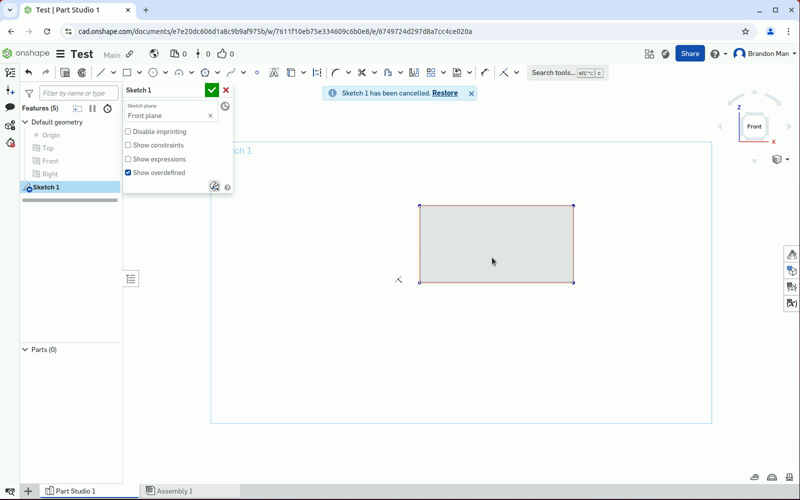
click(492, 257)
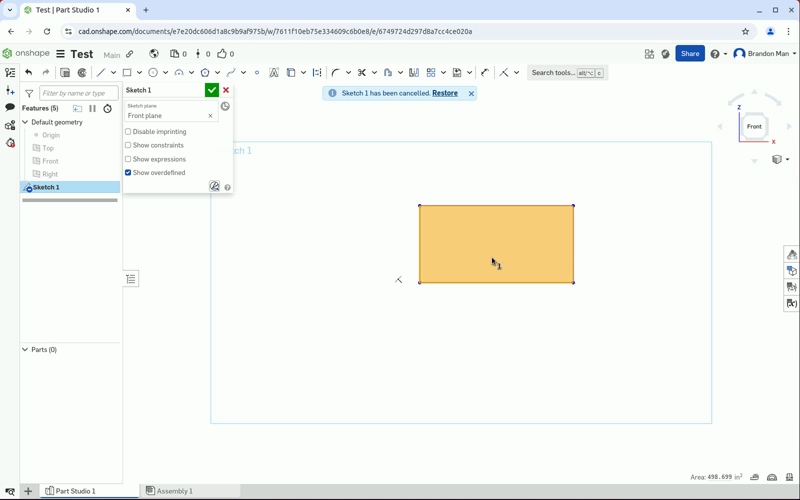
mouse_move(73, 352)
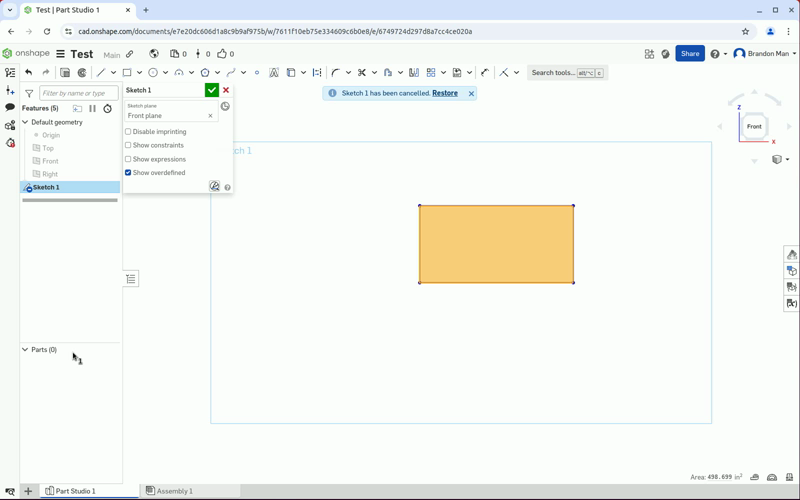
key(shift+y)
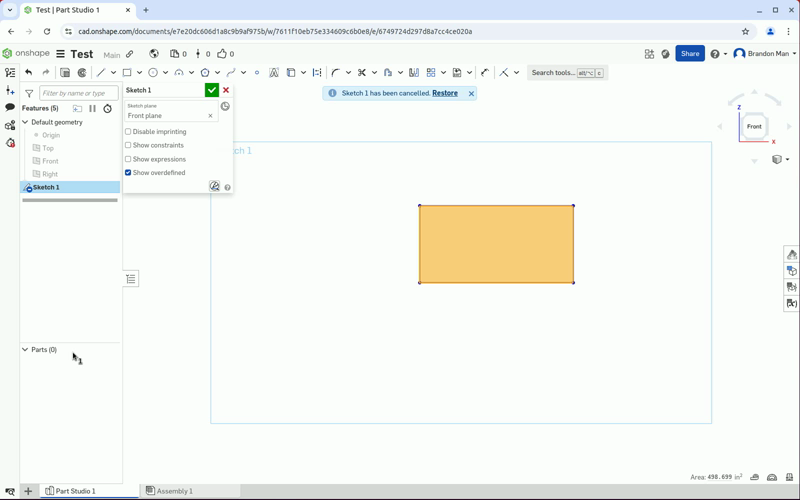
key(shift+e)
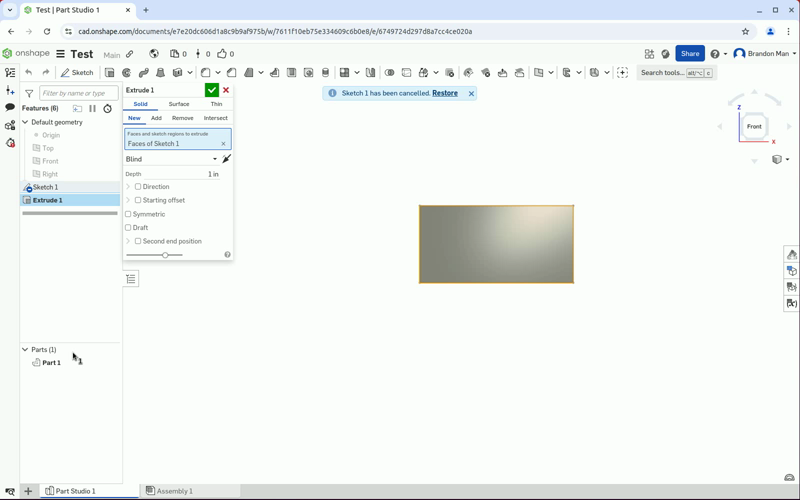
mouse_move(143, 106)
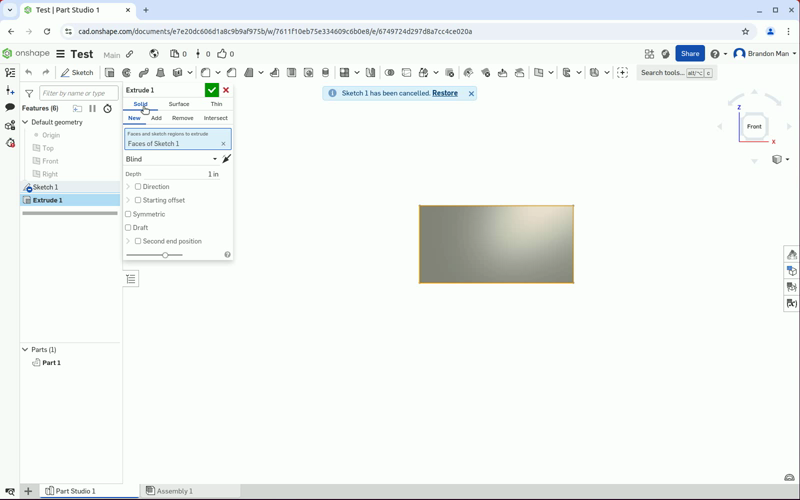
click(143, 106)
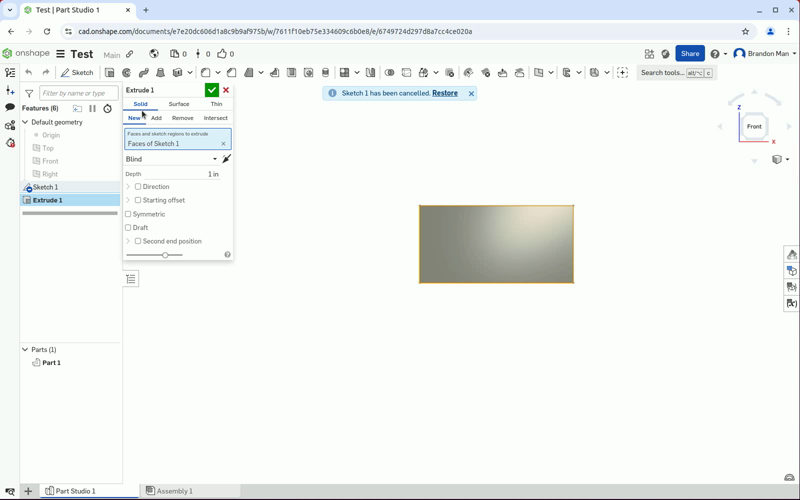
mouse_move(137, 120)
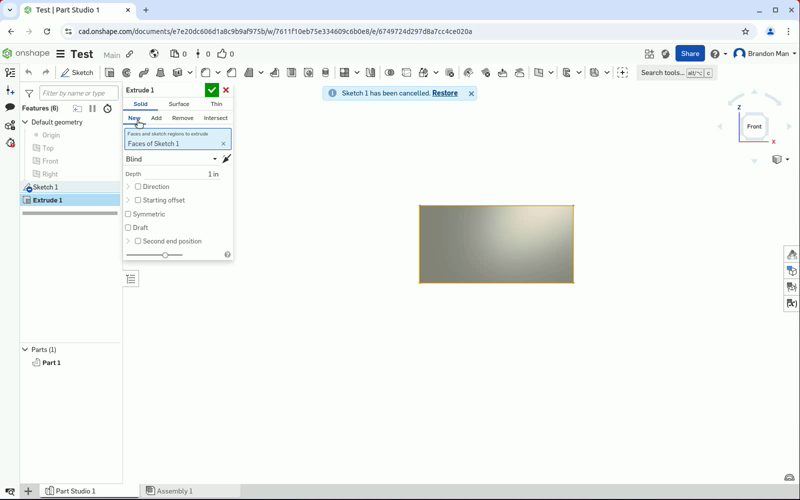
click(137, 120)
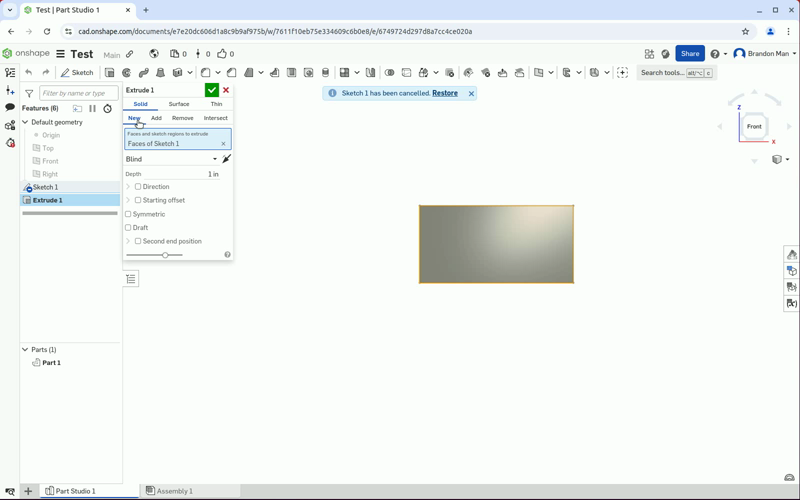
key(tab, 4)
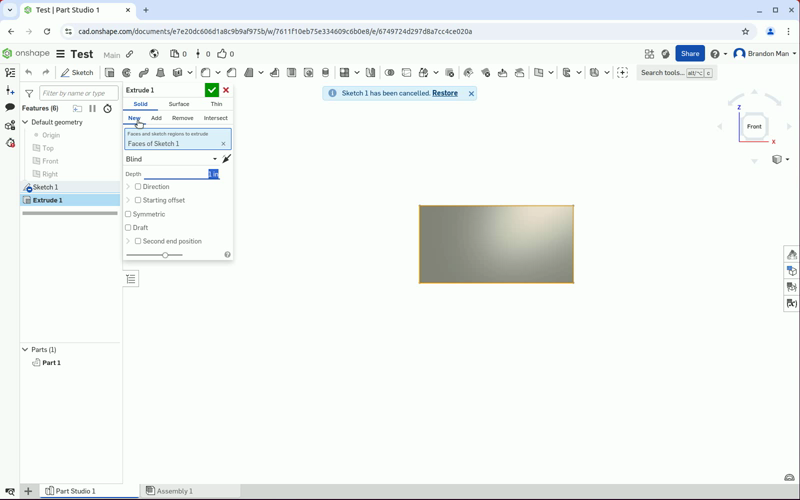
text(2.407)
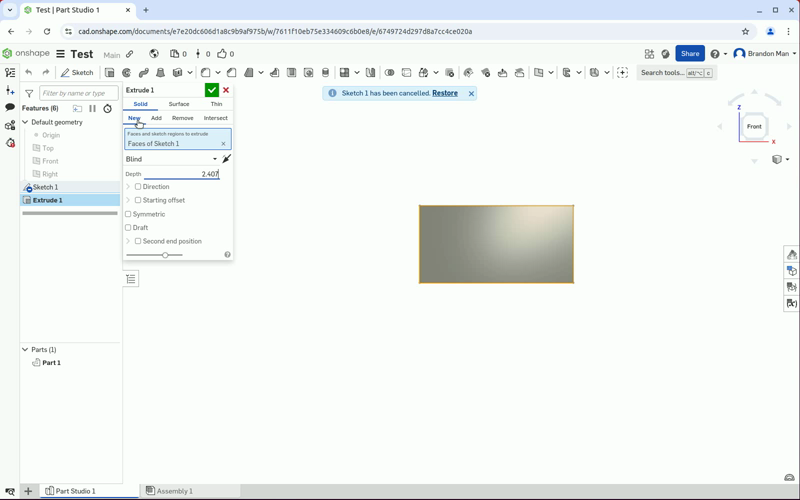
key(enter)
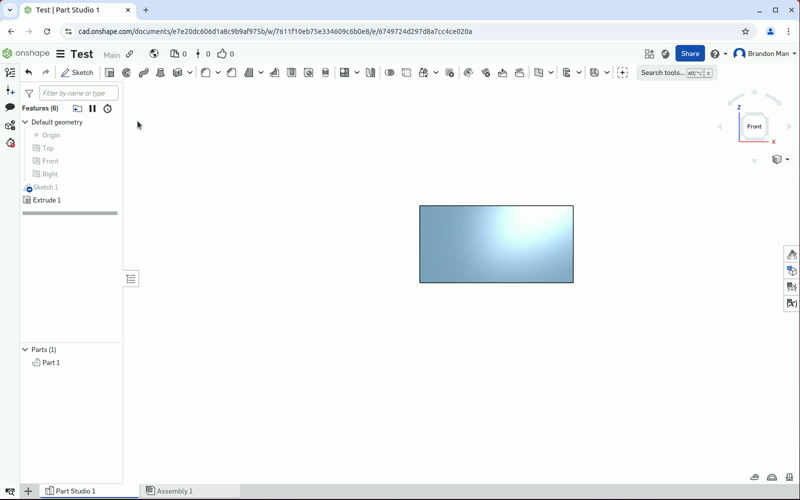
key(shift+h)
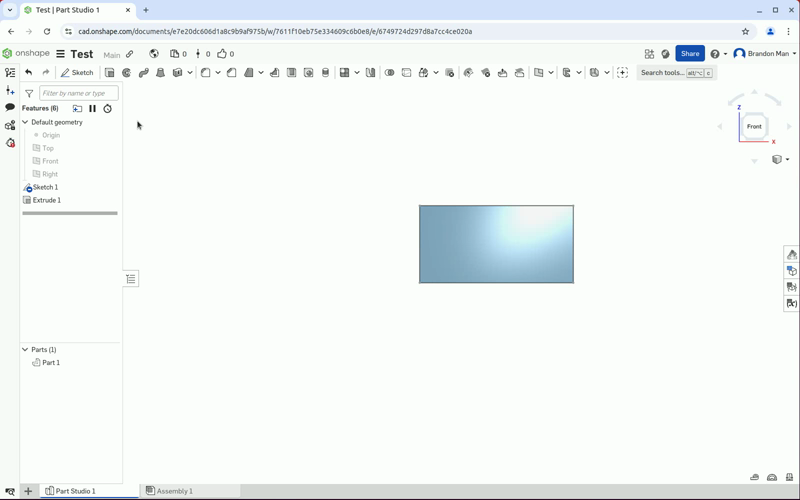
key(shift+h)
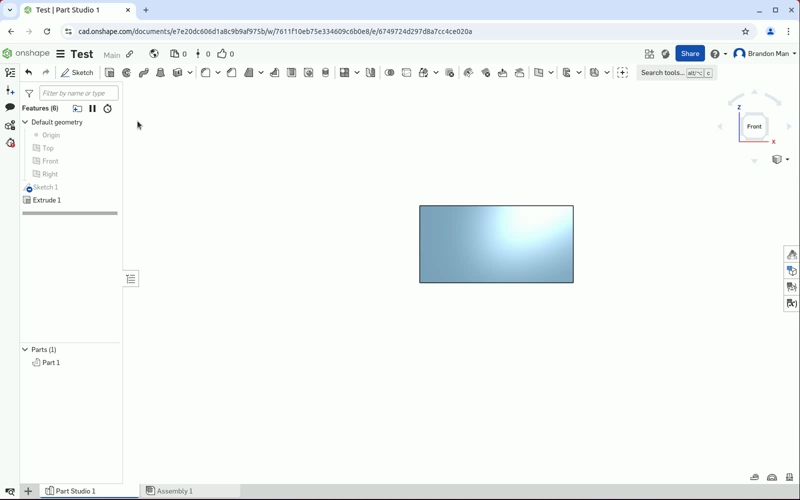
mouse_move(73, 189)
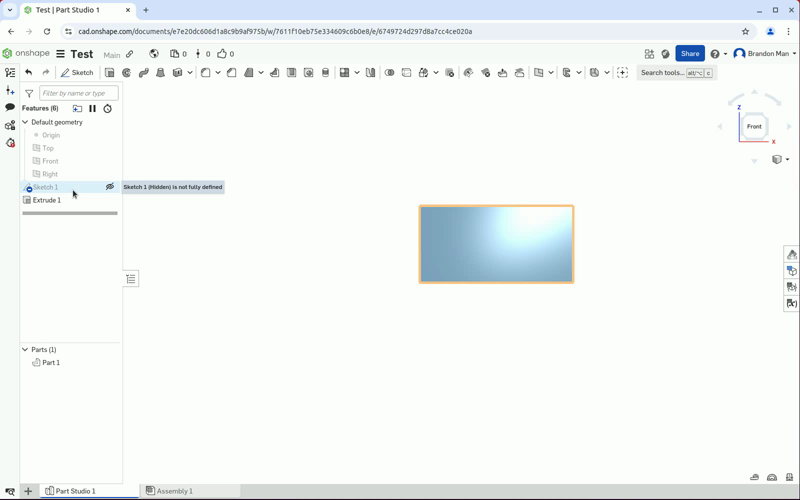
click(73, 189)
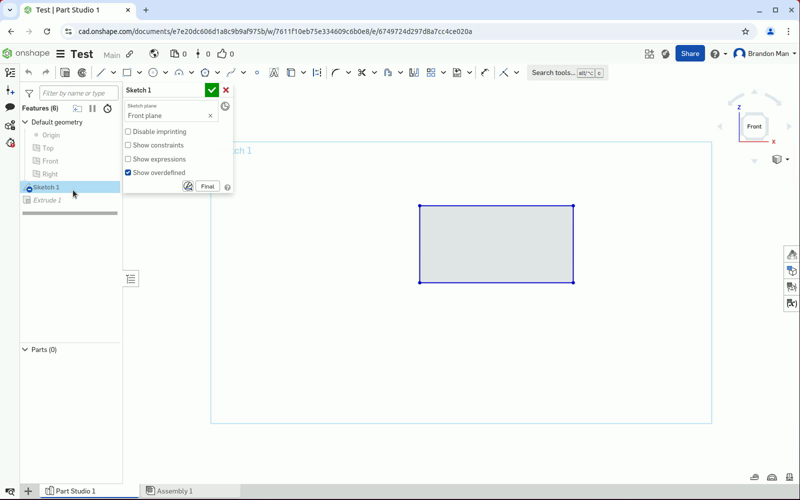
mouse_move(229, 92)
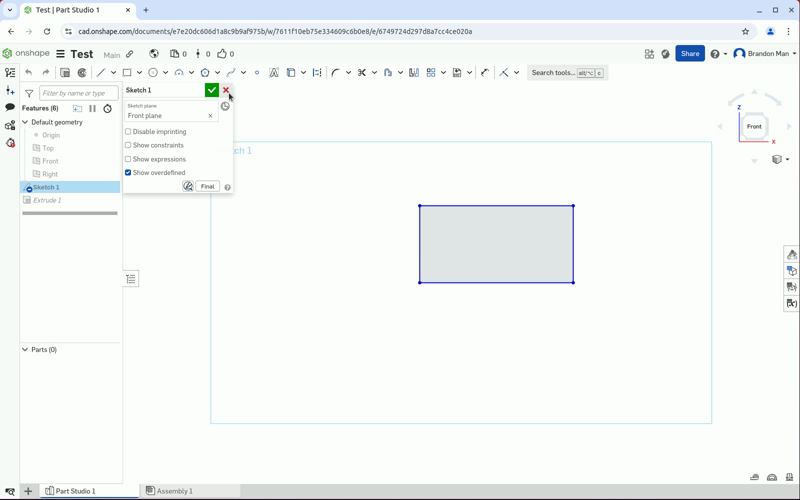
click(229, 92)
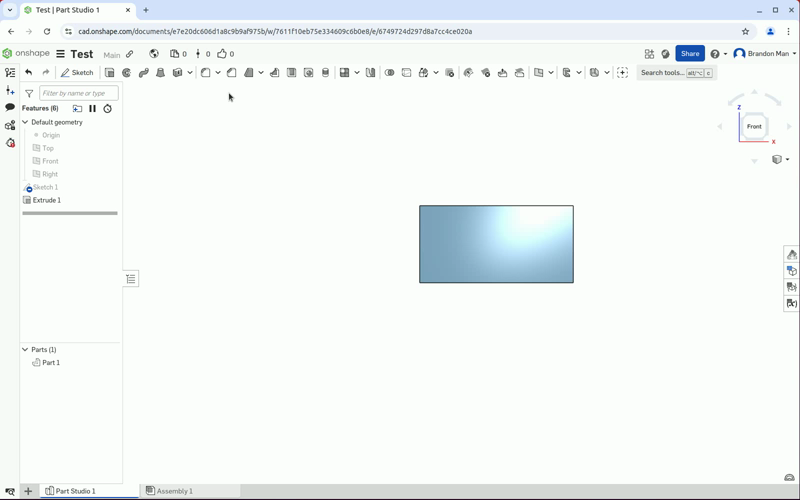
mouse_move(541, 75)
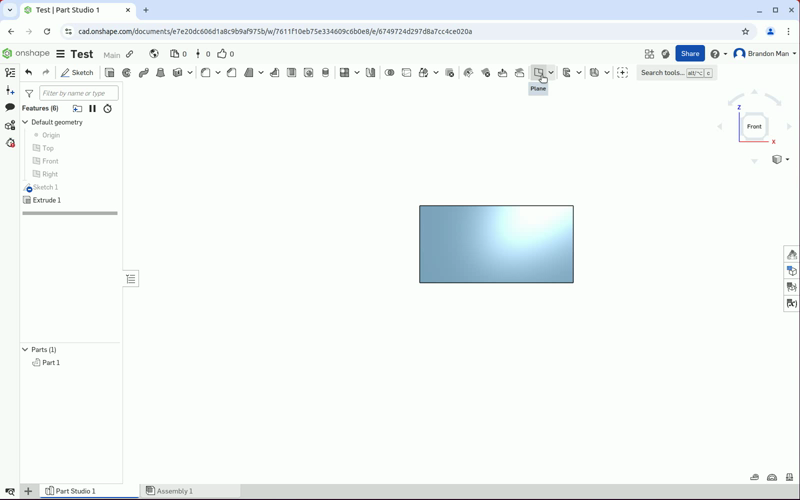
click(541, 75)
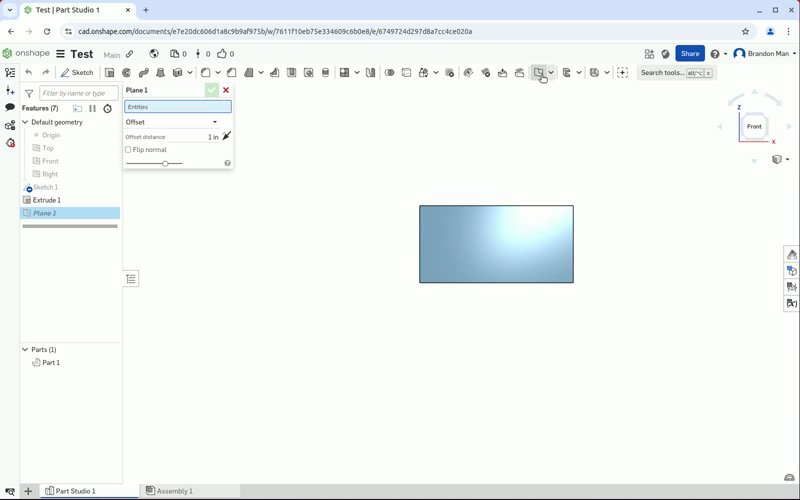
mouse_move(73, 163)
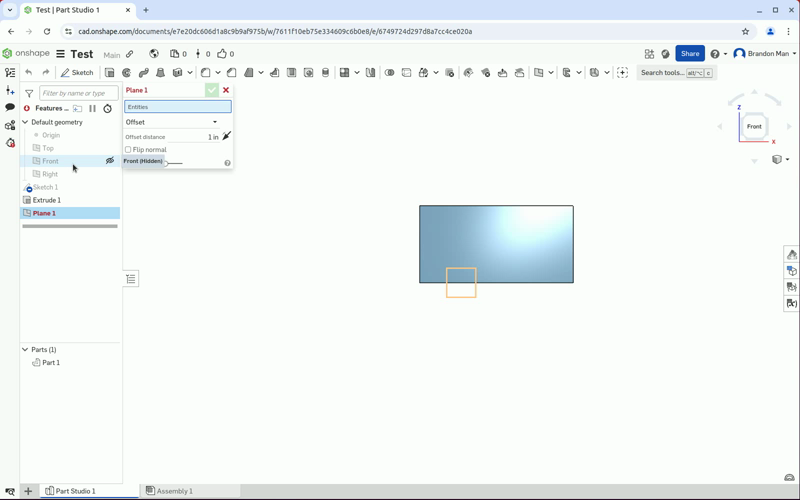
click(73, 163)
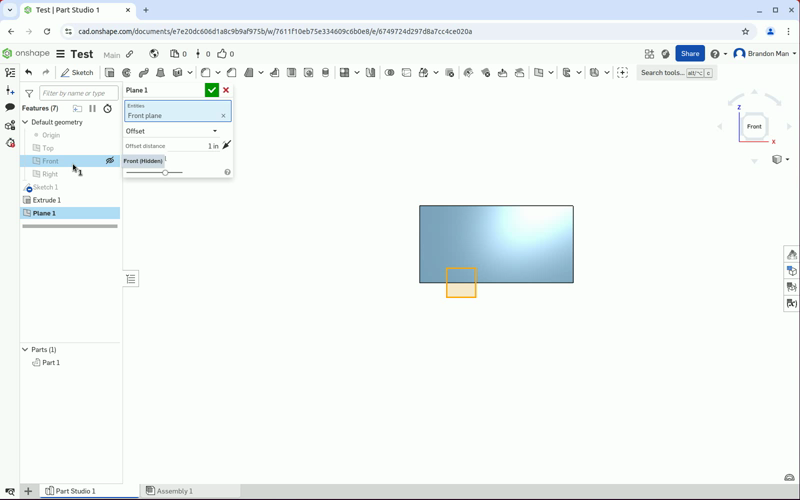
key(tab, 2)
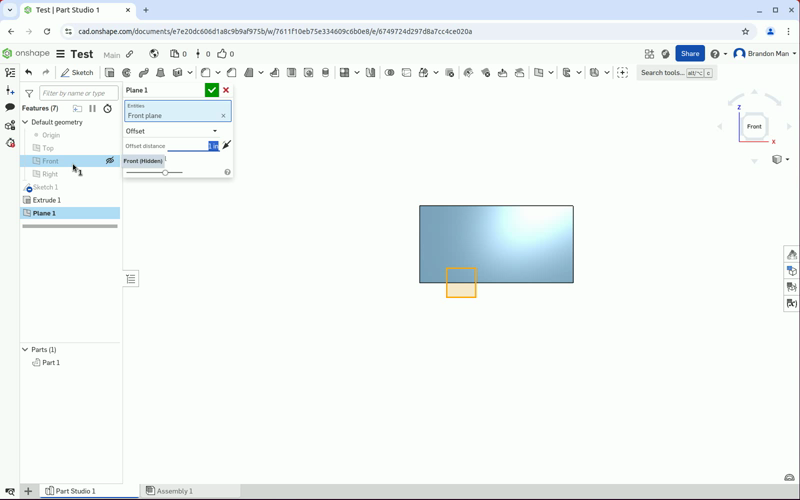
text(2.403)
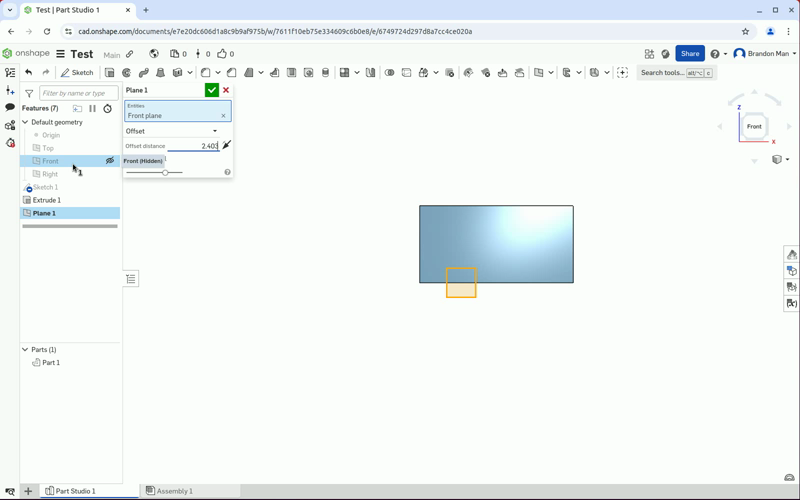
key(enter, 2)
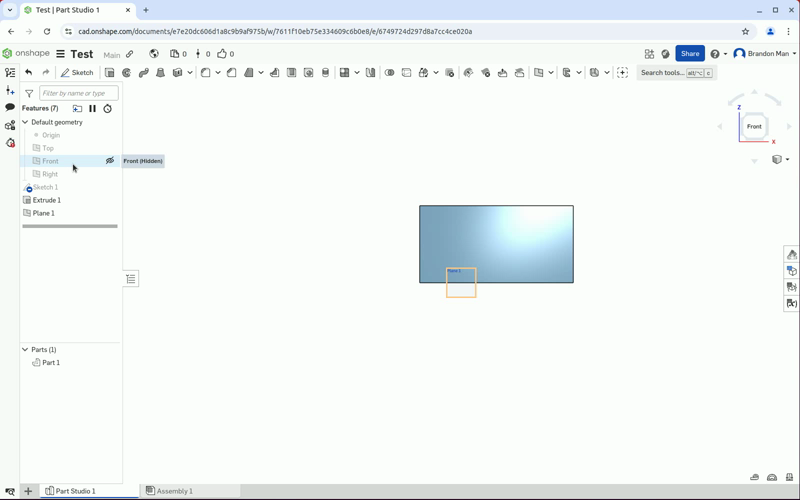
key(shift+s)
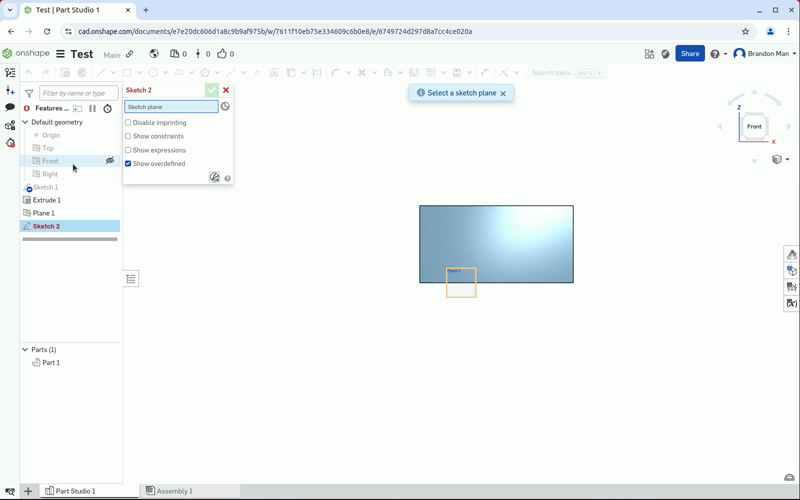
mouse_move(73, 215)
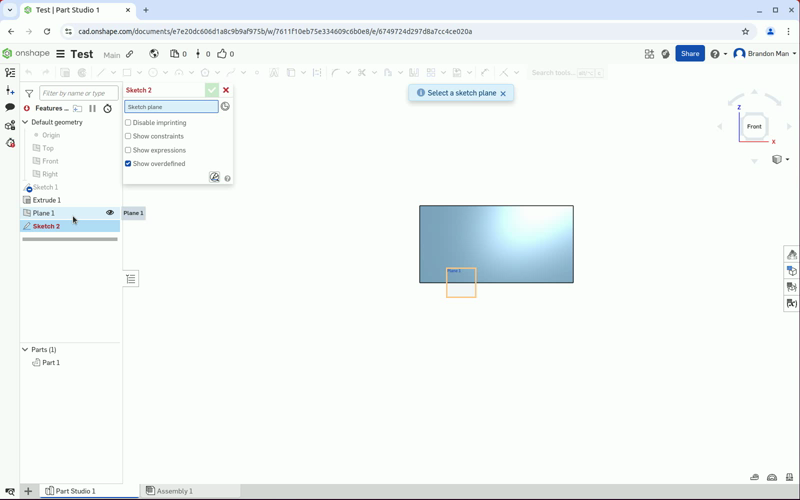
click(73, 215)
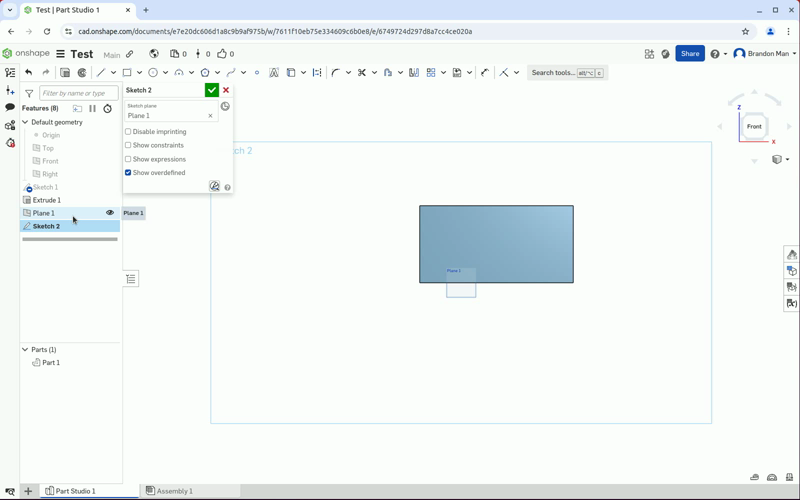
mouse_move(73, 352)
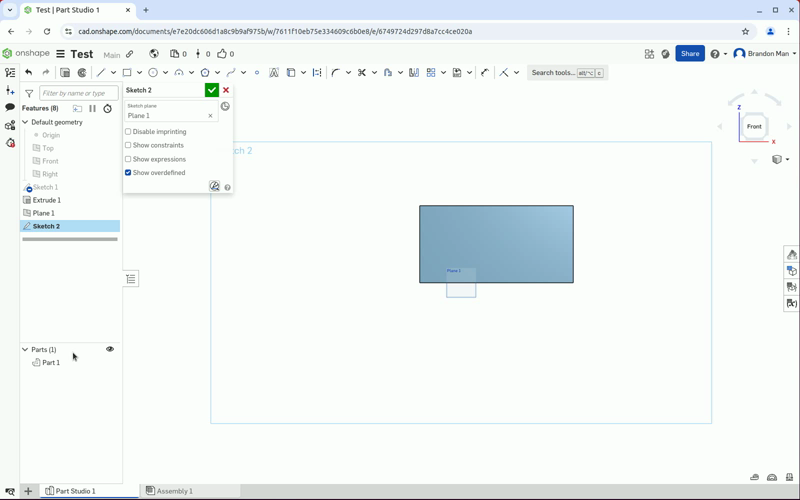
key(y)
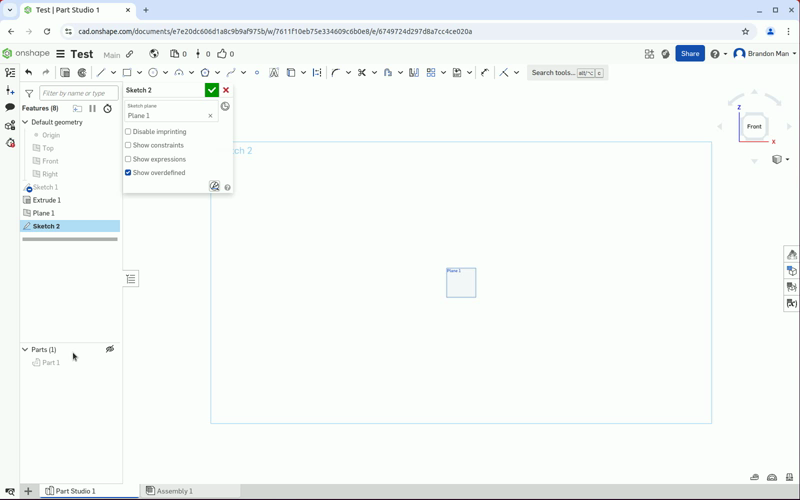
key(l)
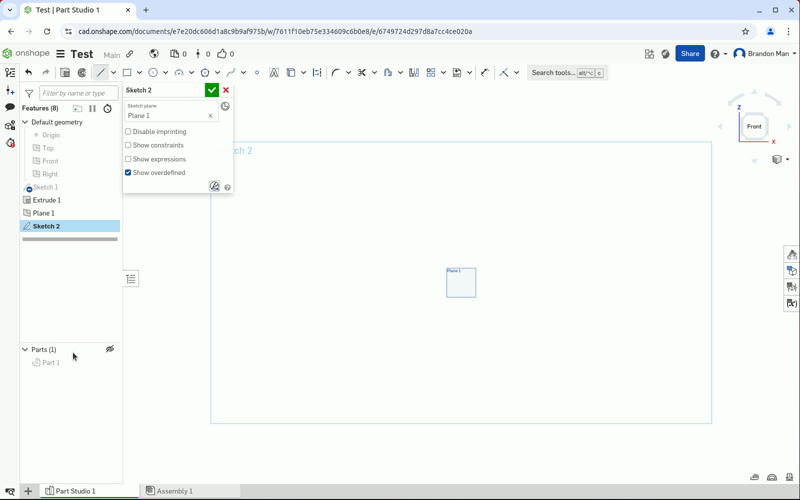
key_down(shift)
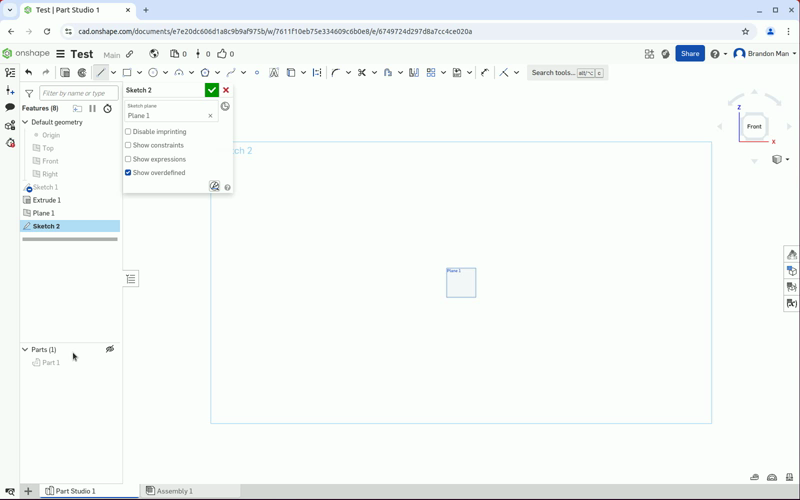
mouse_move(423, 217)
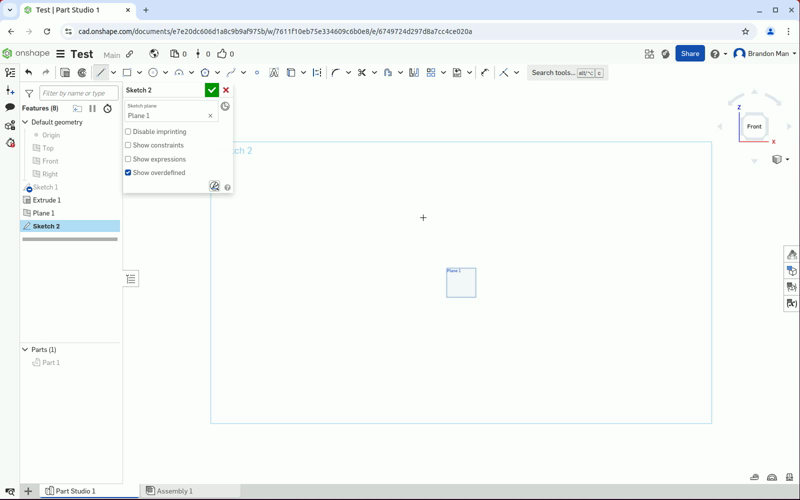
click(423, 217)
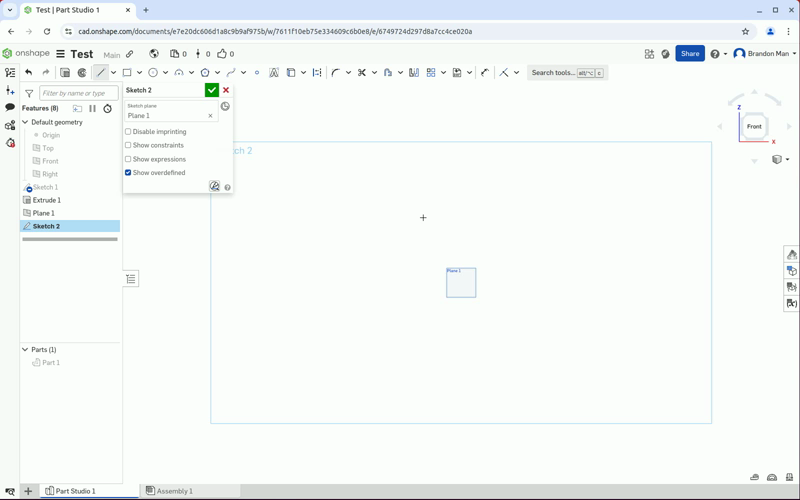
key_up(shift)
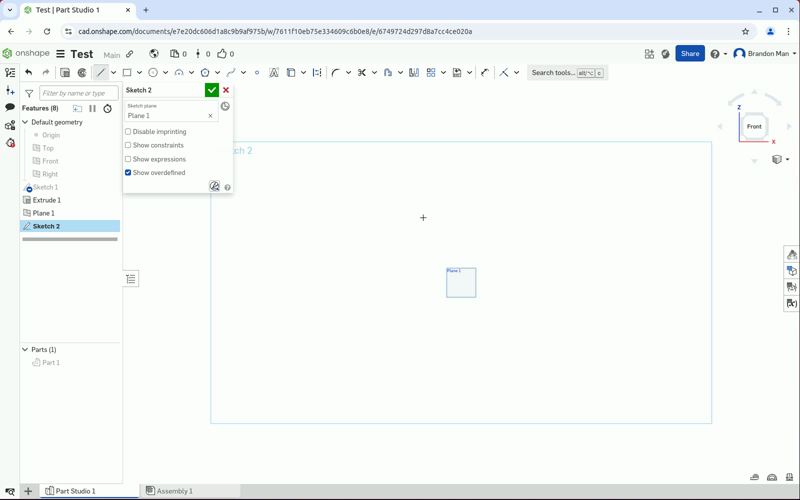
key_down(shift)
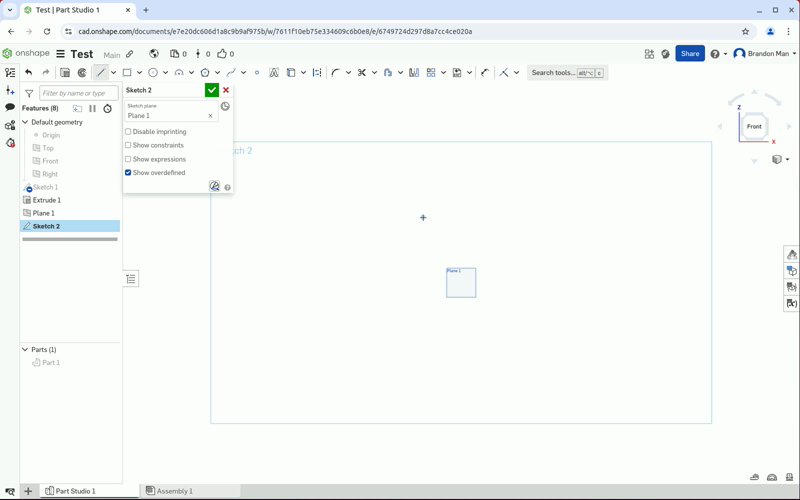
mouse_move(453, 217)
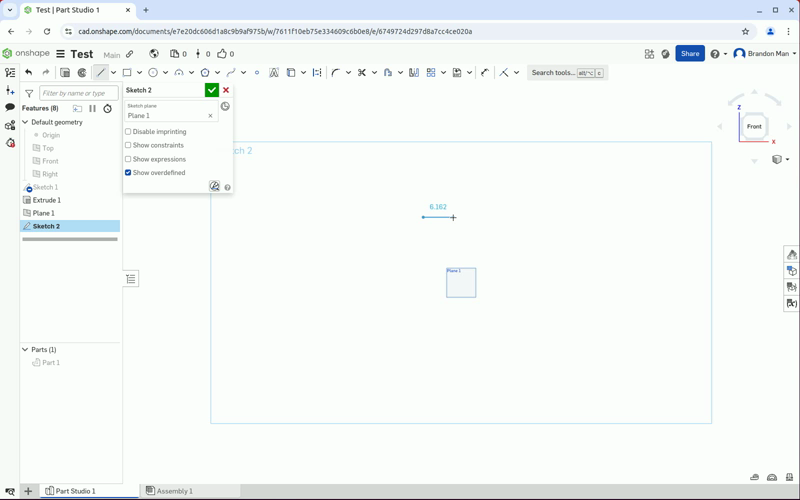
mouse_move(432, 217)
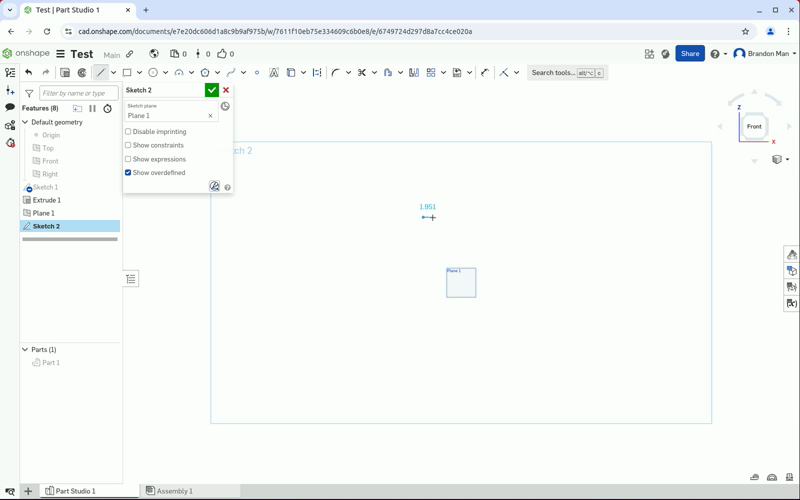
click(432, 217)
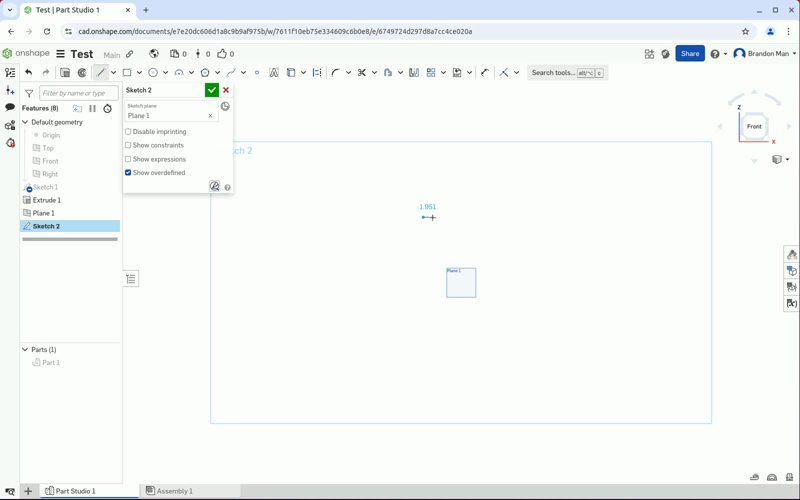
key_up(shift)
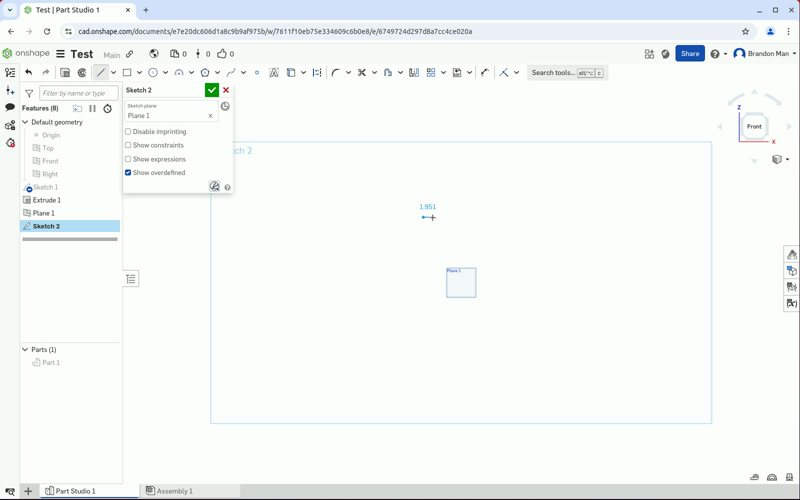
key_down(shift)
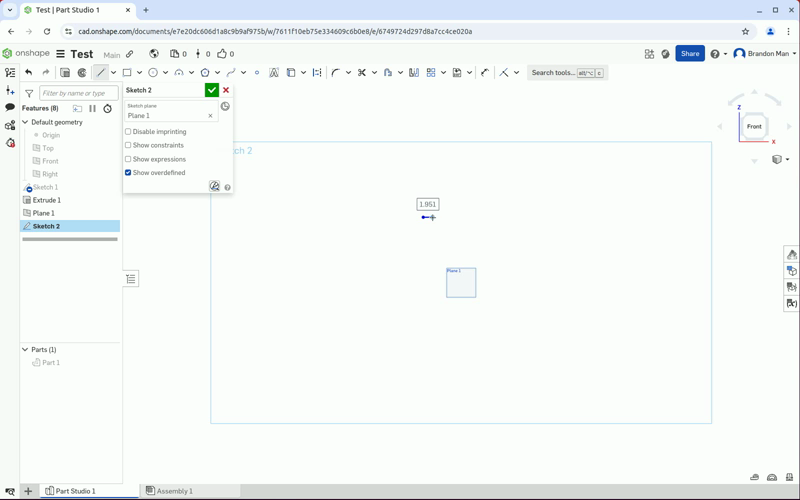
mouse_move(462, 217)
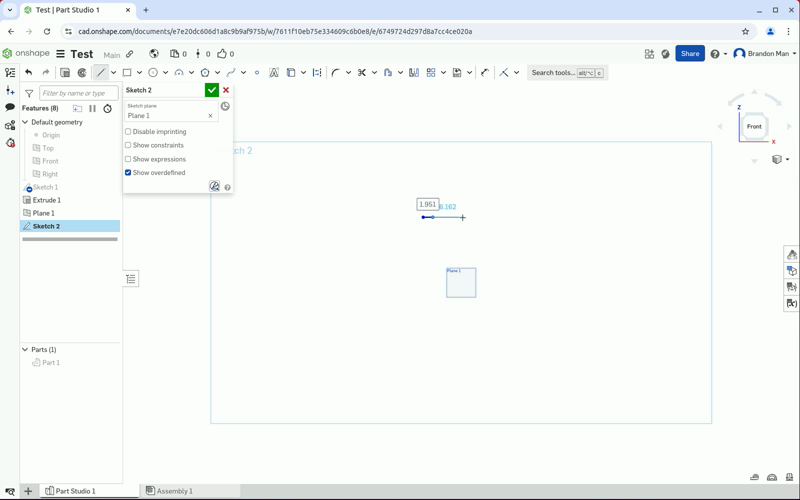
mouse_move(432, 207)
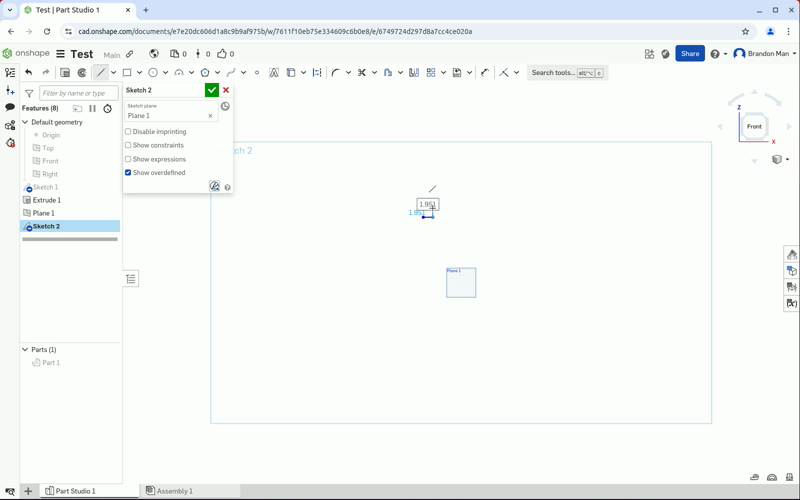
click(432, 207)
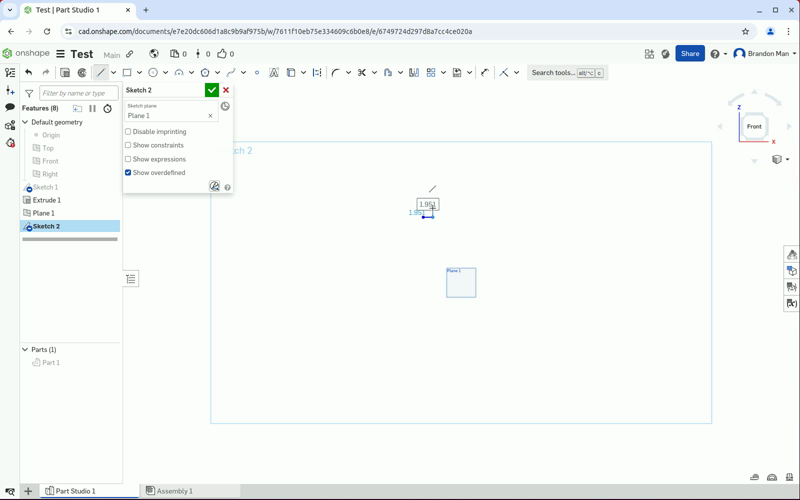
key_up(shift)
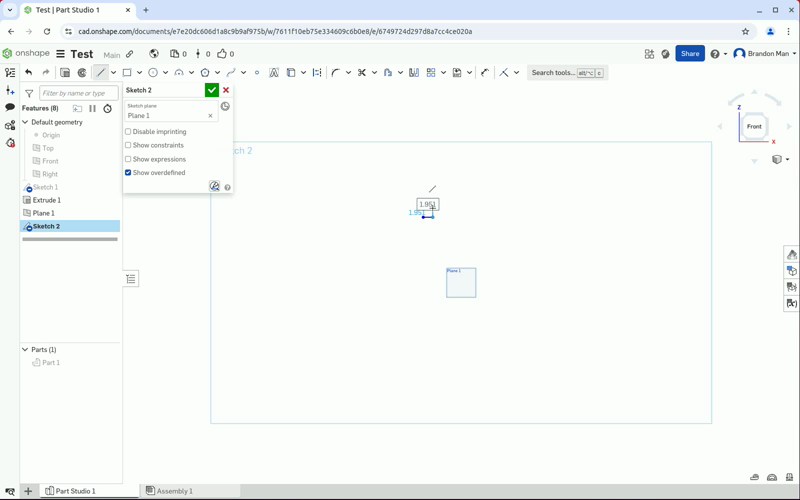
key_down(shift)
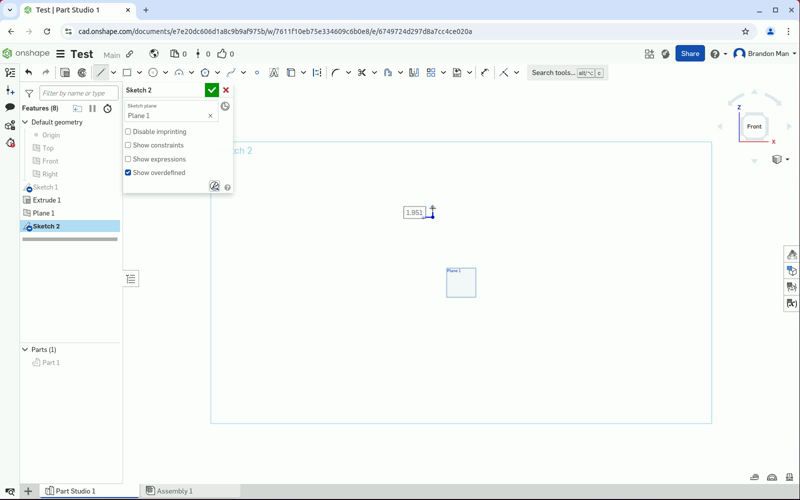
mouse_move(462, 207)
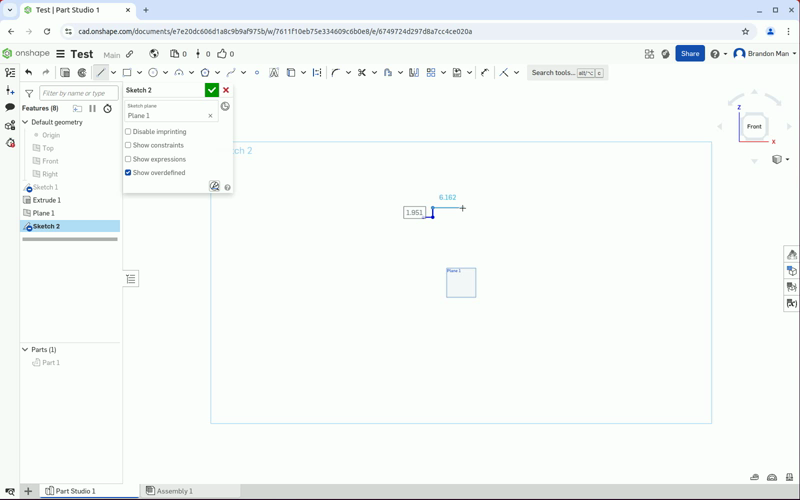
mouse_move(423, 207)
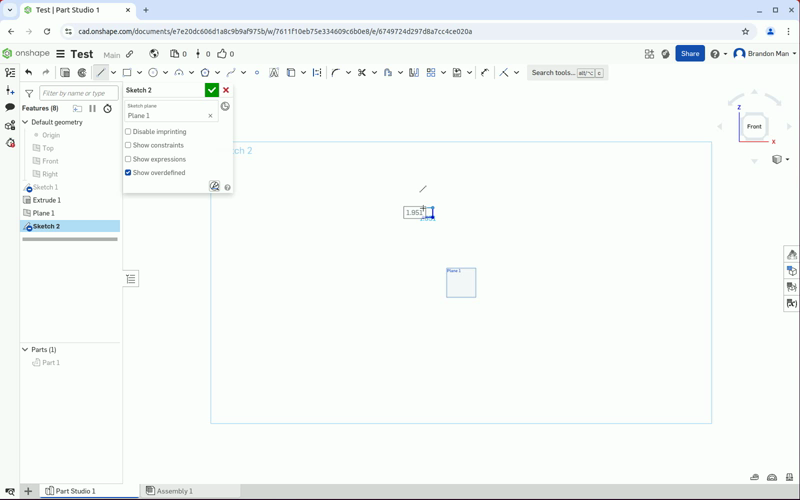
click(423, 207)
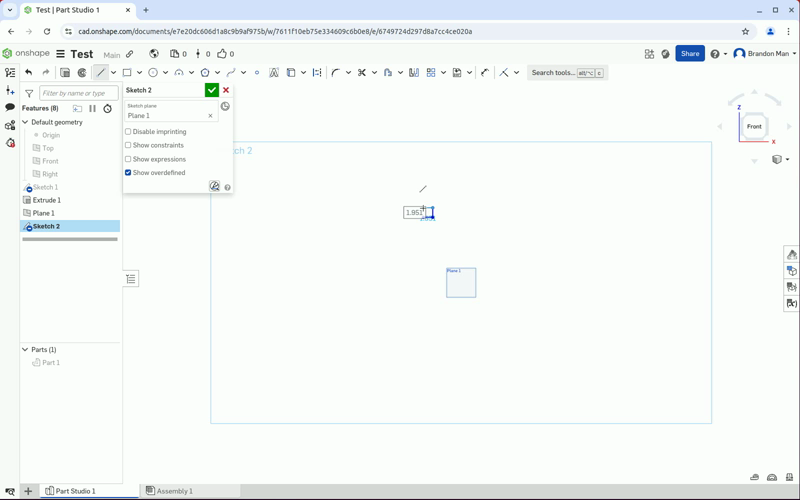
key_up(shift)
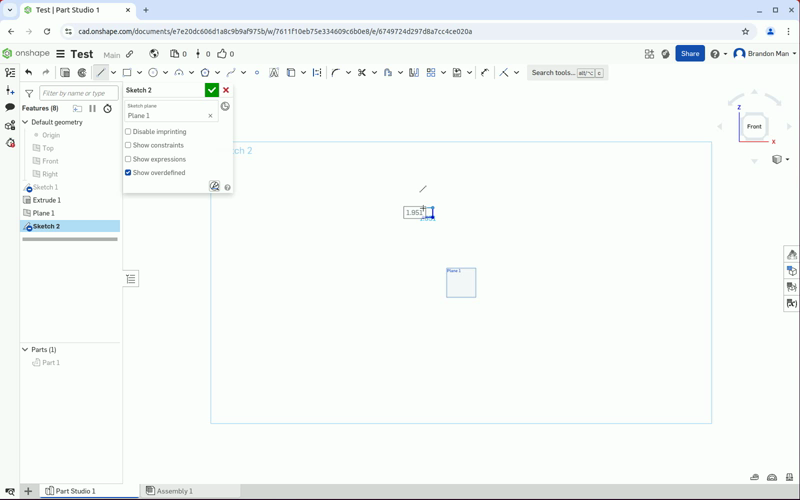
mouse_move(453, 207)
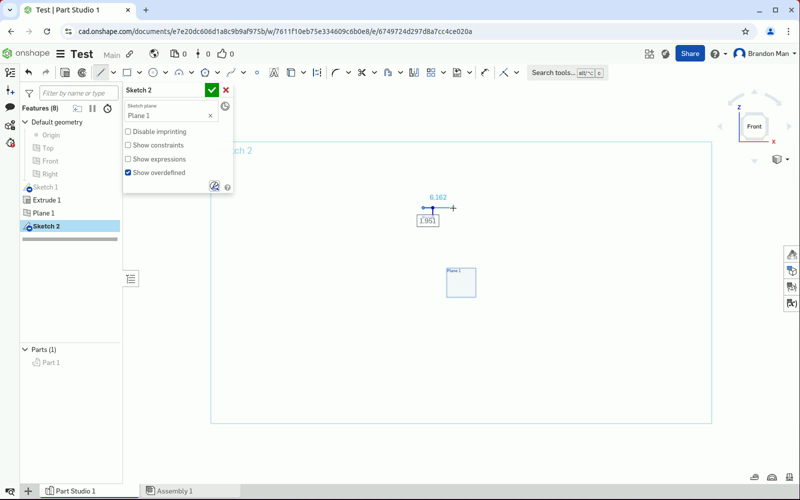
key_down(shift)
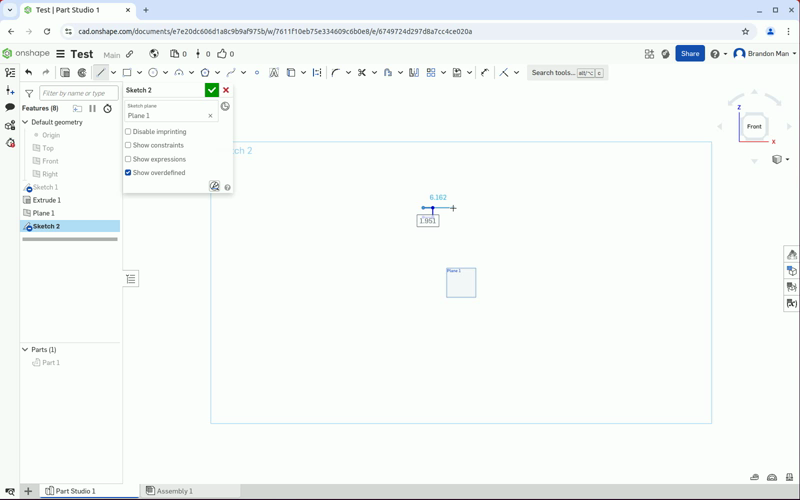
mouse_move(423, 217)
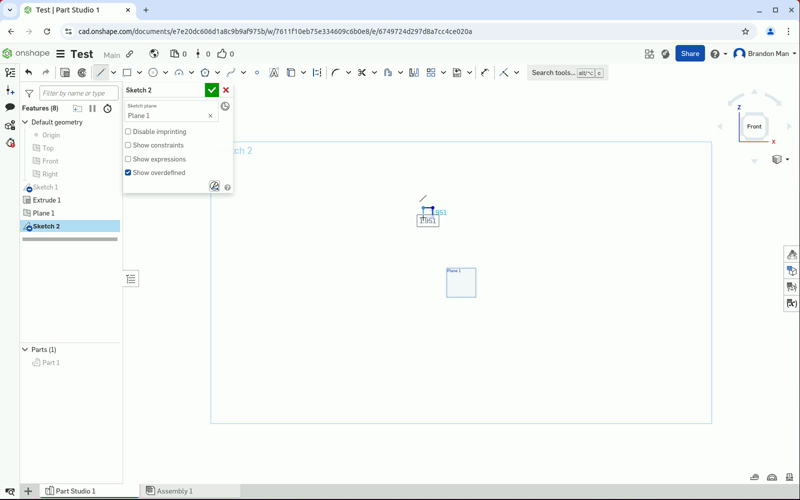
key_up(shift)
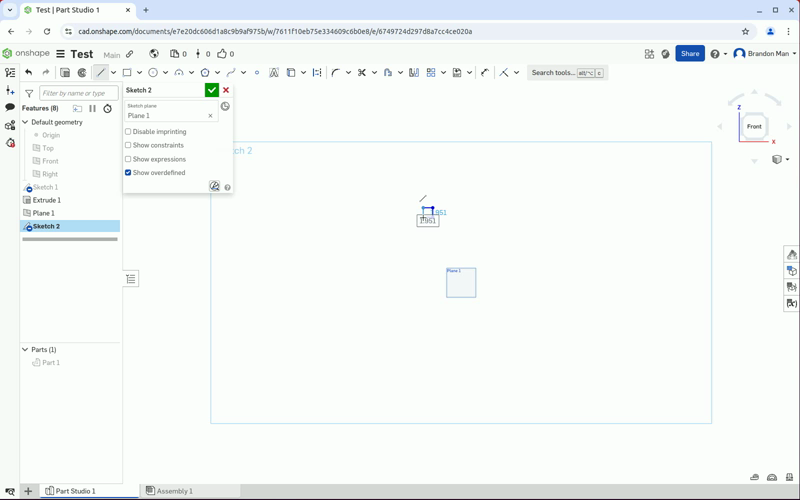
click(423, 217)
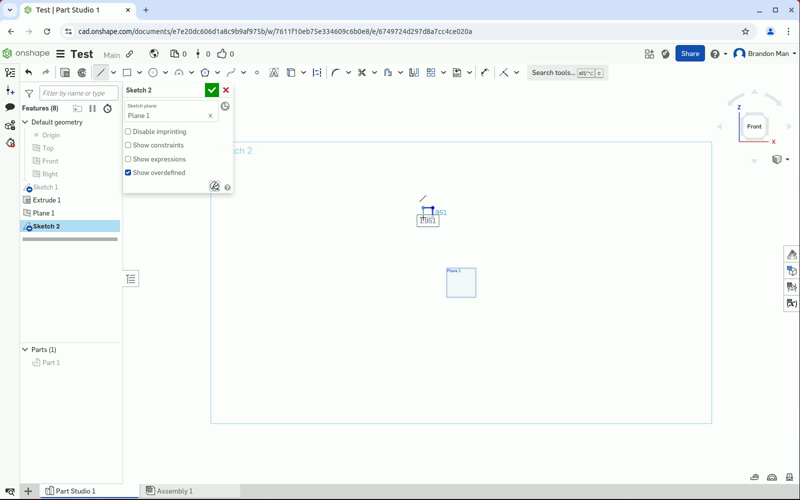
key(esc)
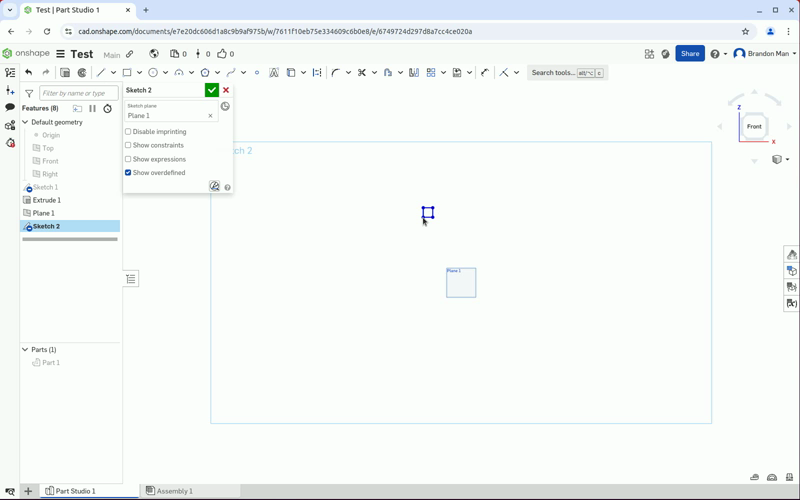
mouse_move(424, 208)
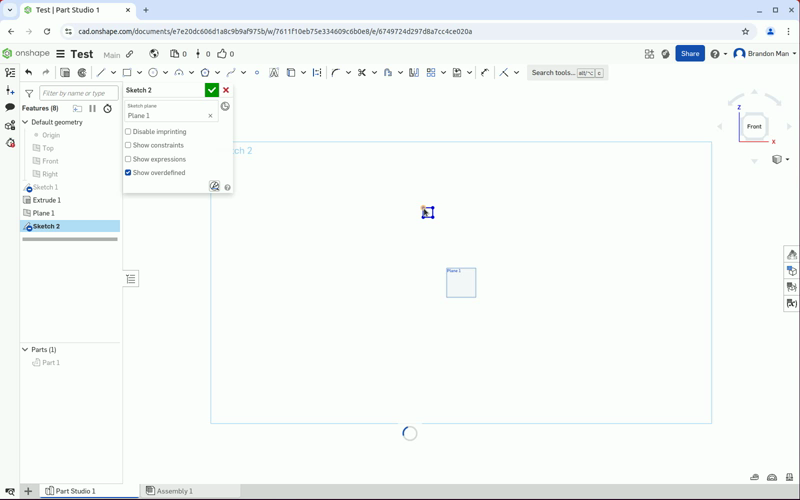
scroll(6)
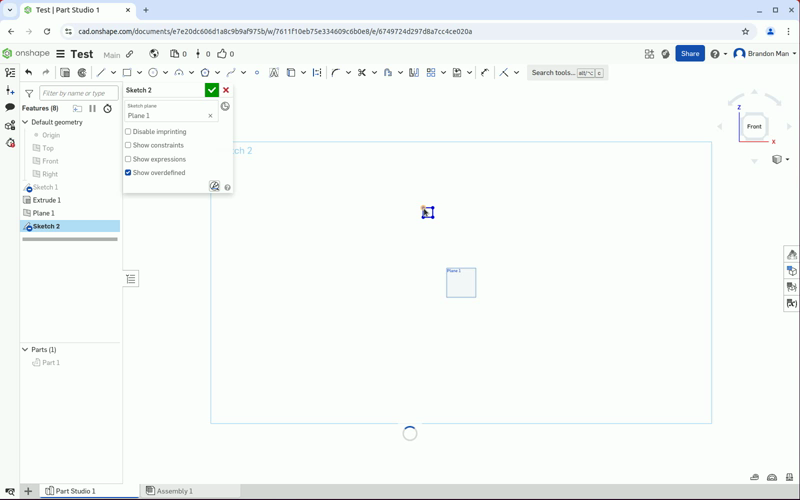
scroll(6)
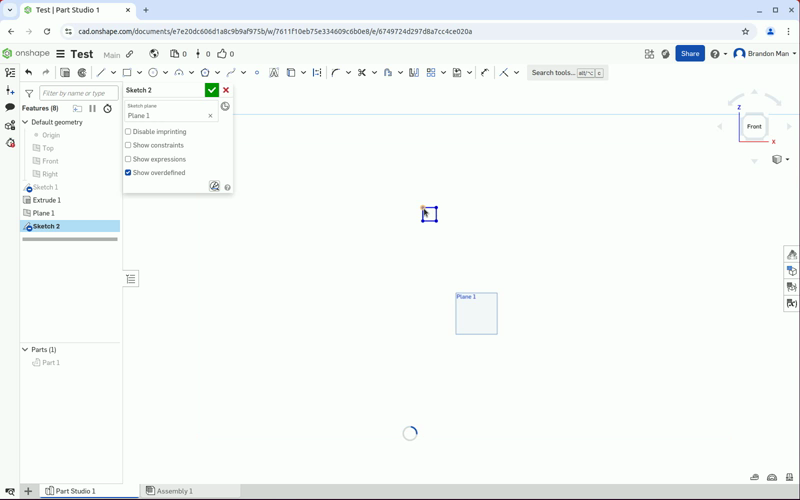
scroll(6)
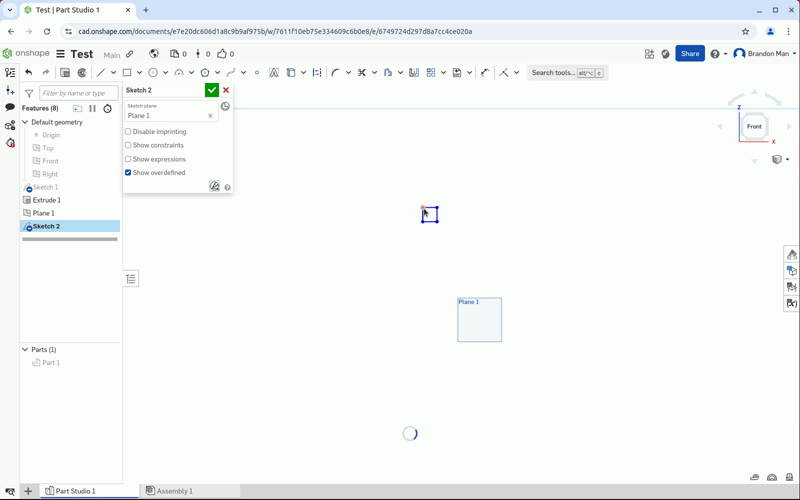
scroll(6)
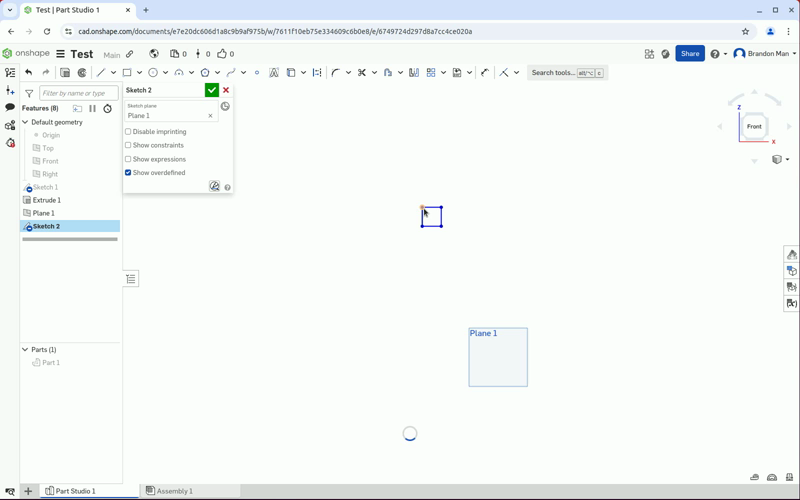
scroll(6)
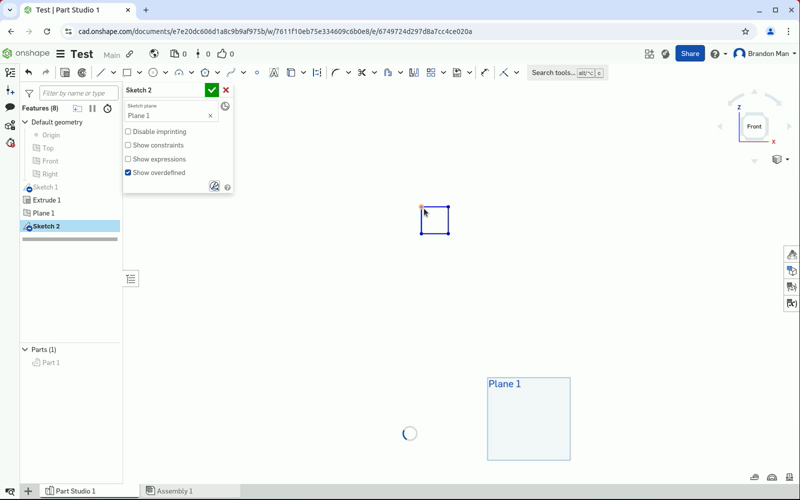
scroll(6)
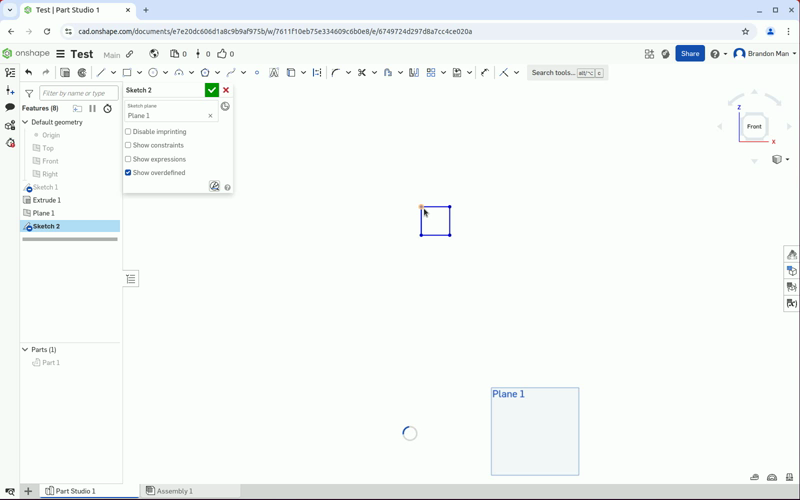
scroll(6)
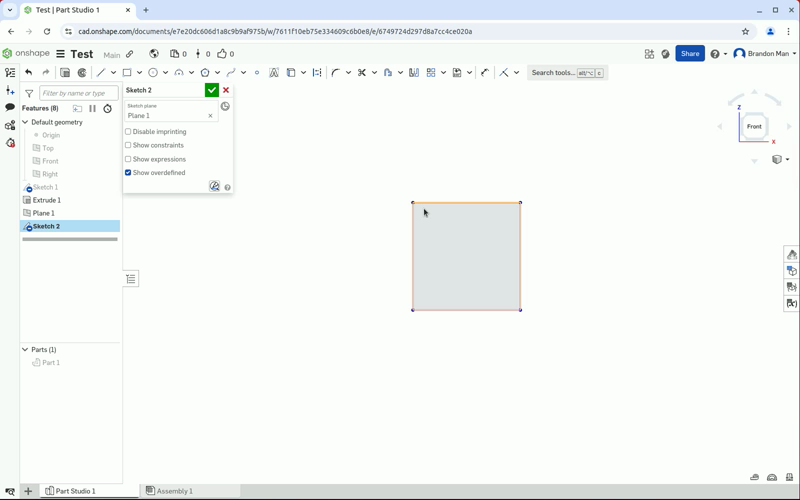
click(424, 208)
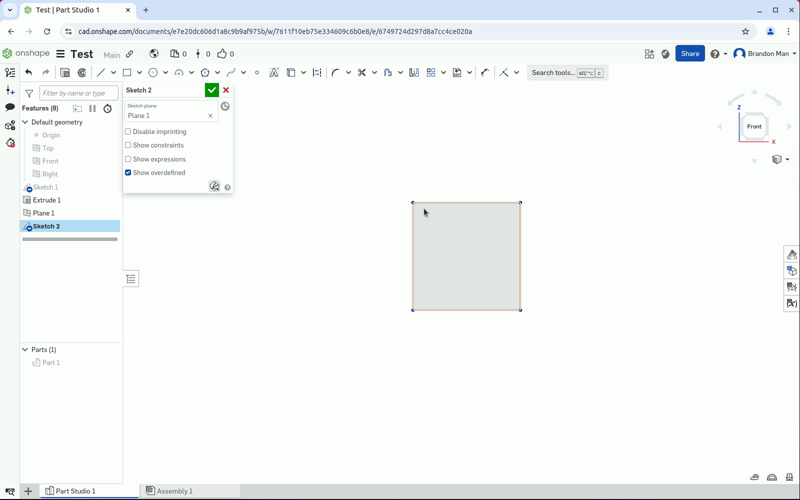
scroll(-6)
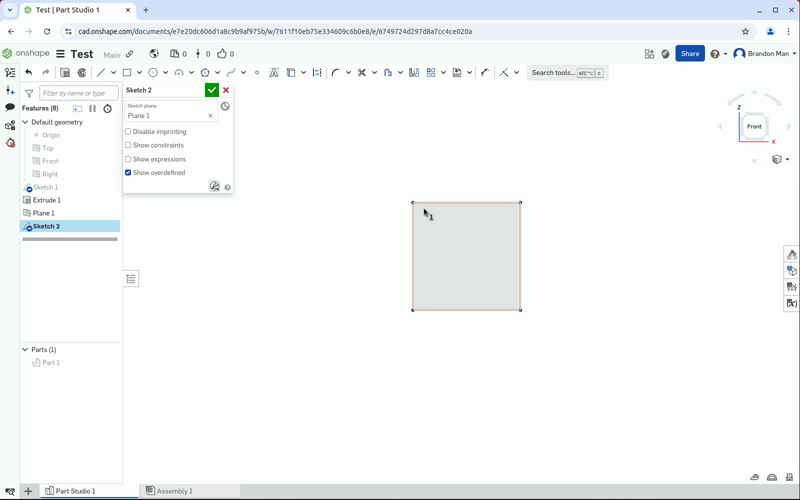
scroll(-6)
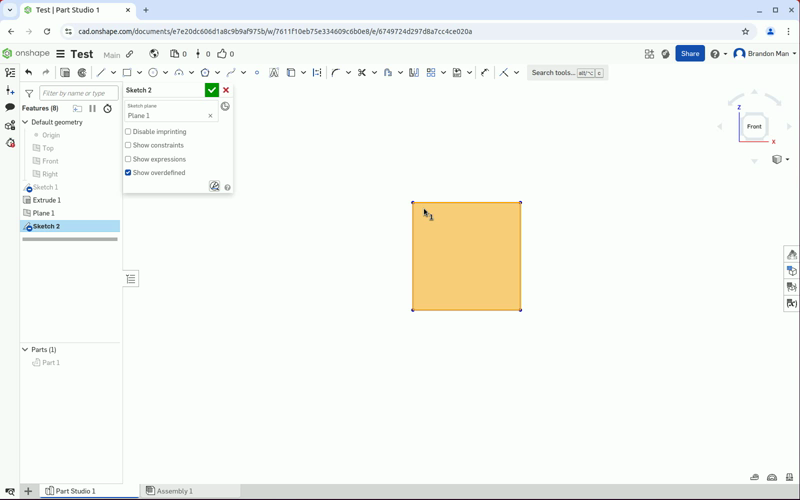
scroll(-6)
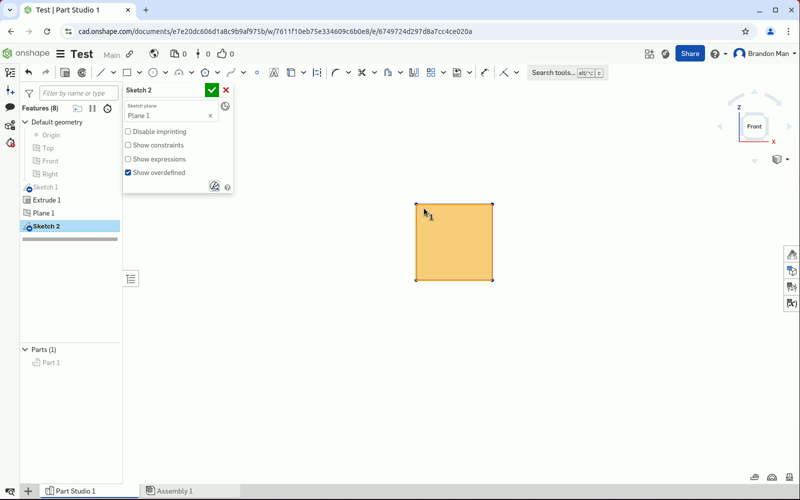
scroll(-6)
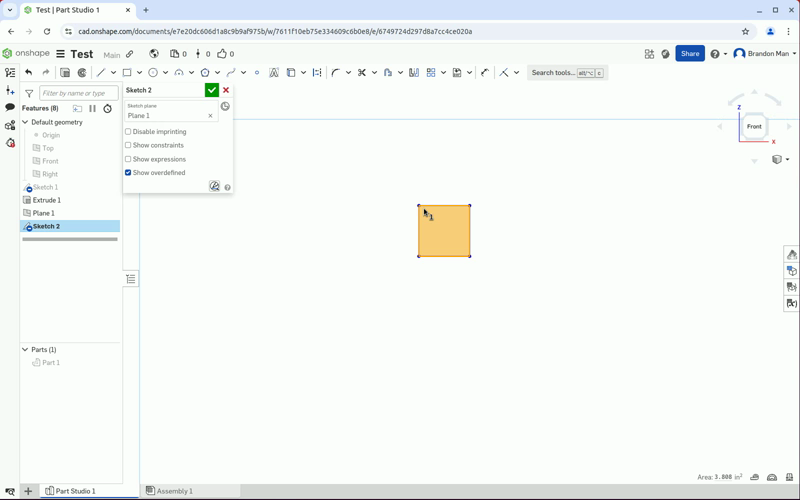
scroll(-6)
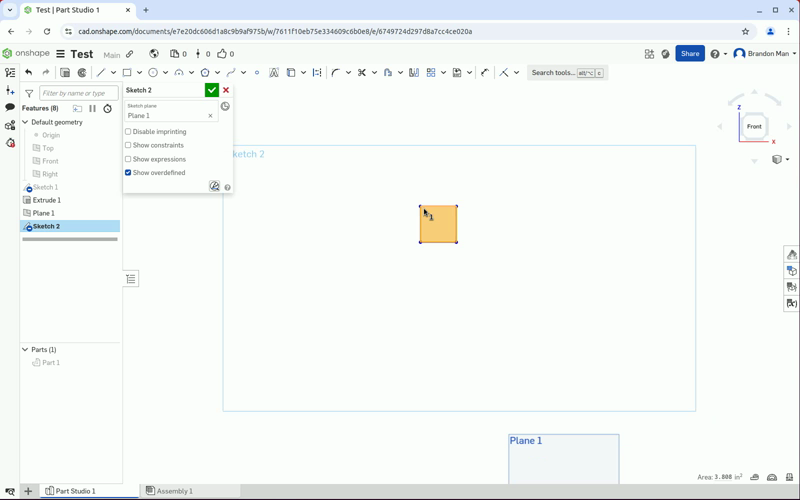
scroll(-6)
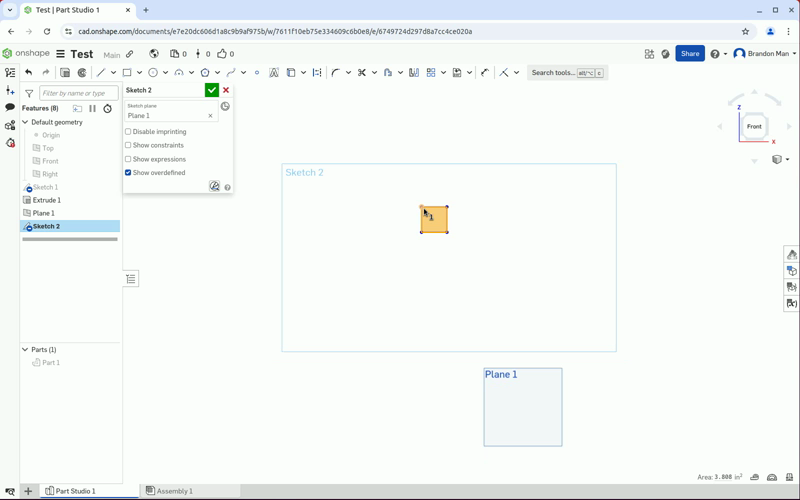
scroll(-6)
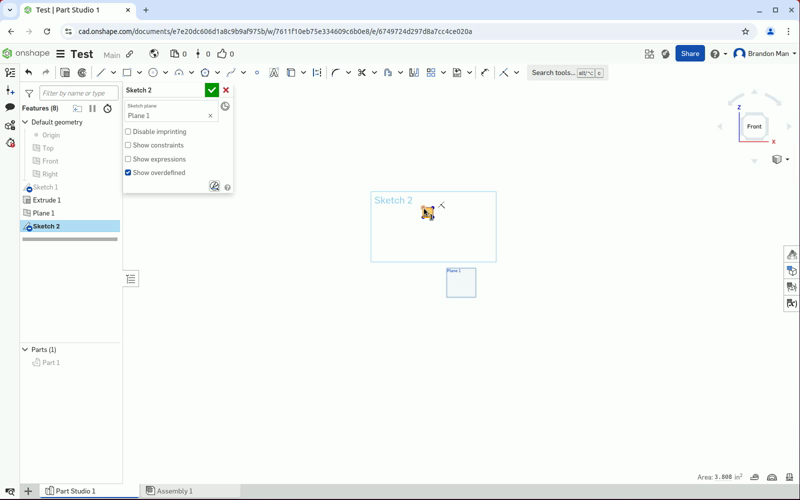
mouse_move(73, 352)
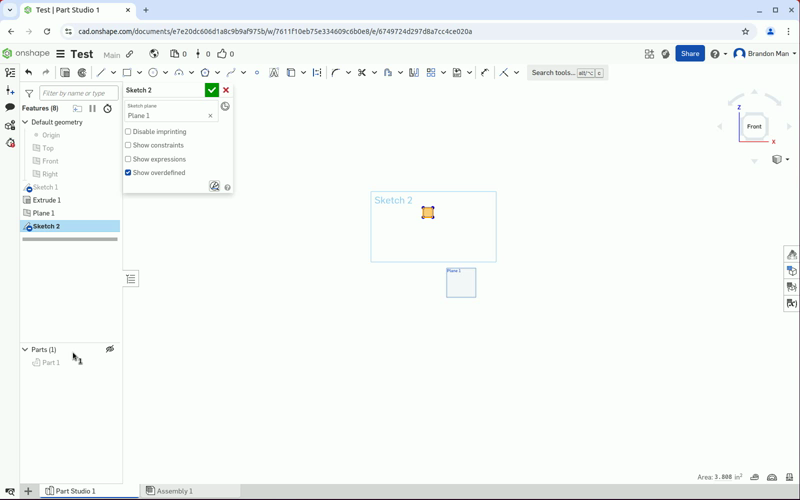
key(shift+y)
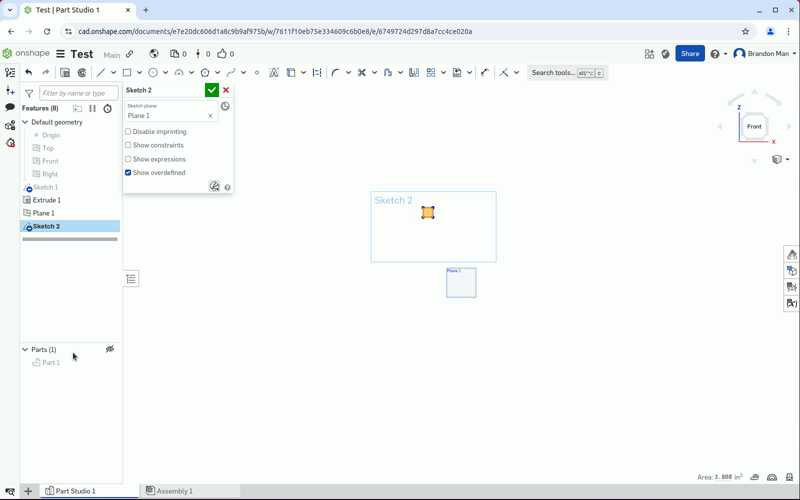
key(shift+e)
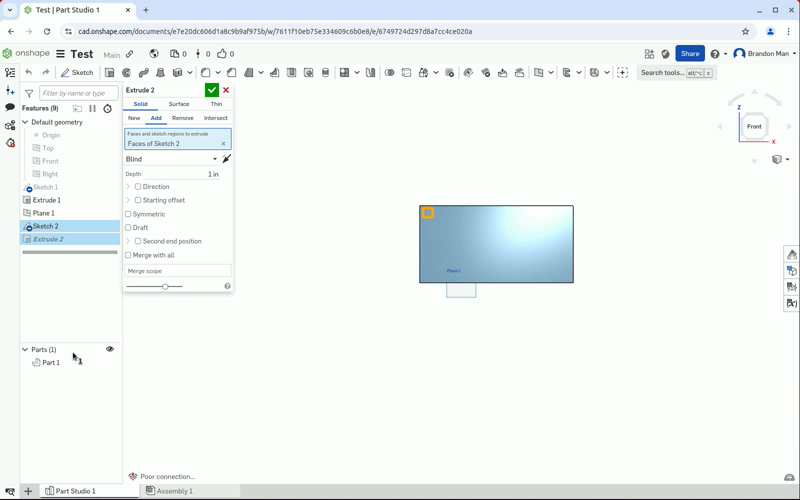
mouse_move(143, 106)
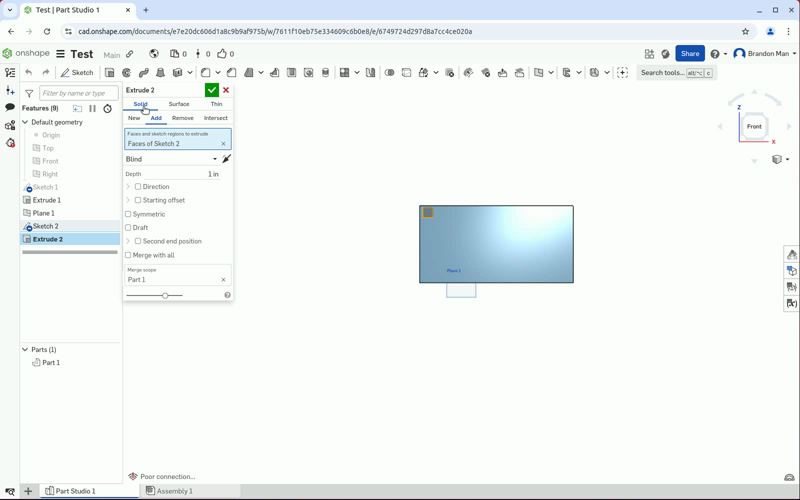
click(143, 106)
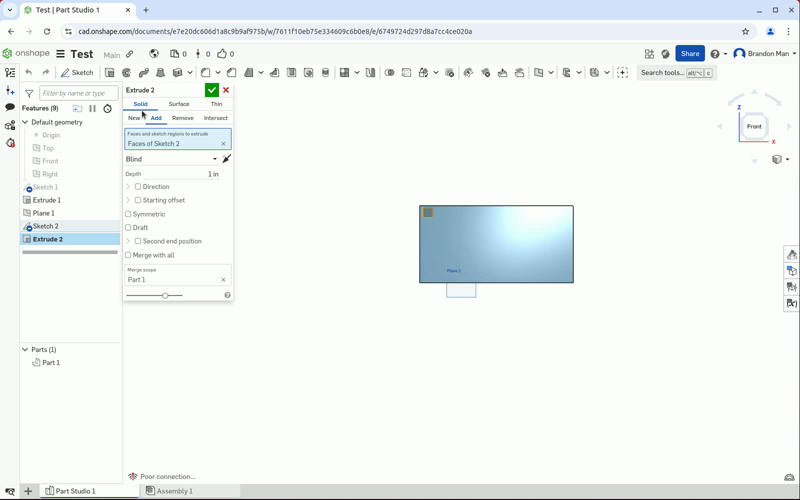
mouse_move(137, 120)
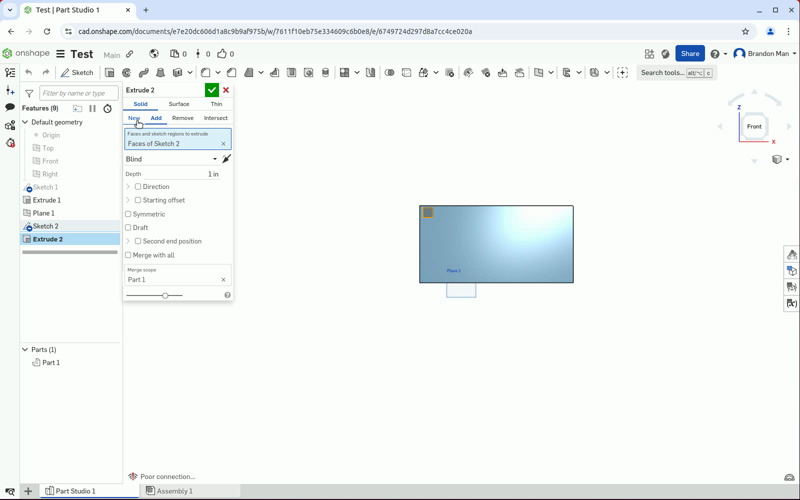
click(137, 120)
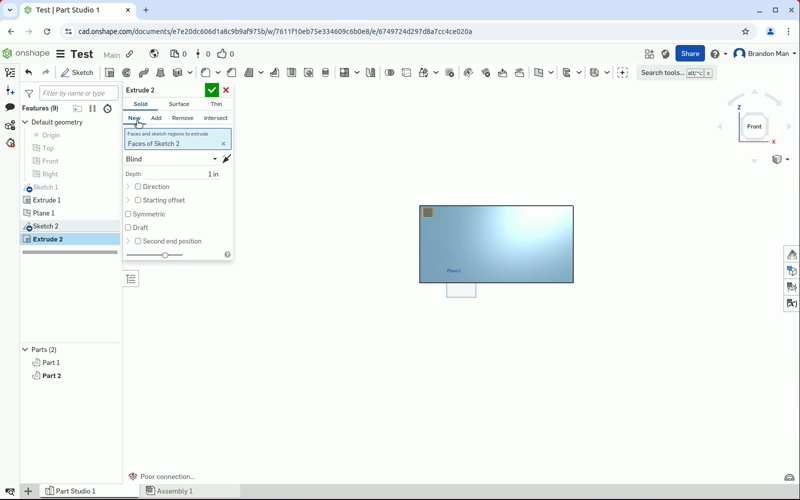
key(tab, 4)
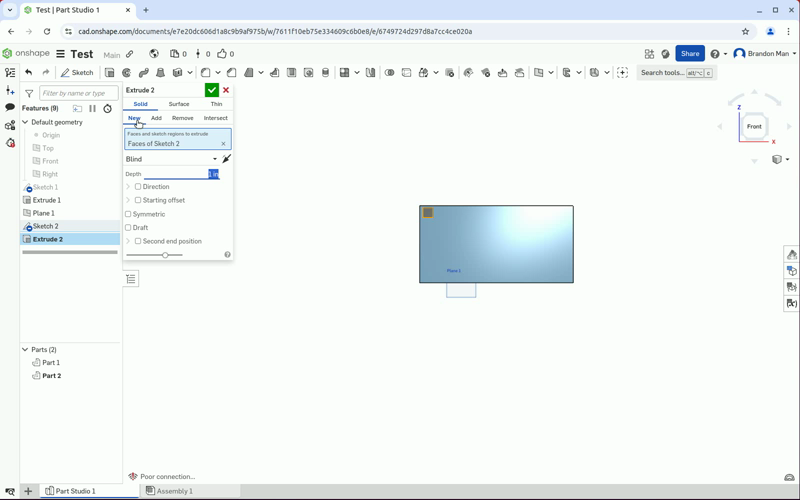
text(7.943)
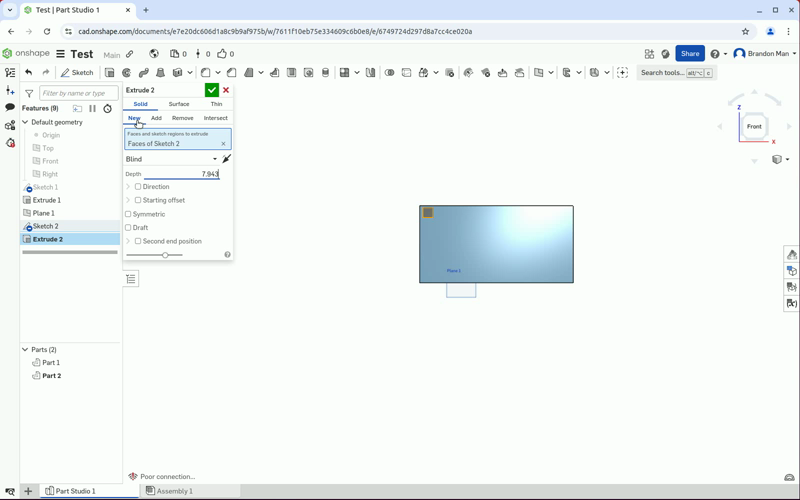
key(enter)
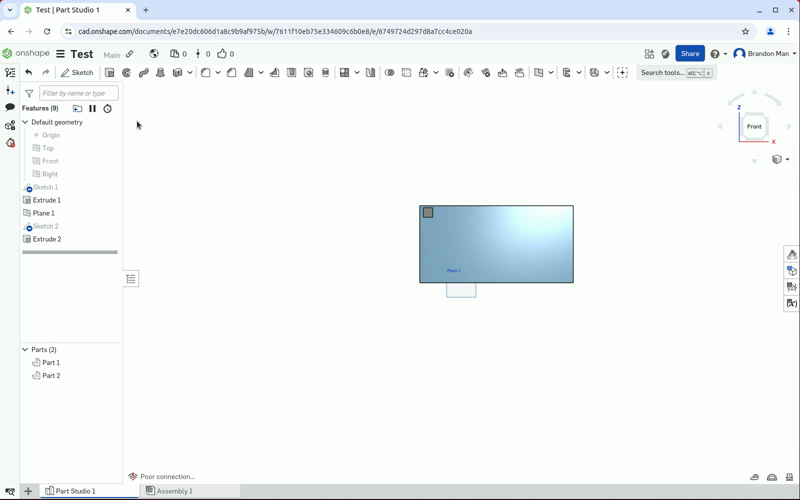
key(shift+h)
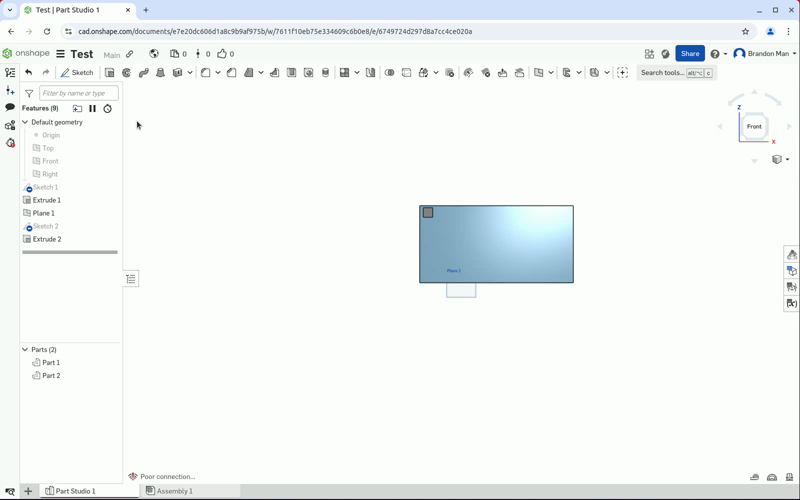
key(shift+h)
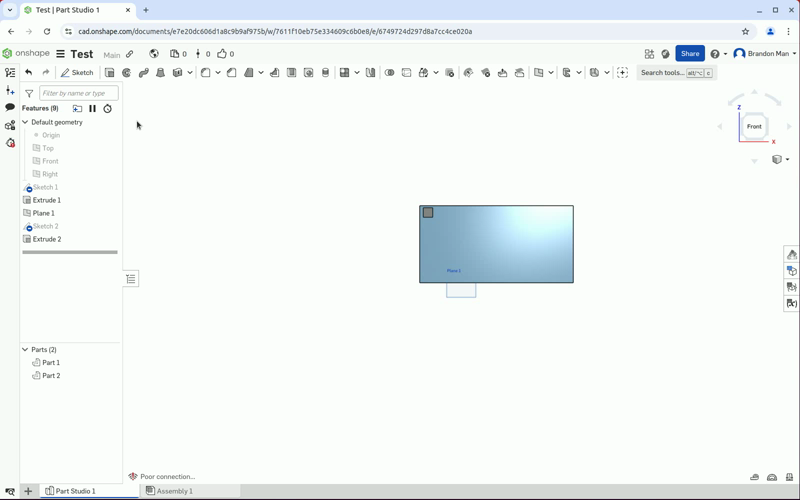
mouse_move(73, 189)
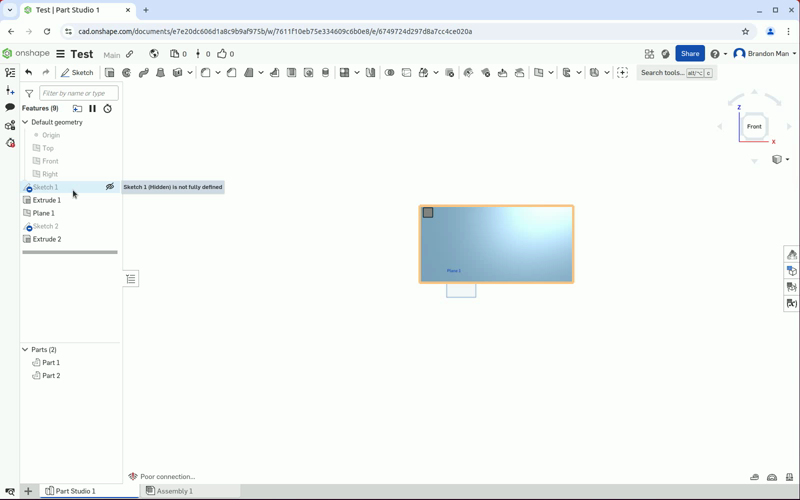
click(73, 189)
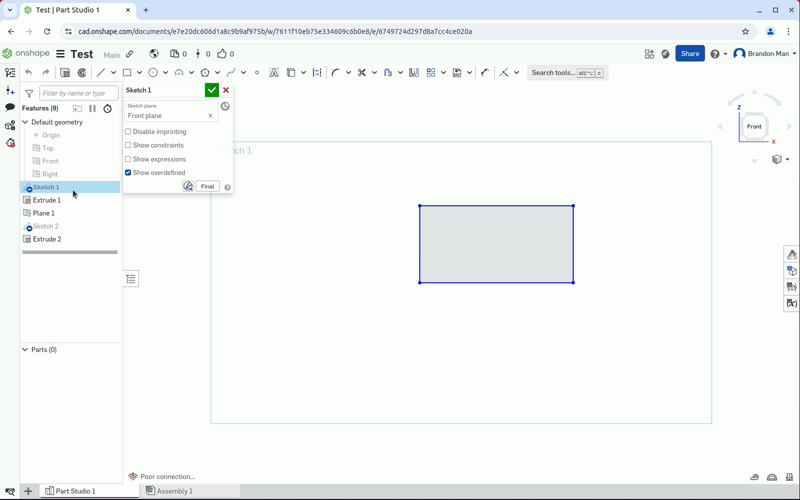
mouse_move(229, 92)
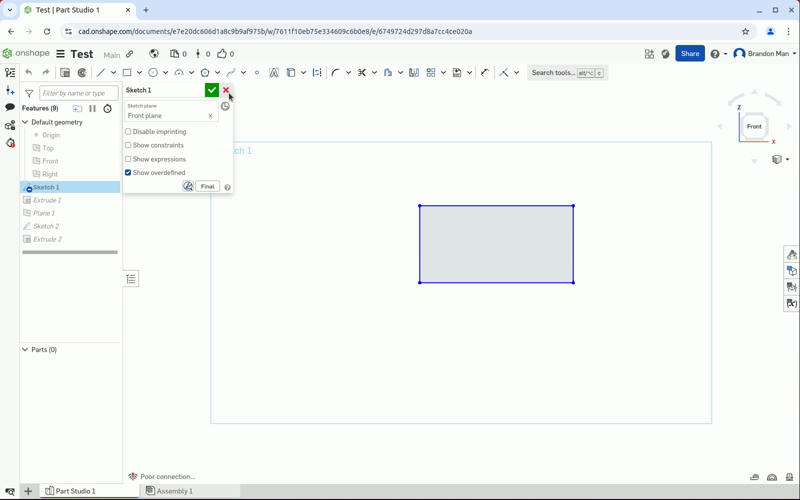
click(229, 92)
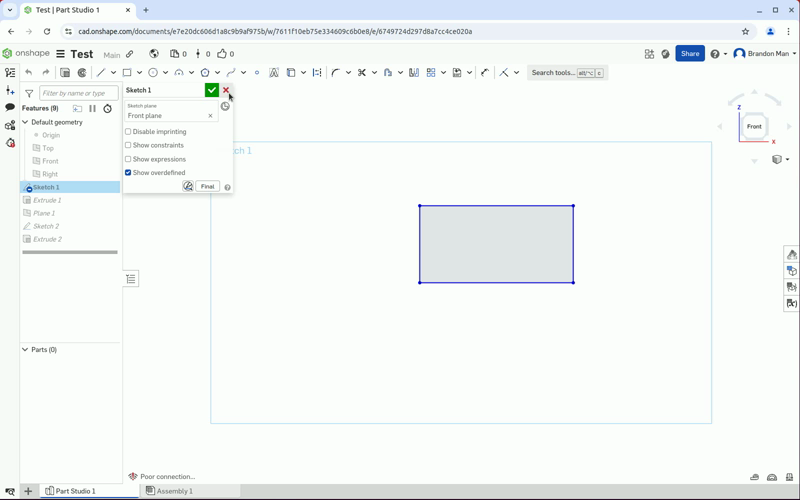
key(shift+s)
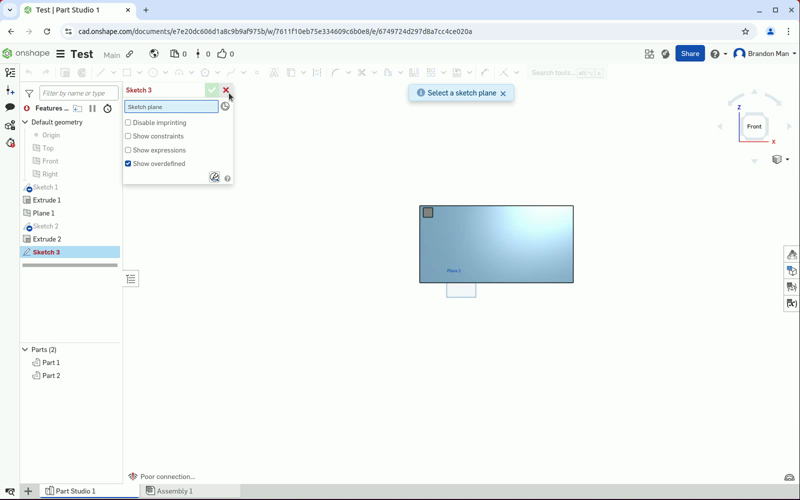
mouse_move(73, 215)
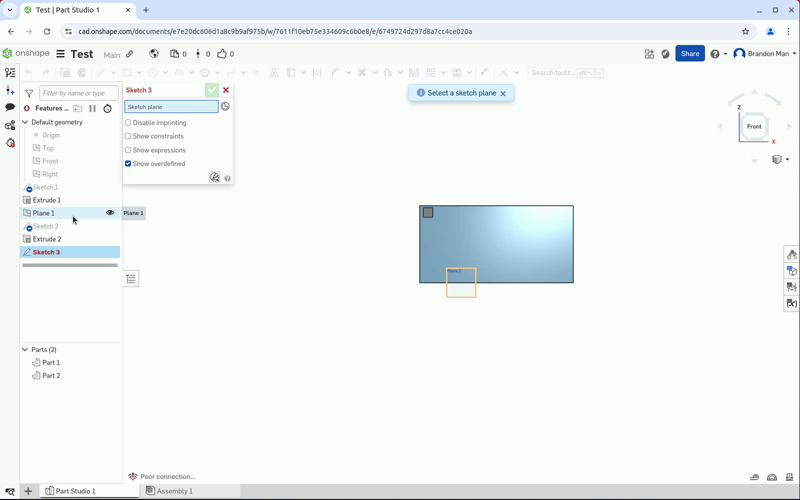
click(73, 215)
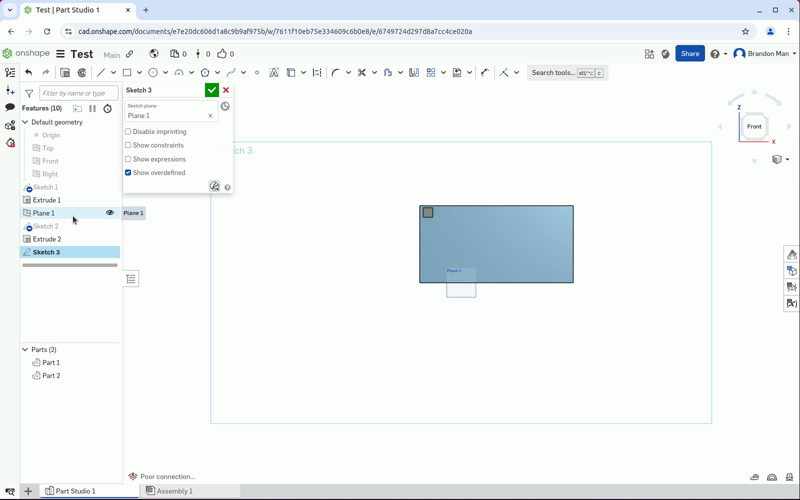
mouse_move(73, 352)
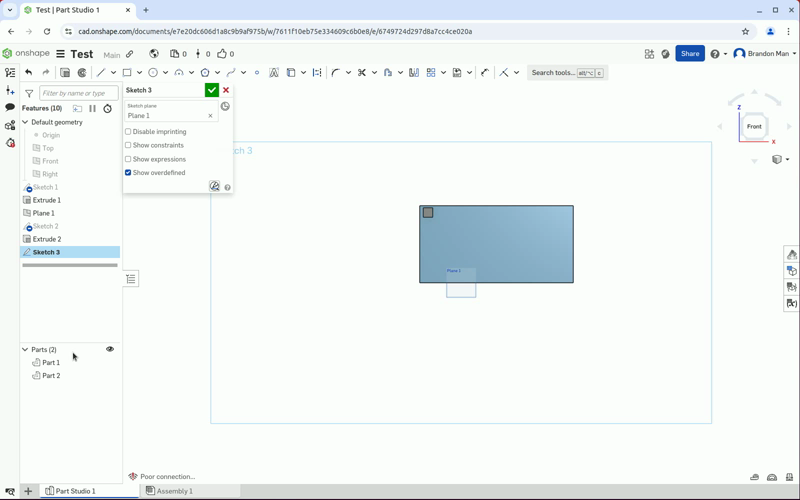
key(y)
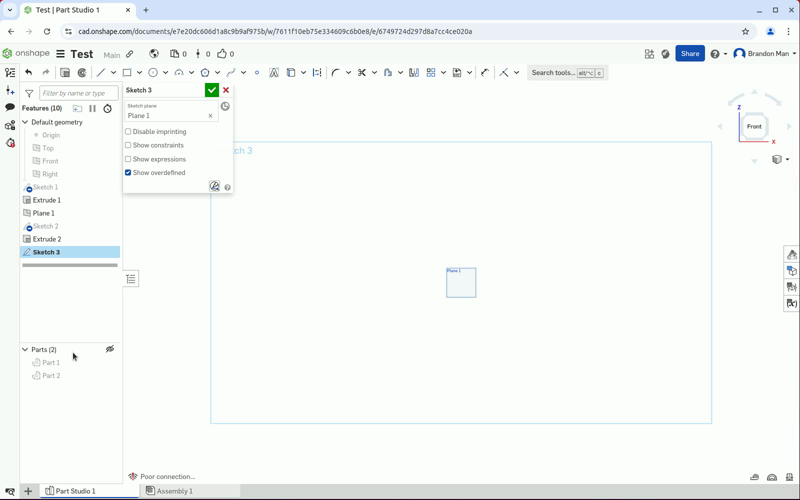
key(l)
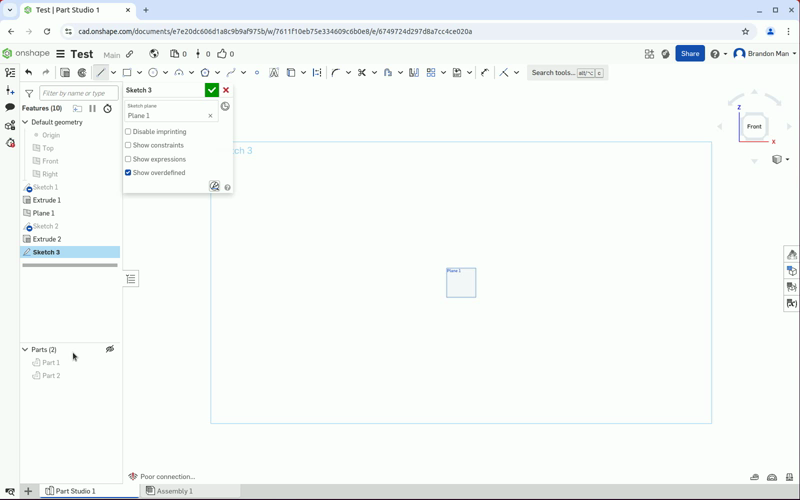
key_down(shift)
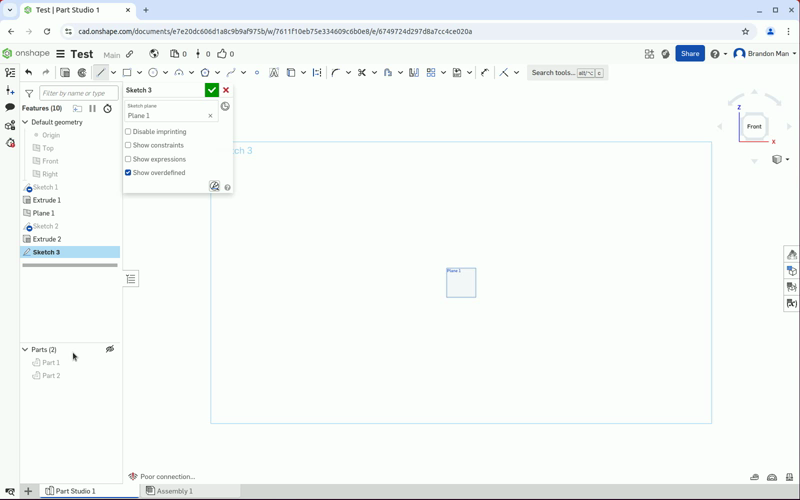
mouse_move(423, 279)
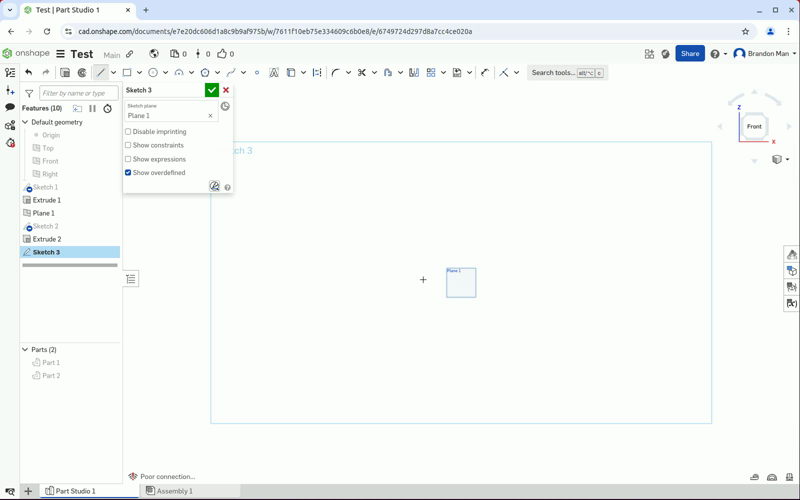
click(423, 279)
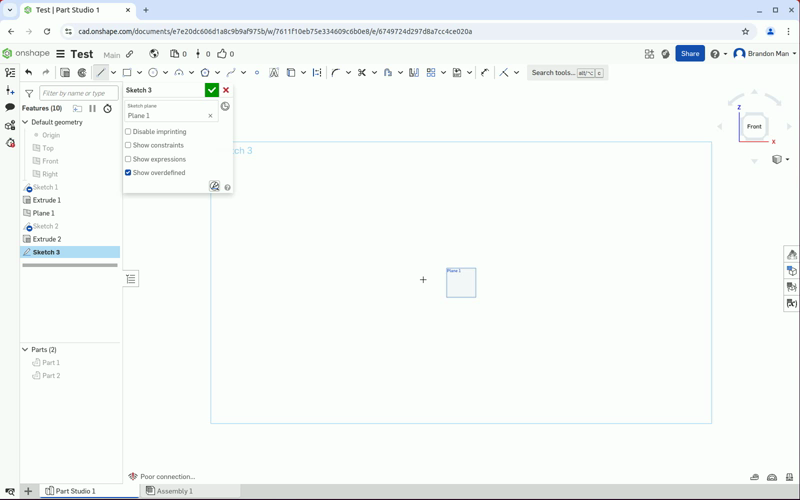
key_up(shift)
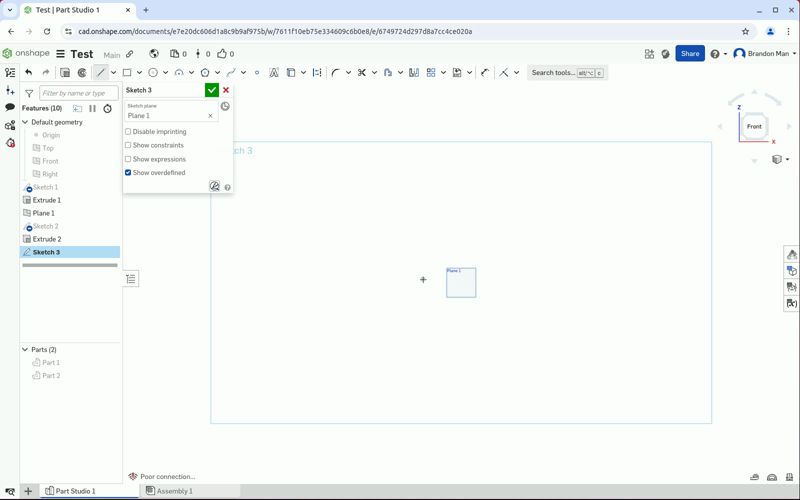
key_down(shift)
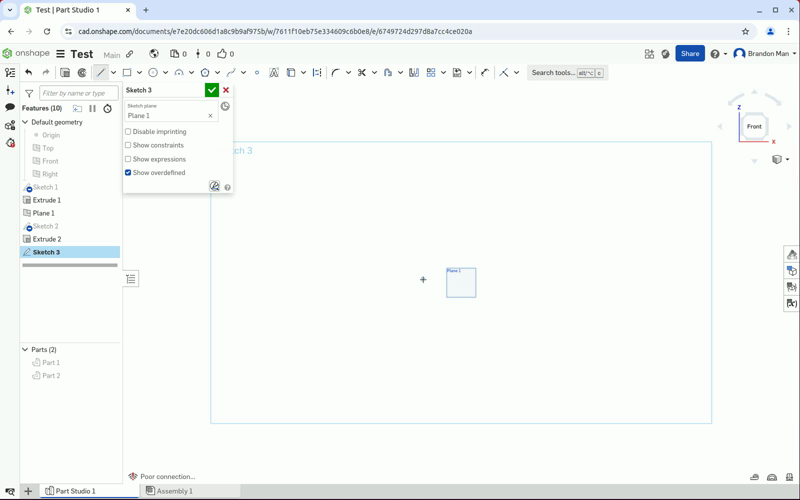
mouse_move(453, 279)
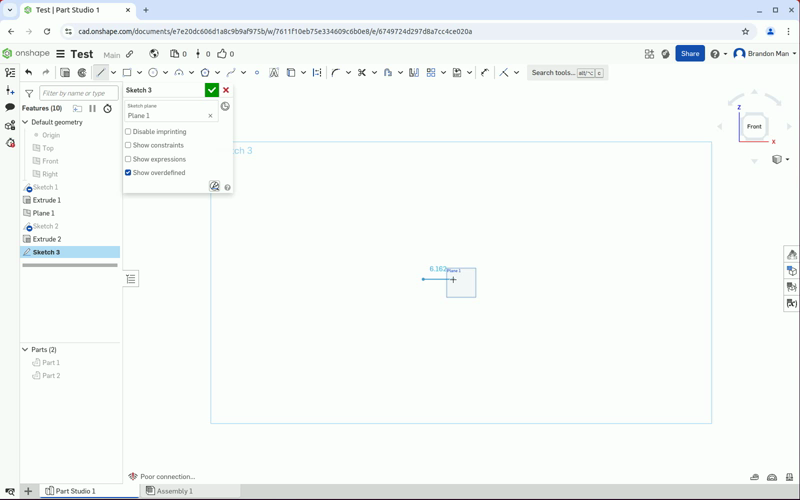
mouse_move(432, 279)
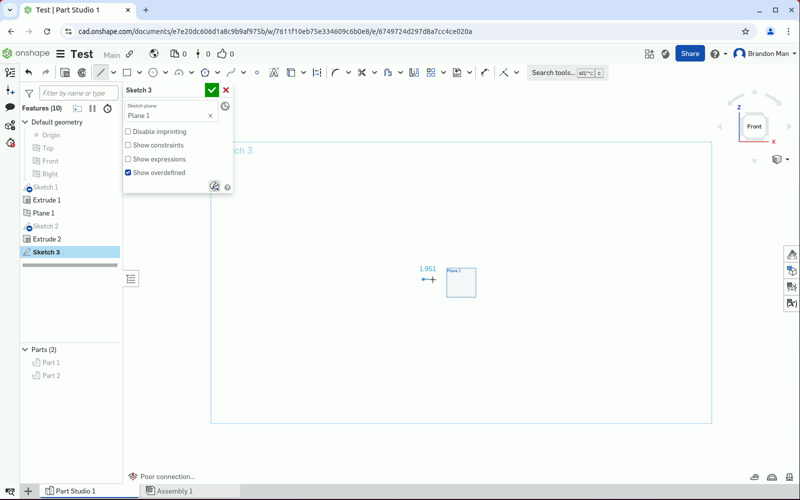
click(432, 279)
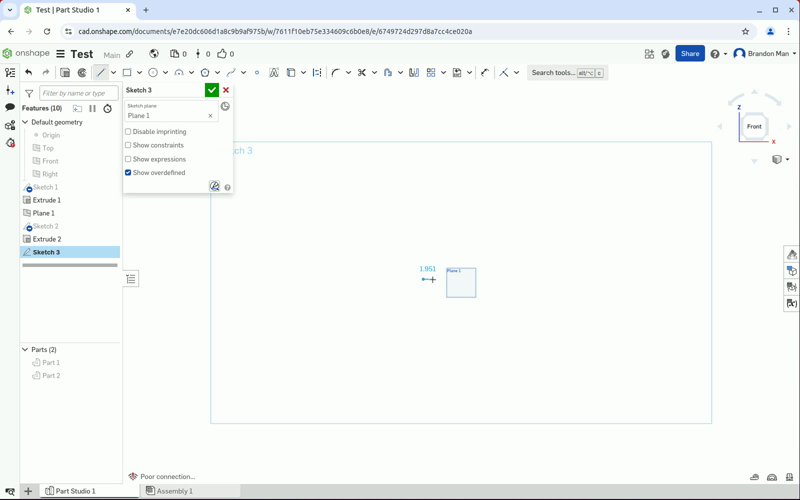
key_up(shift)
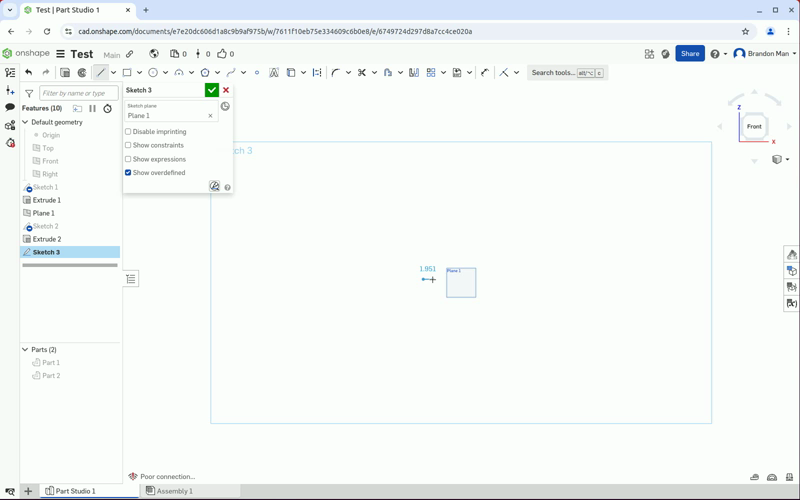
key_down(shift)
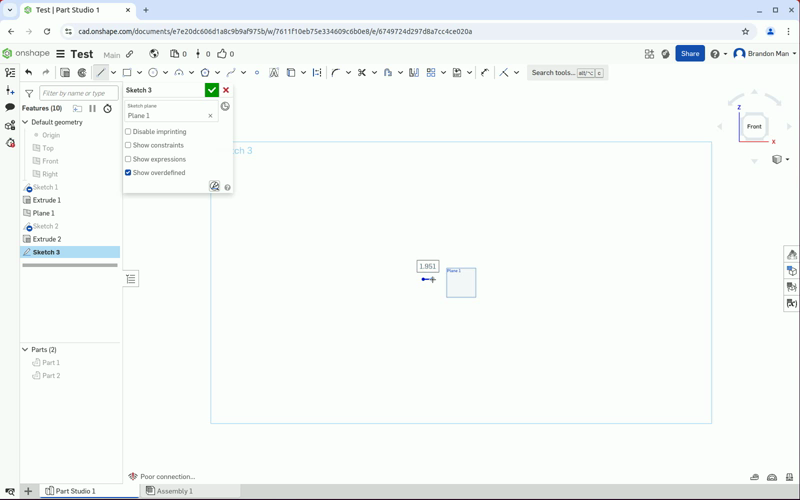
mouse_move(462, 279)
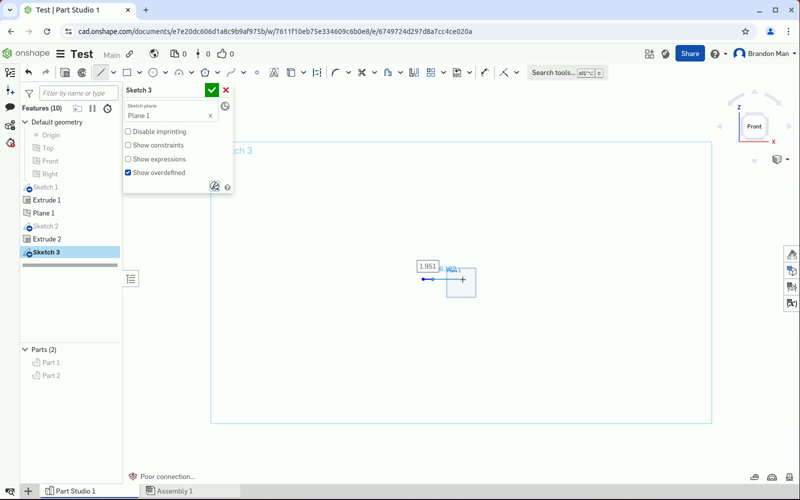
mouse_move(432, 270)
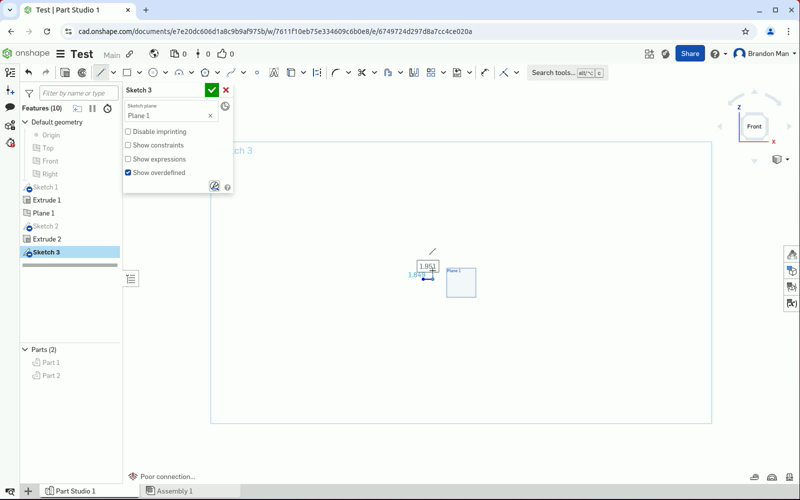
click(432, 270)
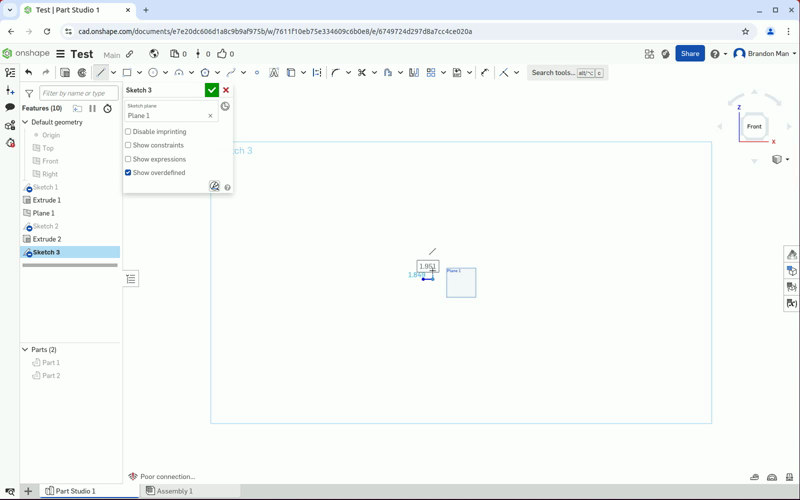
key_up(shift)
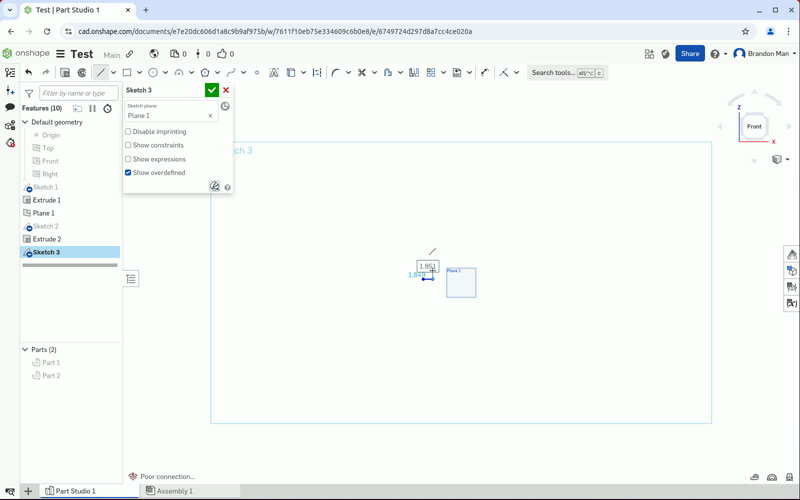
key_down(shift)
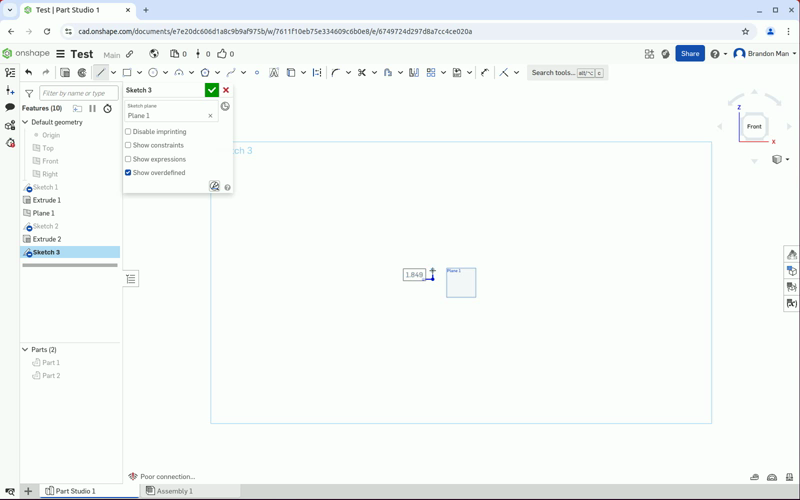
mouse_move(462, 270)
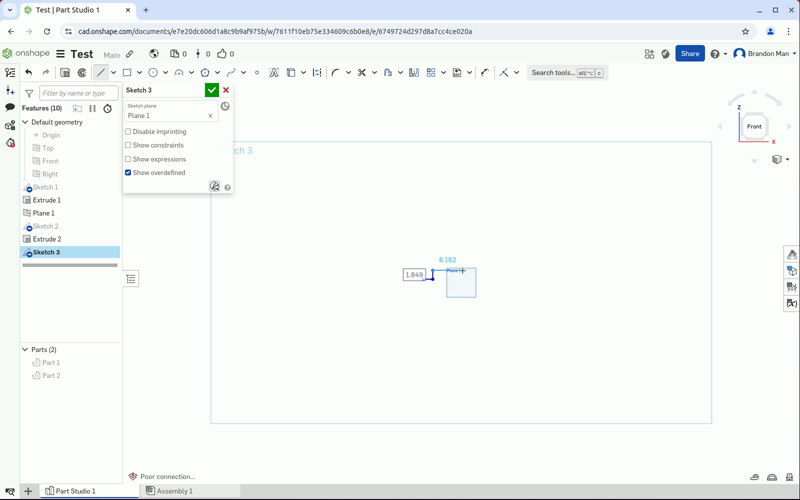
mouse_move(423, 270)
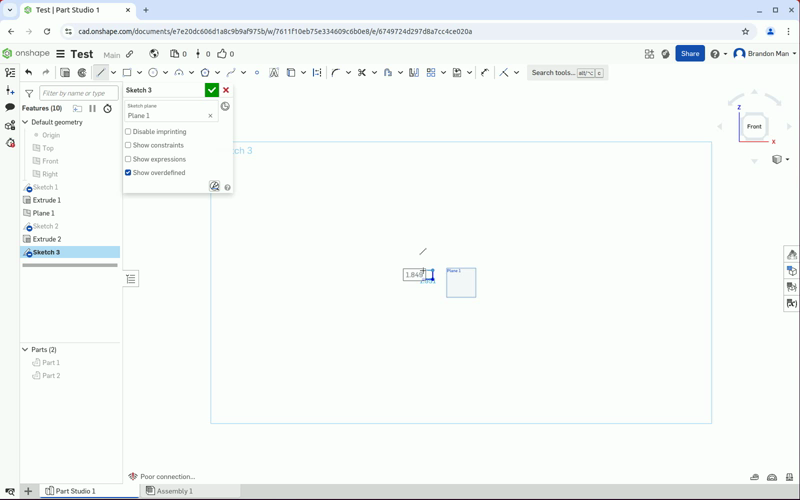
click(423, 270)
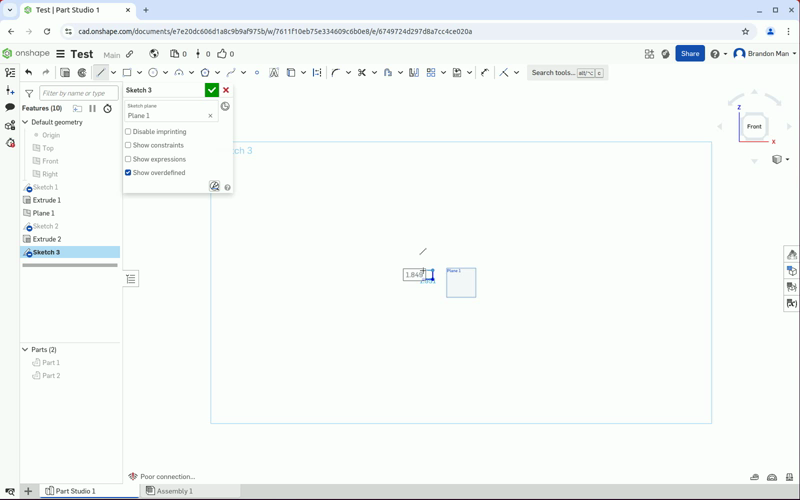
key_up(shift)
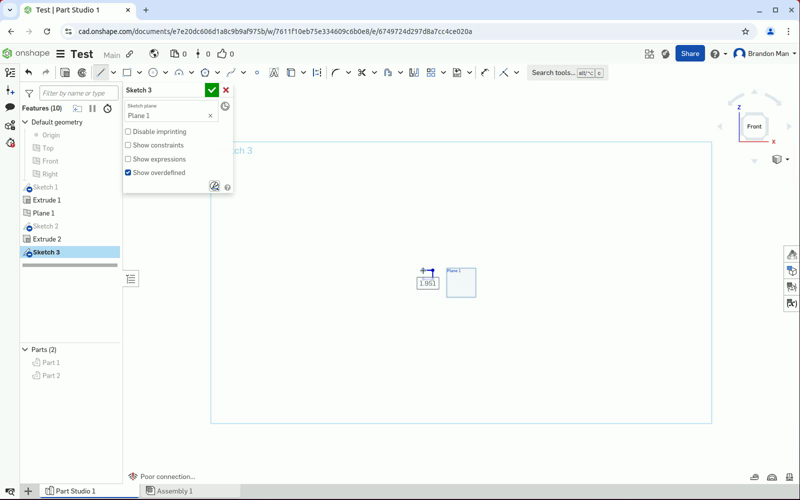
mouse_move(453, 270)
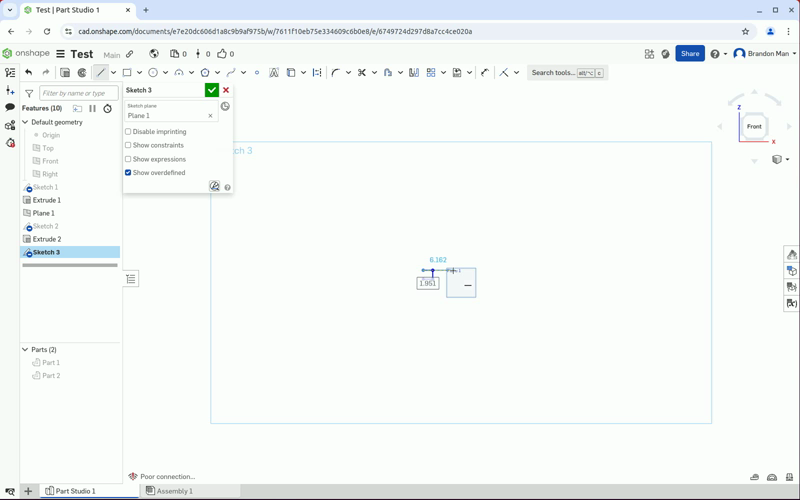
key_down(shift)
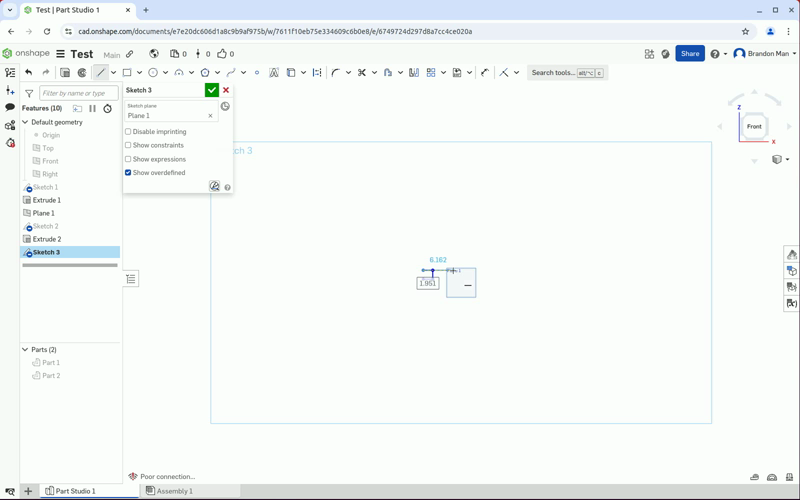
mouse_move(423, 279)
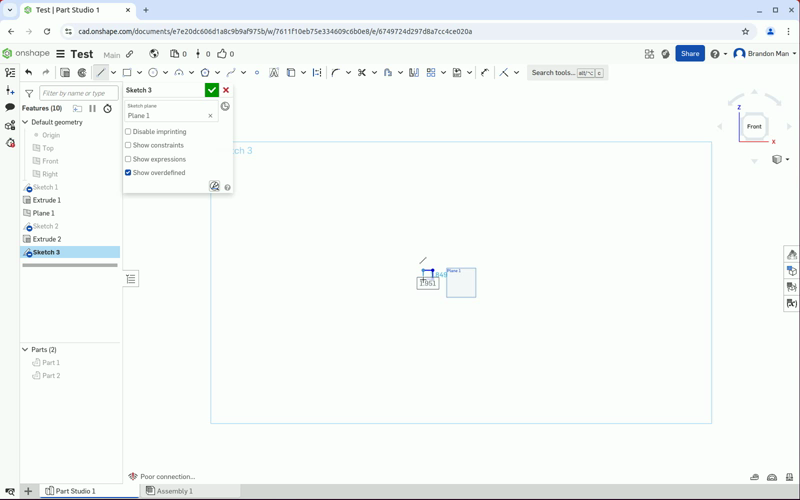
key_up(shift)
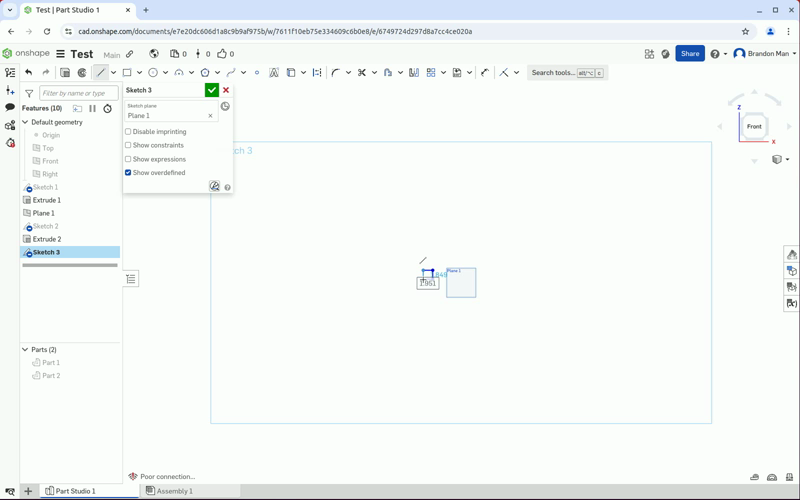
click(423, 279)
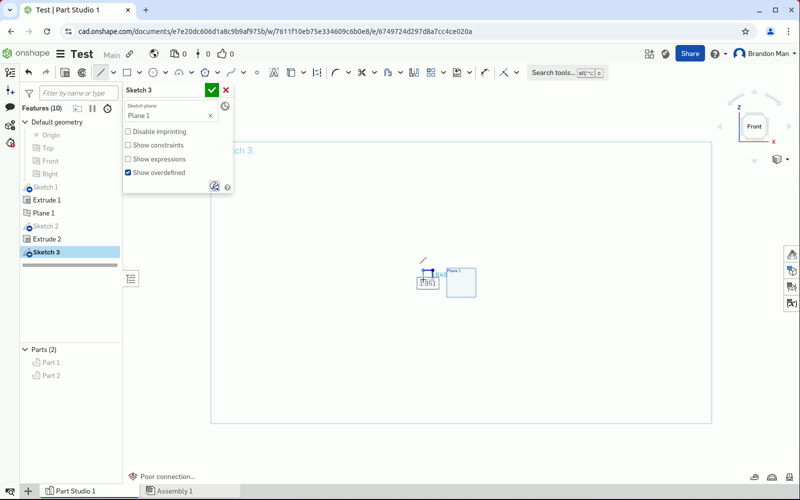
key(esc)
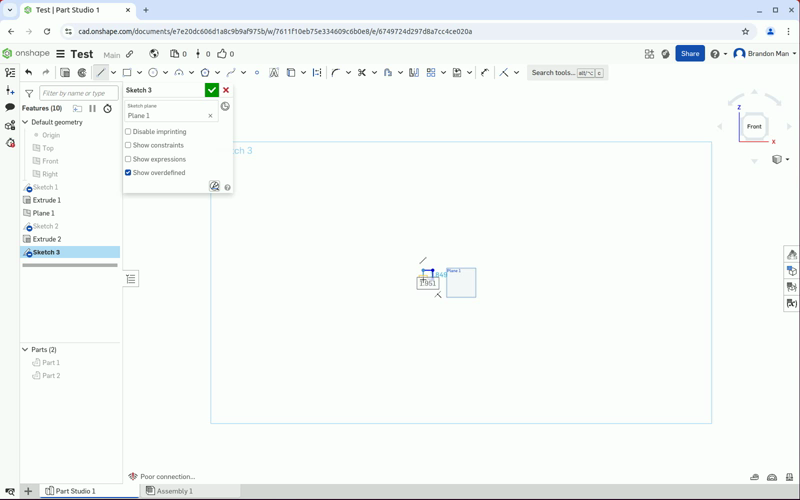
mouse_move(424, 271)
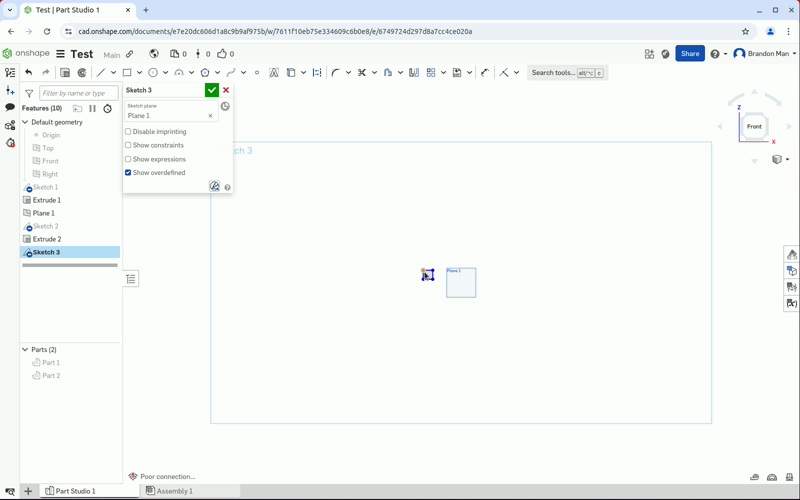
scroll(6)
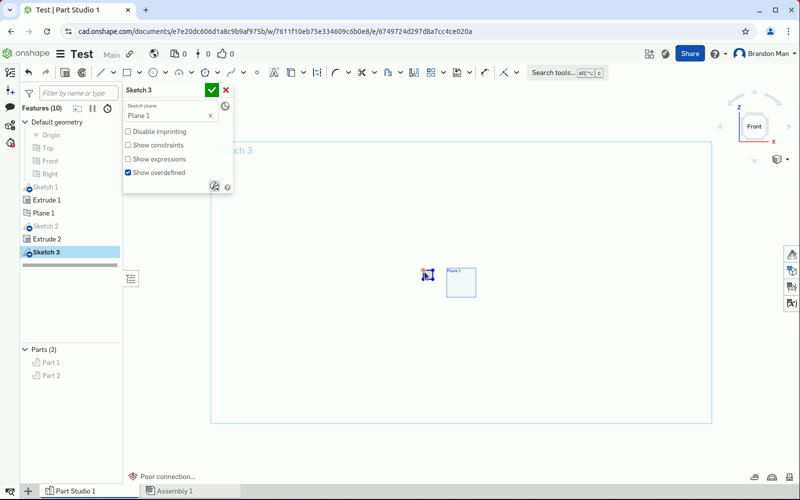
scroll(6)
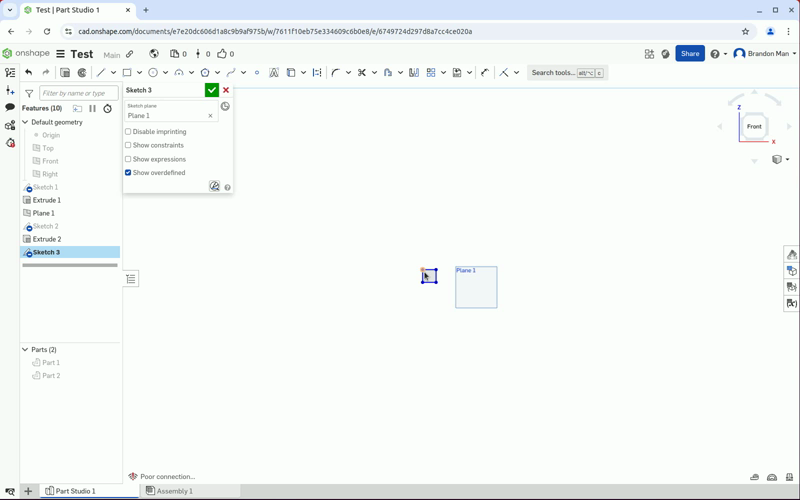
scroll(6)
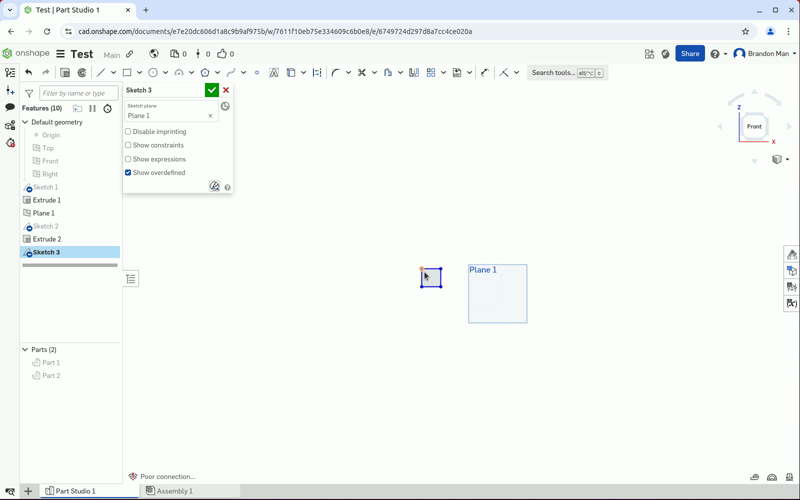
scroll(6)
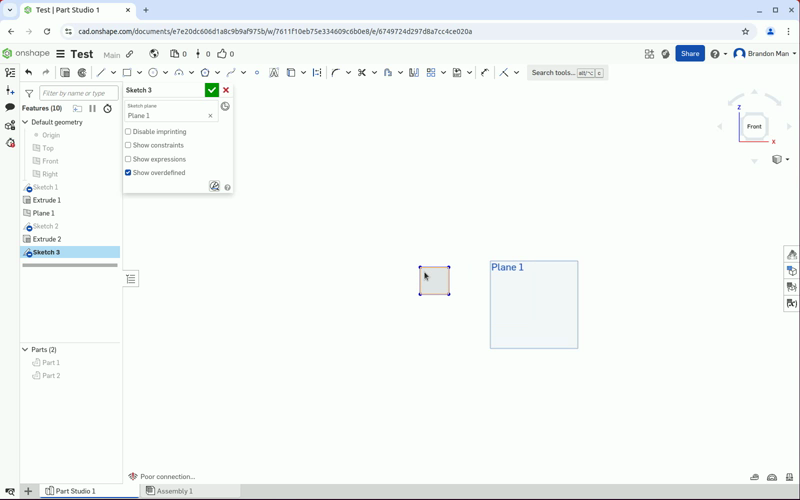
scroll(6)
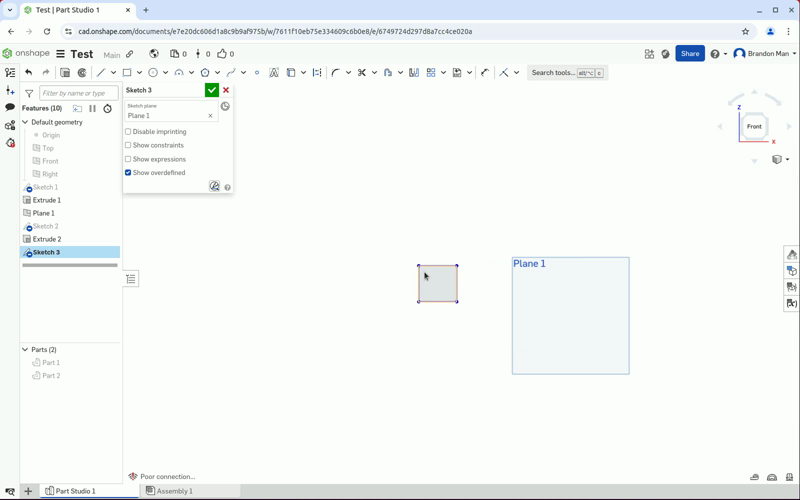
scroll(6)
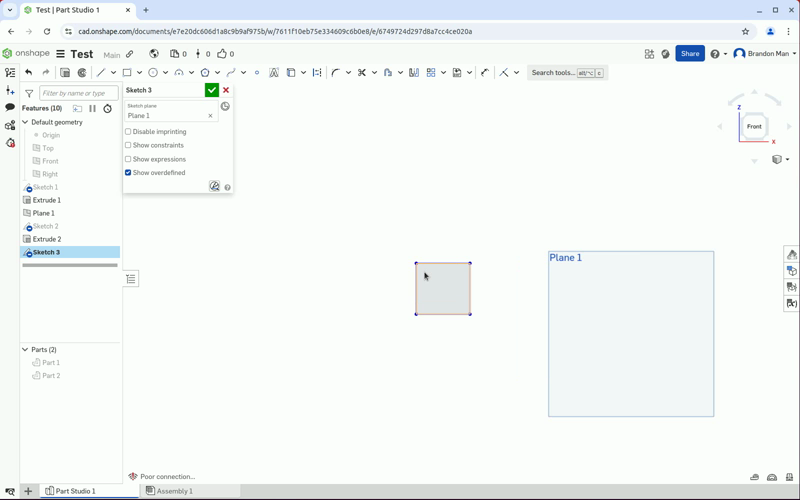
scroll(6)
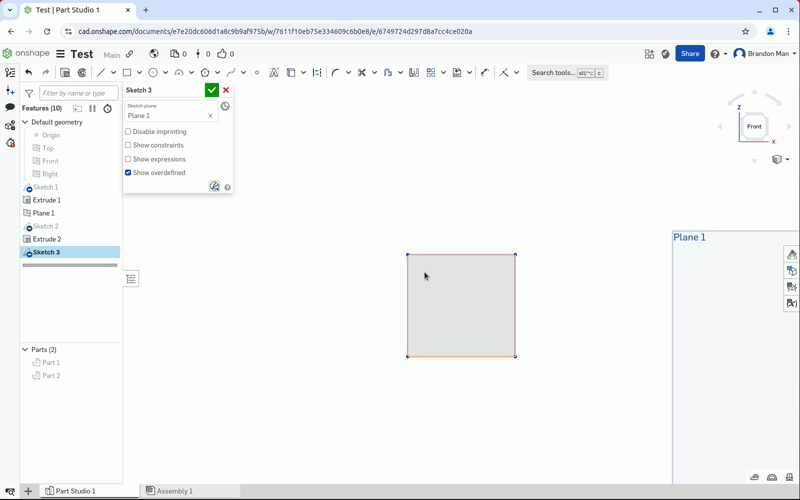
click(424, 271)
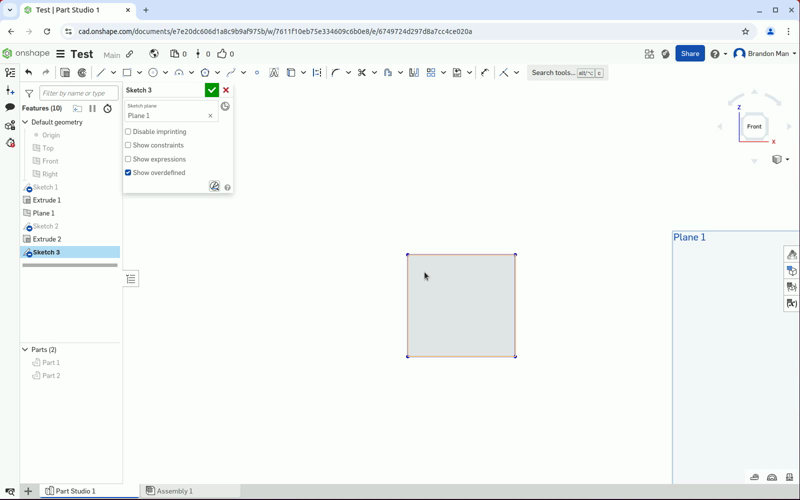
scroll(-6)
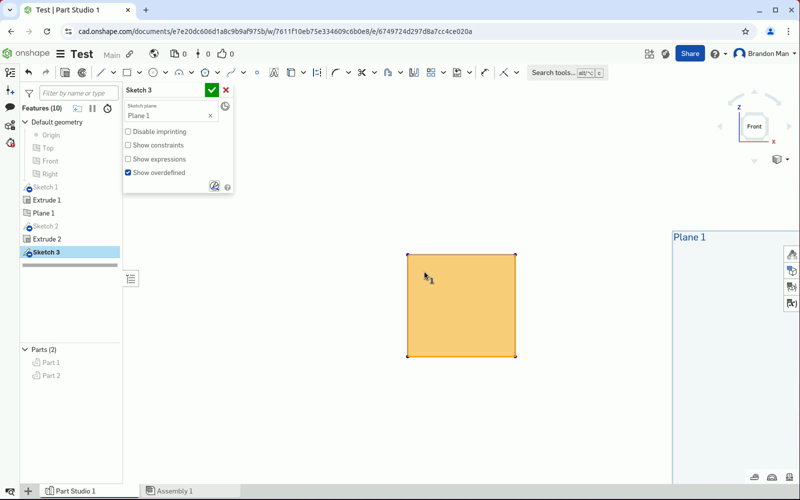
scroll(-6)
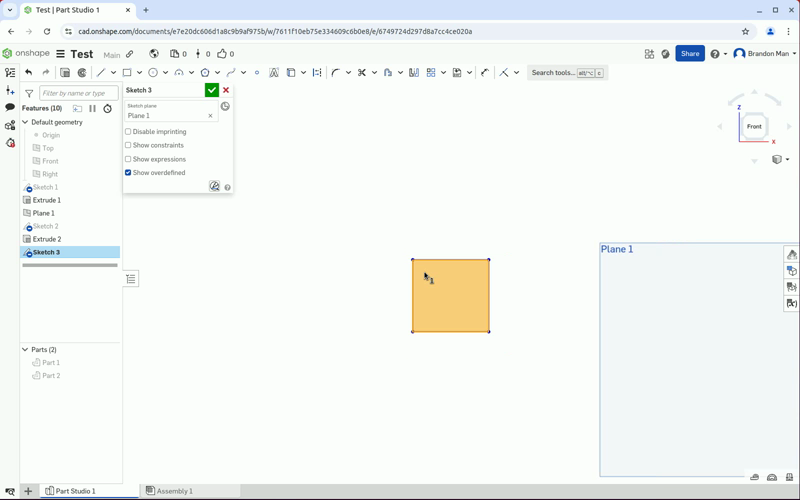
scroll(-6)
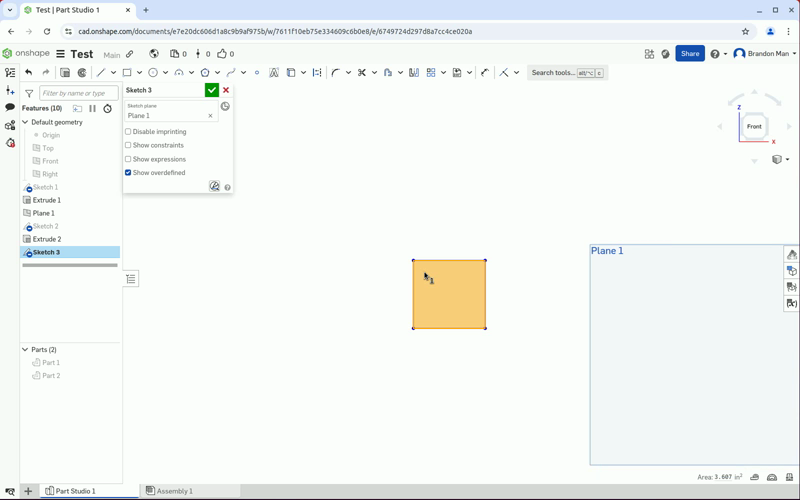
scroll(-6)
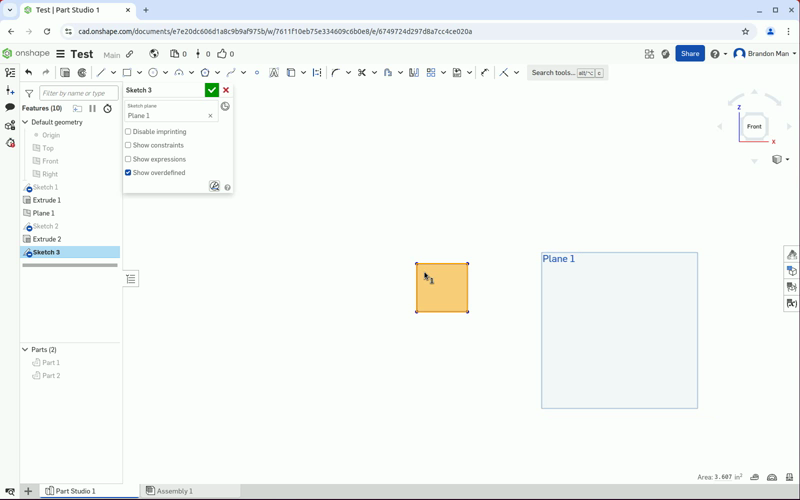
scroll(-6)
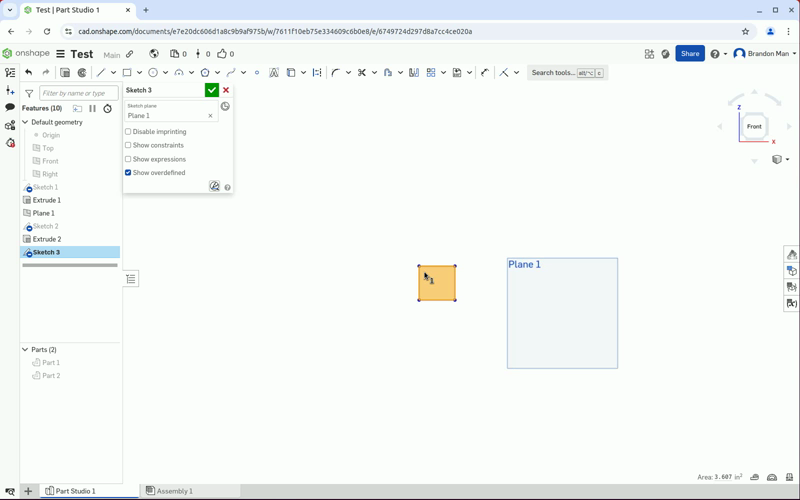
scroll(-6)
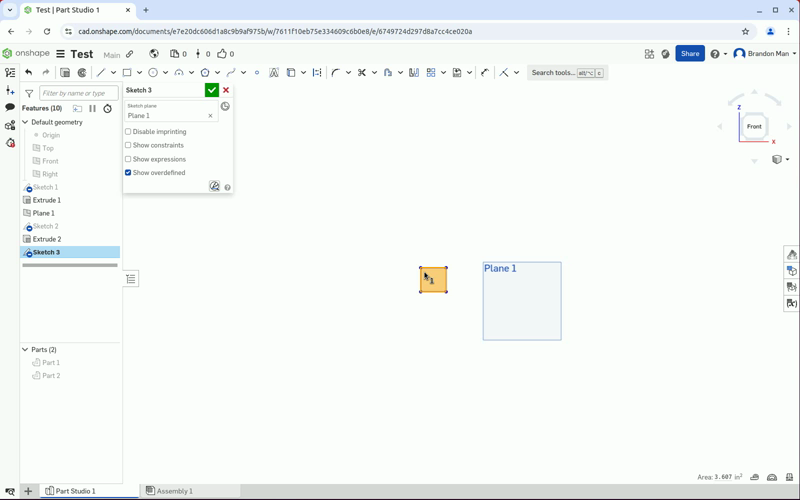
scroll(-6)
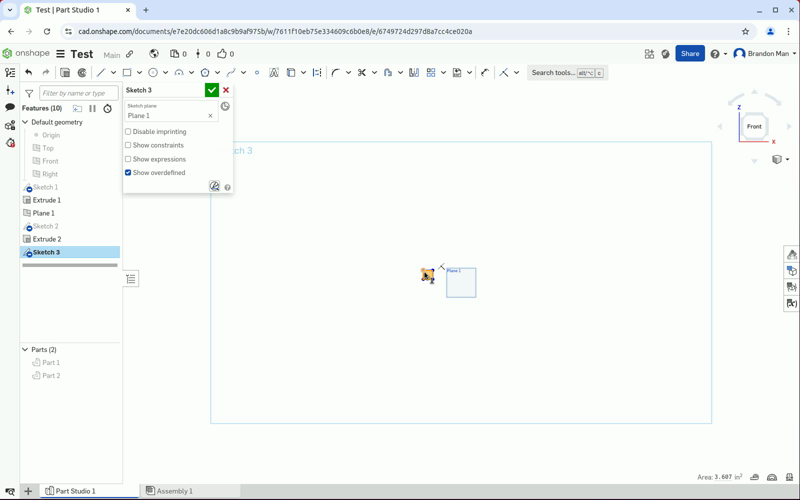
mouse_move(73, 352)
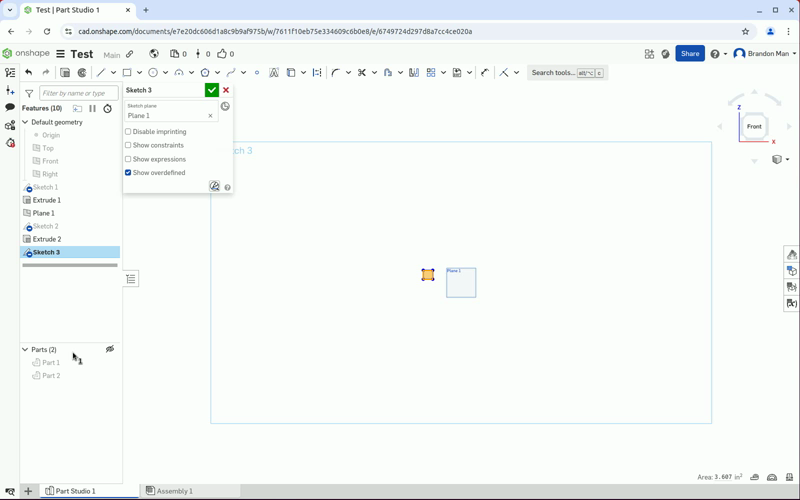
key(shift+y)
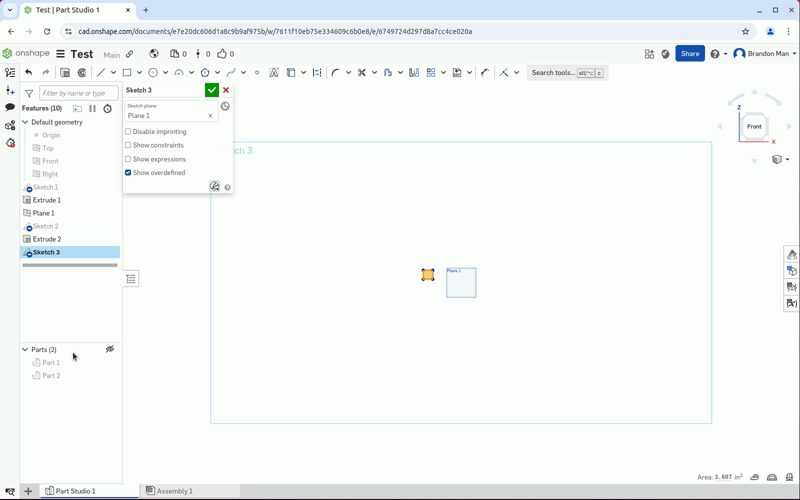
key(shift+e)
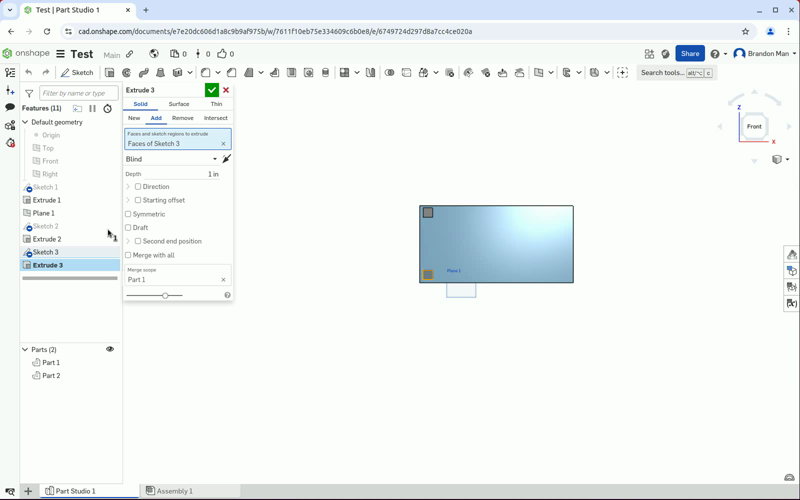
mouse_move(143, 106)
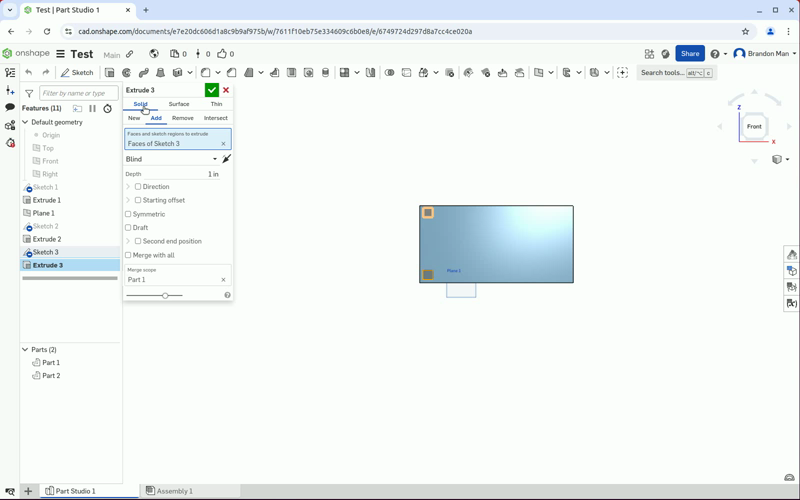
click(143, 106)
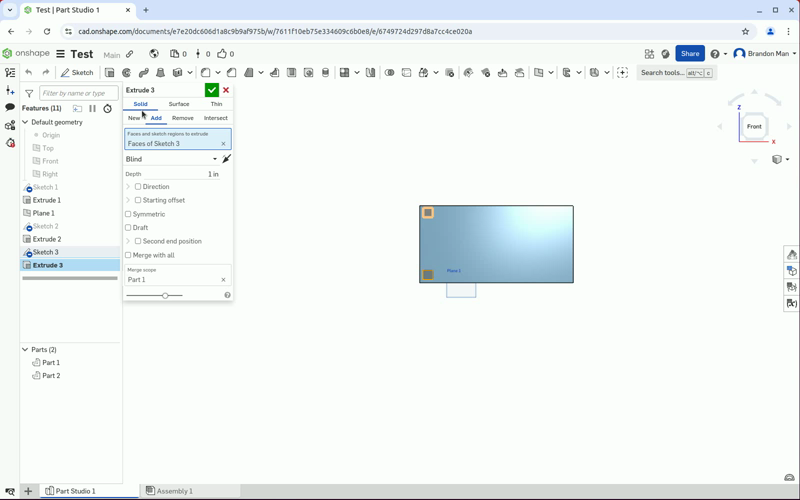
mouse_move(137, 120)
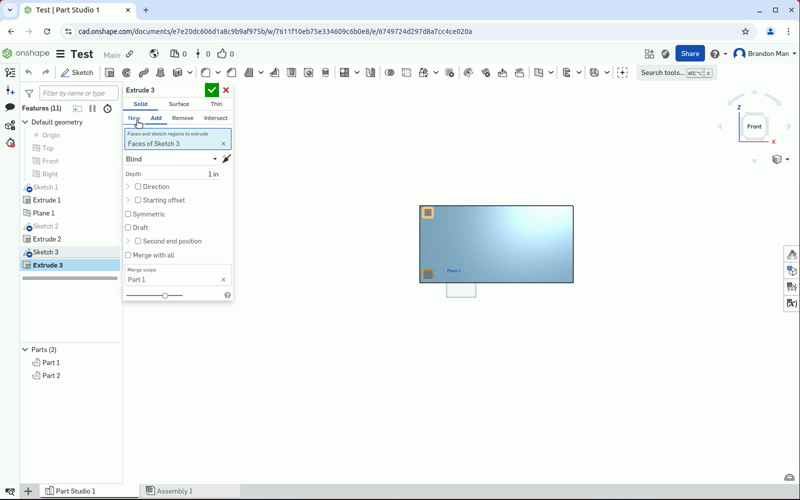
click(137, 120)
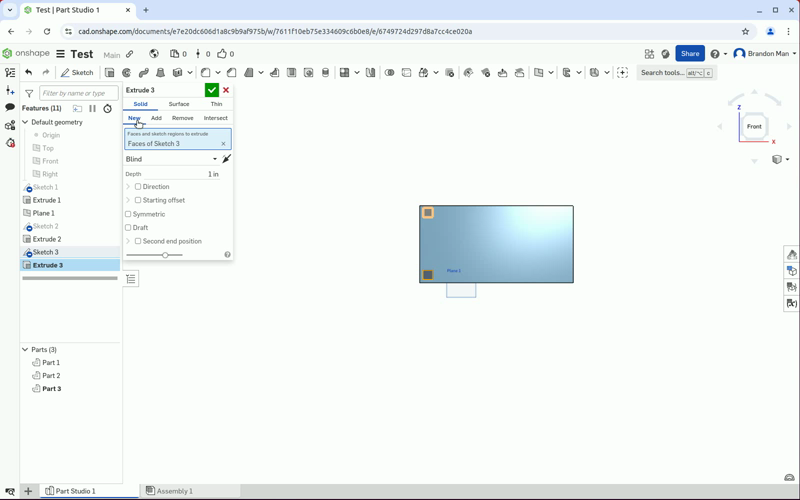
key(tab, 4)
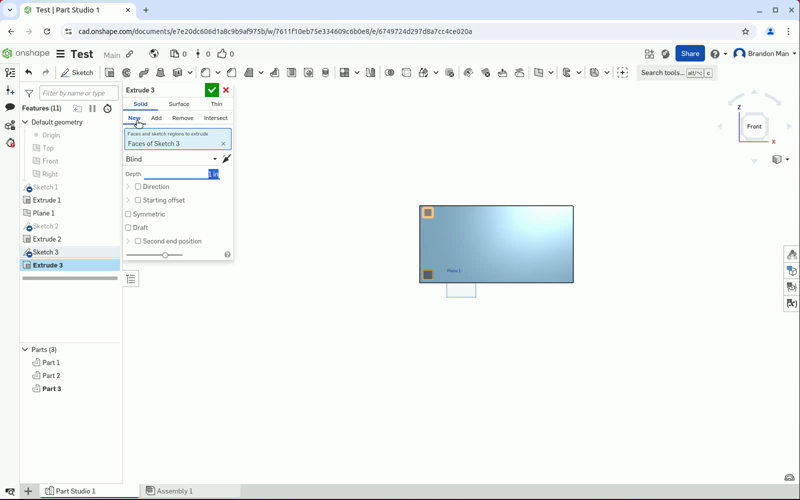
text(7.943)
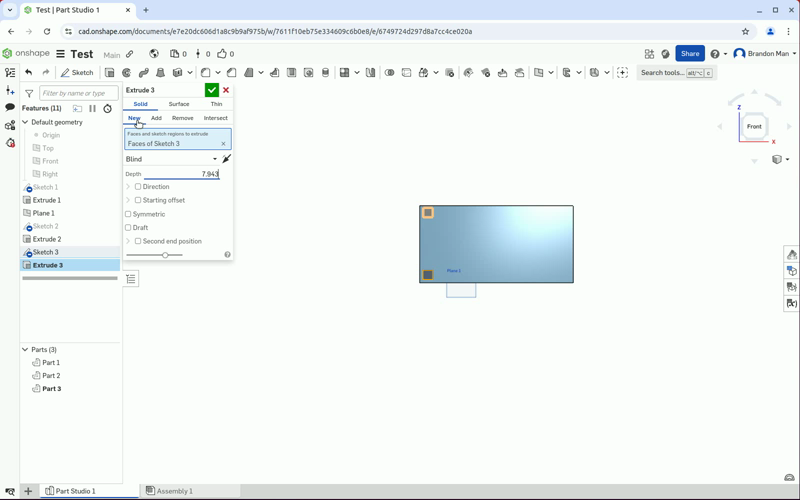
key(enter)
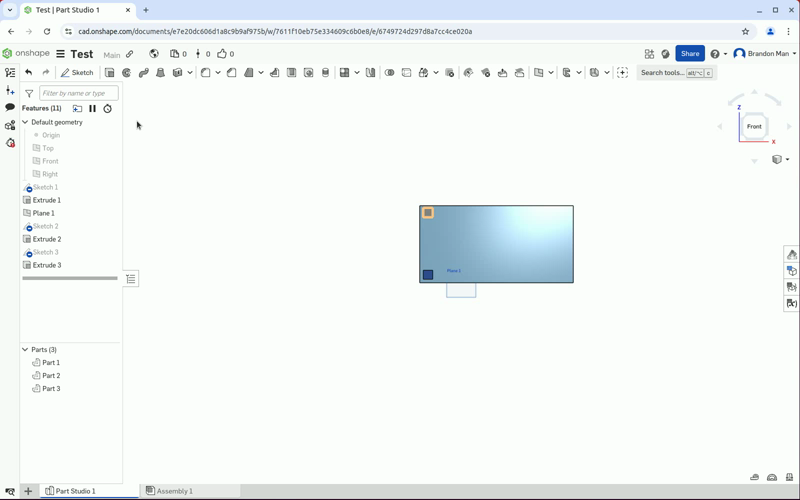
key(shift+h)
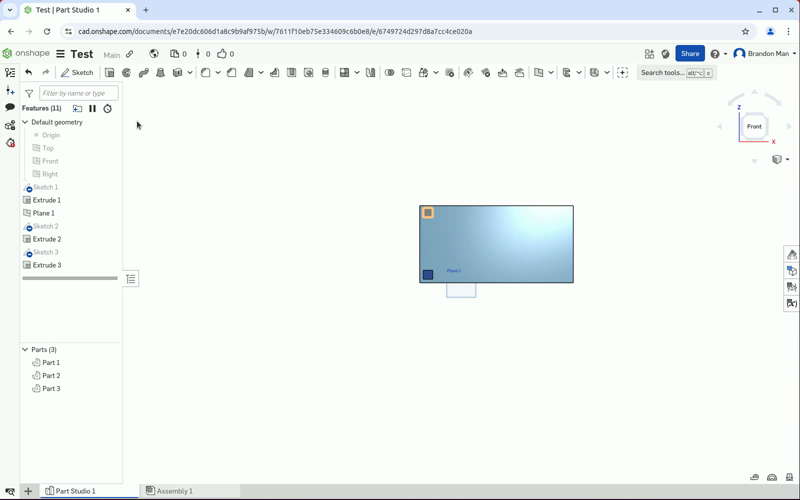
key(shift+h)
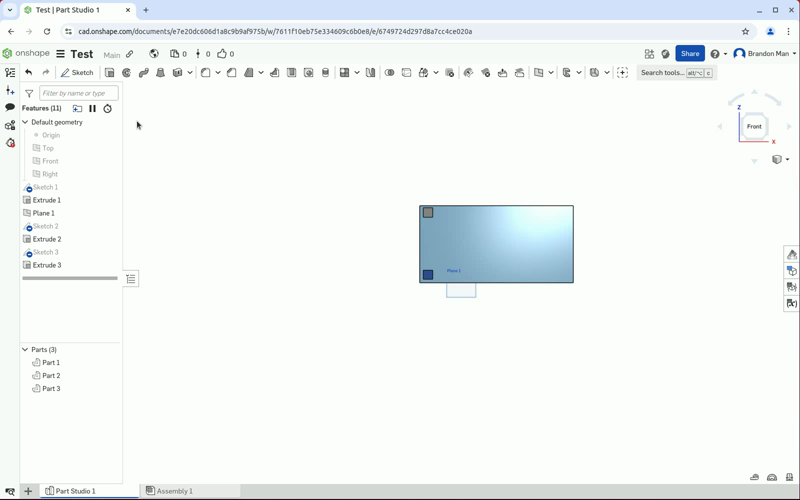
mouse_move(73, 189)
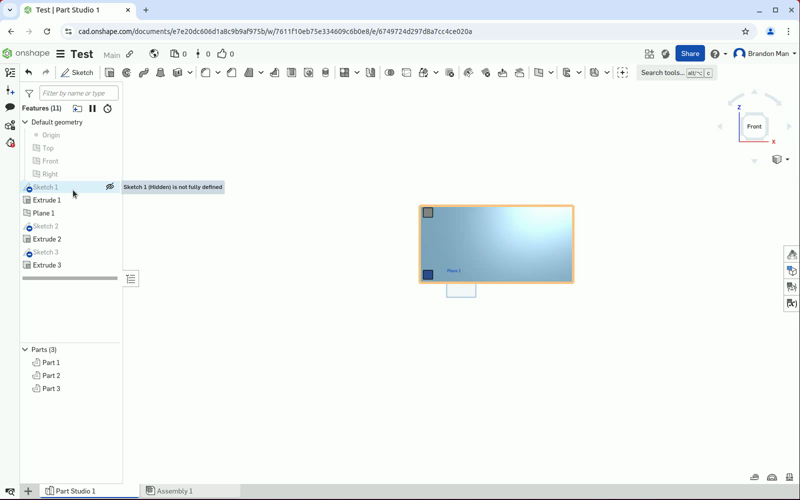
click(73, 189)
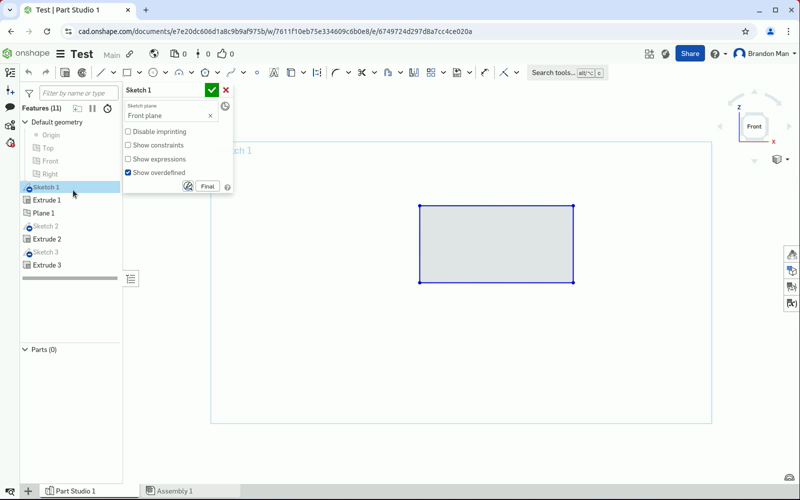
mouse_move(229, 92)
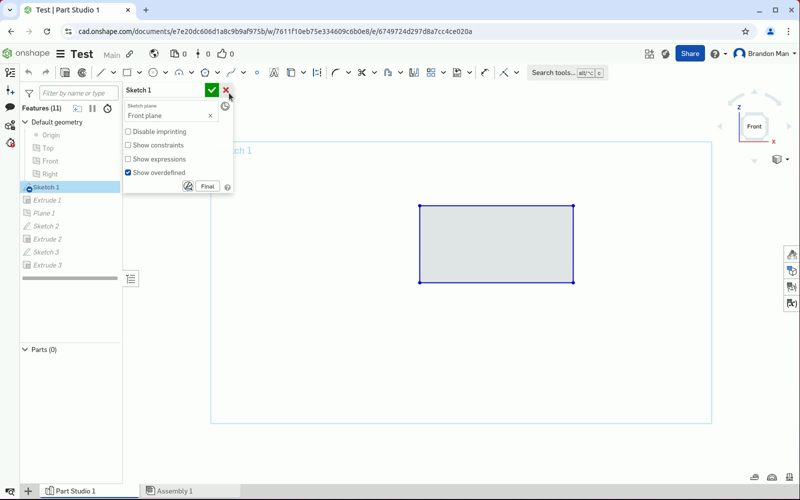
click(229, 92)
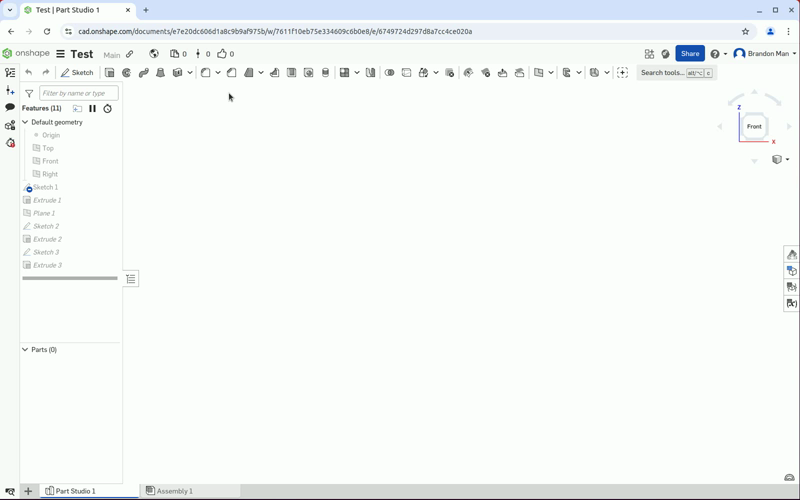
key(shift+s)
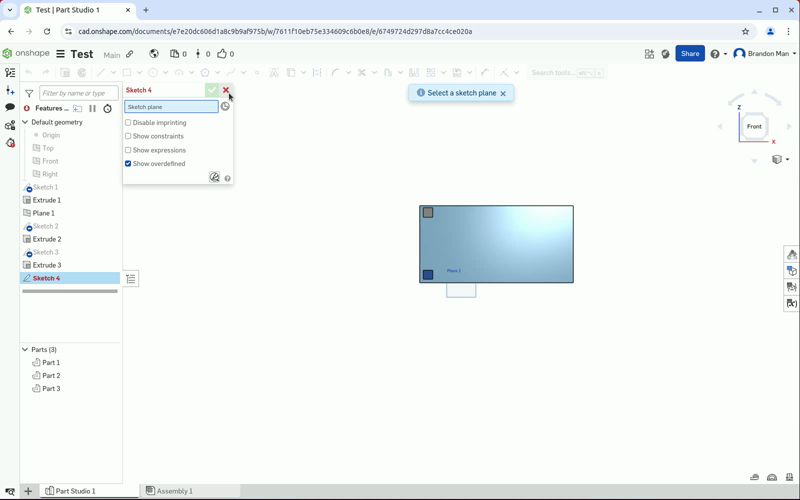
mouse_move(73, 215)
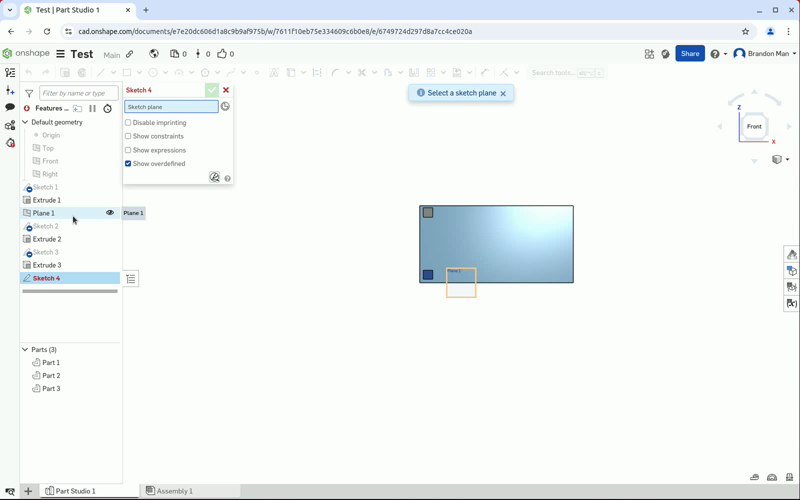
click(73, 215)
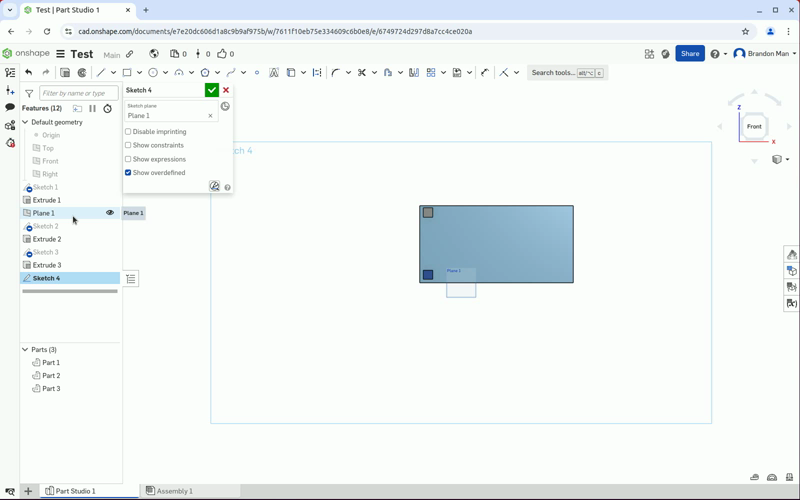
mouse_move(73, 352)
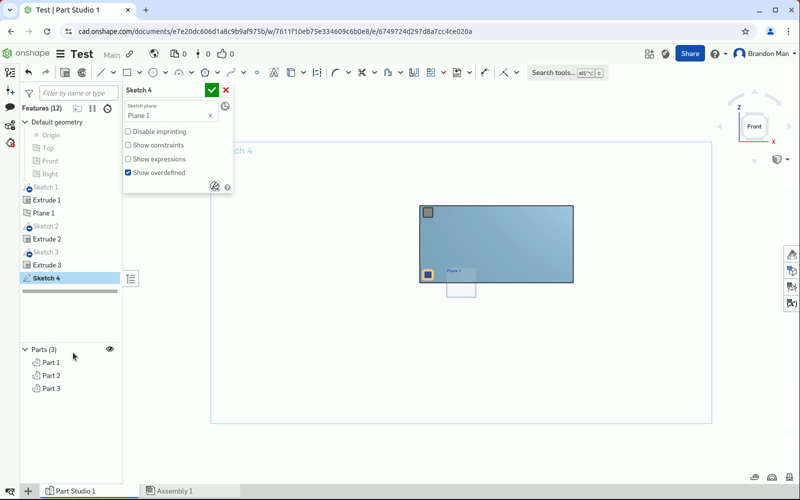
key(y)
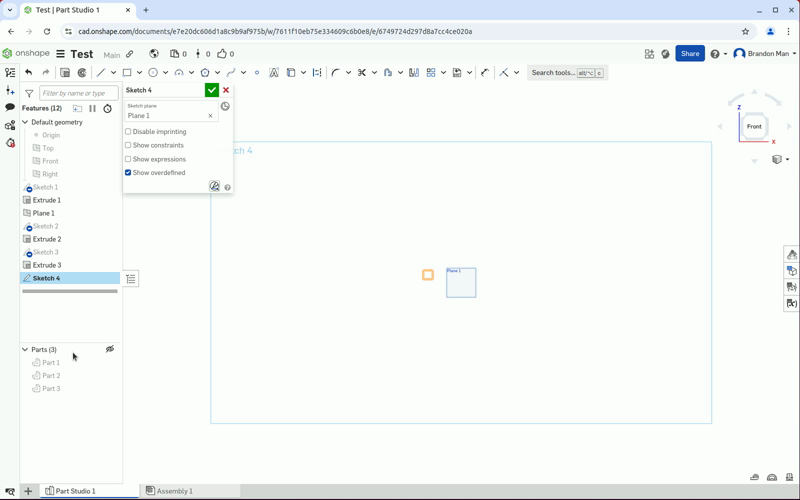
key(l)
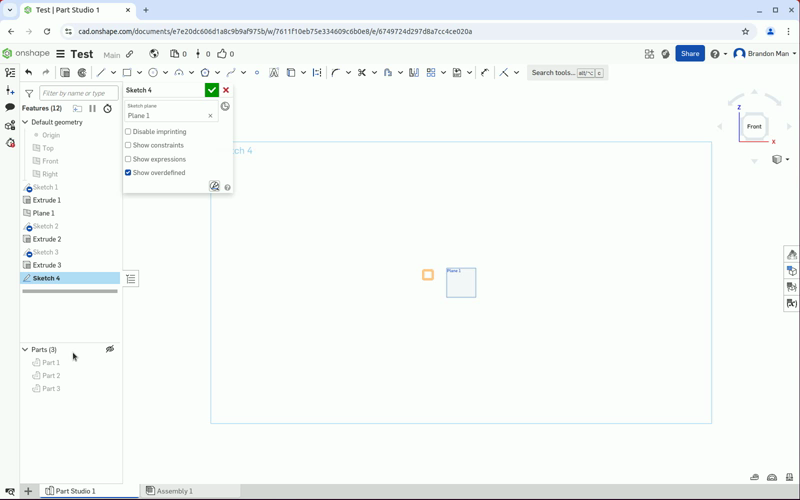
key_down(shift)
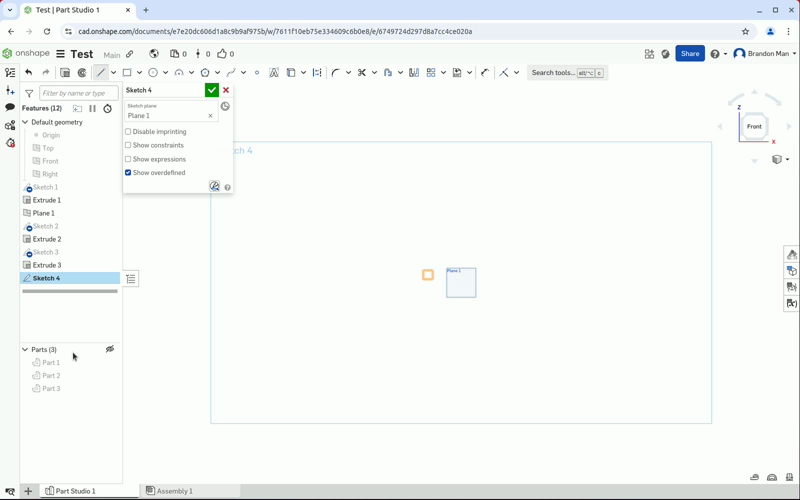
mouse_move(561, 217)
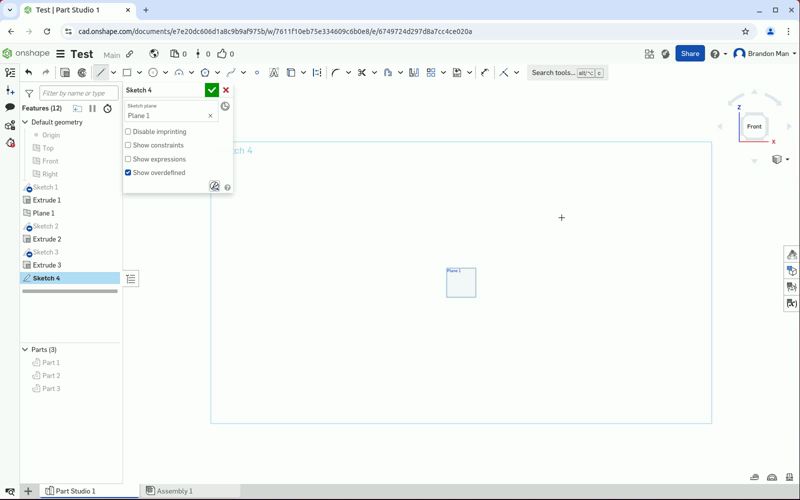
click(561, 217)
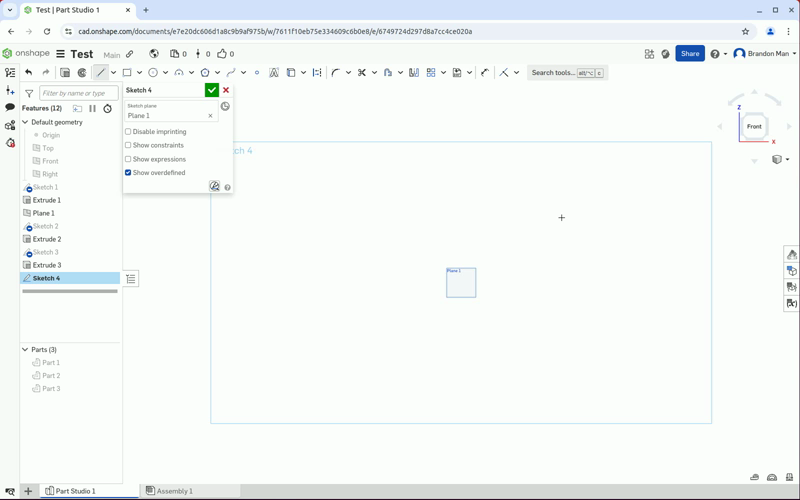
key_up(shift)
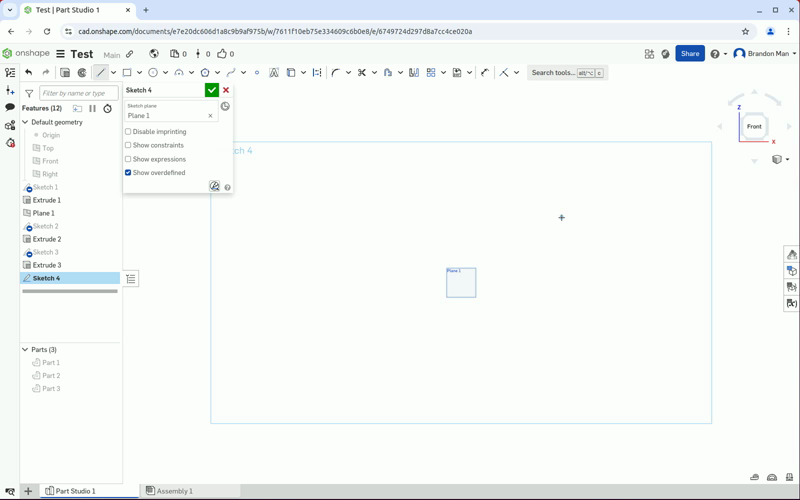
key_down(shift)
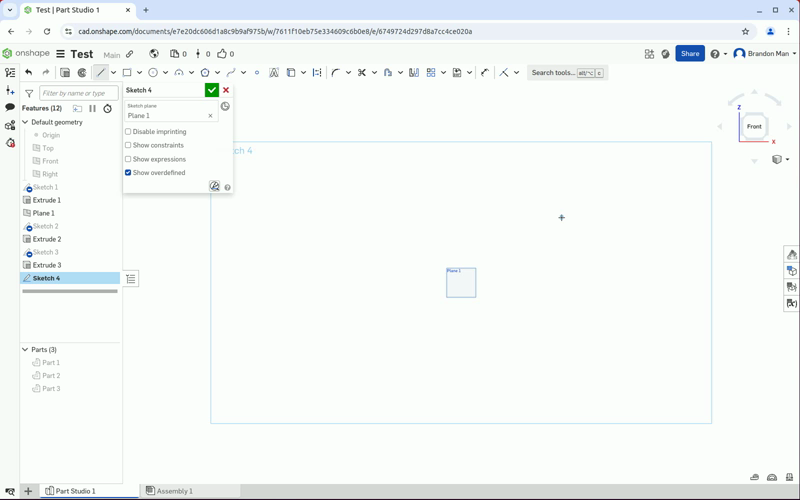
mouse_move(589, 217)
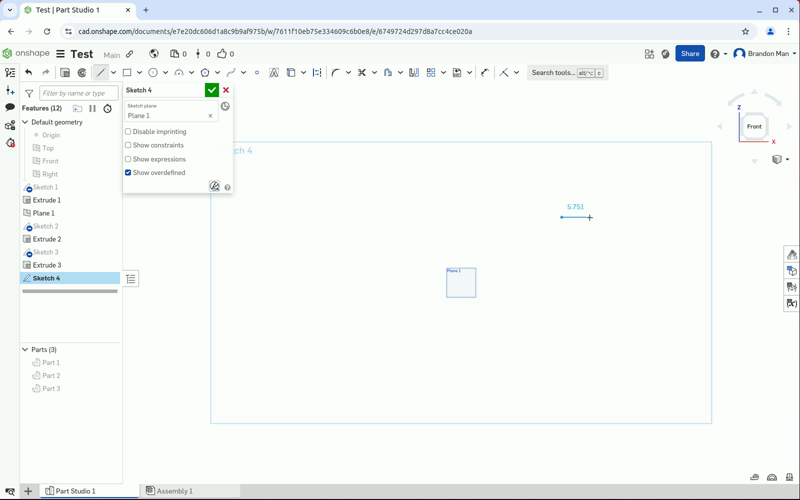
mouse_move(570, 217)
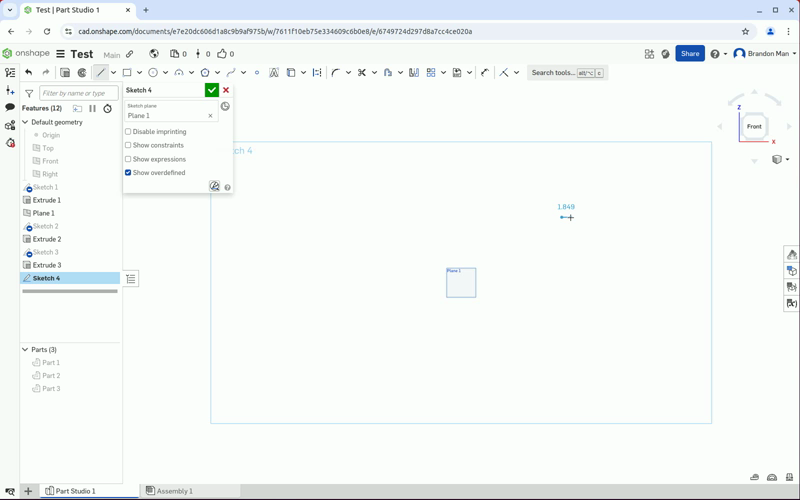
click(570, 217)
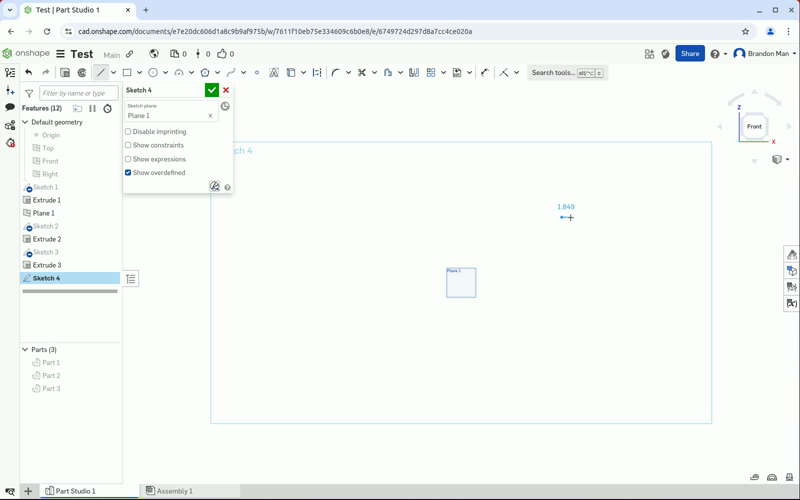
key_up(shift)
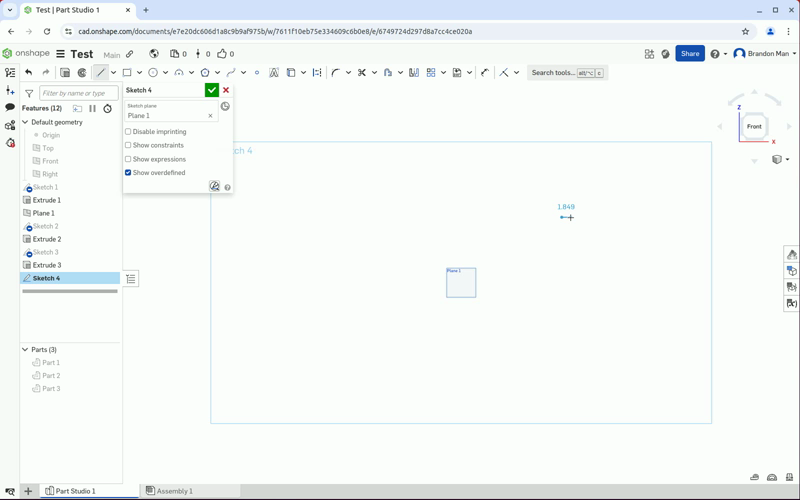
key_down(shift)
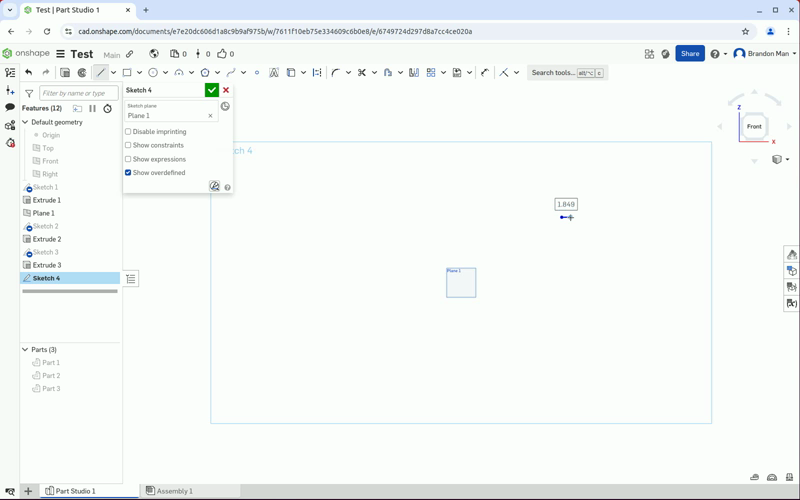
mouse_move(589, 217)
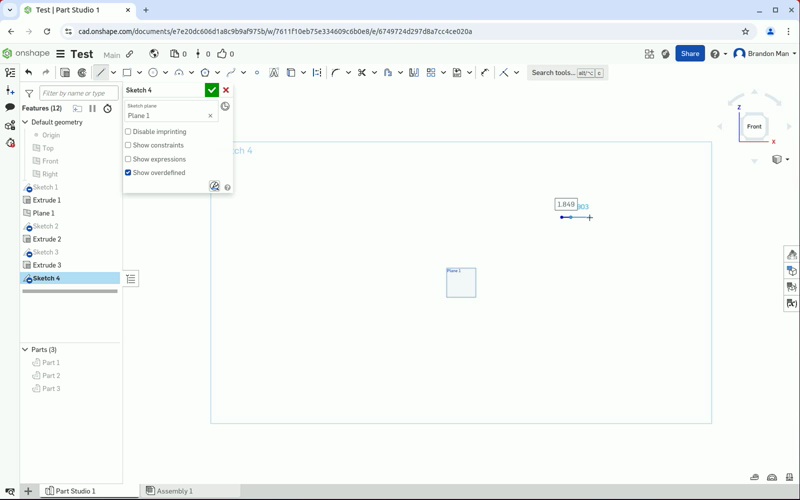
mouse_move(570, 207)
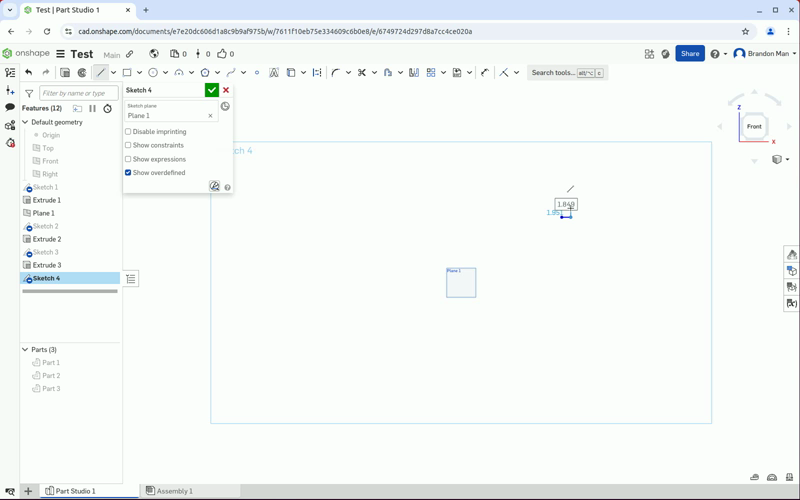
click(570, 207)
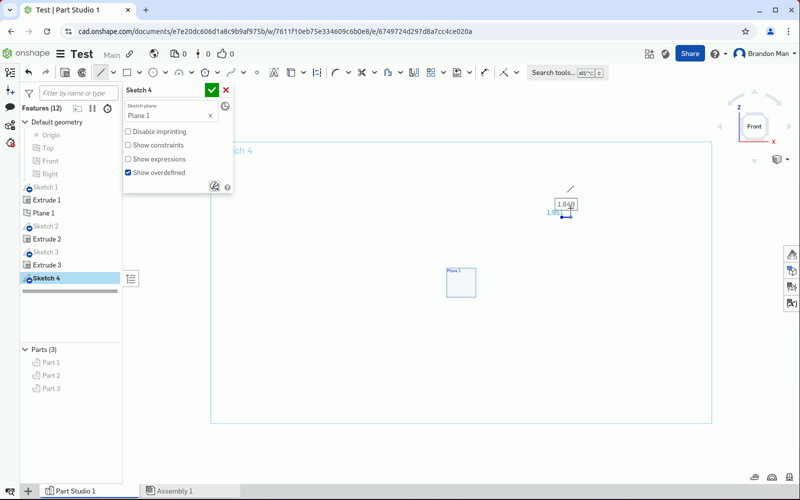
key_up(shift)
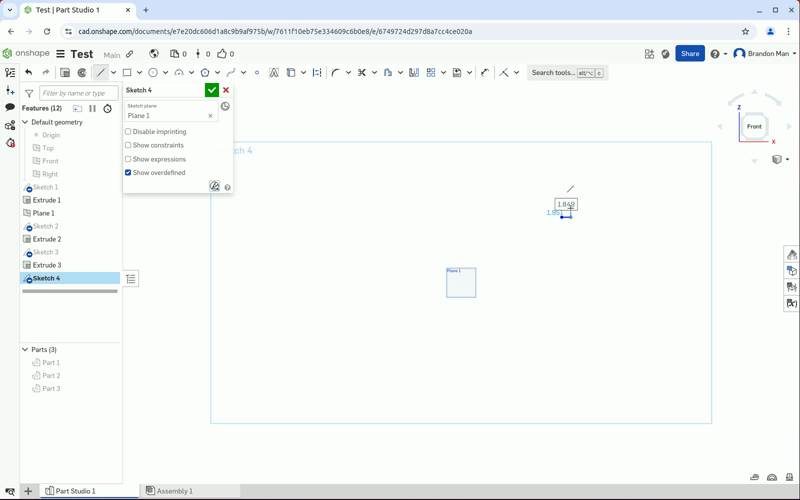
key_down(shift)
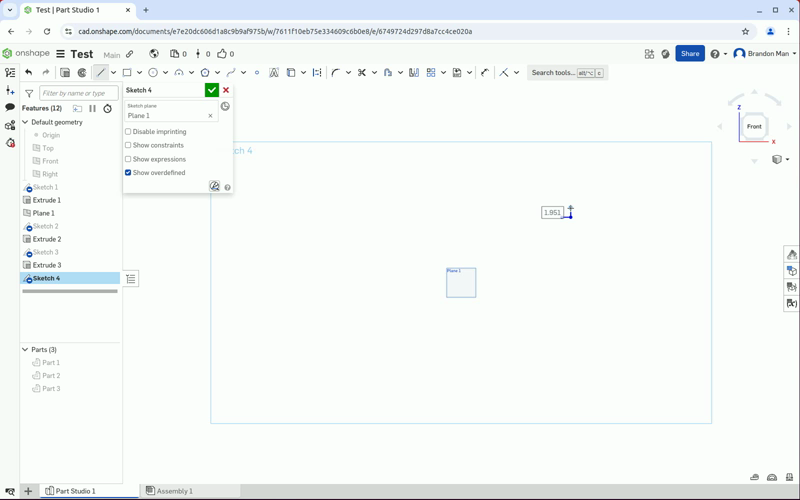
mouse_move(589, 207)
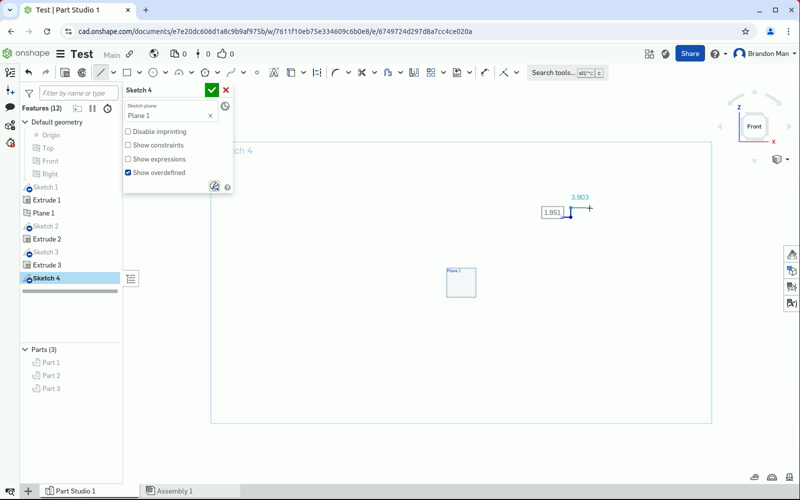
mouse_move(561, 207)
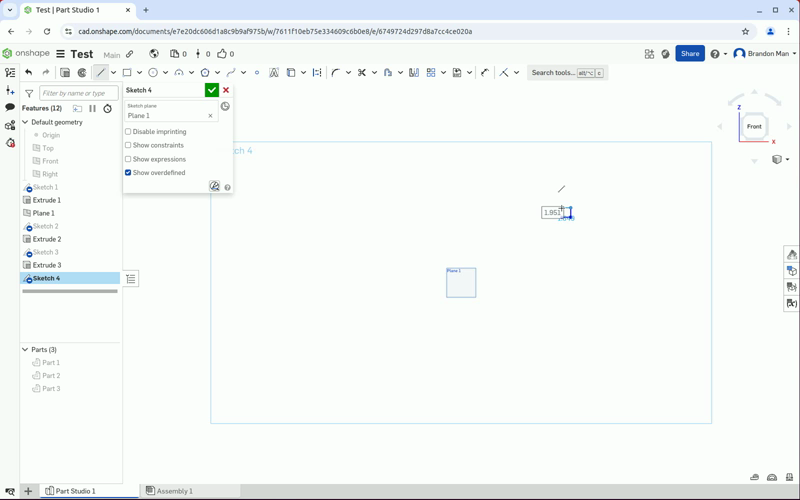
click(561, 207)
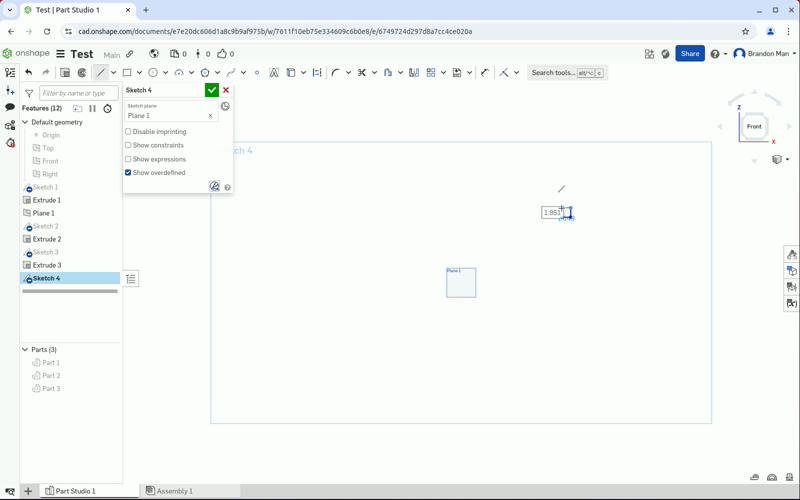
key_up(shift)
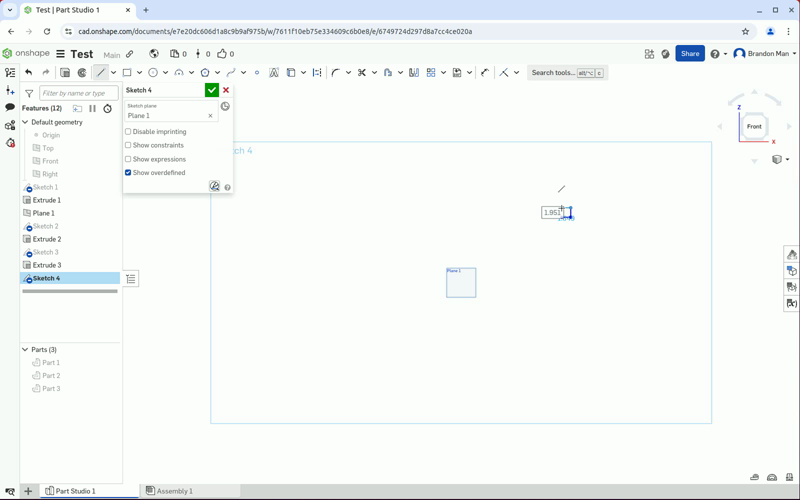
mouse_move(589, 207)
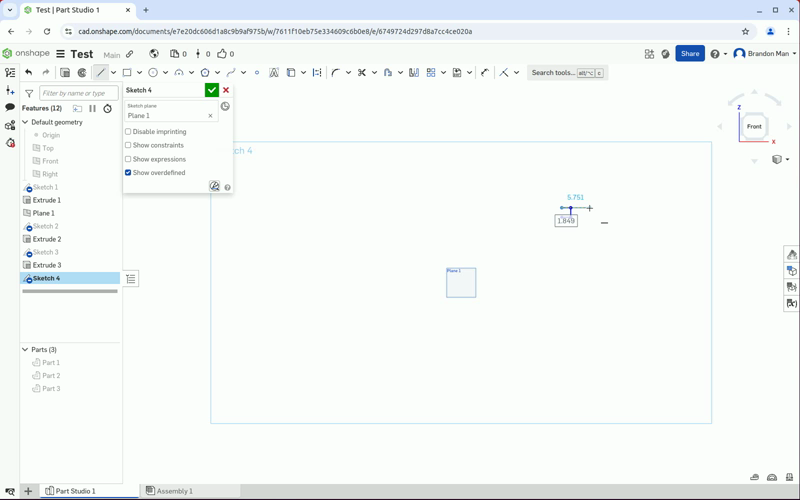
key_down(shift)
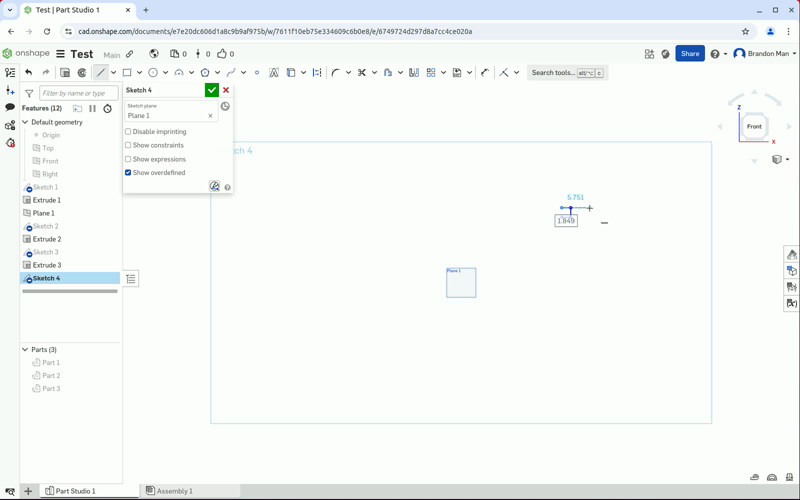
mouse_move(561, 217)
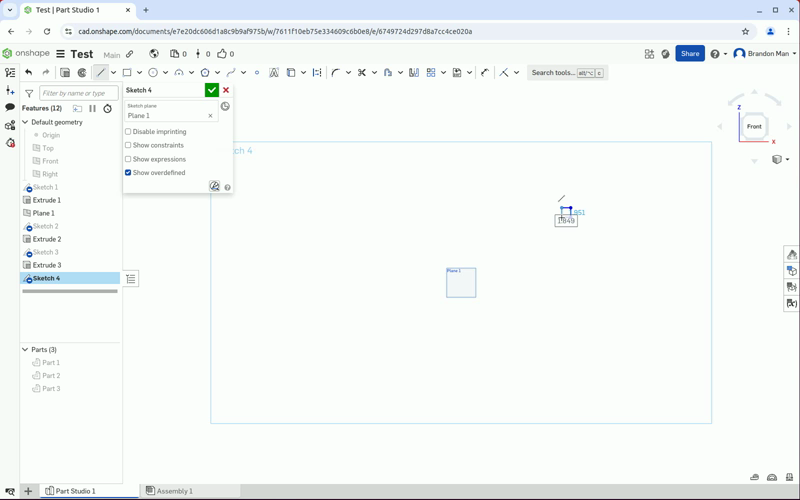
key_up(shift)
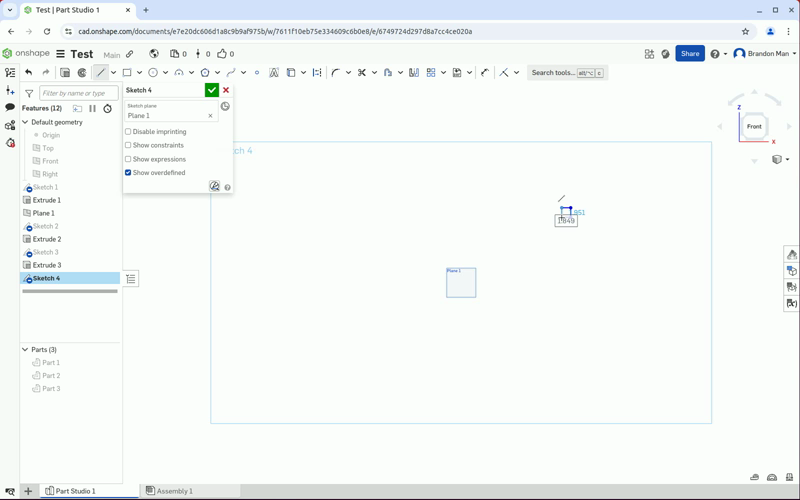
click(561, 217)
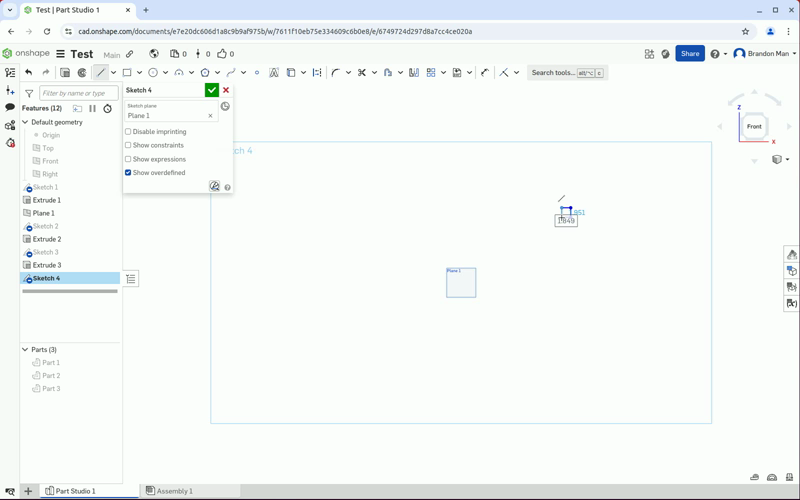
key(esc)
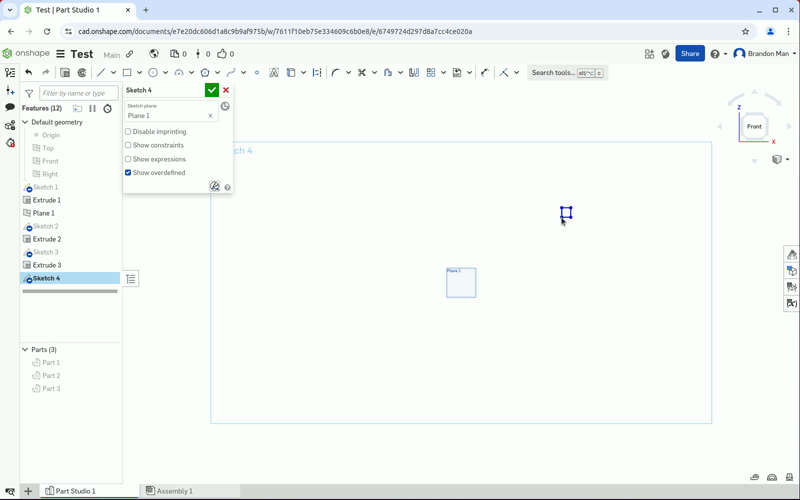
mouse_move(570, 215)
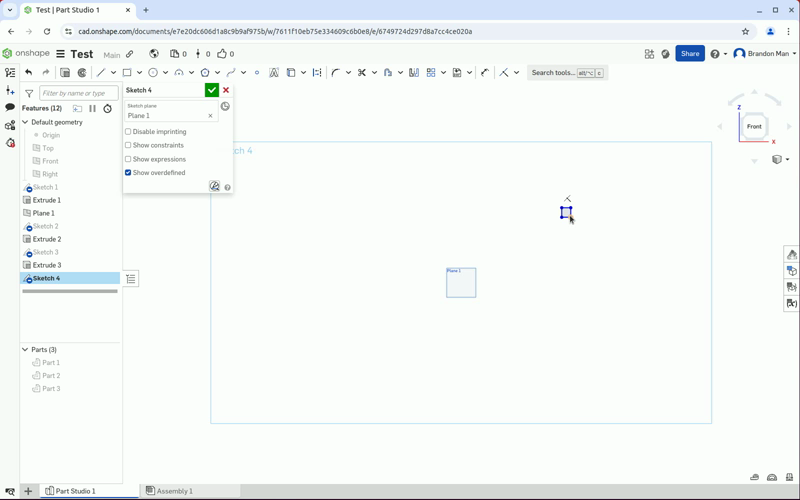
scroll(6)
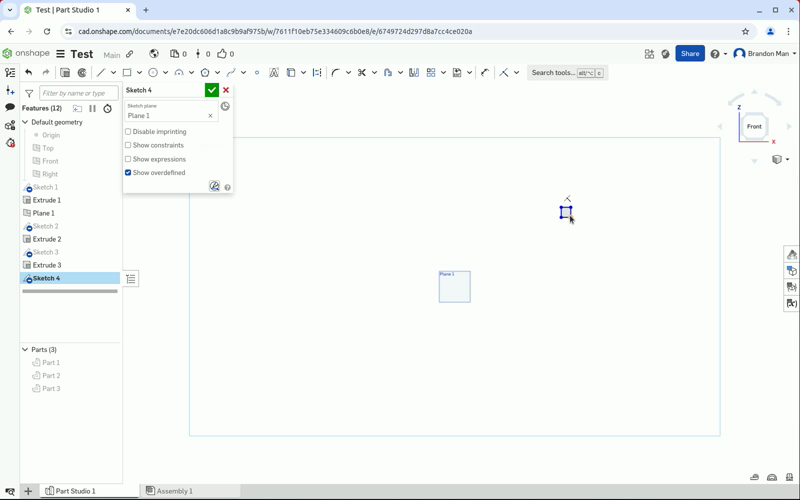
scroll(6)
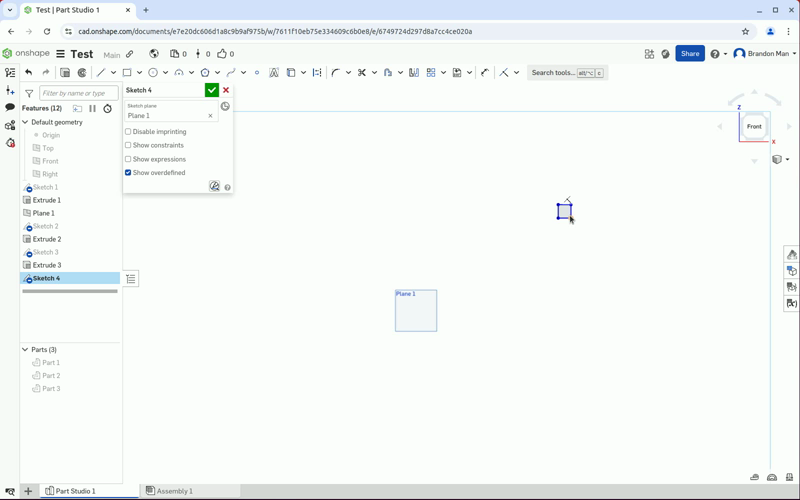
scroll(6)
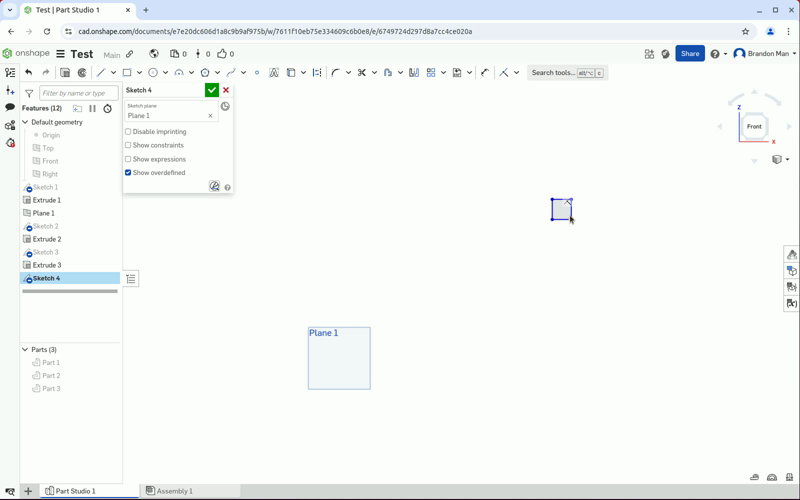
scroll(6)
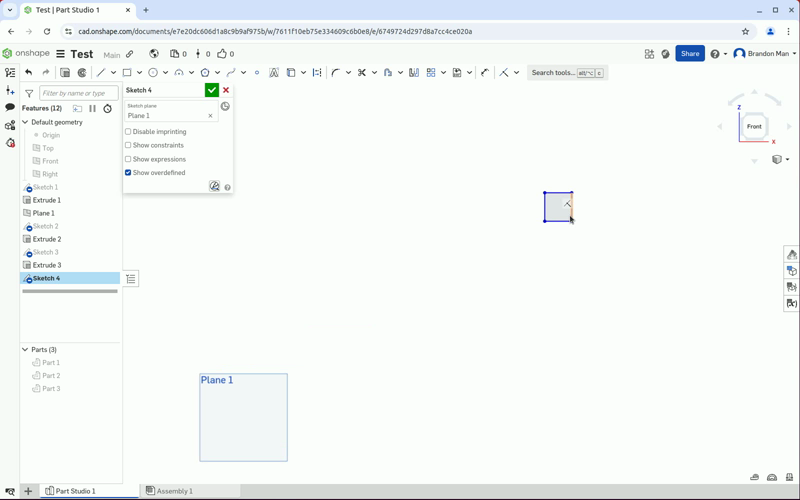
scroll(6)
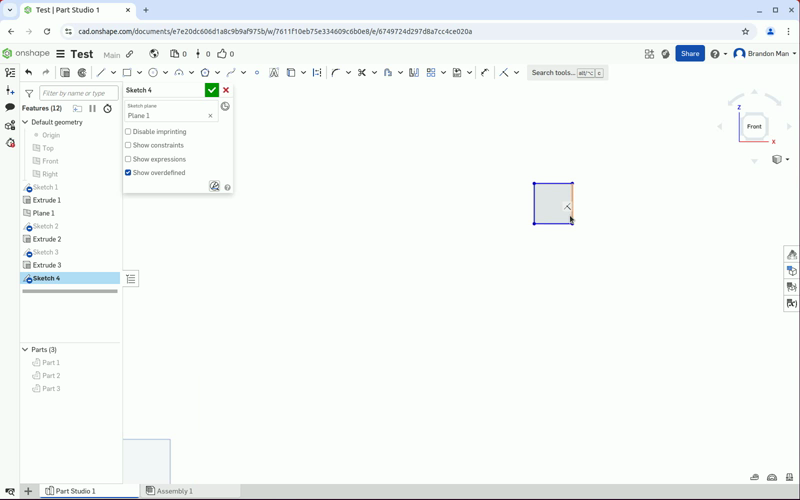
scroll(6)
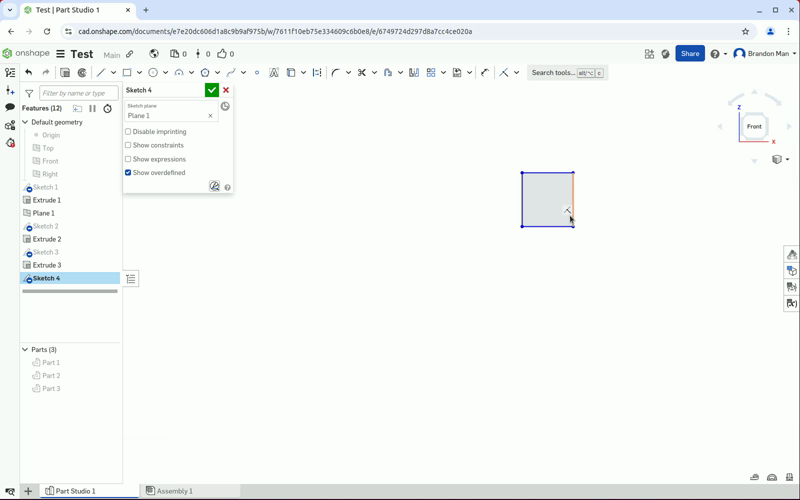
scroll(6)
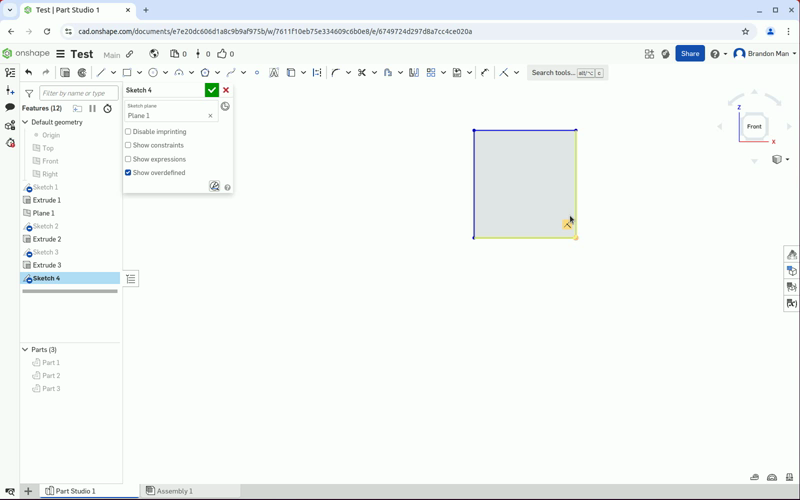
click(570, 215)
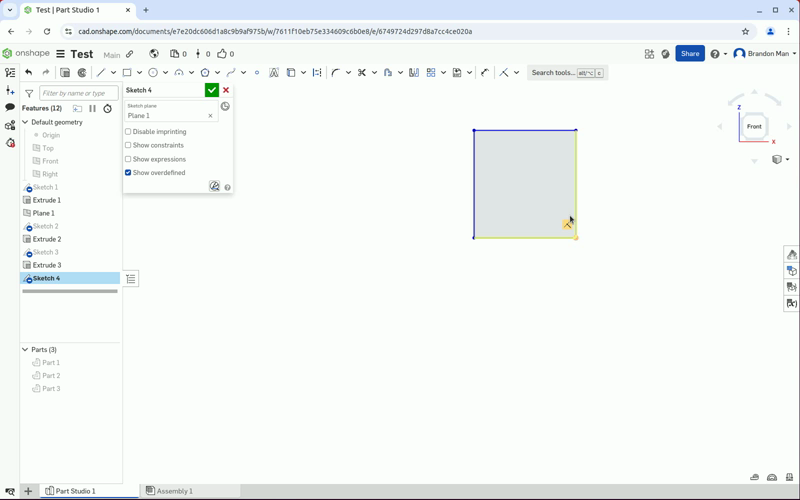
scroll(-6)
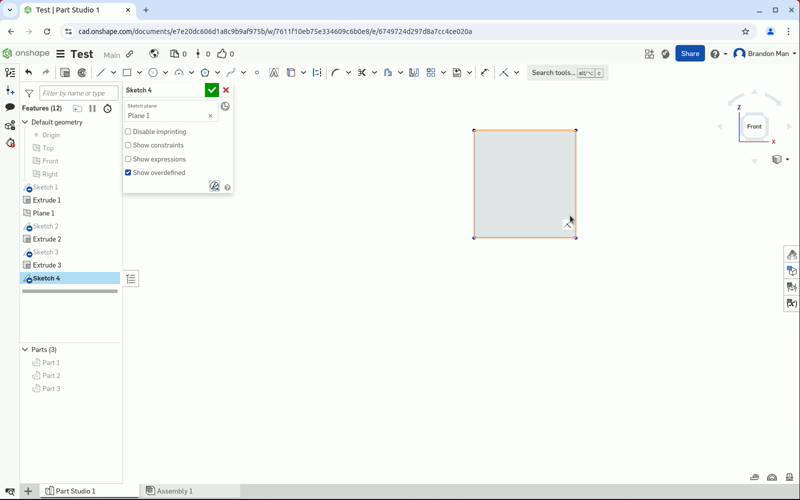
scroll(-6)
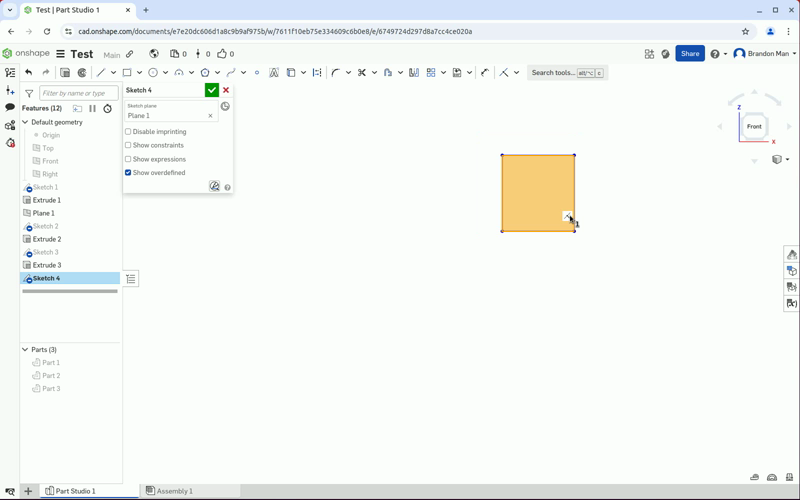
scroll(-6)
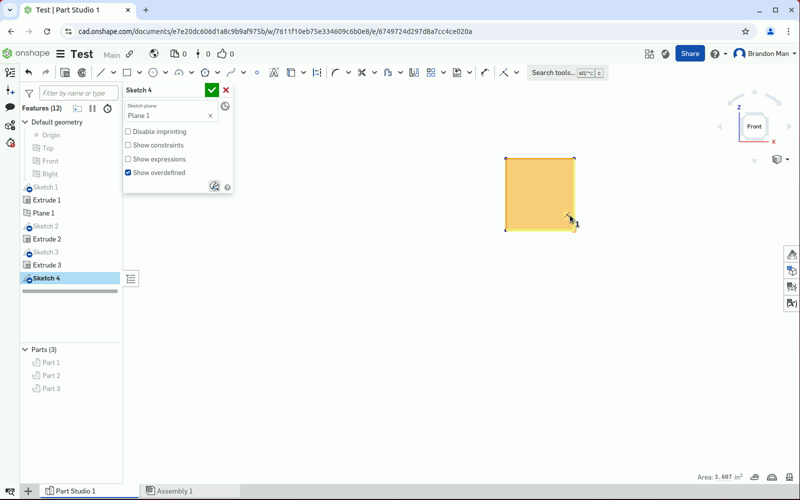
scroll(-6)
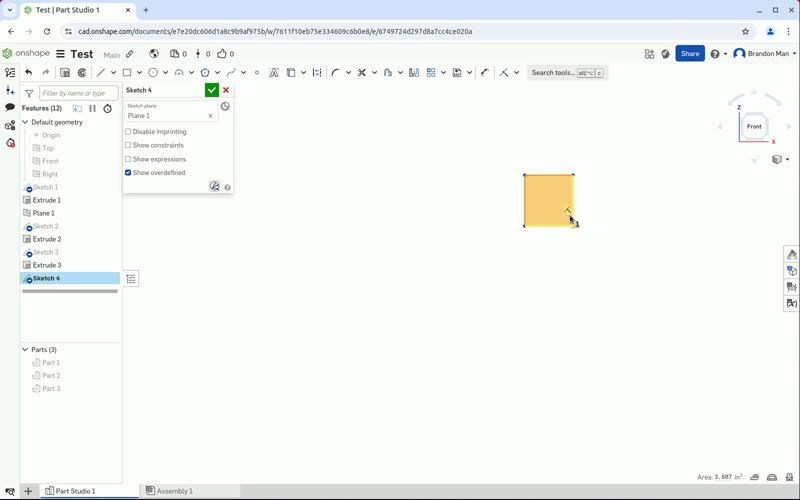
scroll(-6)
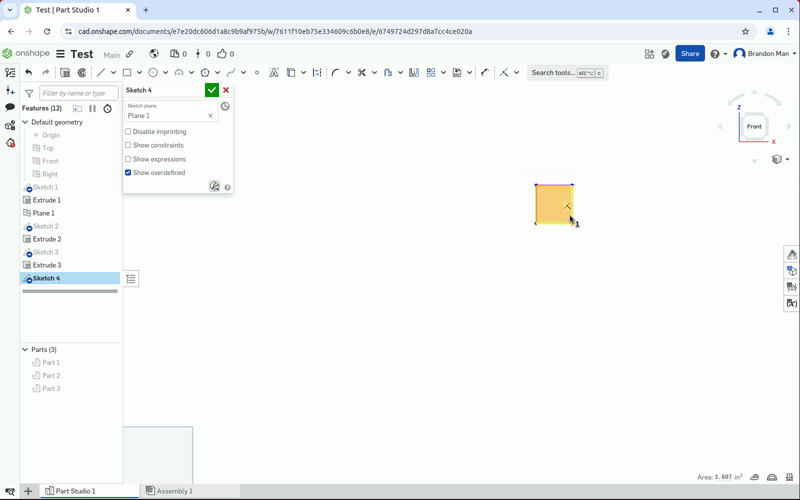
scroll(-6)
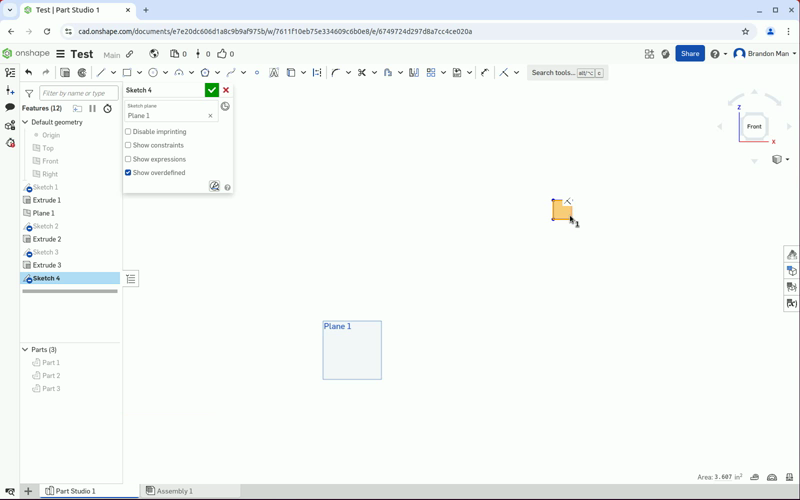
scroll(-6)
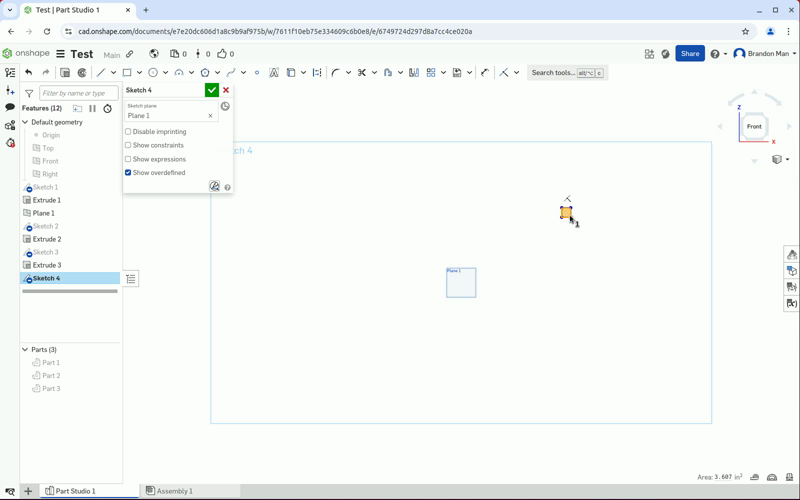
mouse_move(73, 352)
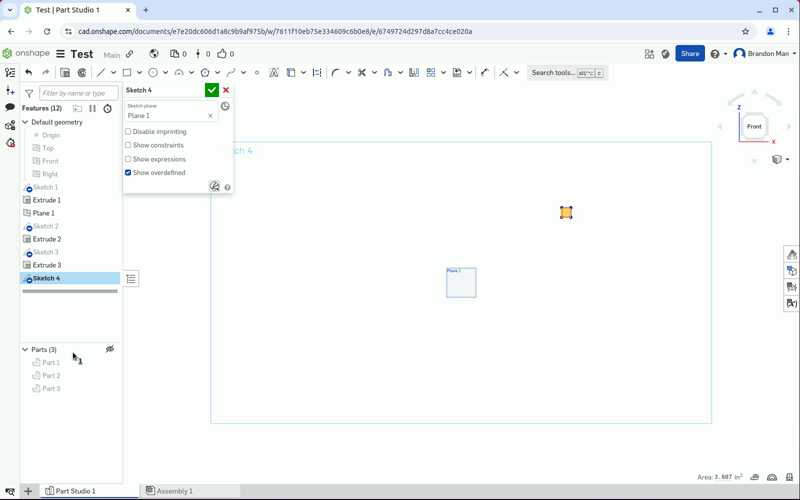
key(shift+y)
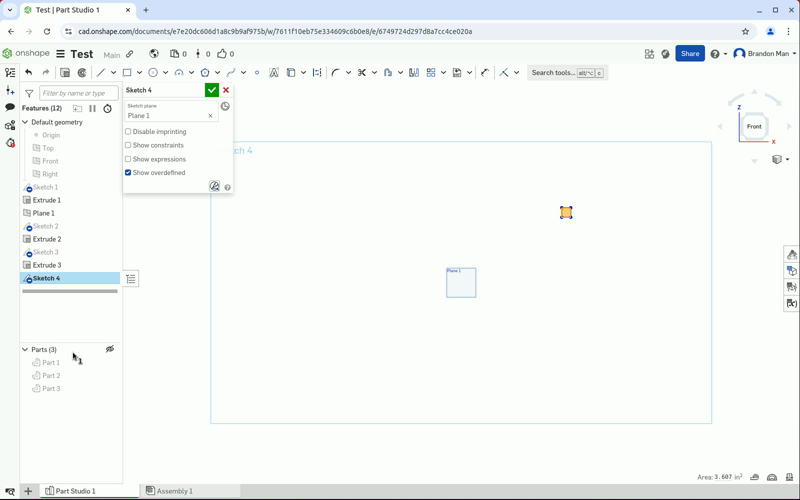
key(shift+e)
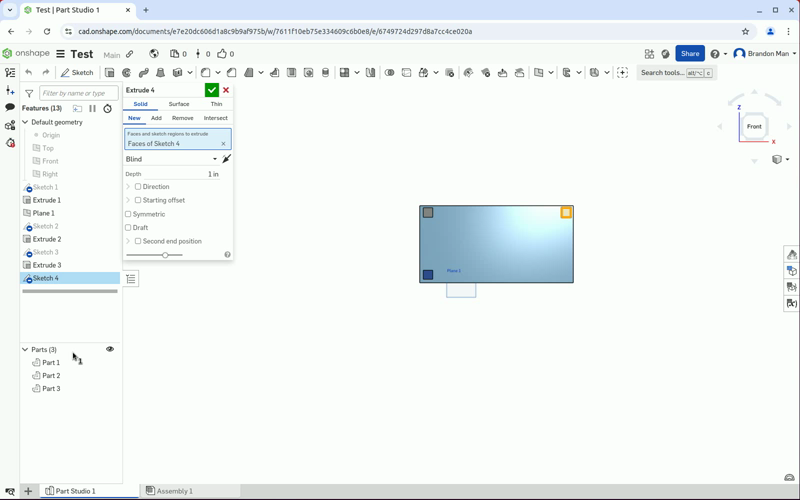
mouse_move(143, 106)
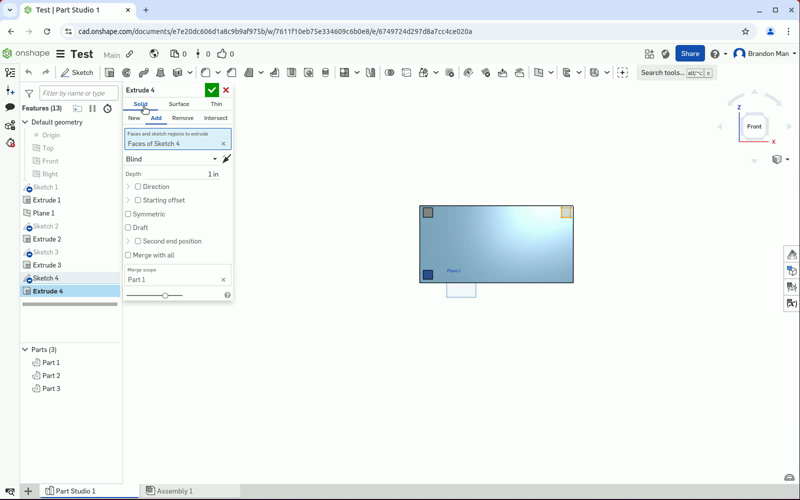
click(143, 106)
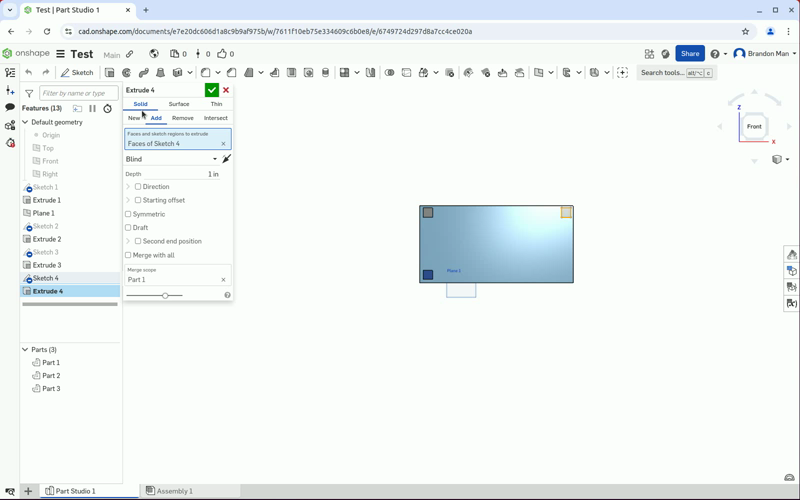
mouse_move(137, 120)
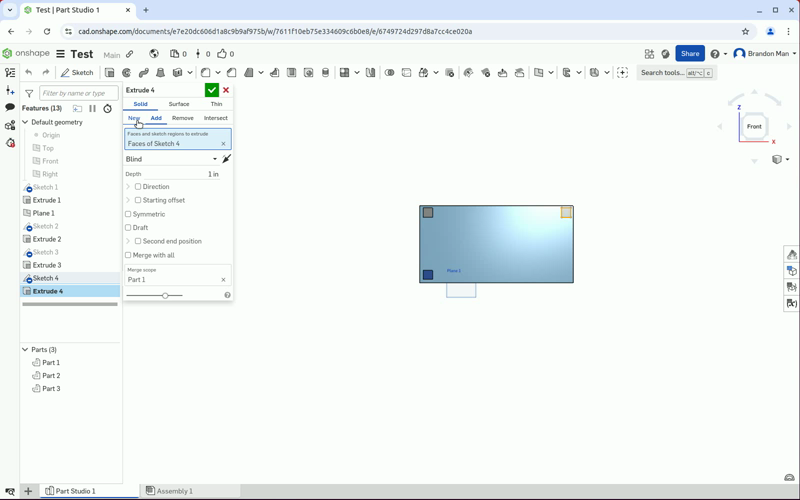
click(137, 120)
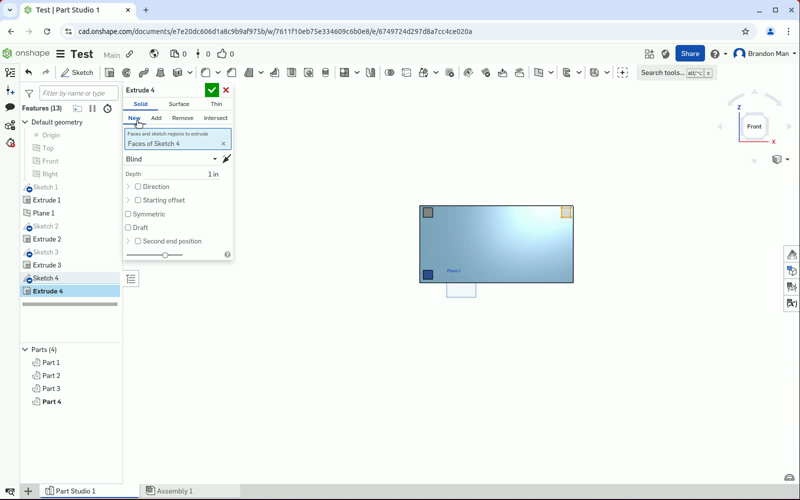
key(tab, 4)
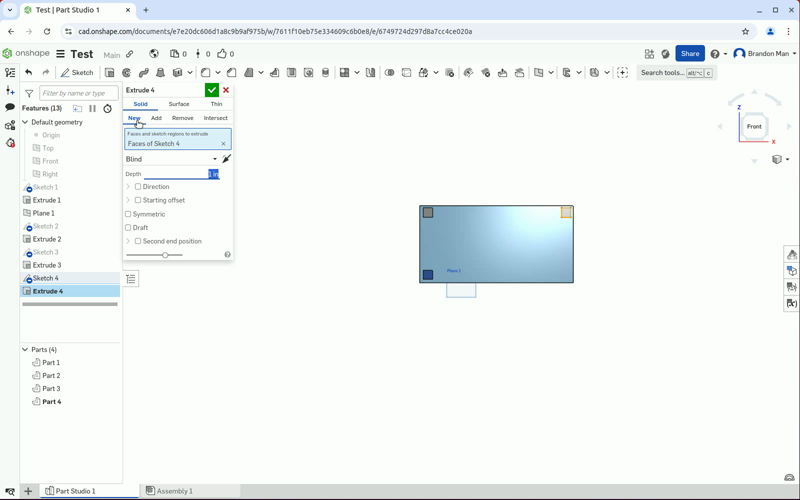
text(7.943)
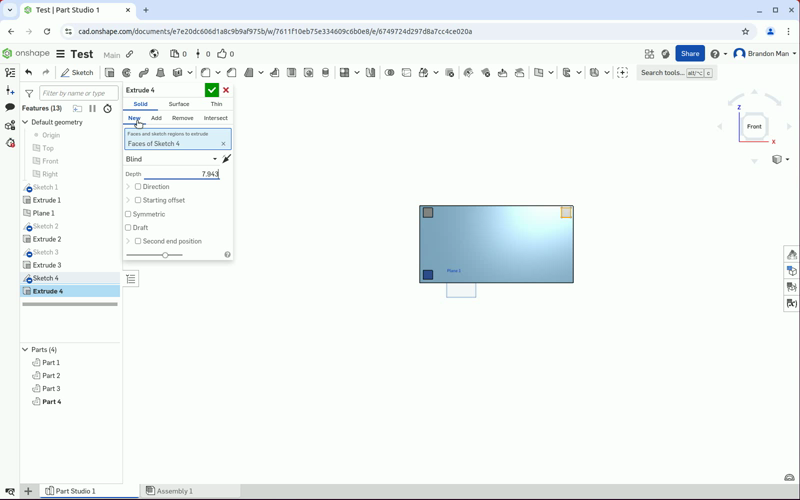
key(enter)
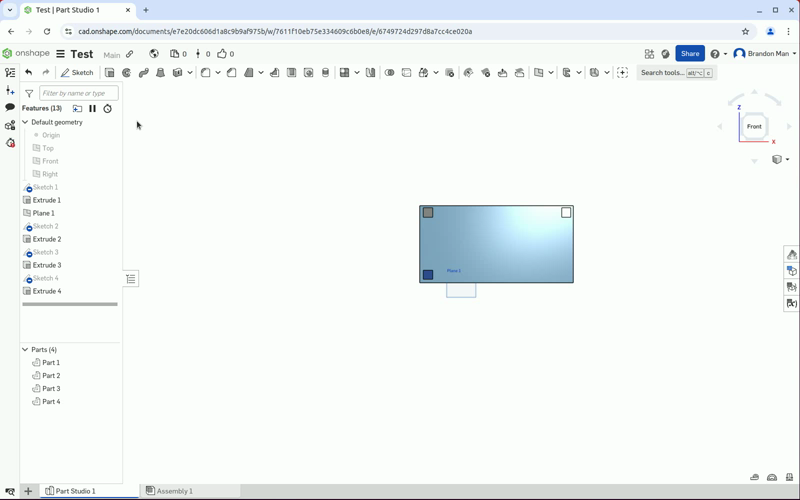
key(shift+h)
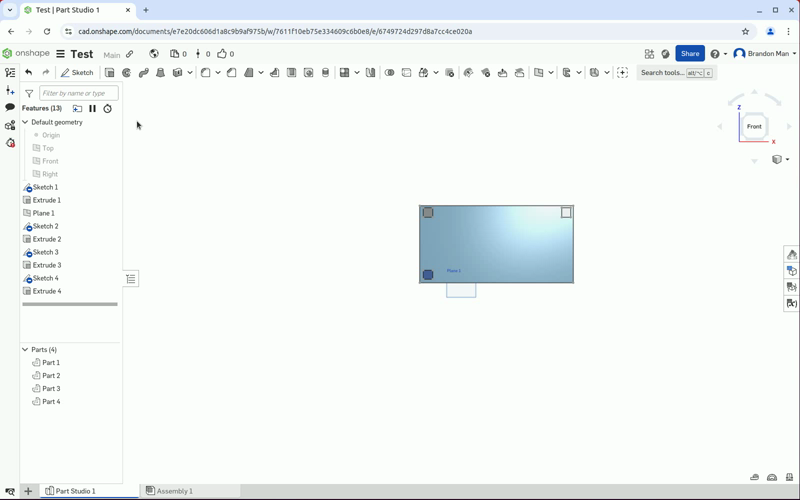
key(shift+h)
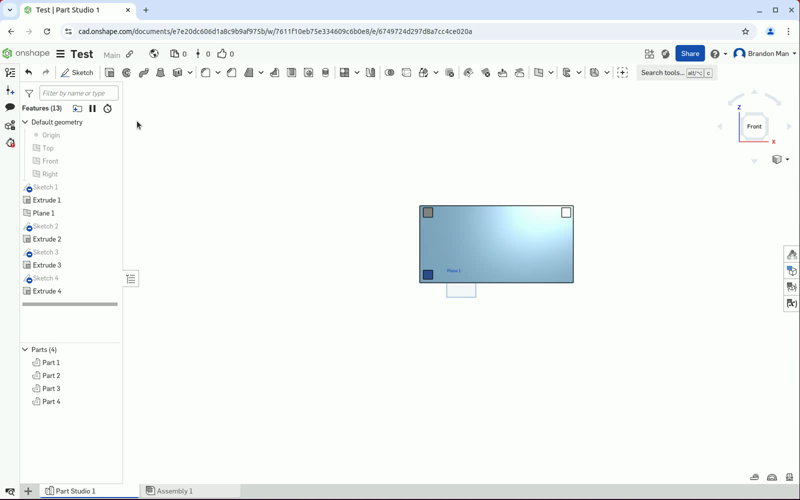
mouse_move(73, 189)
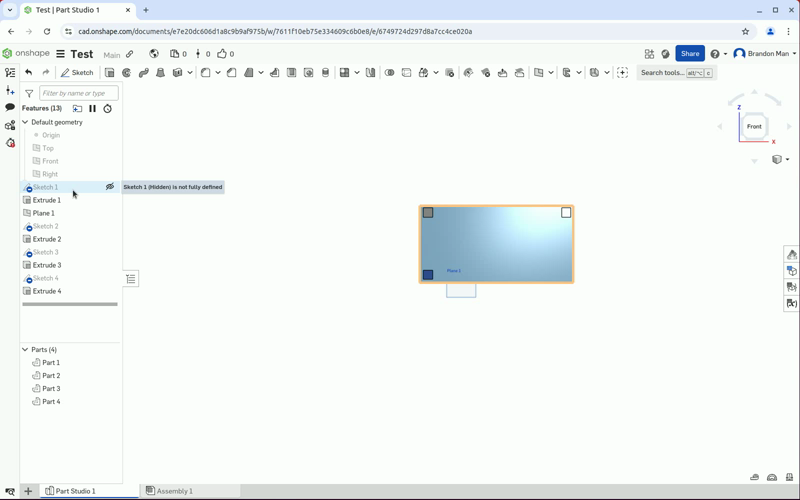
click(73, 189)
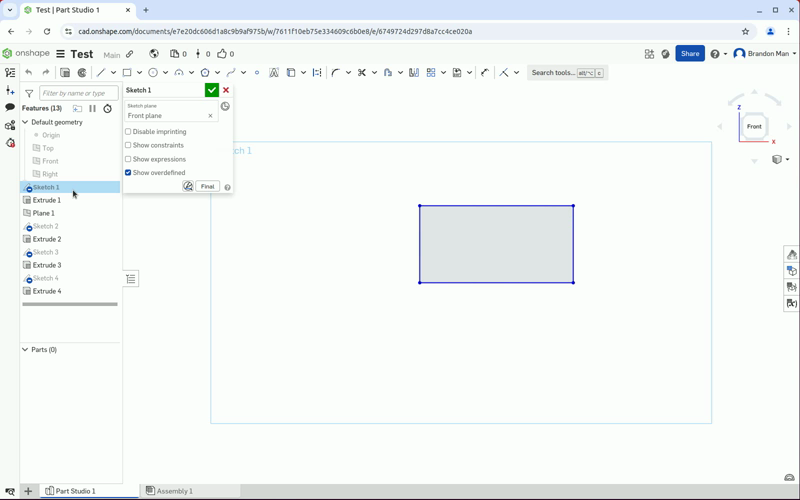
mouse_move(229, 92)
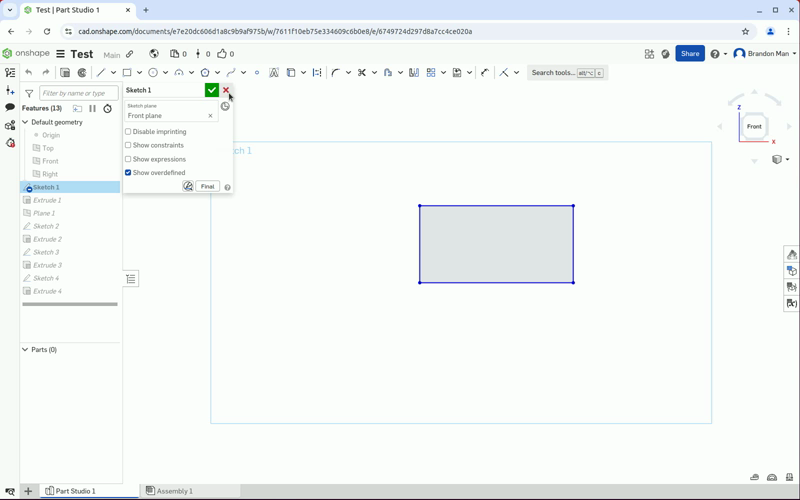
click(229, 92)
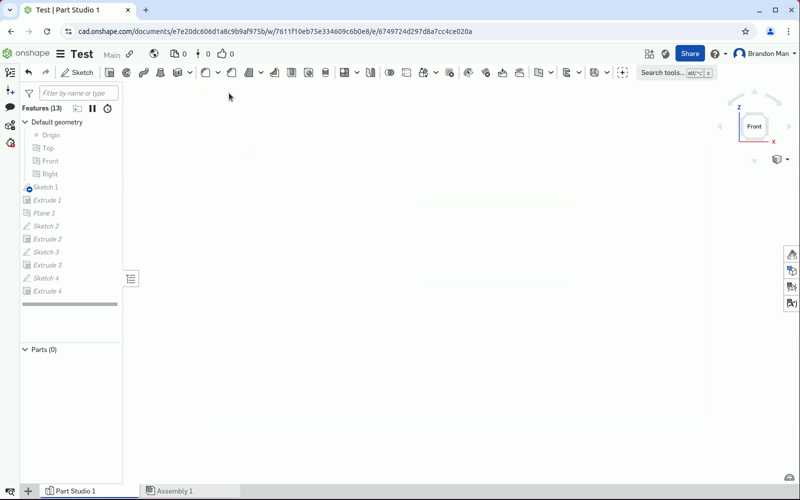
key(shift+s)
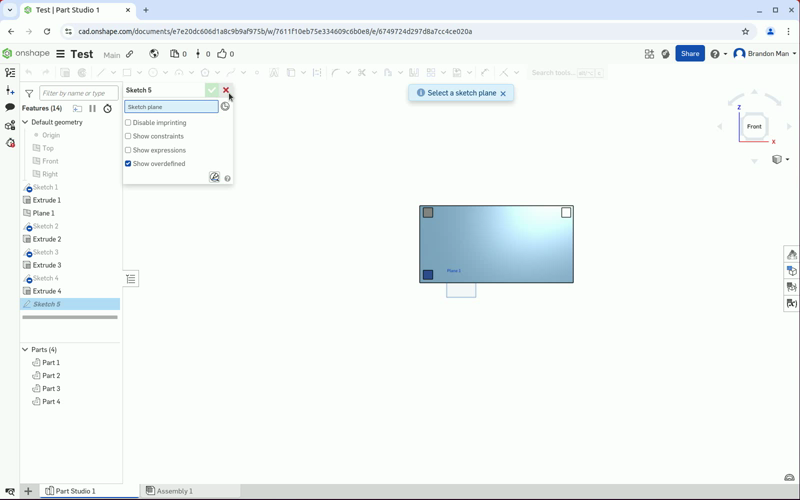
mouse_move(73, 215)
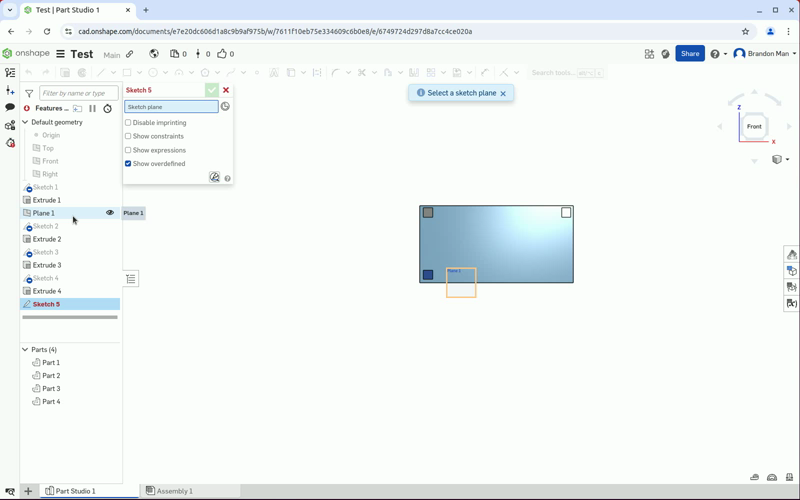
click(73, 215)
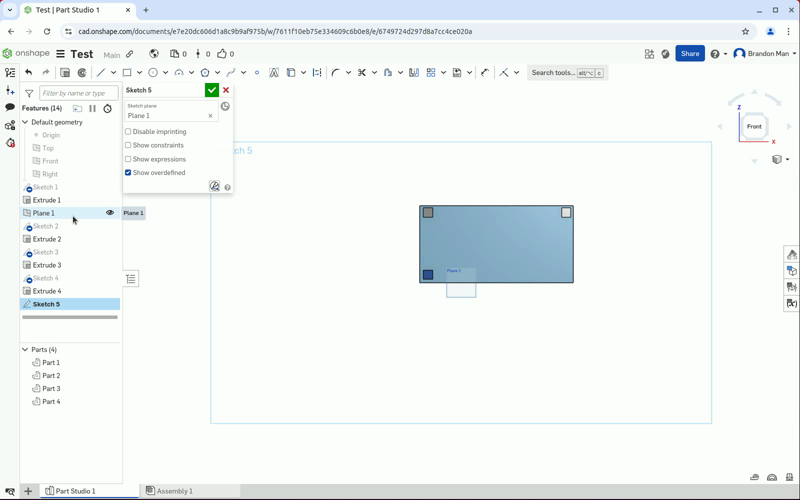
mouse_move(73, 352)
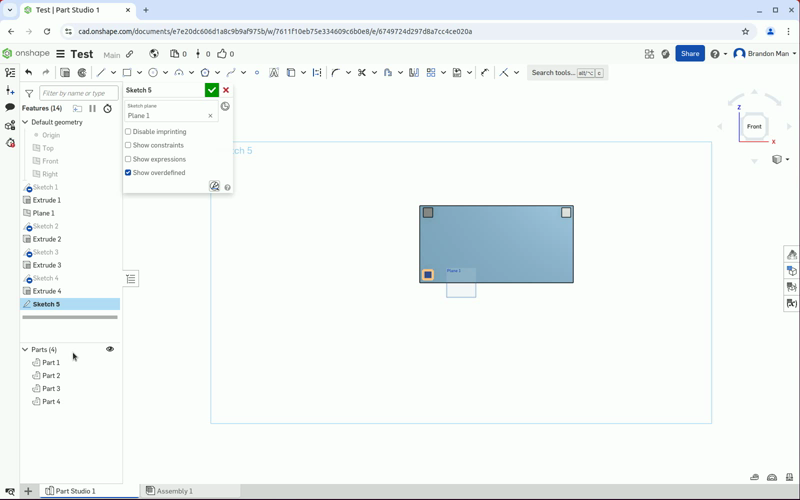
key(y)
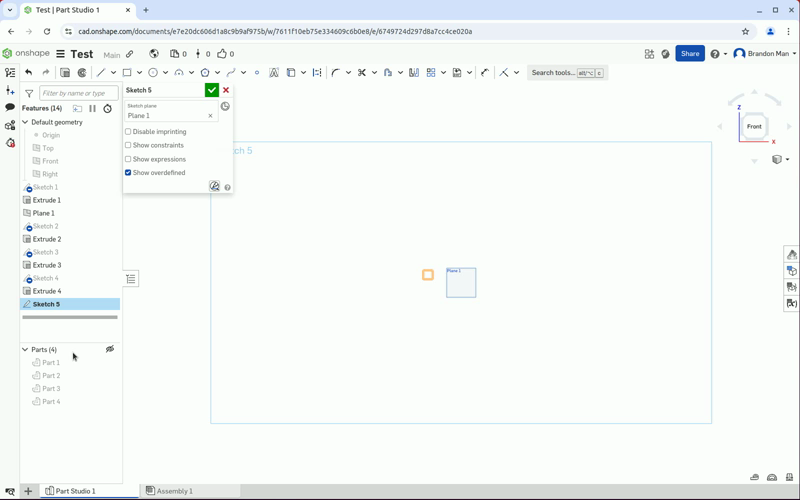
key(l)
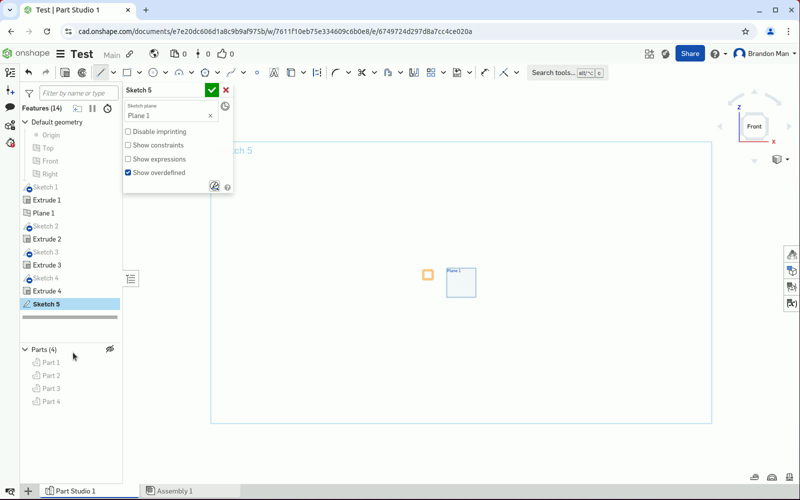
key_down(shift)
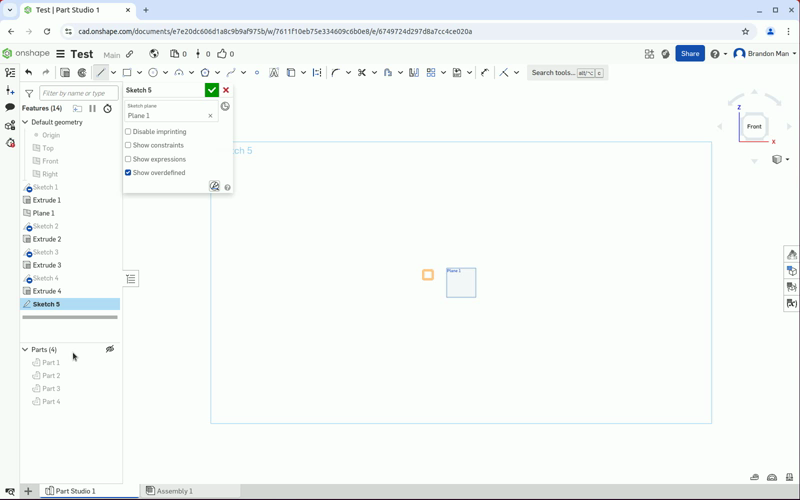
mouse_move(561, 279)
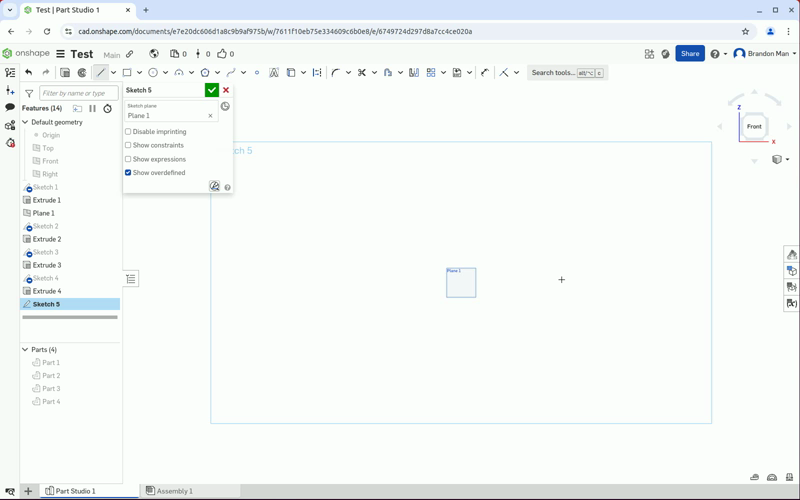
click(561, 279)
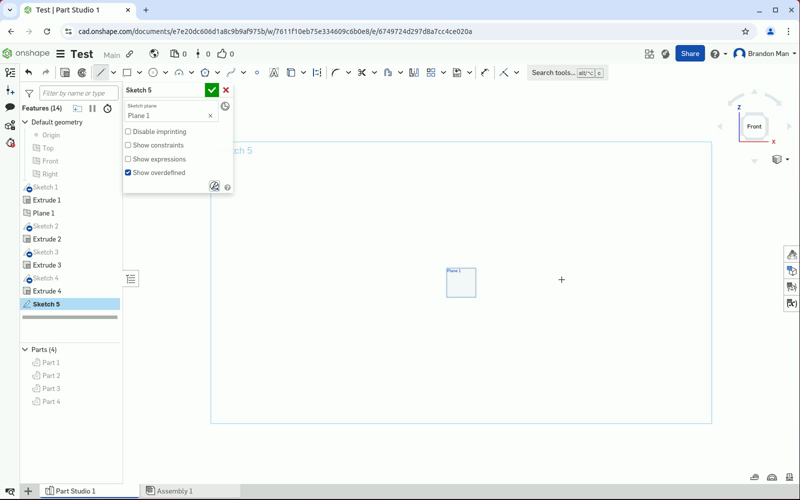
key_up(shift)
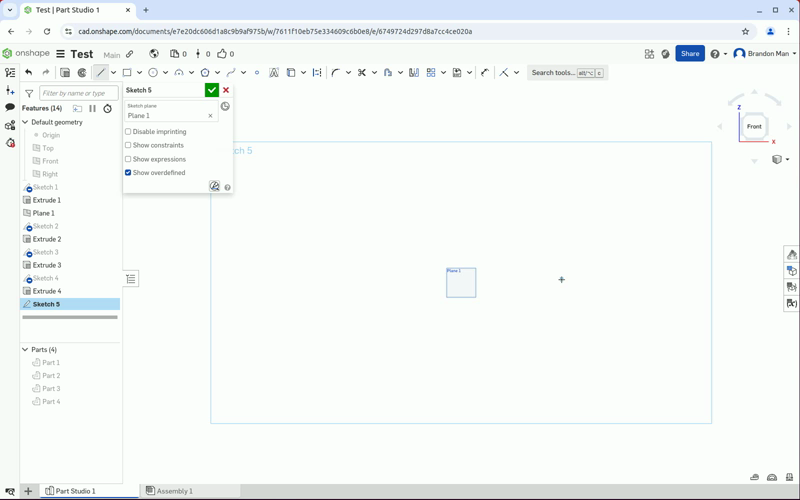
key_down(shift)
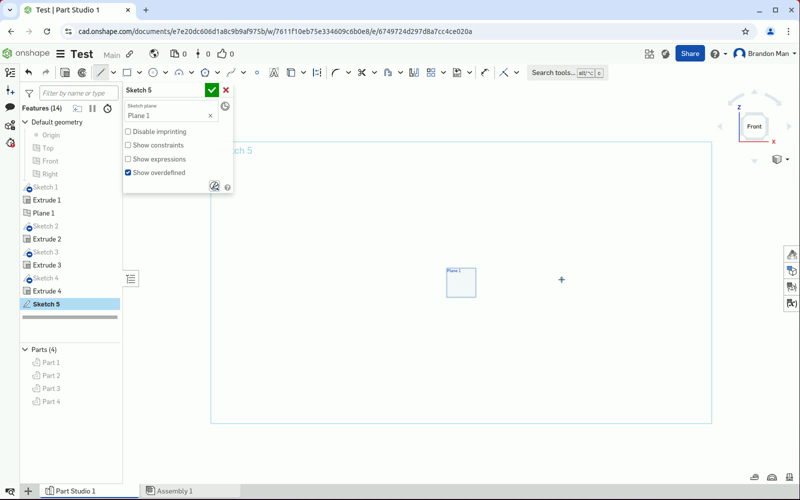
mouse_move(589, 279)
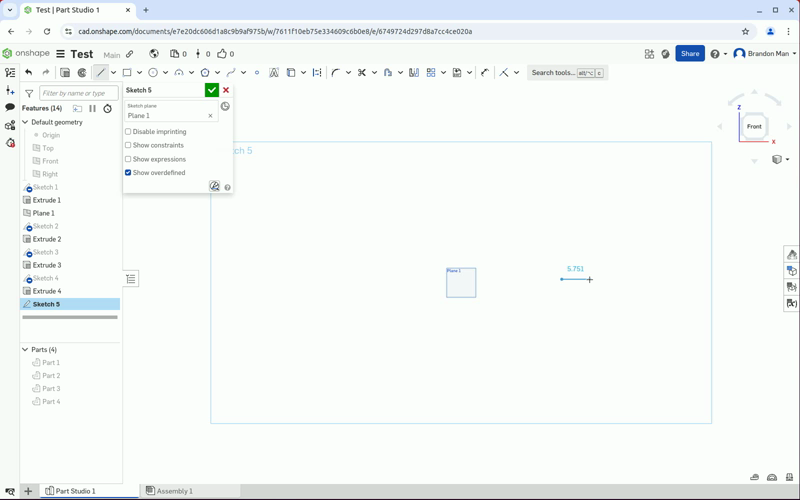
mouse_move(570, 279)
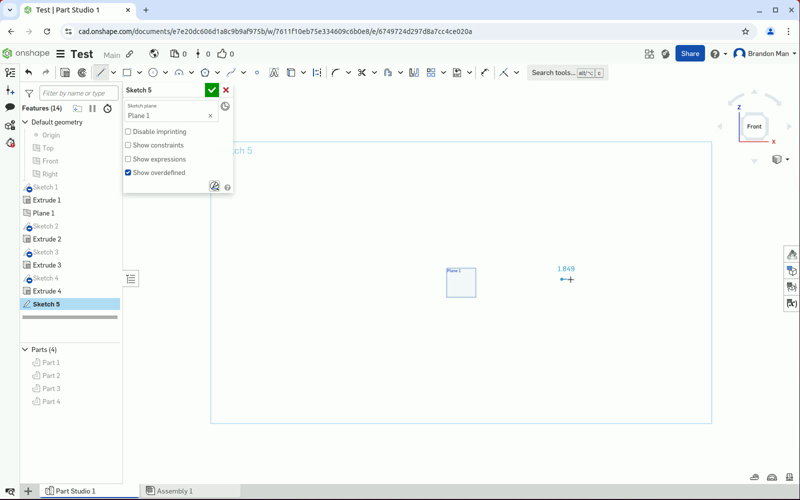
click(570, 279)
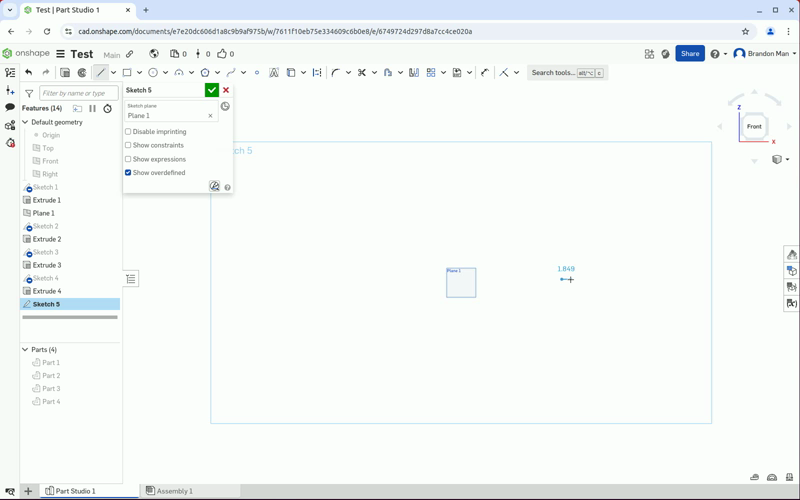
key_up(shift)
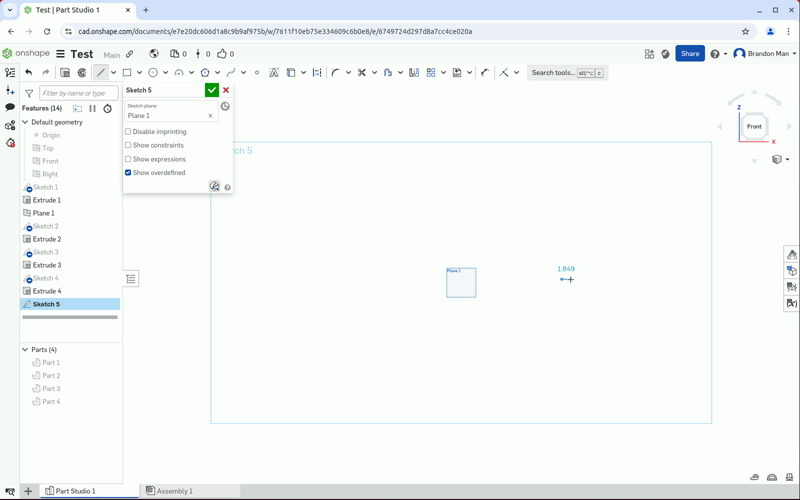
key_down(shift)
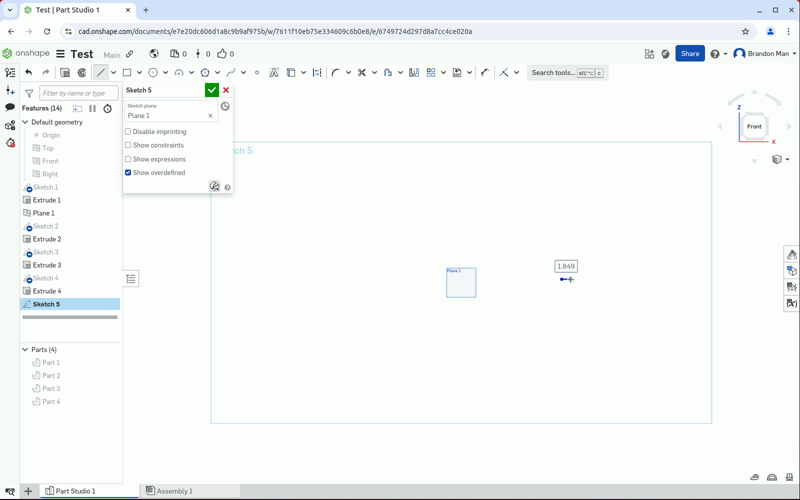
mouse_move(589, 279)
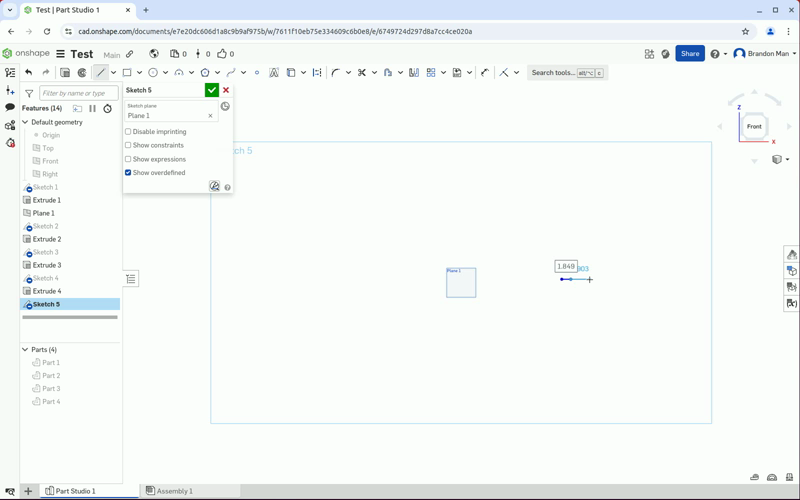
mouse_move(570, 270)
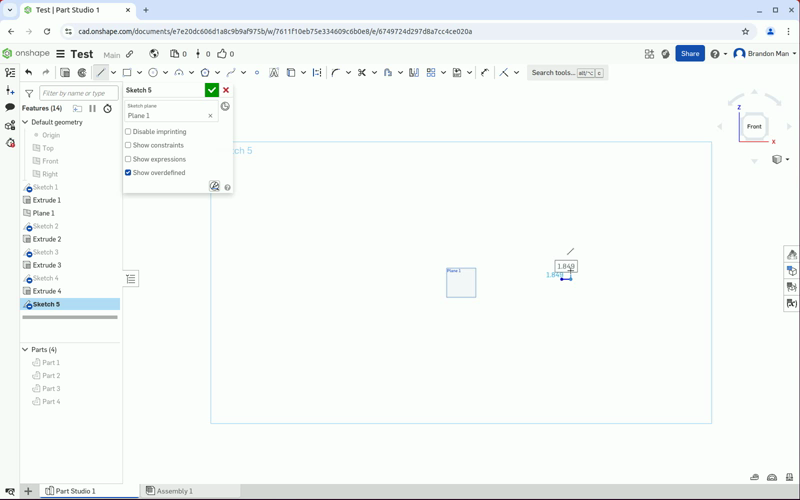
click(570, 270)
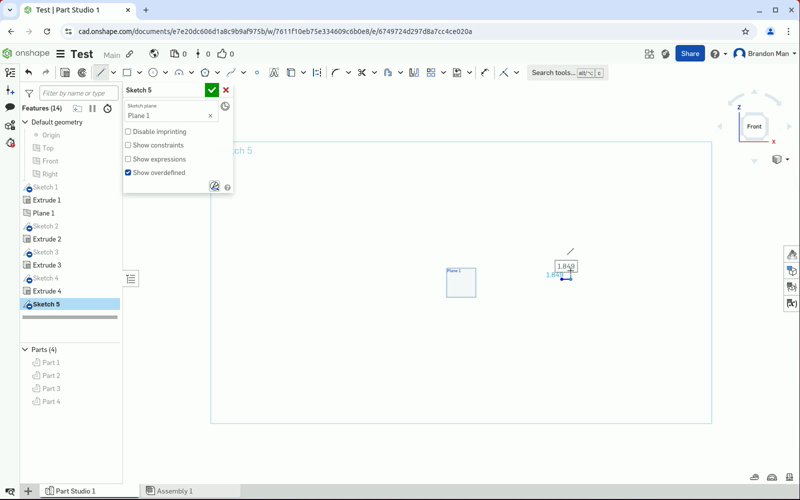
key_up(shift)
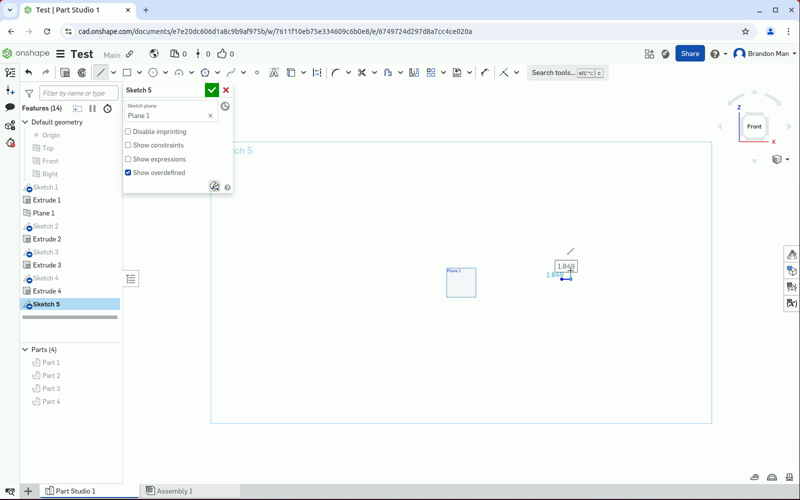
key_down(shift)
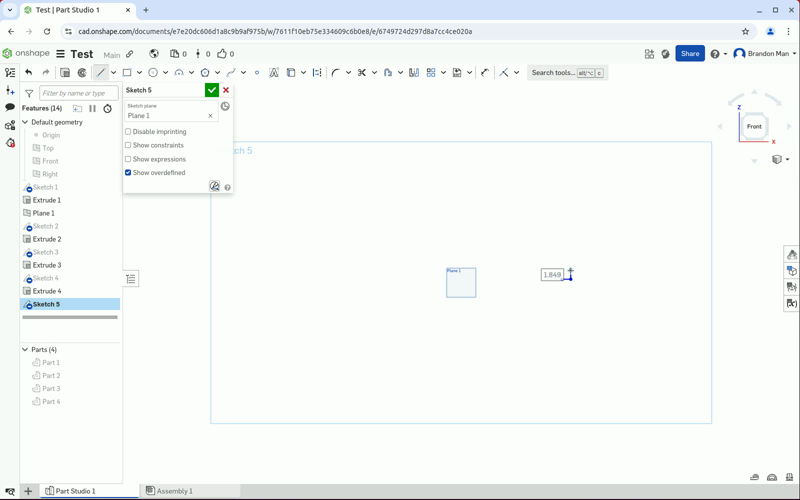
mouse_move(589, 270)
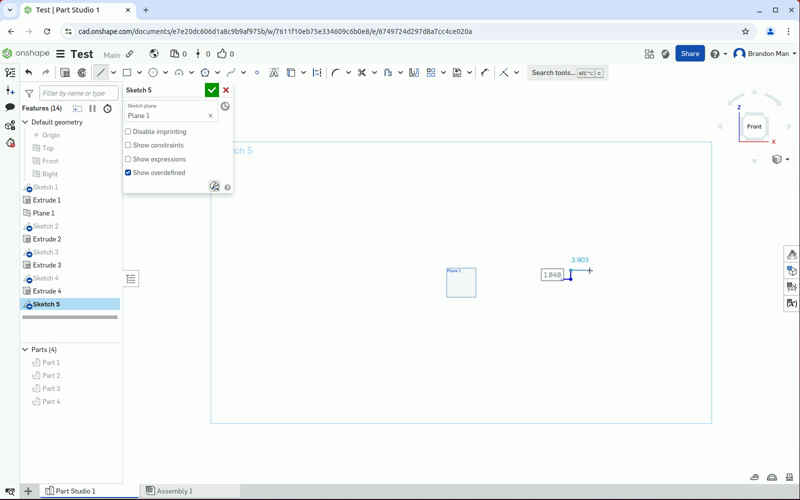
mouse_move(561, 270)
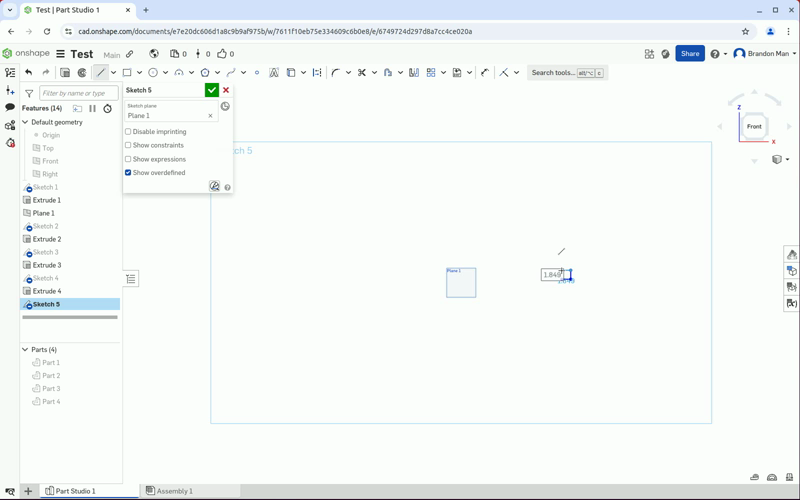
click(561, 270)
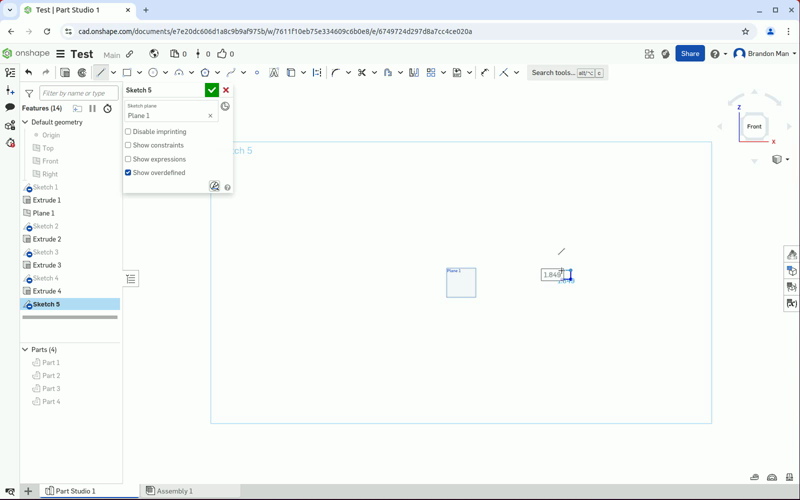
key_up(shift)
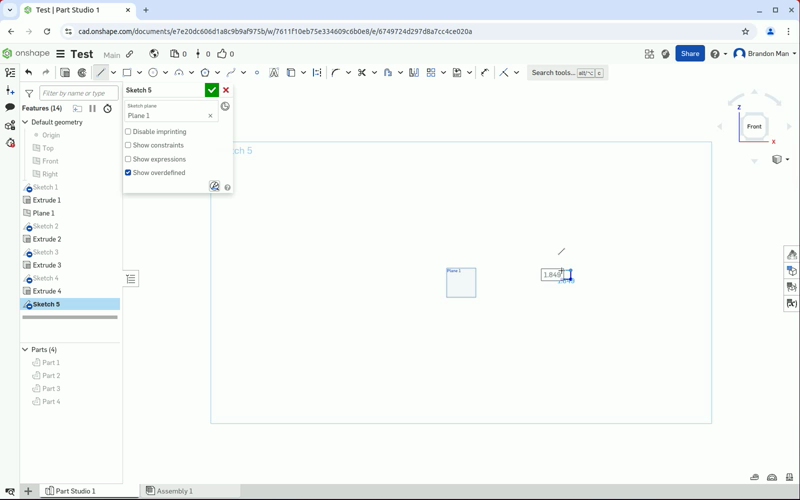
mouse_move(589, 270)
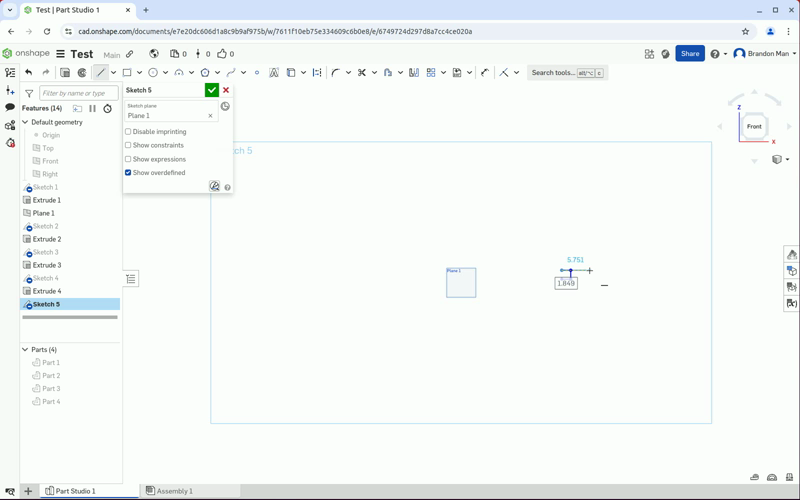
key_down(shift)
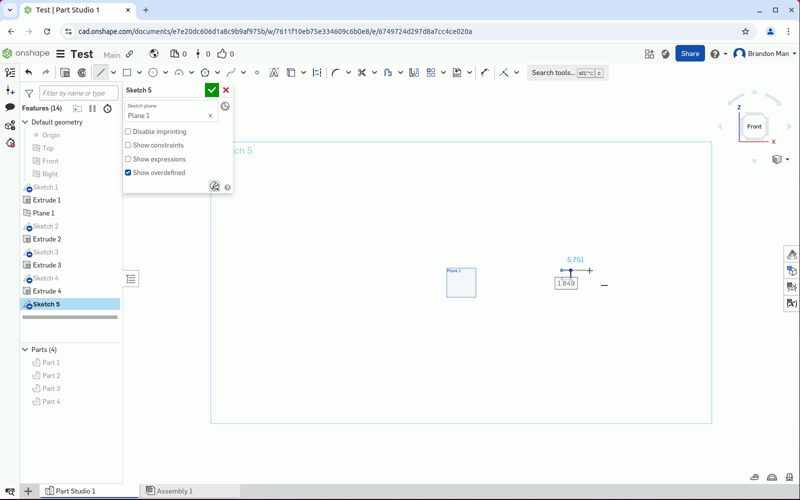
mouse_move(561, 279)
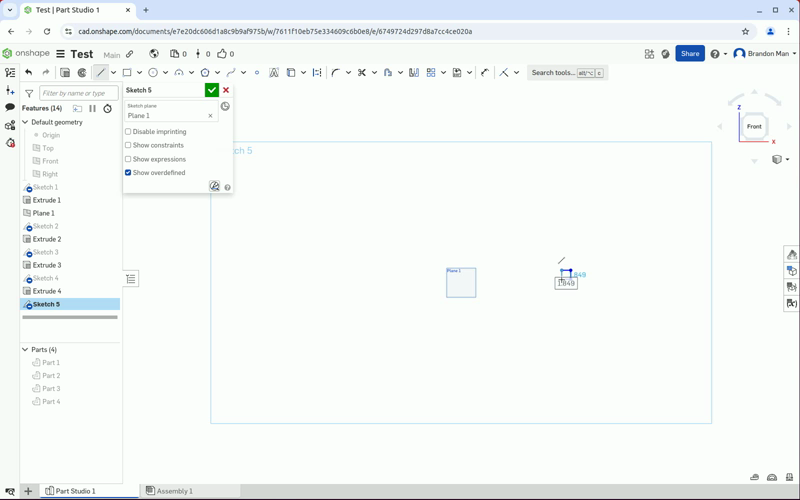
key_up(shift)
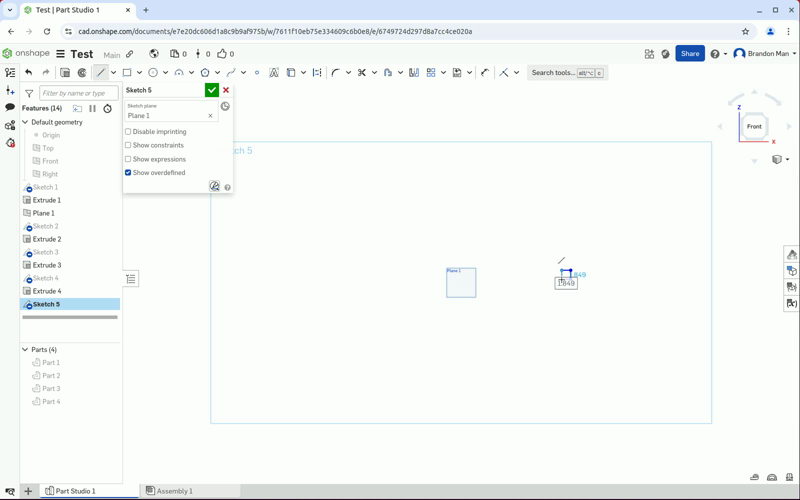
click(561, 279)
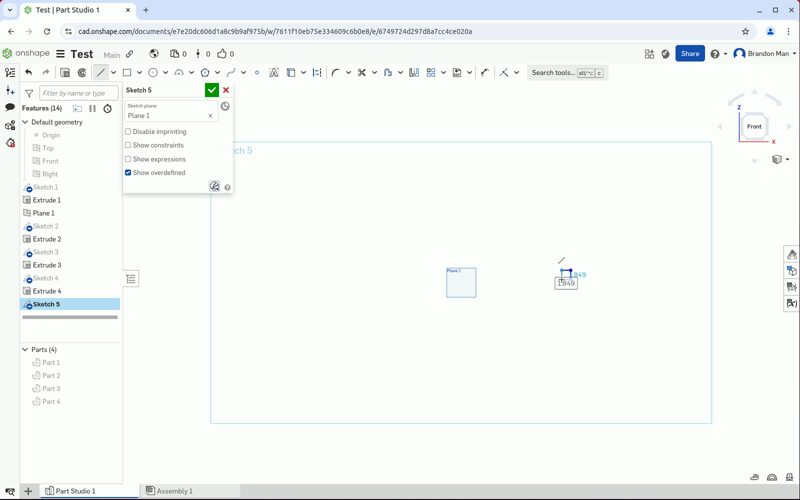
key(esc)
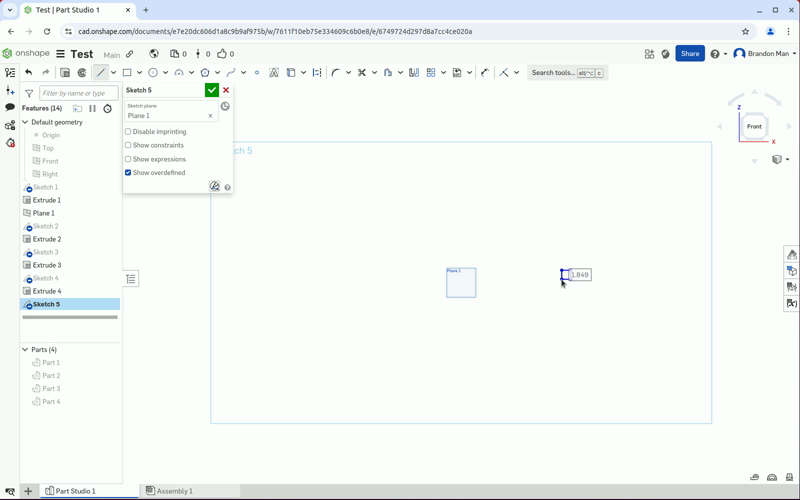
mouse_move(563, 277)
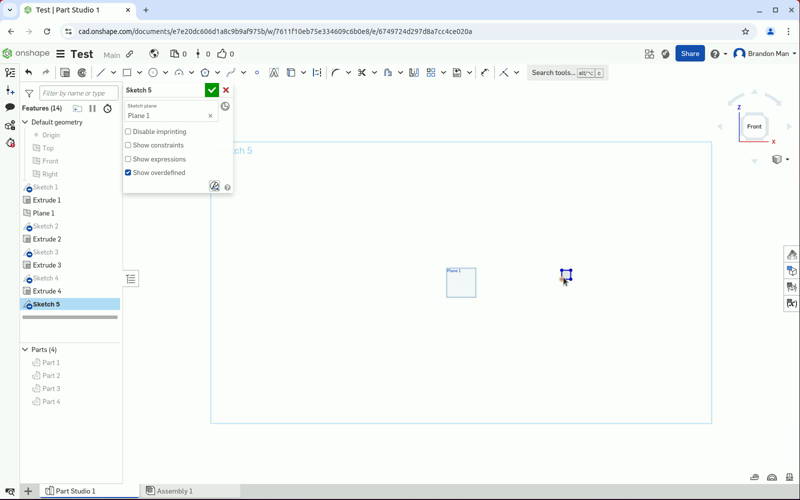
scroll(6)
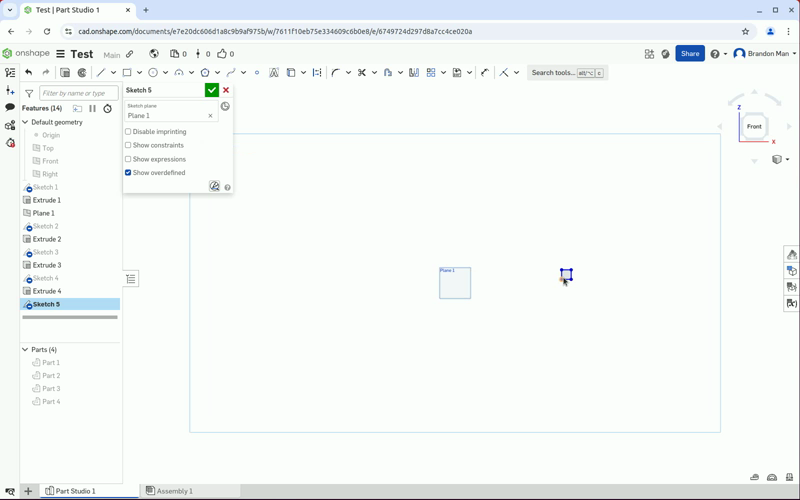
scroll(6)
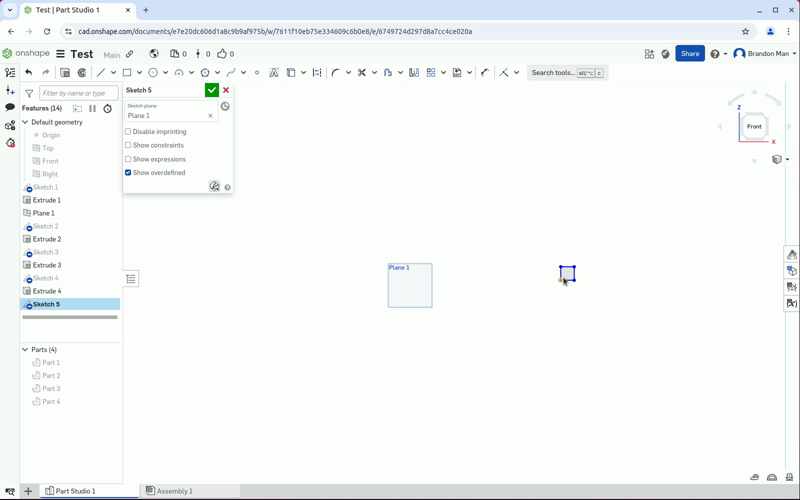
scroll(6)
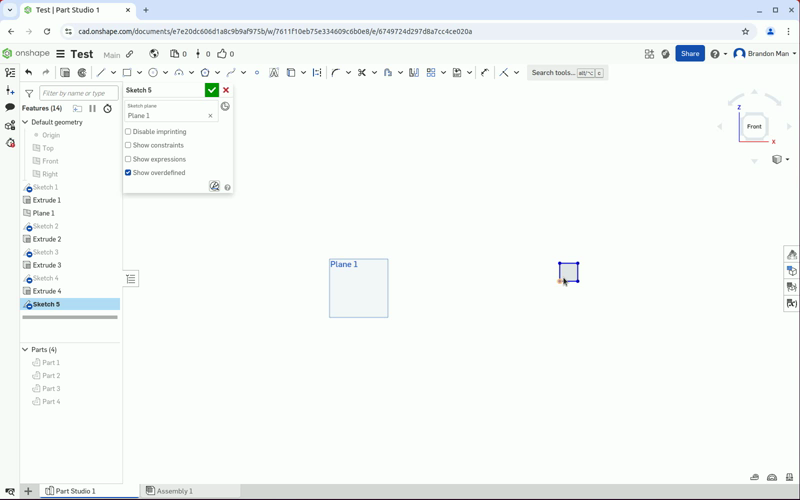
scroll(6)
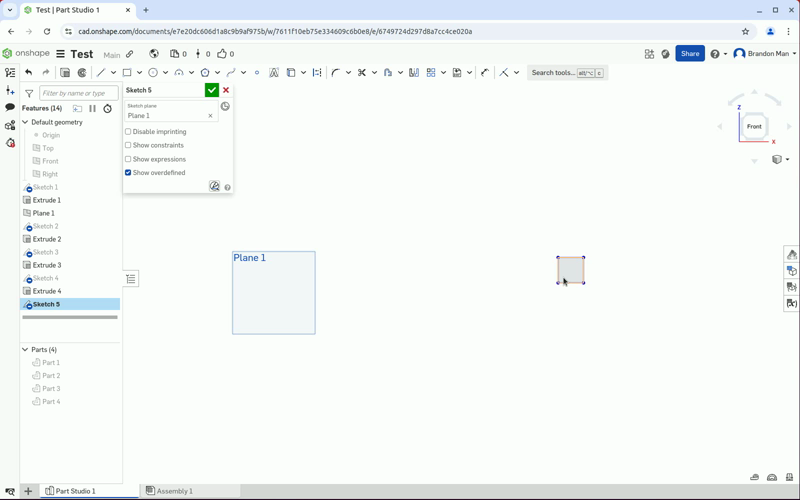
scroll(6)
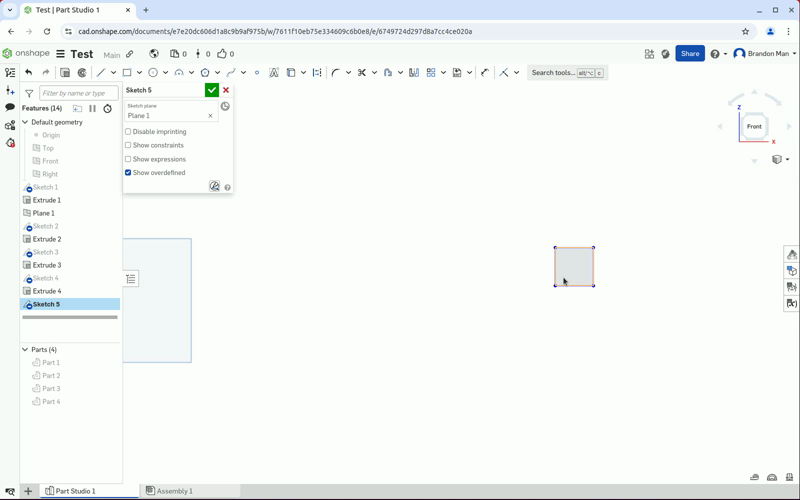
scroll(6)
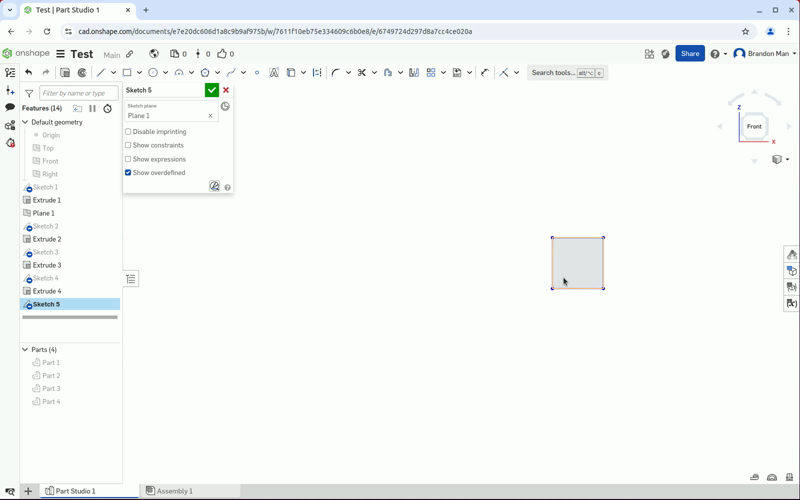
scroll(6)
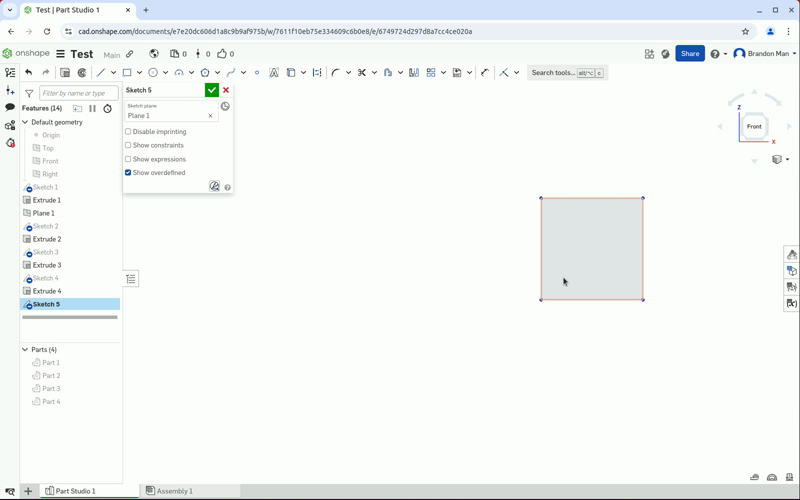
click(563, 277)
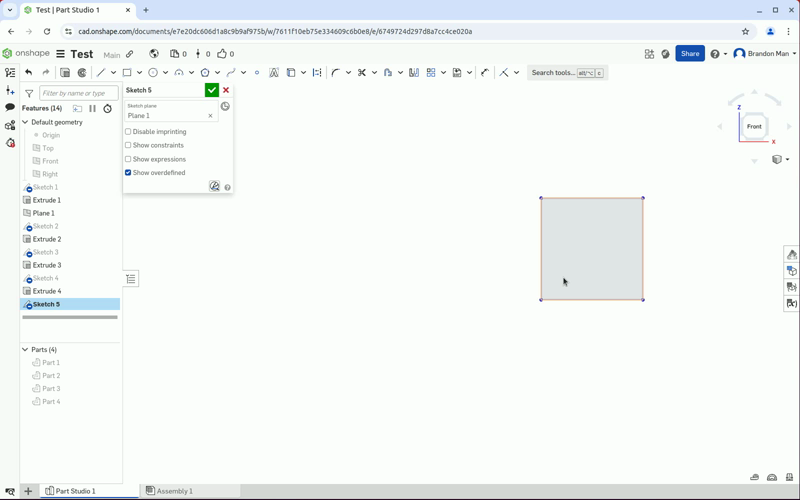
scroll(-6)
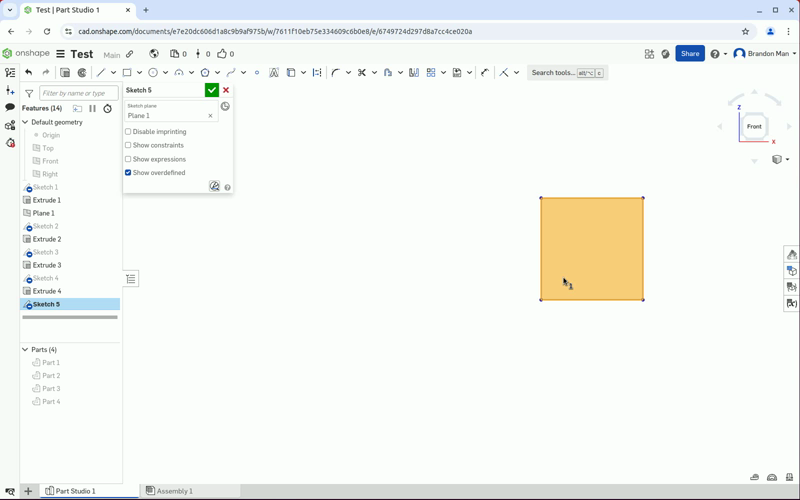
scroll(-6)
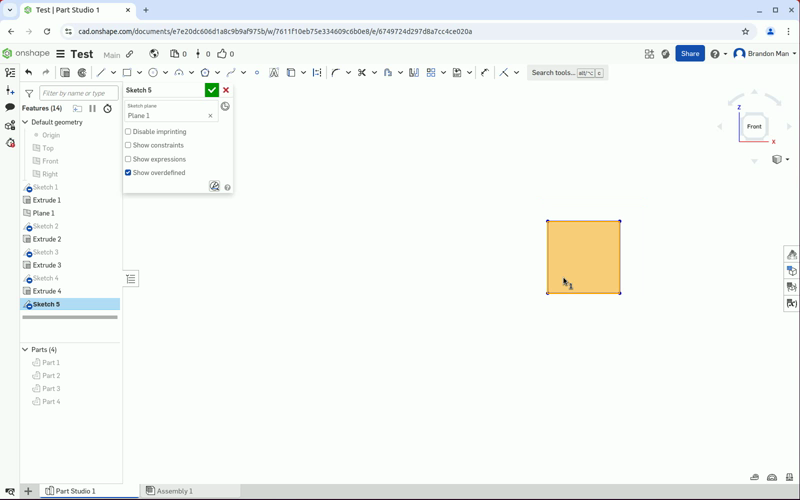
scroll(-6)
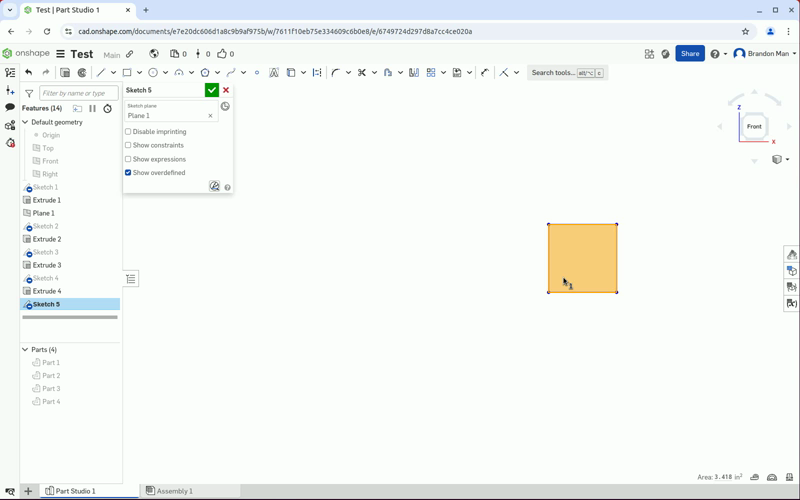
scroll(-6)
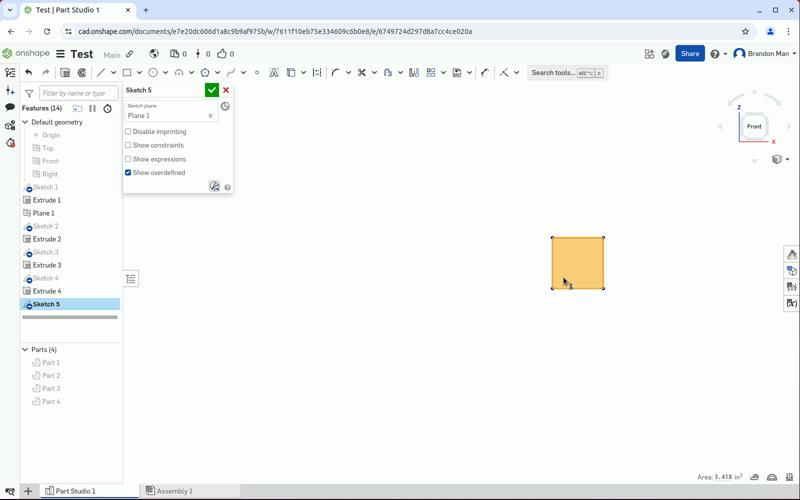
scroll(-6)
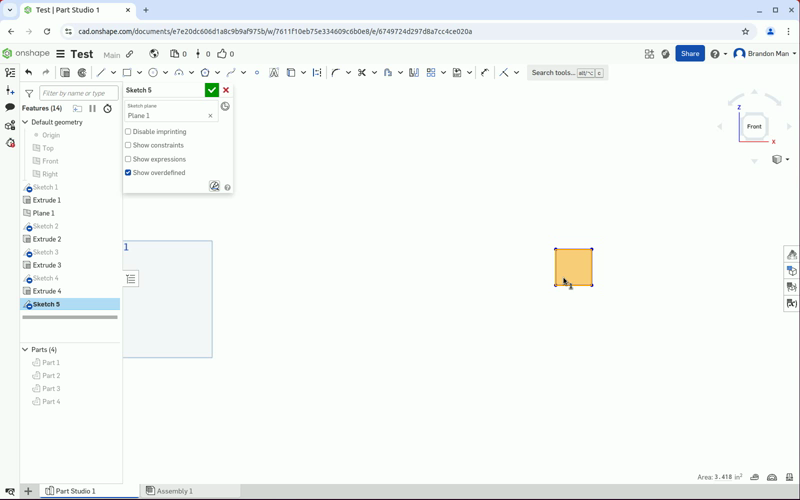
scroll(-6)
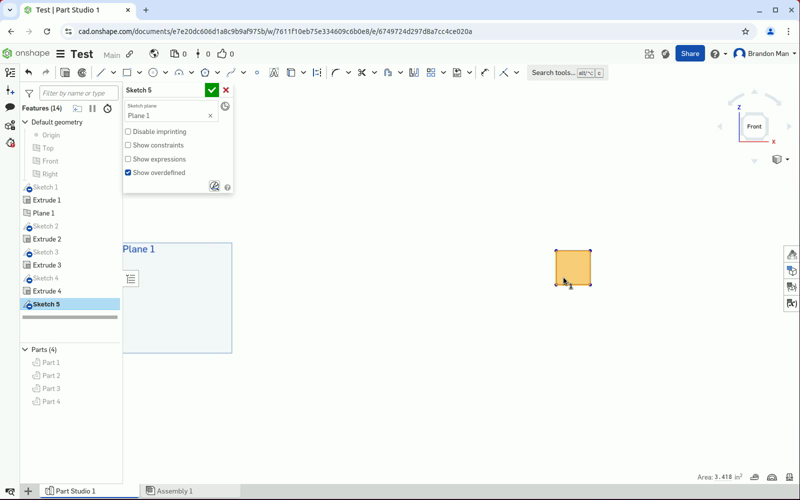
scroll(-6)
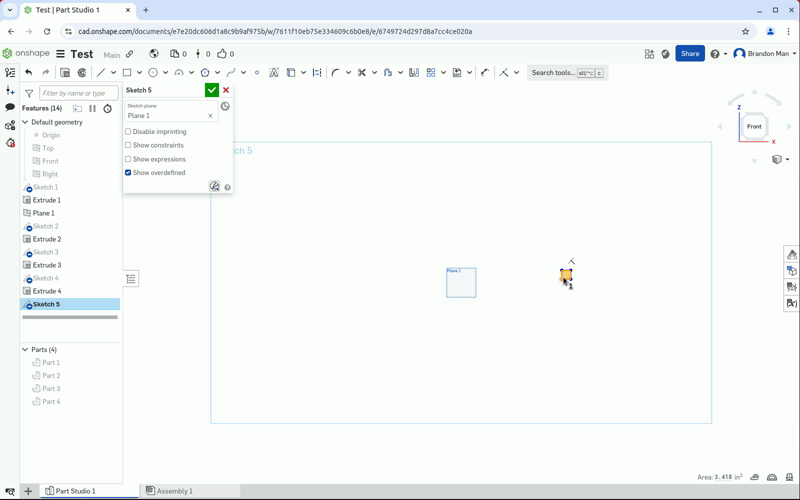
mouse_move(73, 352)
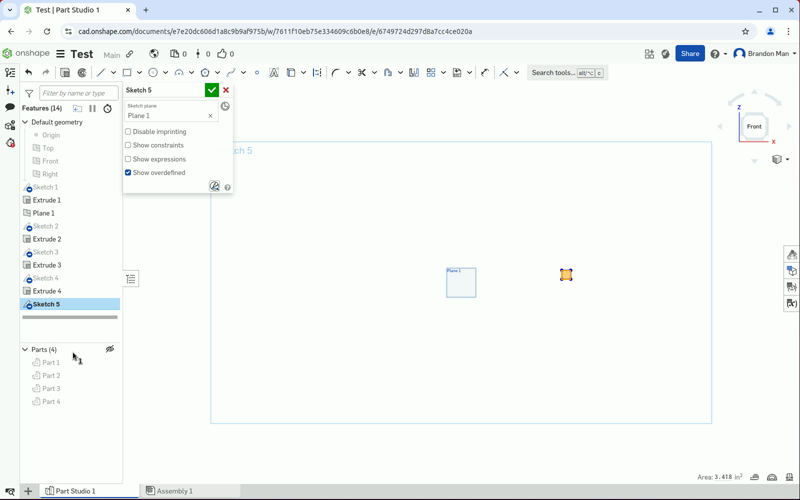
key(shift+y)
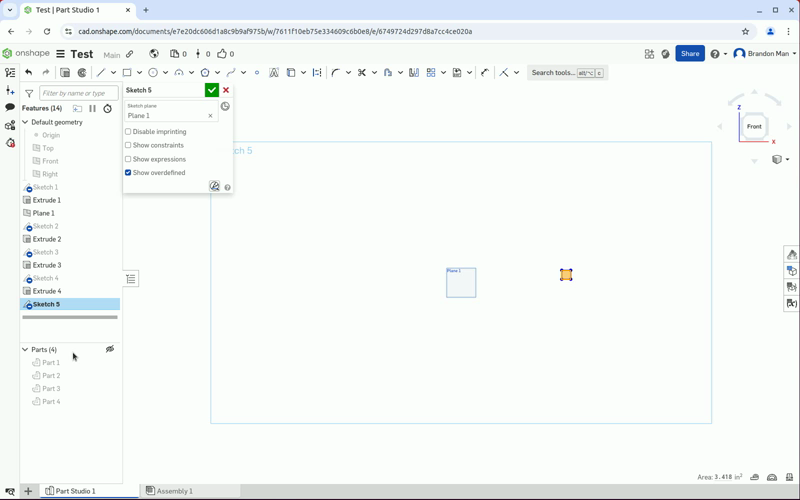
key(shift+e)
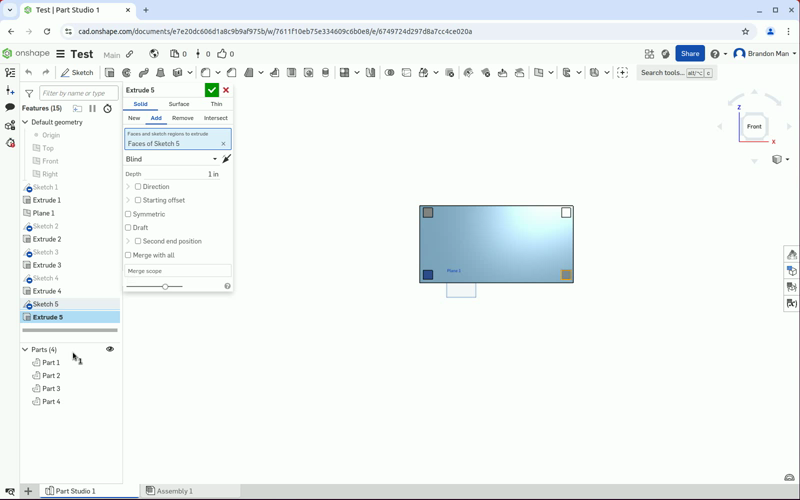
mouse_move(143, 106)
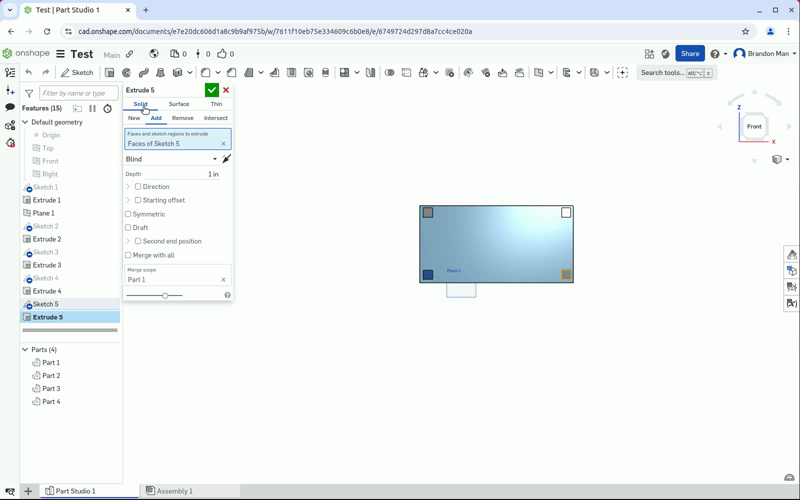
click(143, 106)
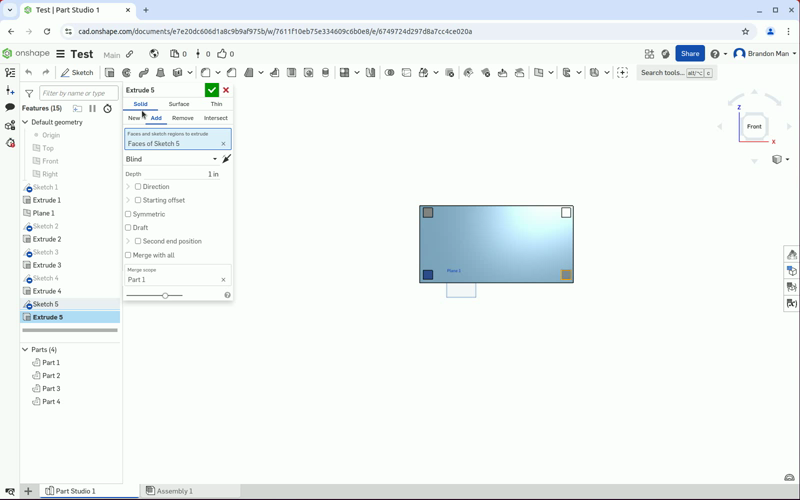
mouse_move(137, 120)
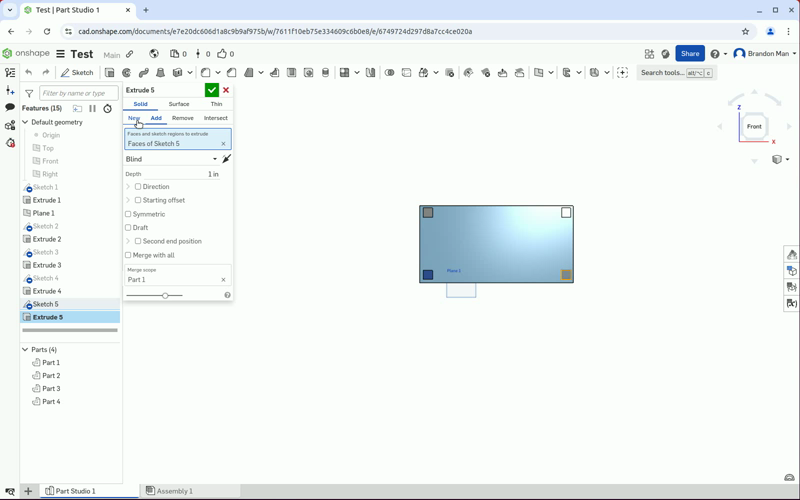
click(137, 120)
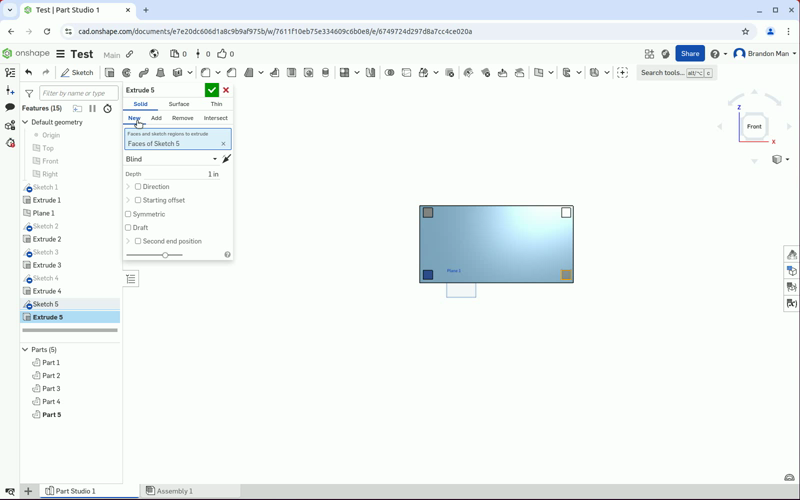
key(tab, 4)
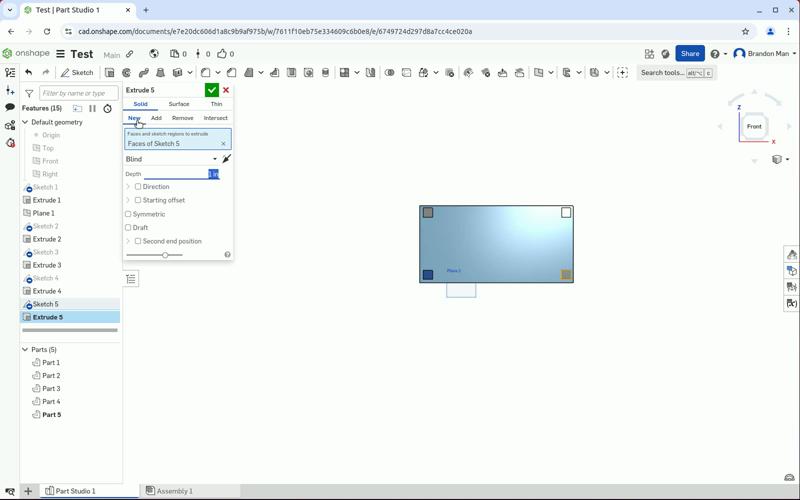
text(7.943)
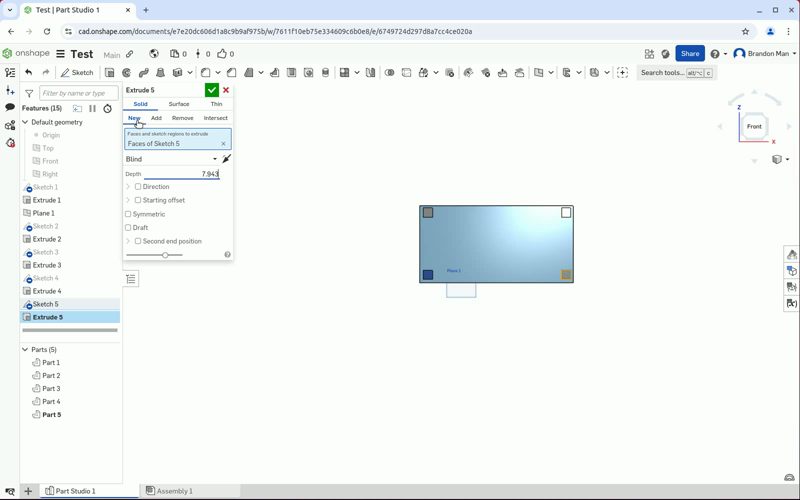
key(enter)
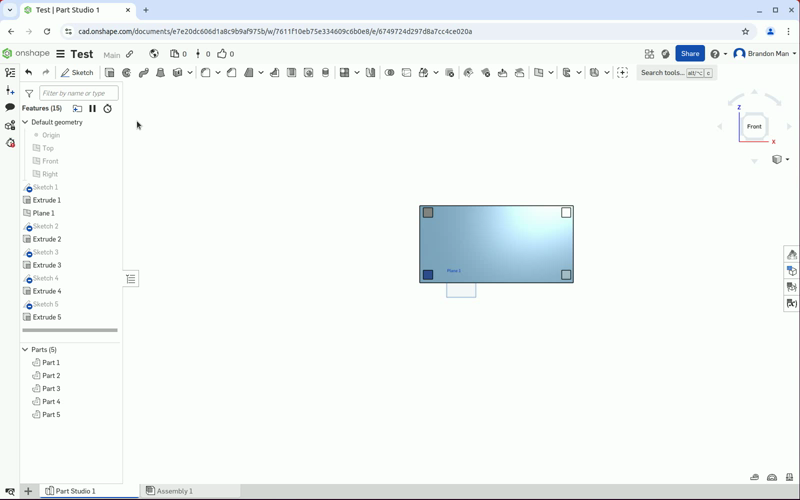
key(shift+h)
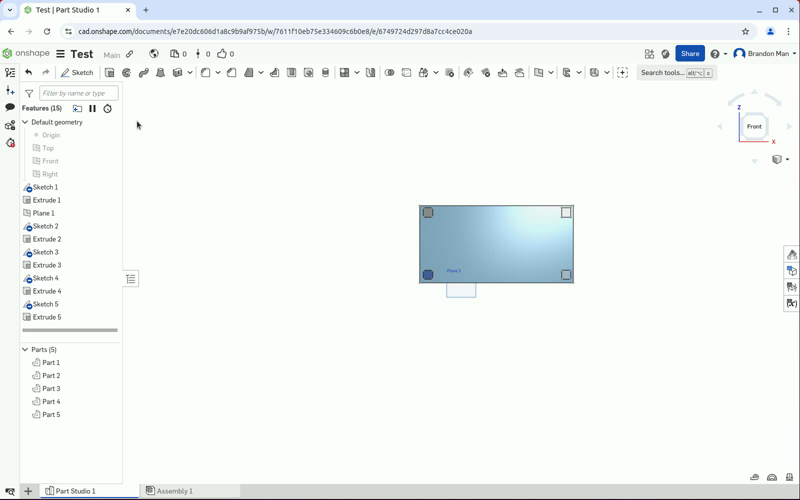
key(shift+h)
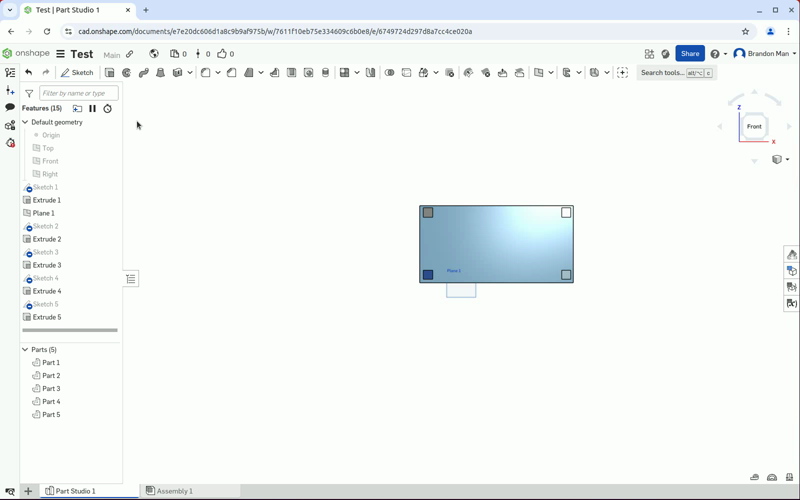
mouse_move(73, 189)
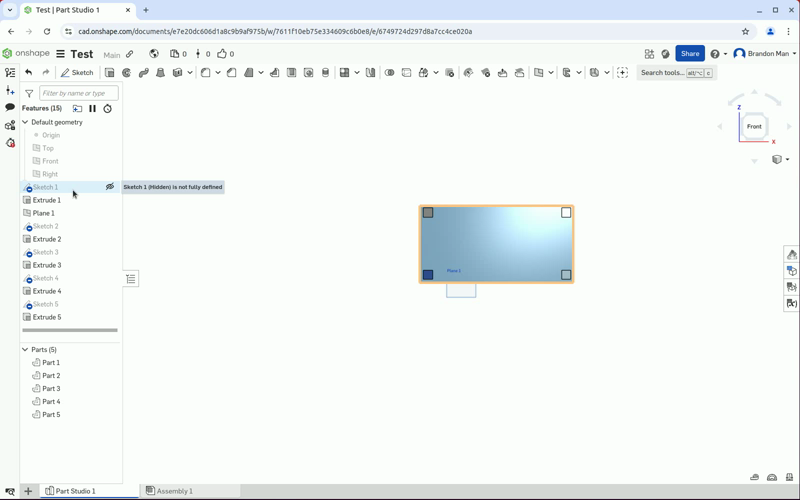
click(73, 189)
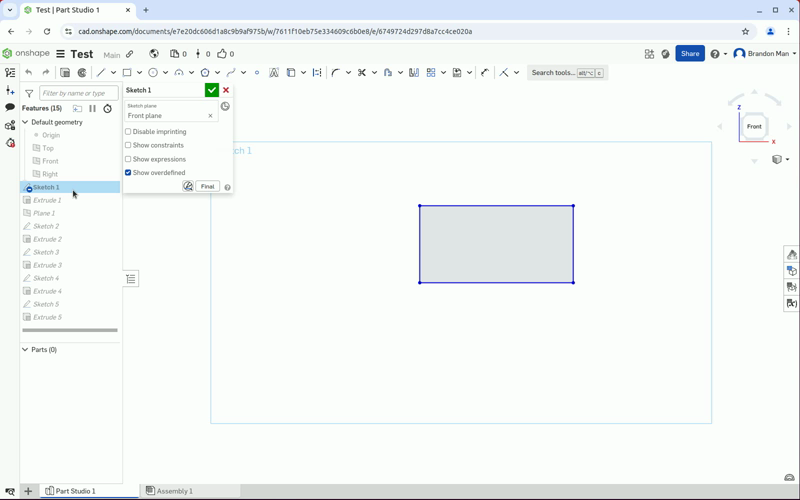
mouse_move(229, 92)
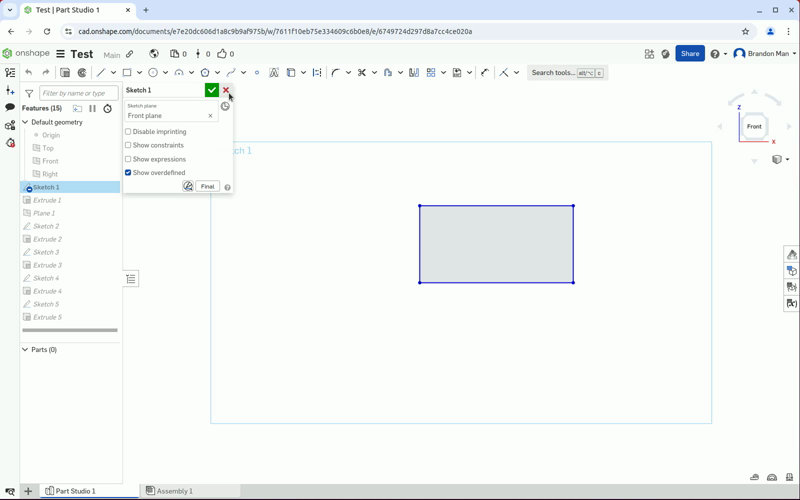
click(229, 92)
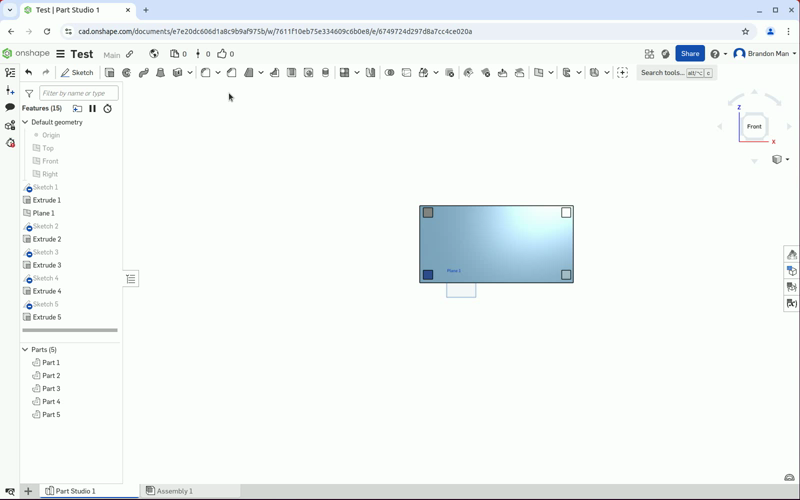
mouse_move(73, 352)
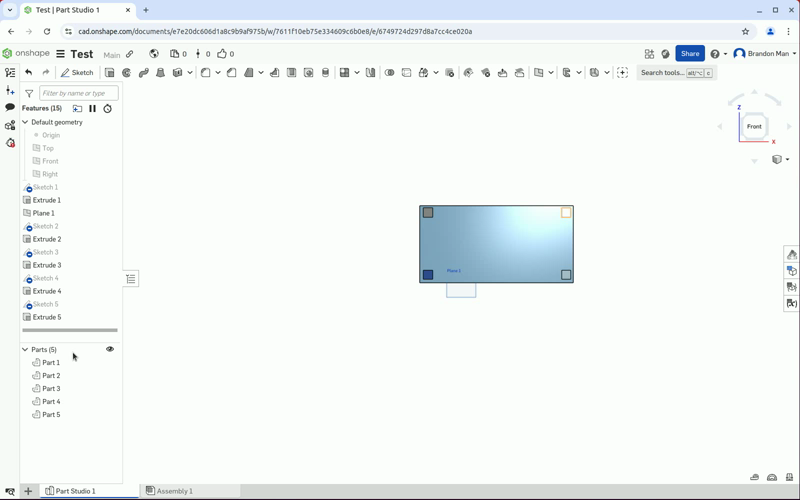
key(y)
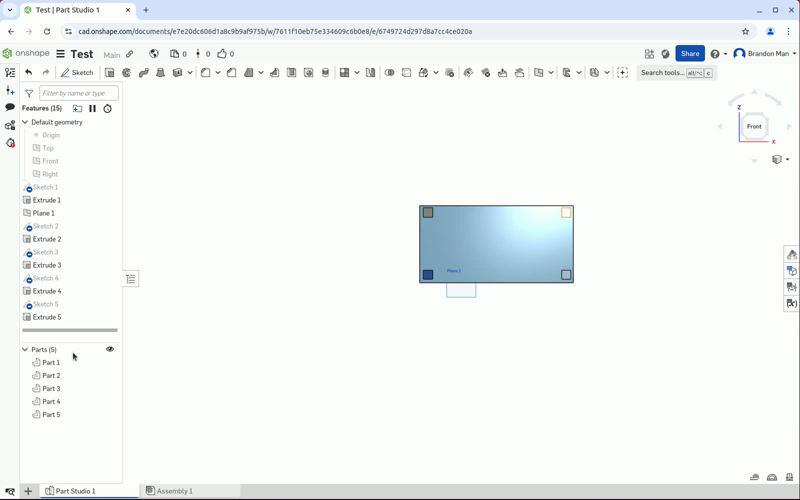
key(shift+p)
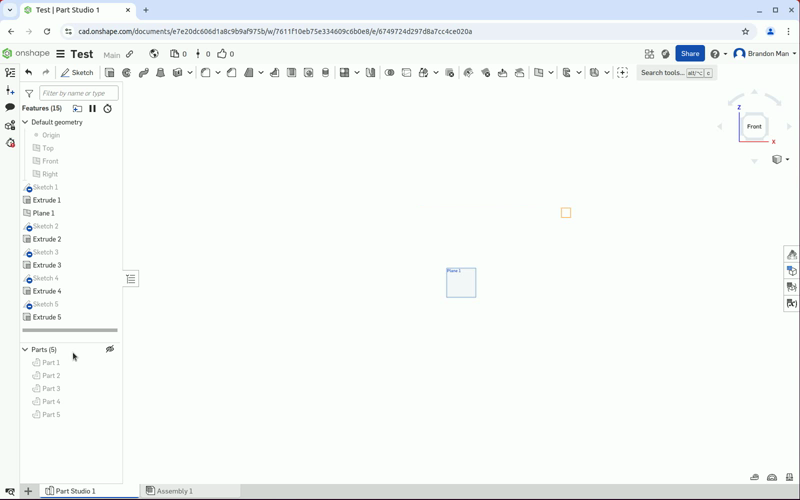
key(space)
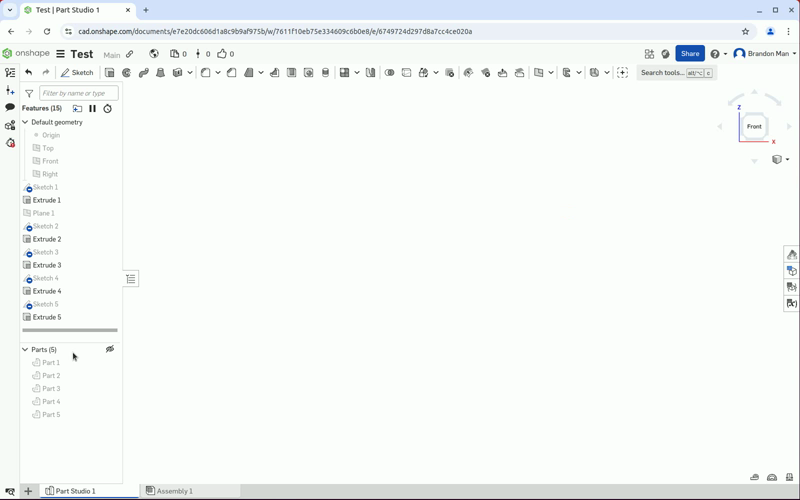
key_down(shift)
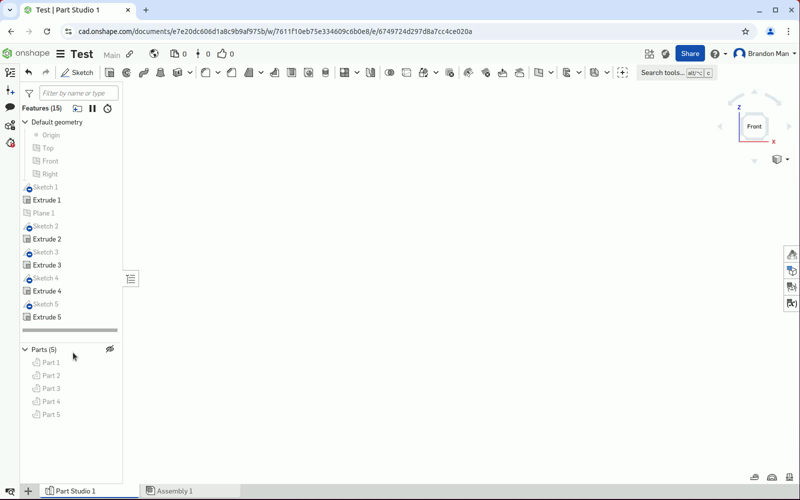
key(down)
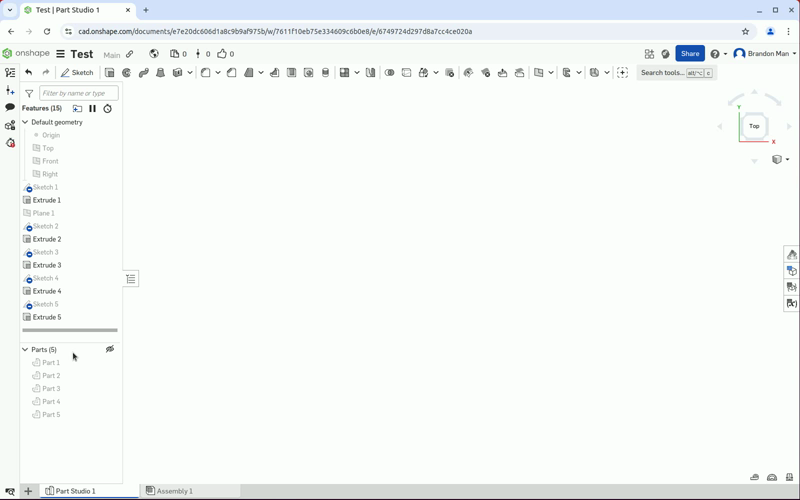
key_up(shift)
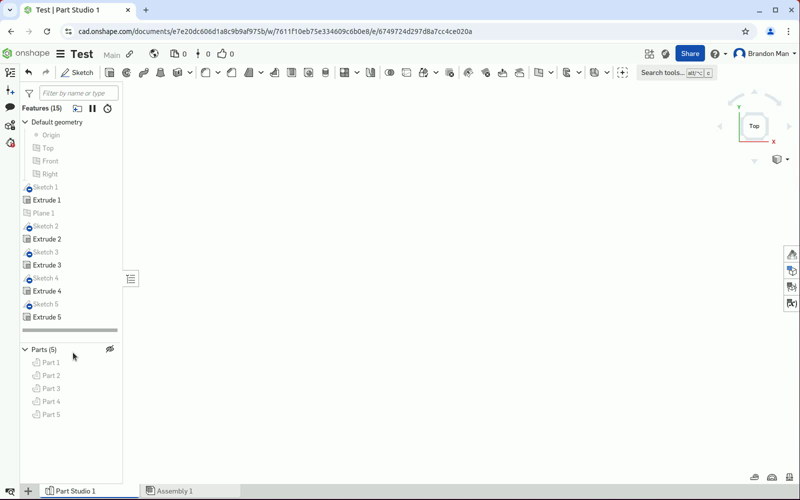
mouse_move(73, 352)
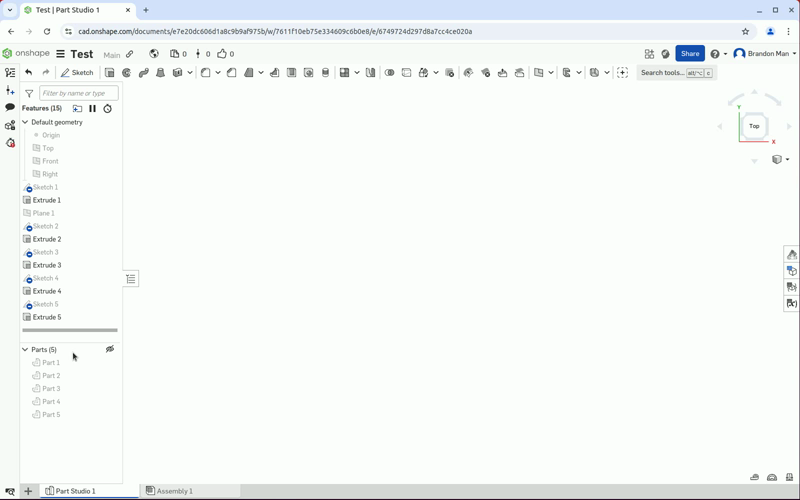
key(shift+y)
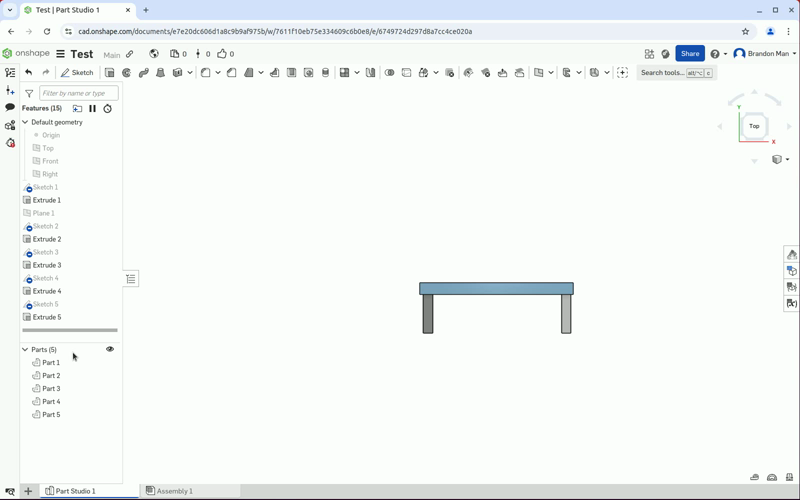
mouse_move(541, 75)
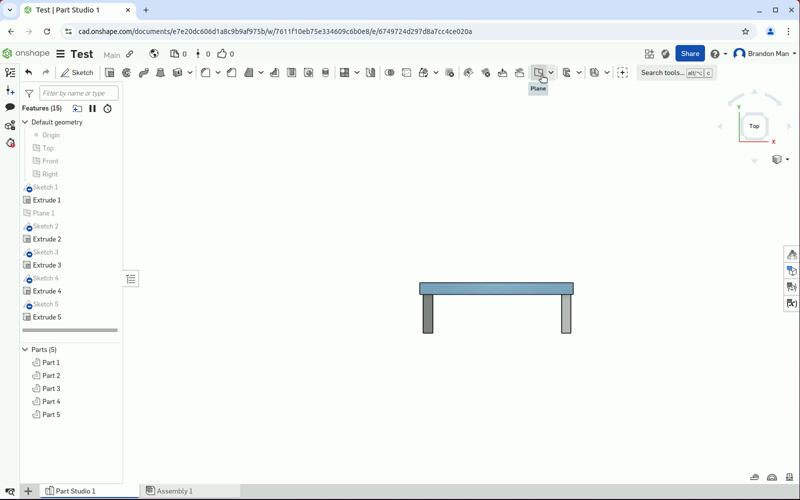
click(541, 75)
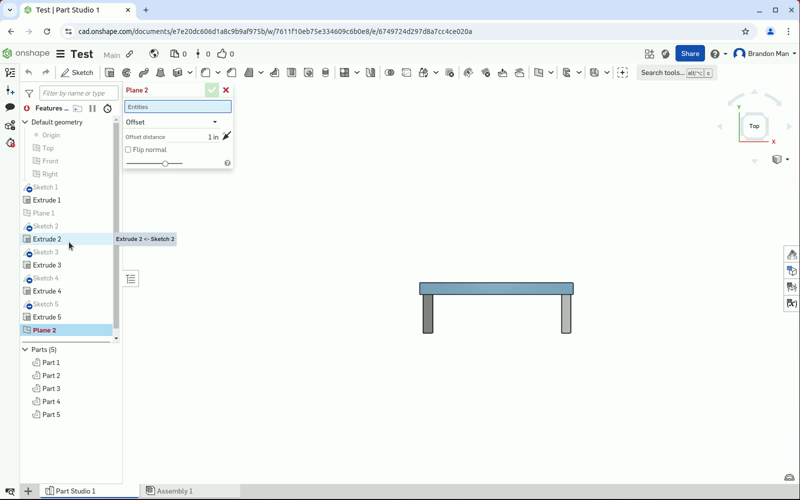
scroll(3)
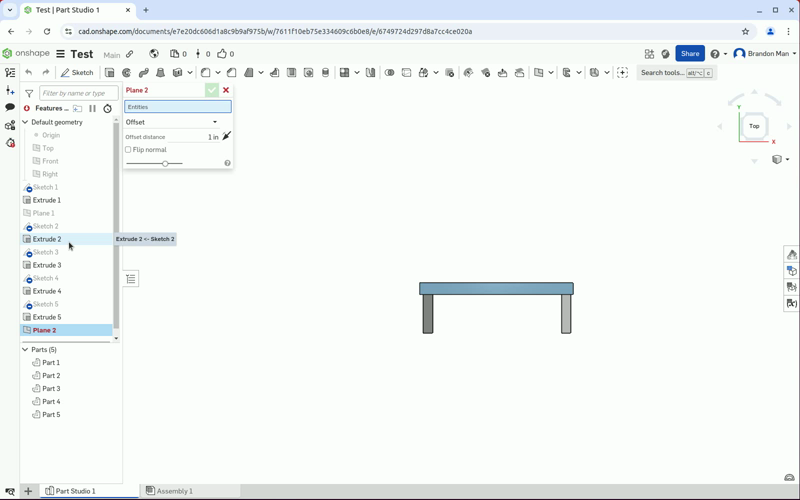
mouse_move(69, 150)
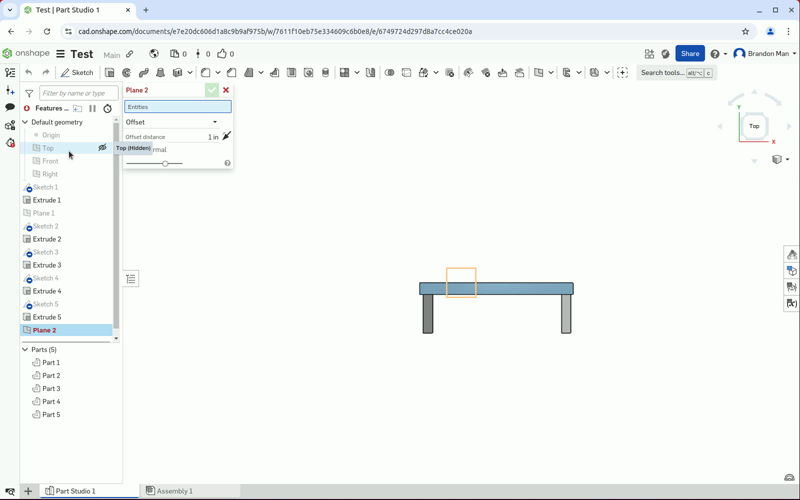
click(69, 150)
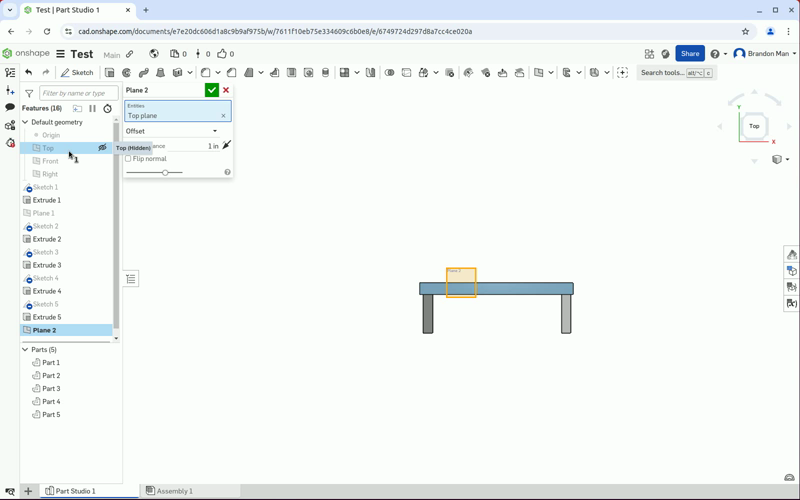
key(tab, 2)
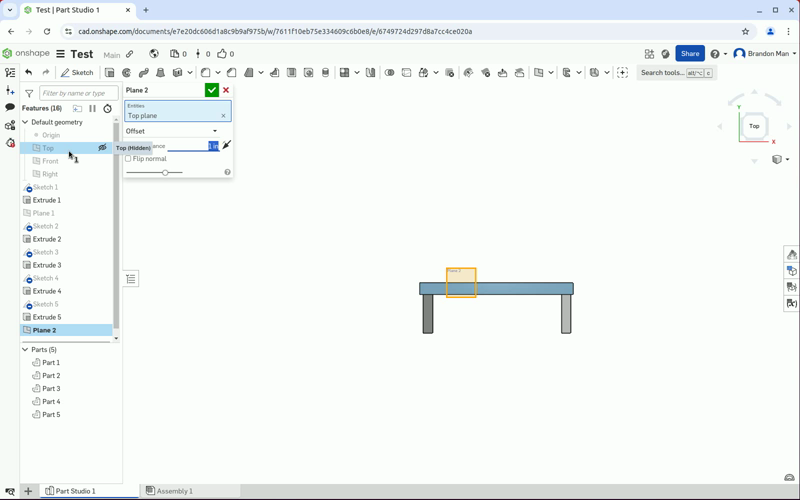
text(14.913)
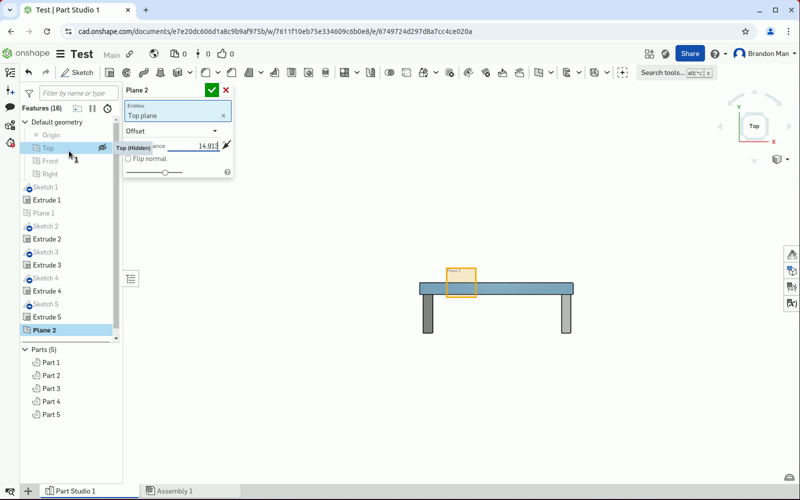
key(enter, 2)
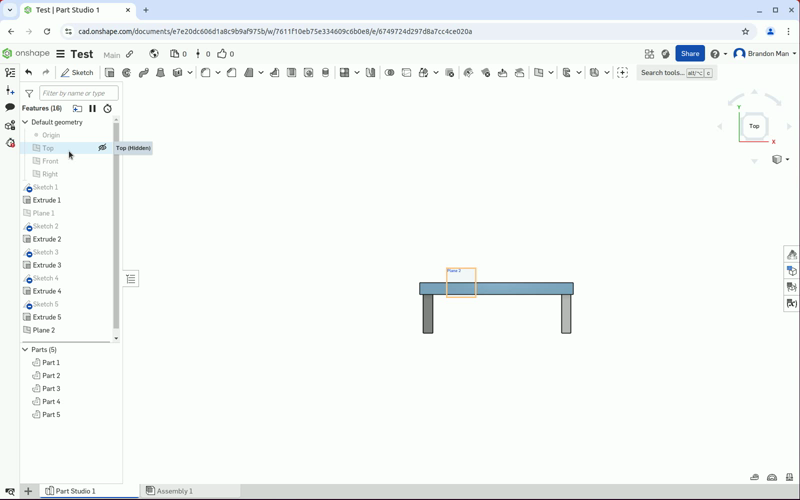
key(shift+s)
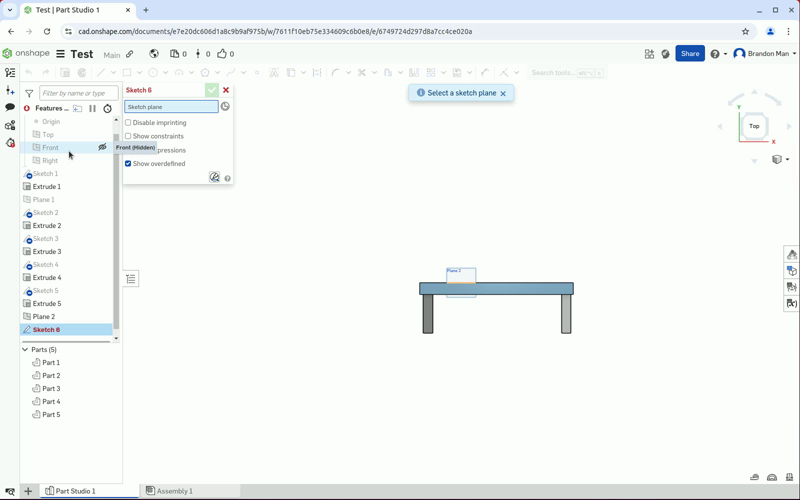
mouse_move(69, 319)
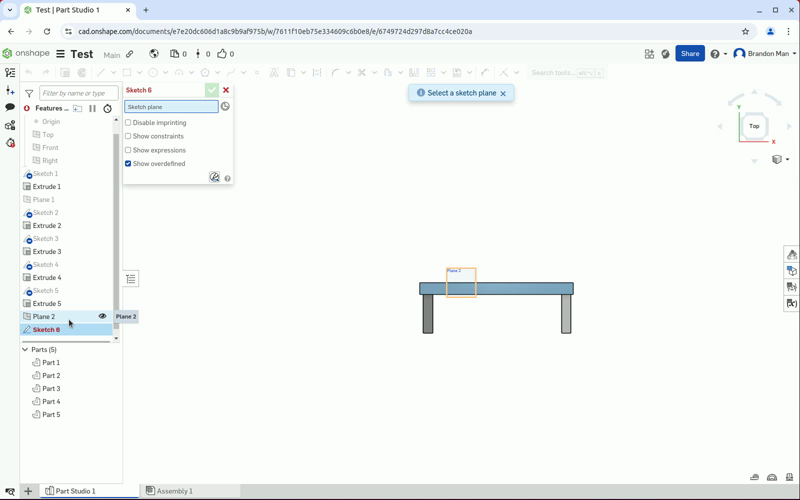
click(69, 319)
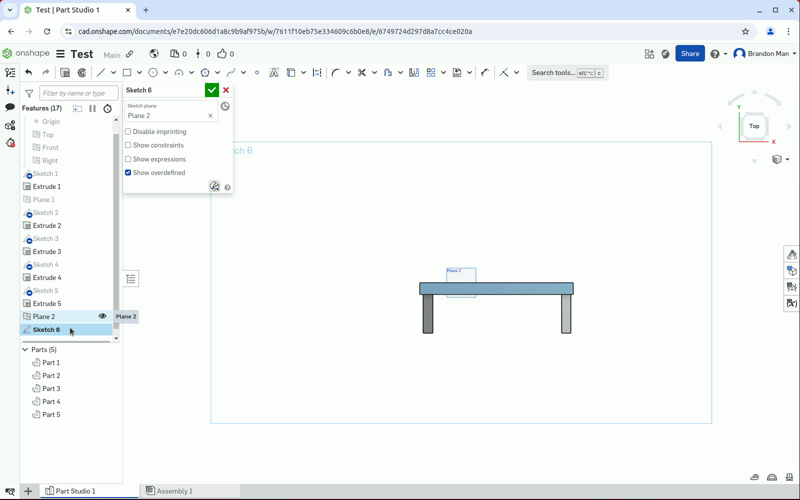
mouse_move(73, 352)
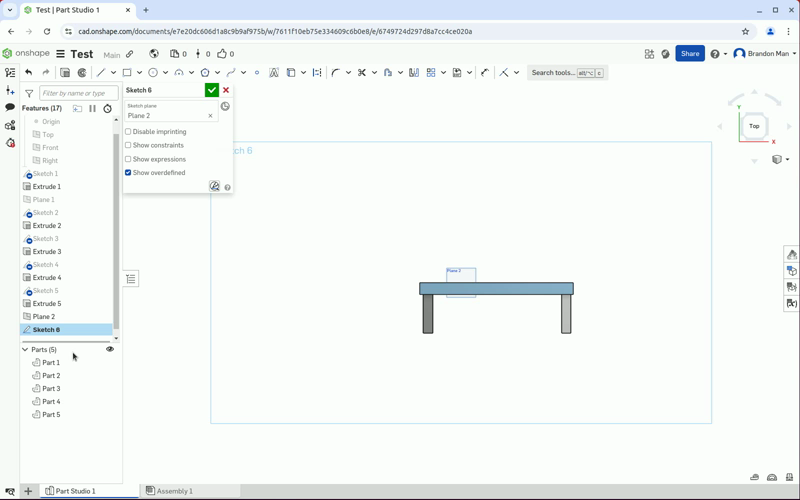
key(y)
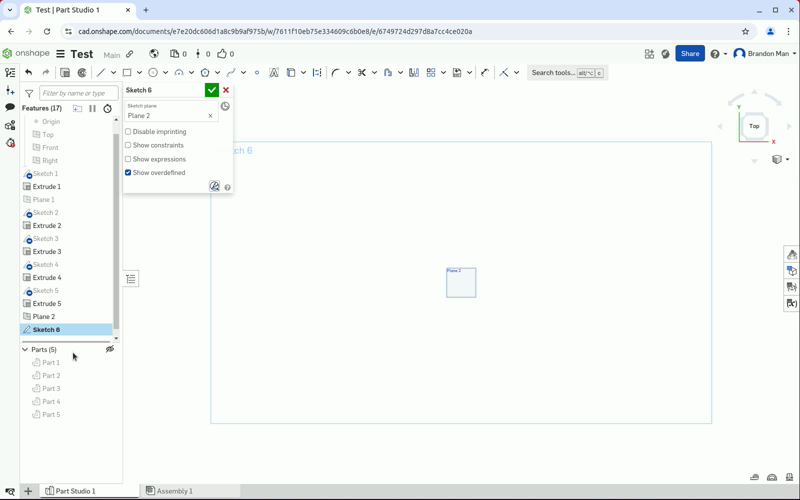
key(l)
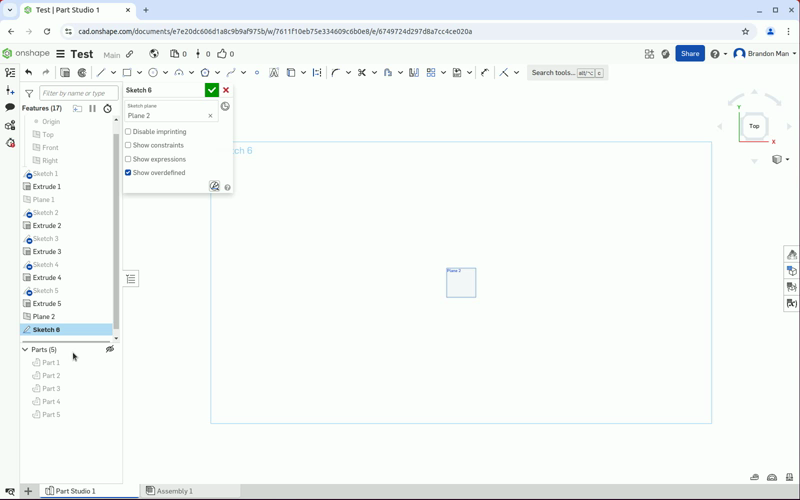
key_down(shift)
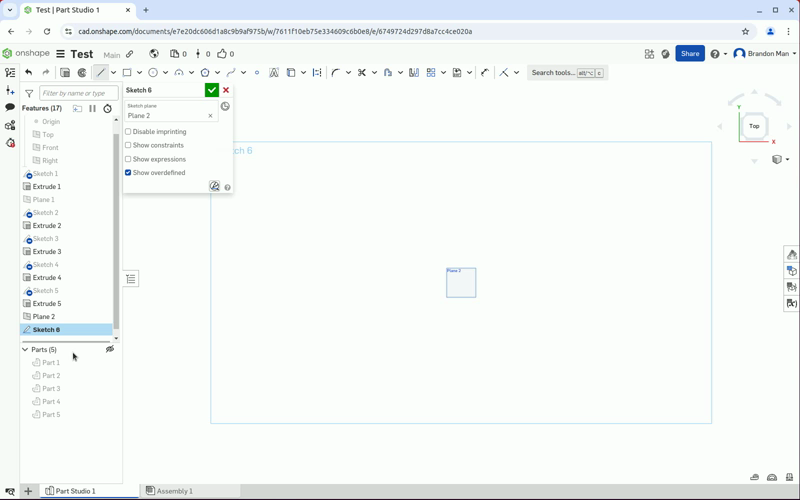
mouse_move(460, 290)
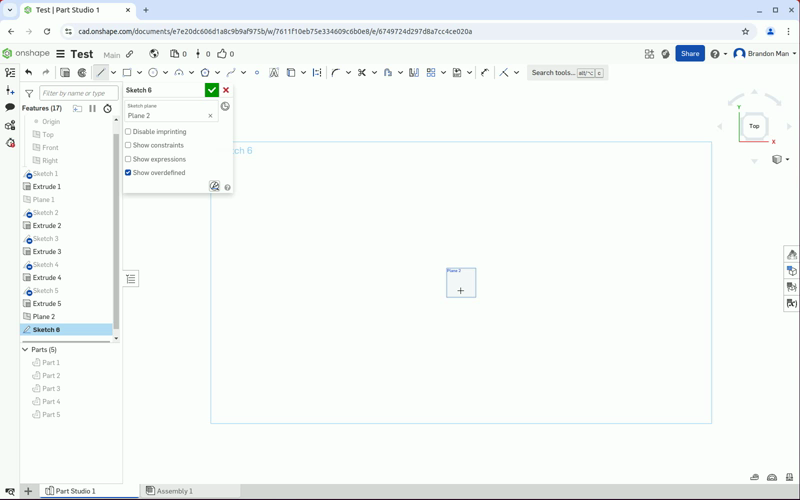
click(460, 290)
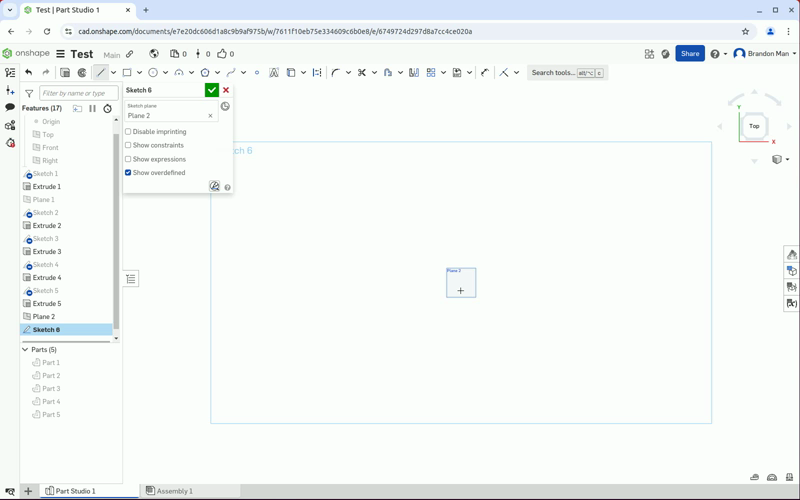
key_up(shift)
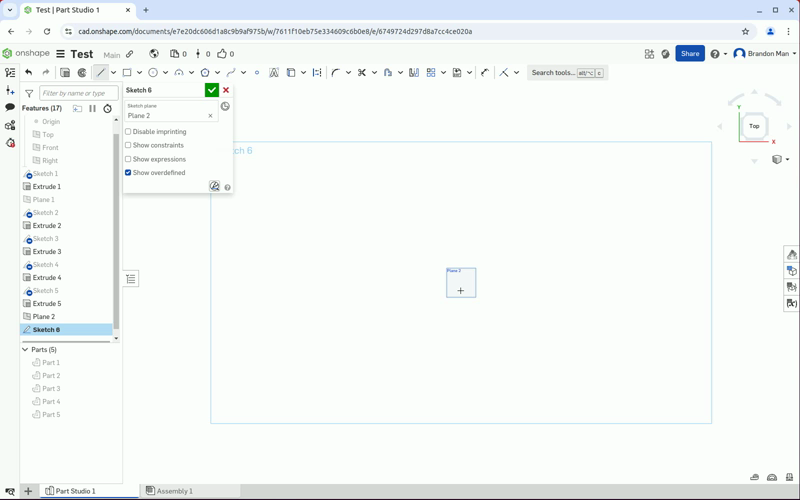
key_down(shift)
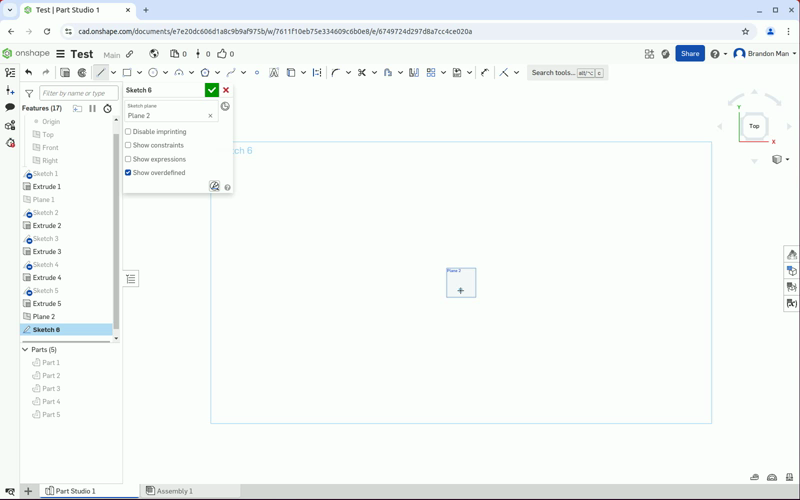
mouse_move(490, 290)
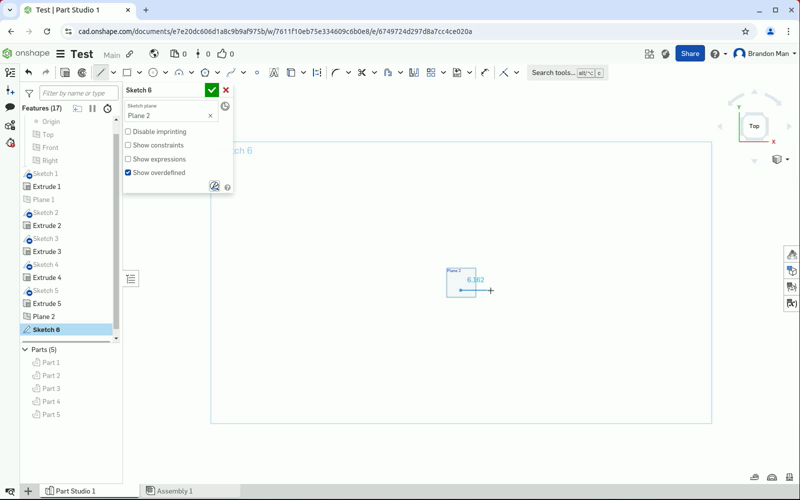
mouse_move(500, 290)
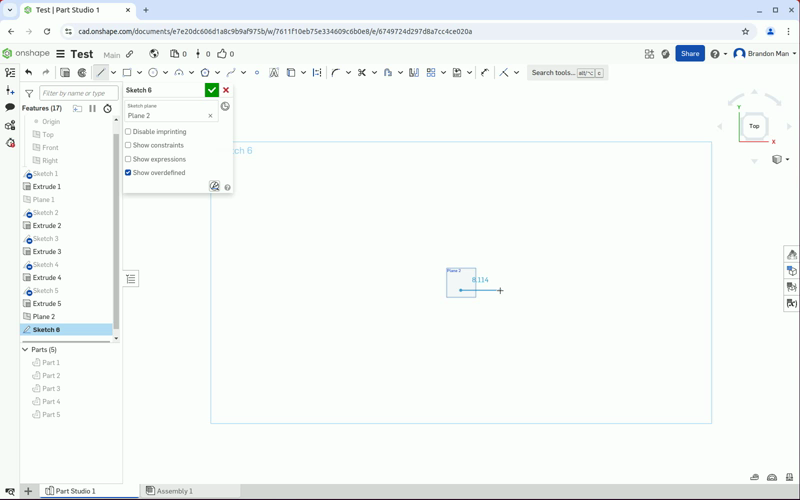
click(500, 290)
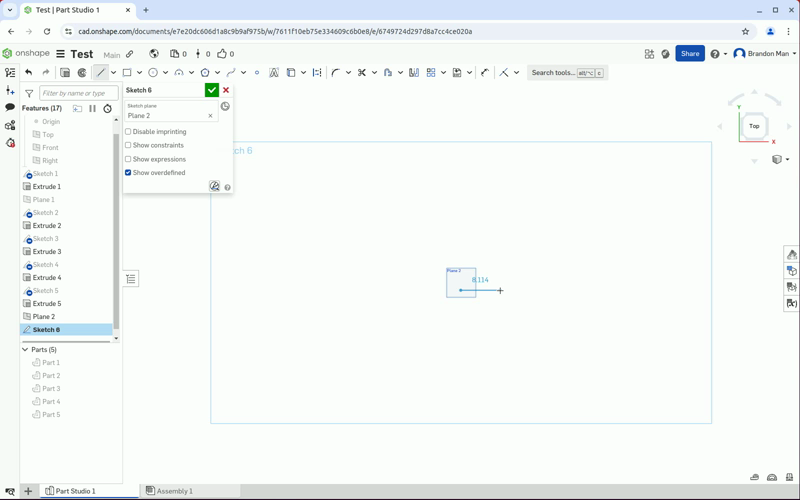
key_up(shift)
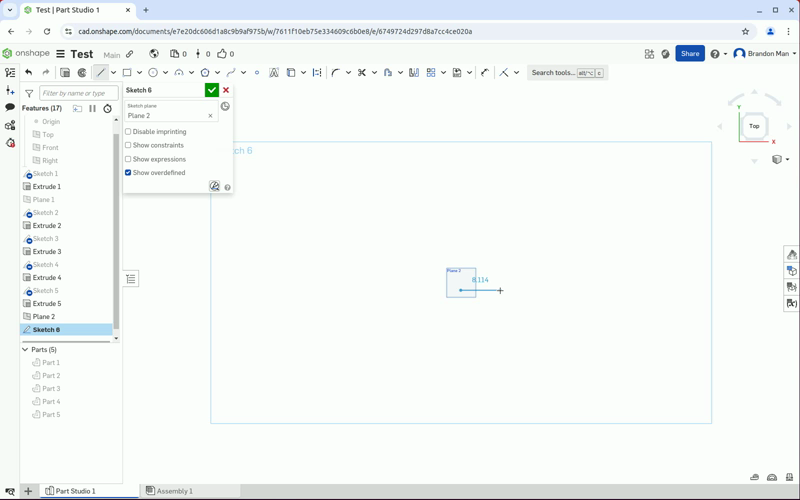
key_down(shift)
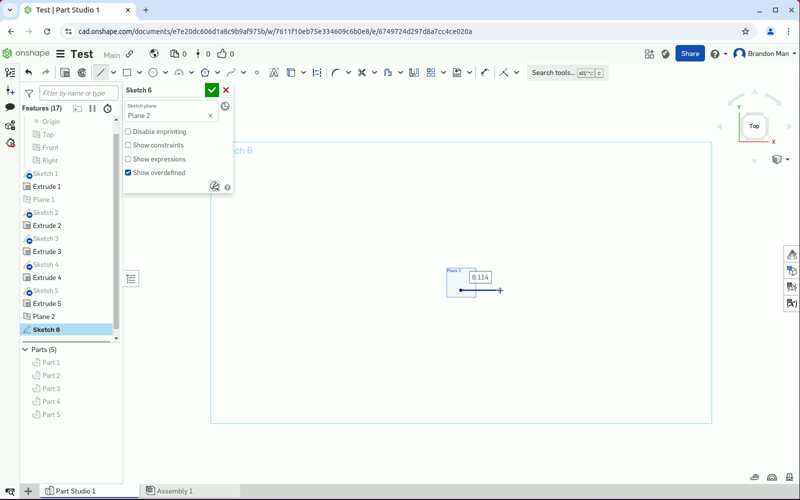
mouse_move(530, 290)
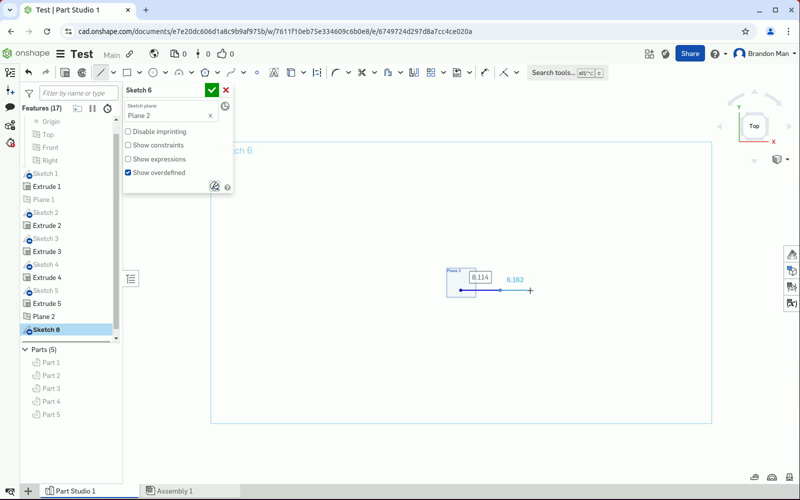
mouse_move(500, 285)
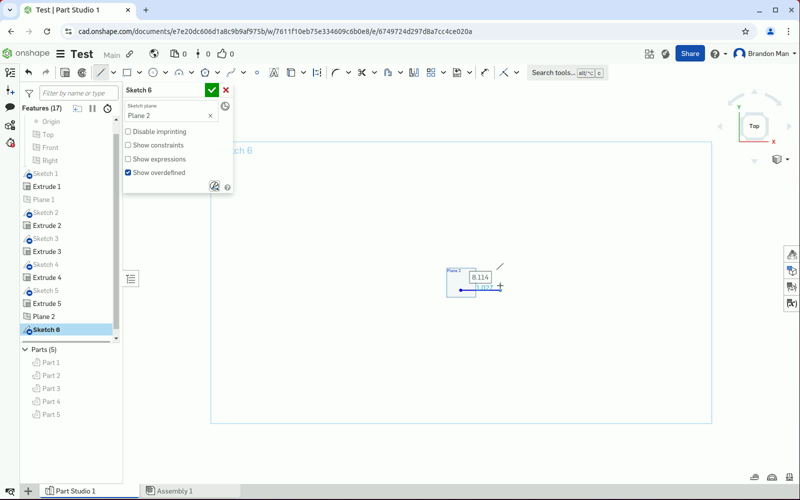
scroll(6)
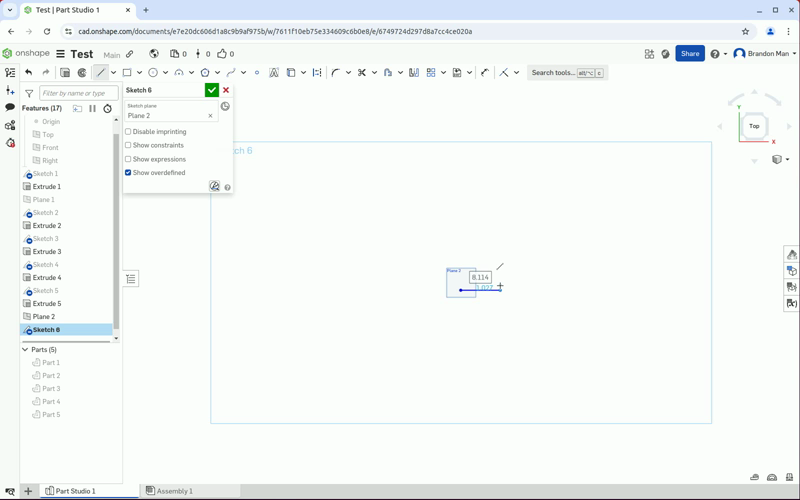
scroll(6)
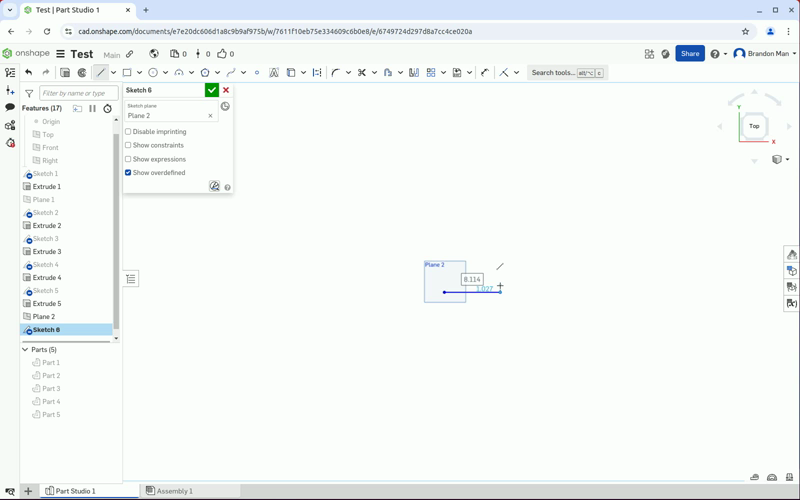
scroll(6)
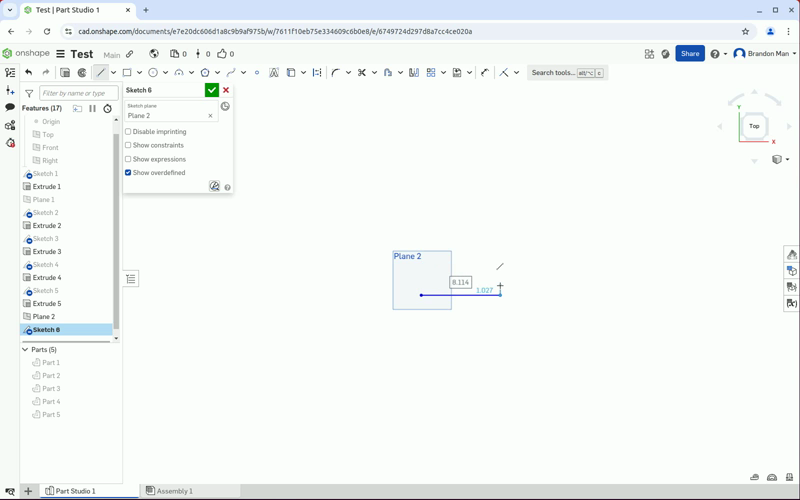
scroll(6)
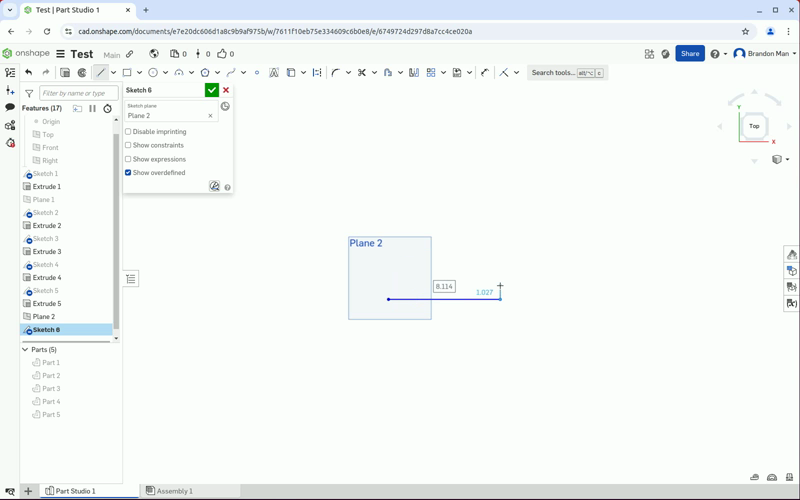
scroll(6)
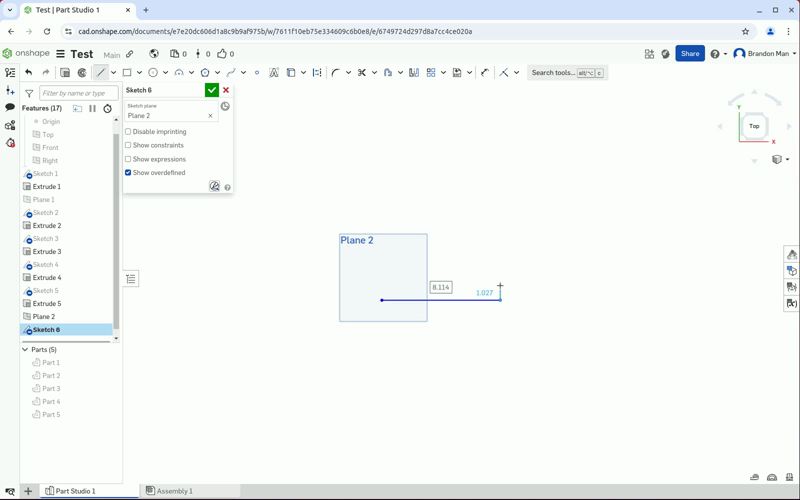
scroll(6)
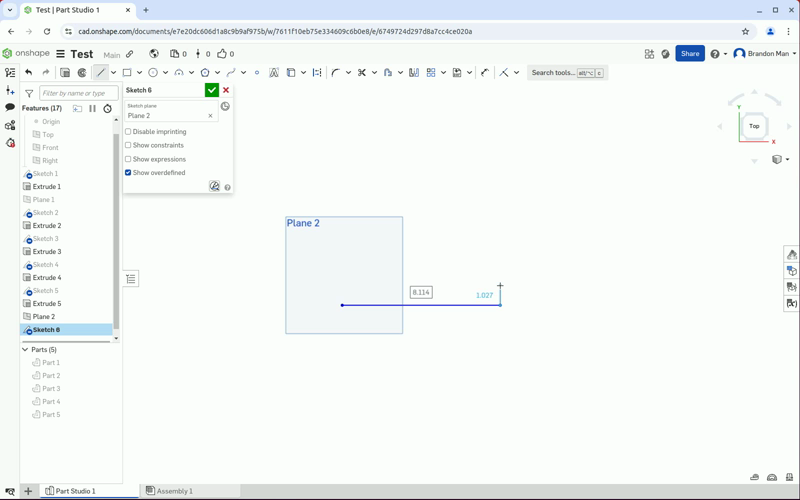
scroll(6)
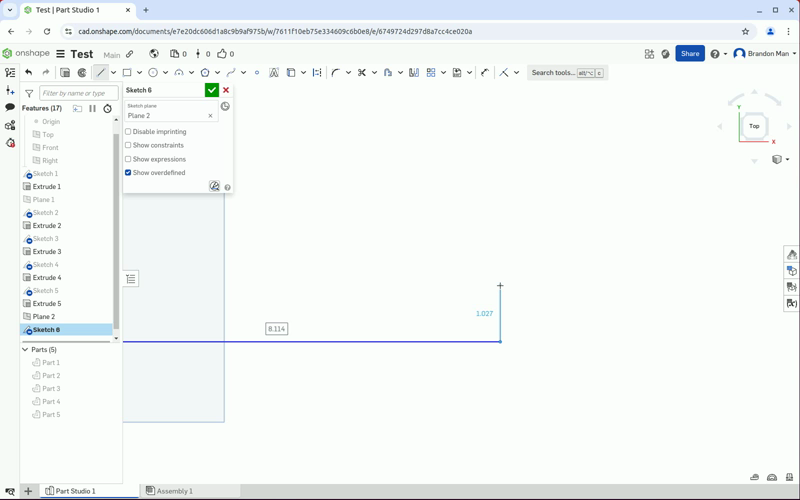
click(500, 285)
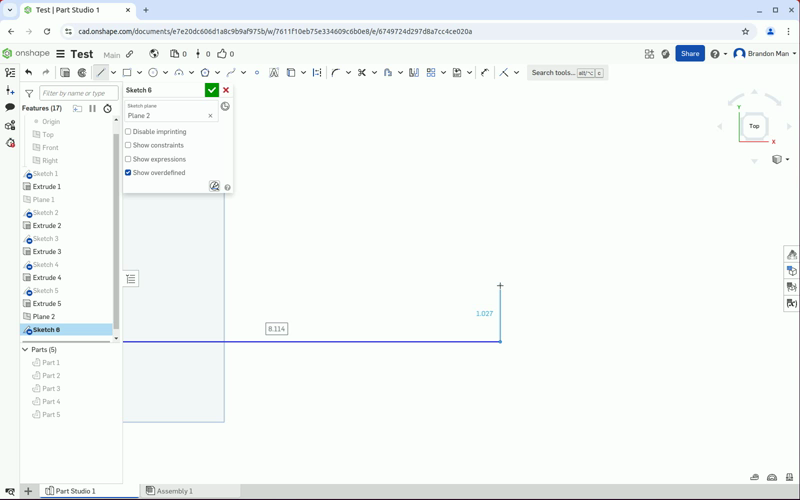
scroll(-6)
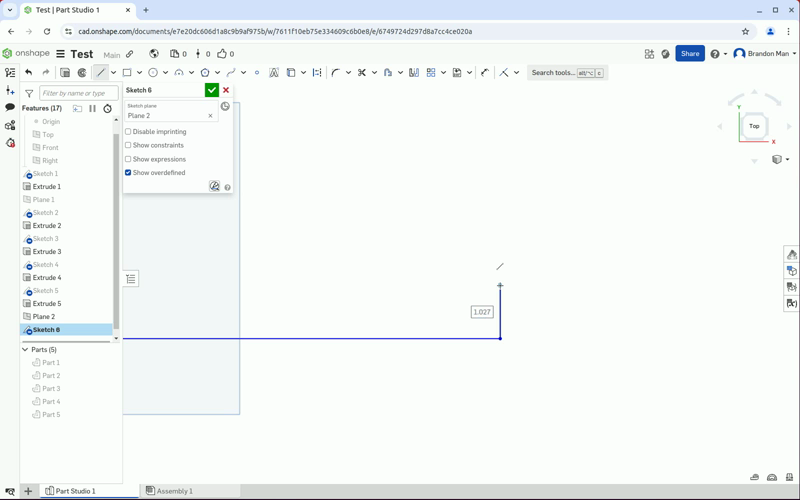
scroll(-6)
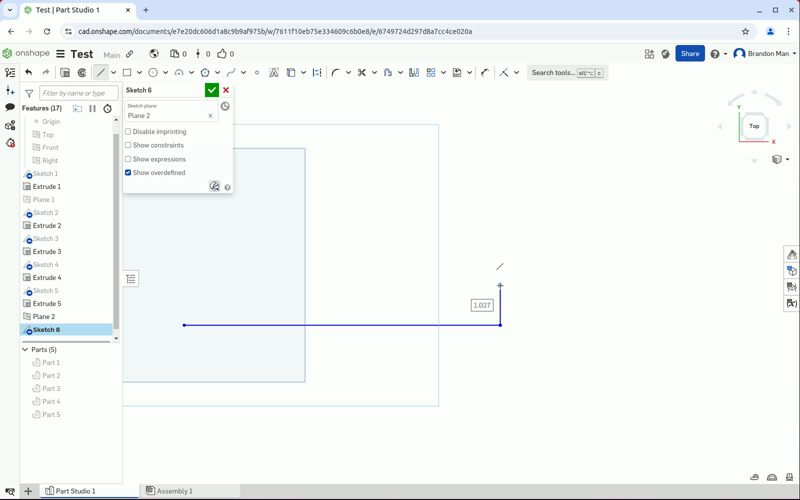
scroll(-6)
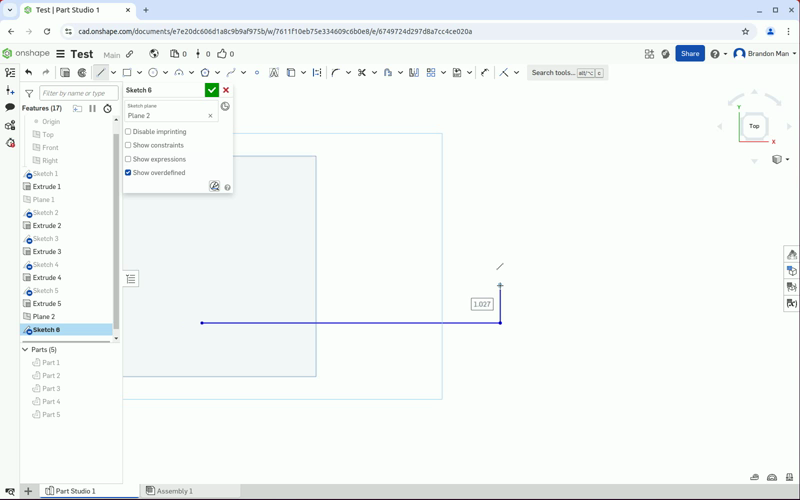
scroll(-6)
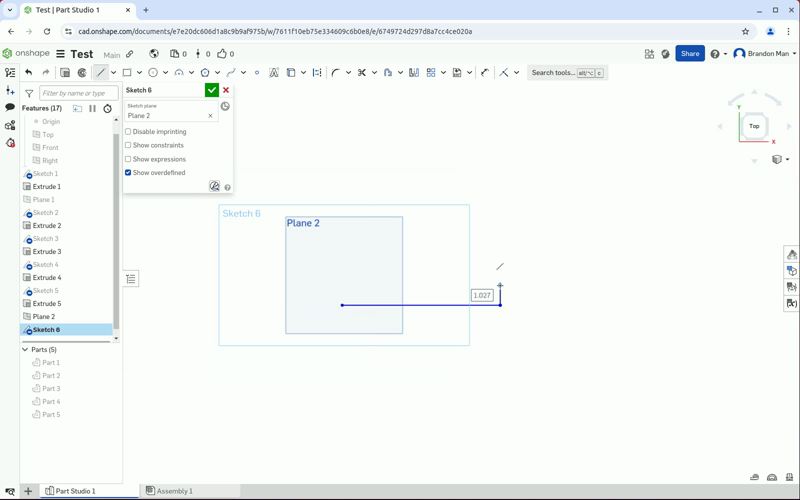
scroll(-6)
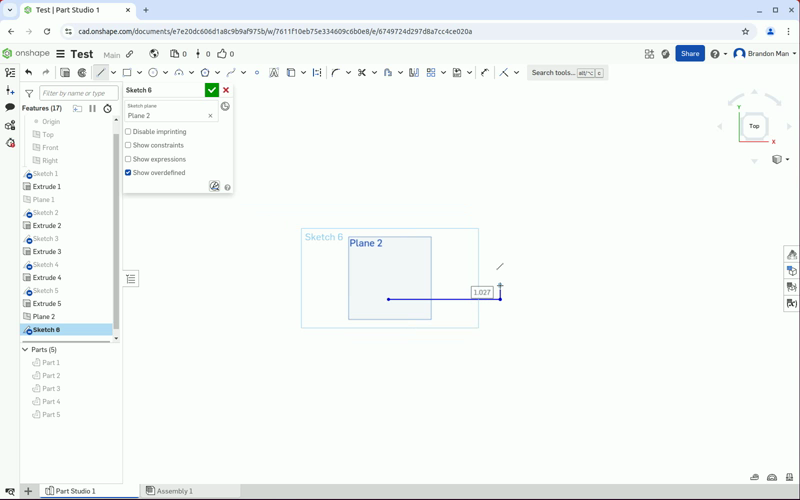
scroll(-6)
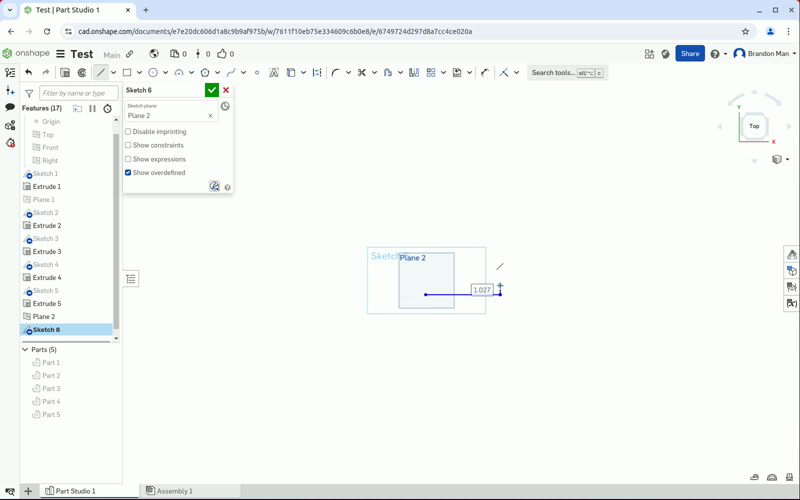
scroll(-6)
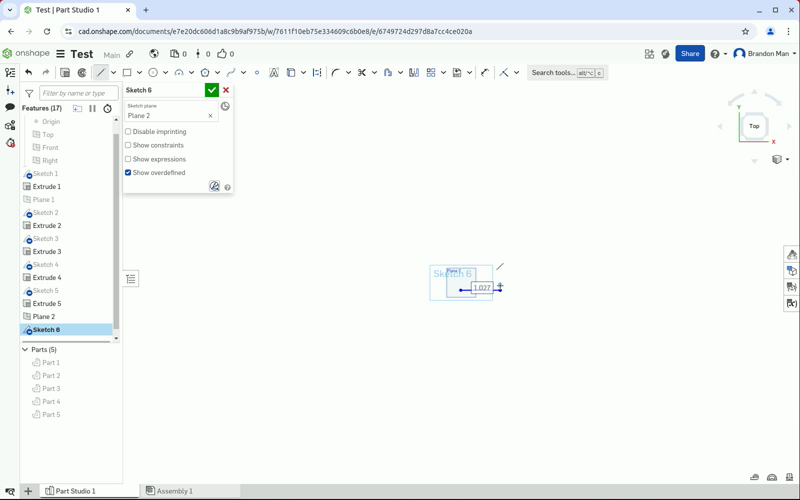
key_up(shift)
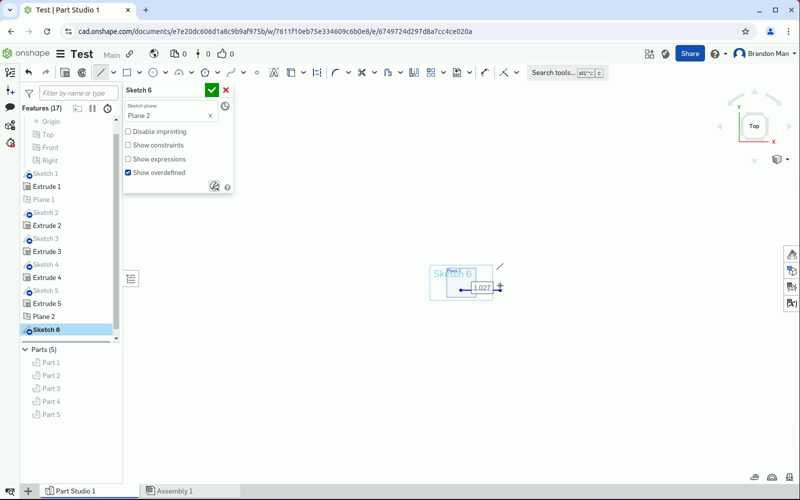
key_down(shift)
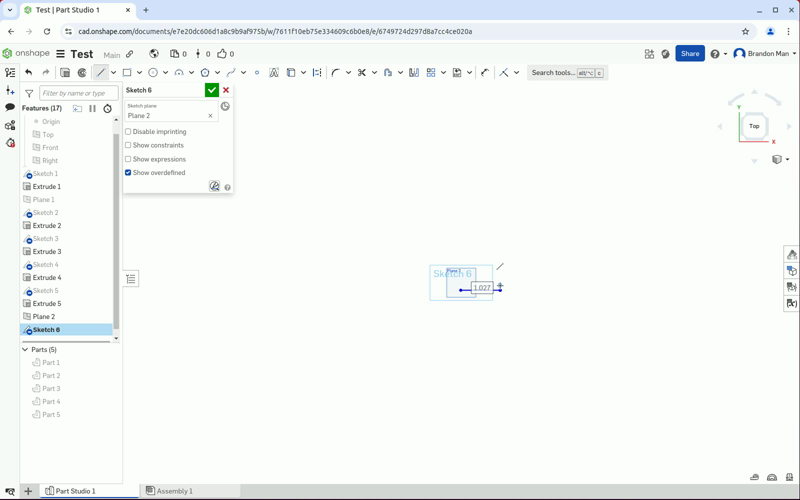
mouse_move(530, 285)
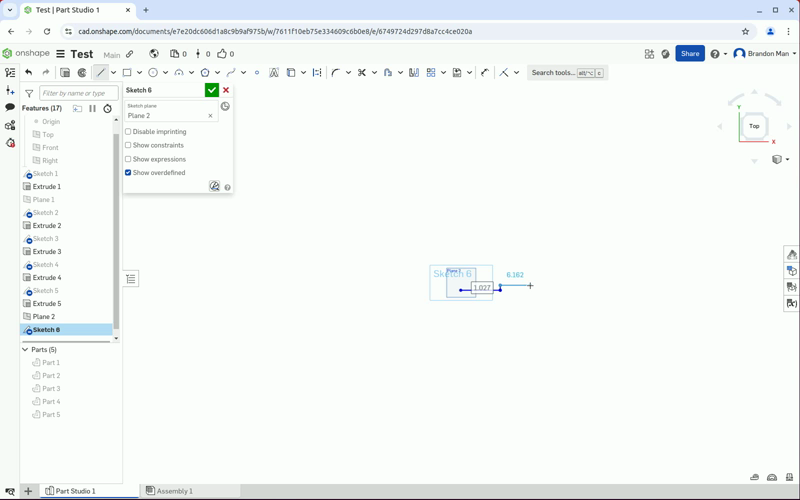
mouse_move(460, 285)
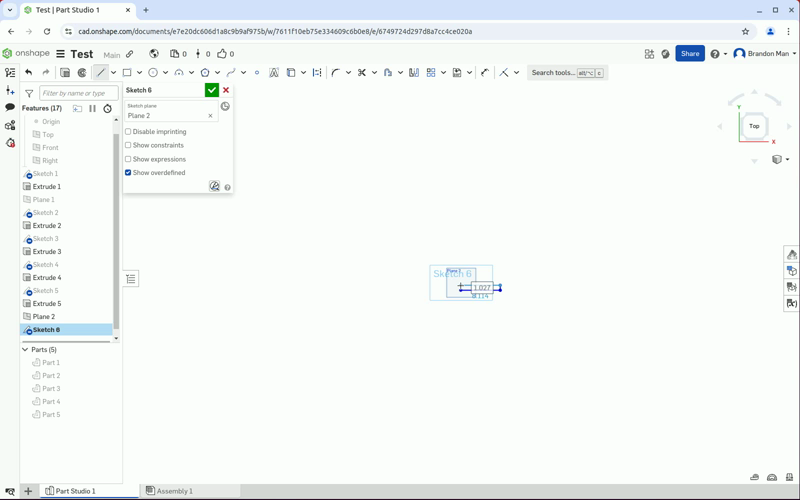
click(460, 285)
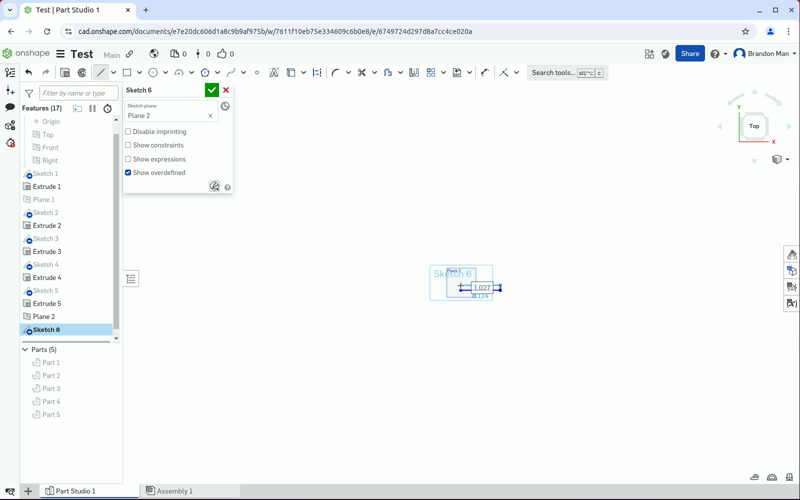
key_up(shift)
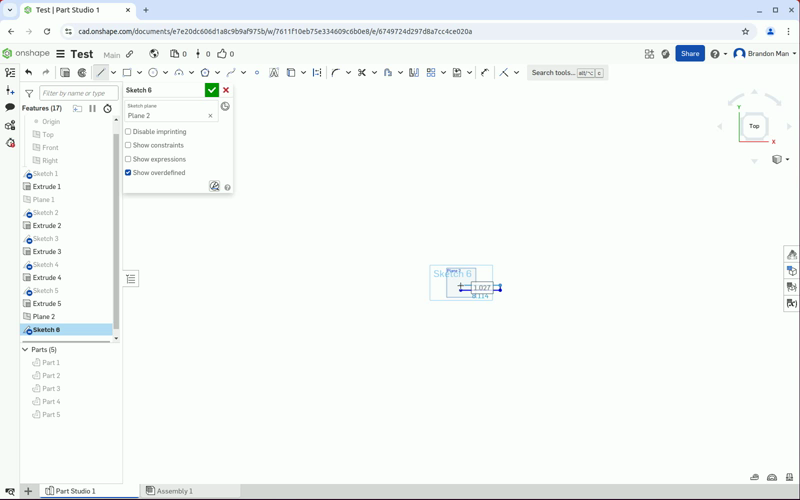
mouse_move(490, 285)
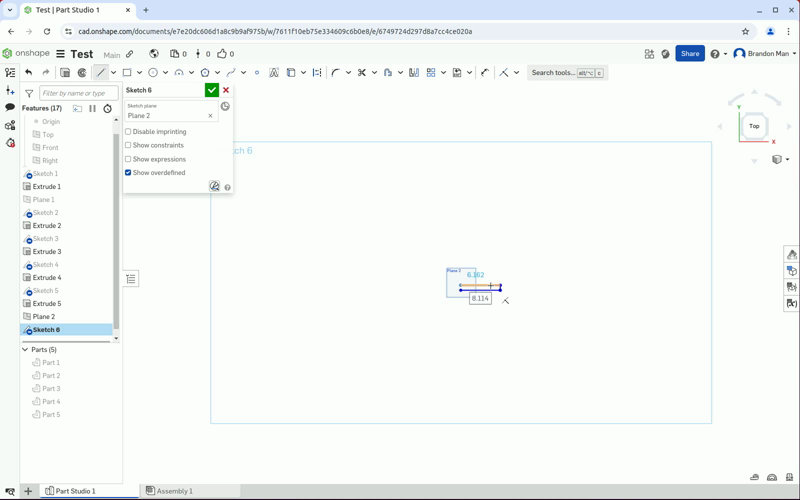
key_down(shift)
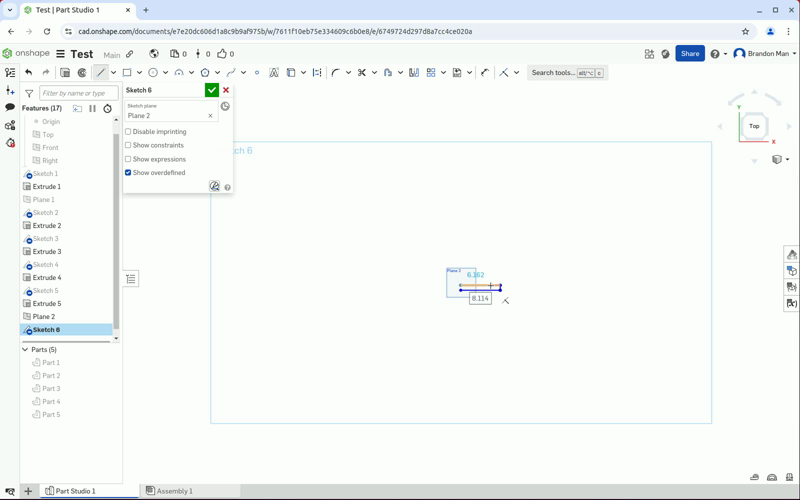
mouse_move(460, 290)
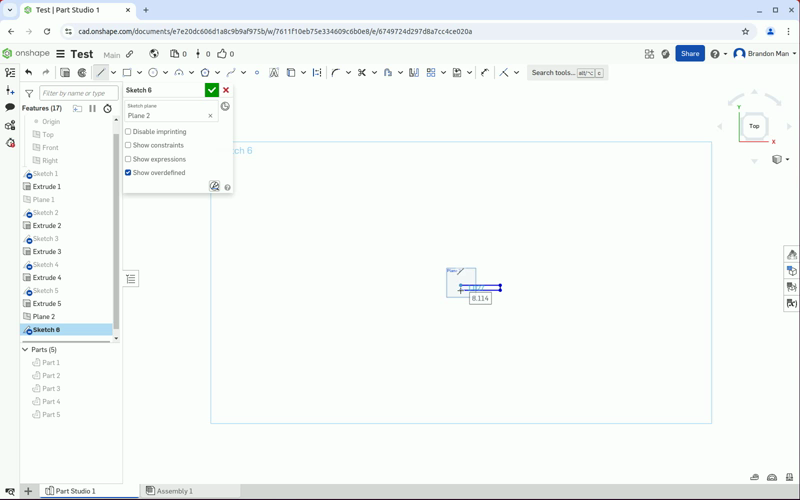
scroll(6)
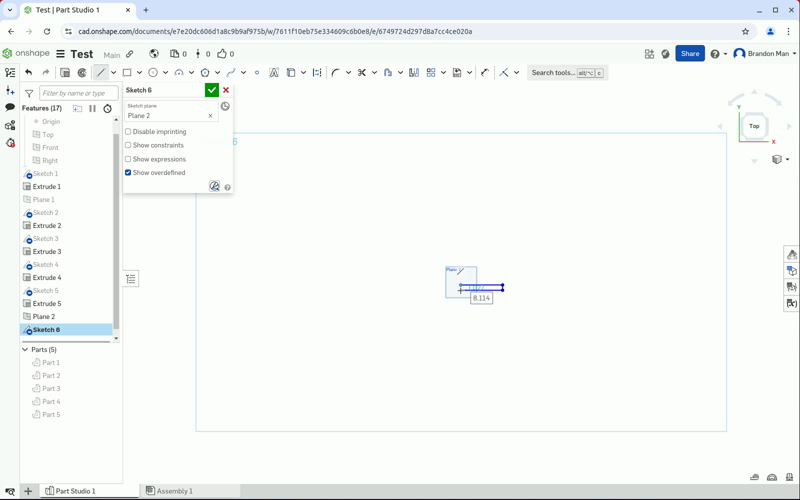
scroll(6)
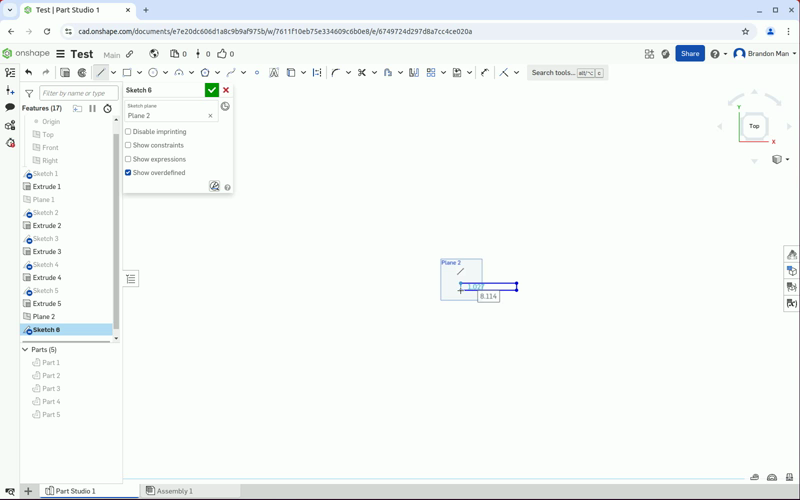
scroll(6)
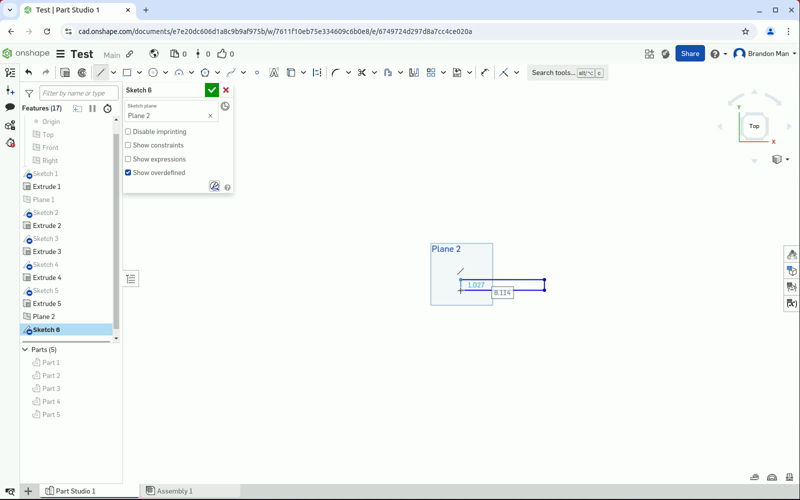
scroll(6)
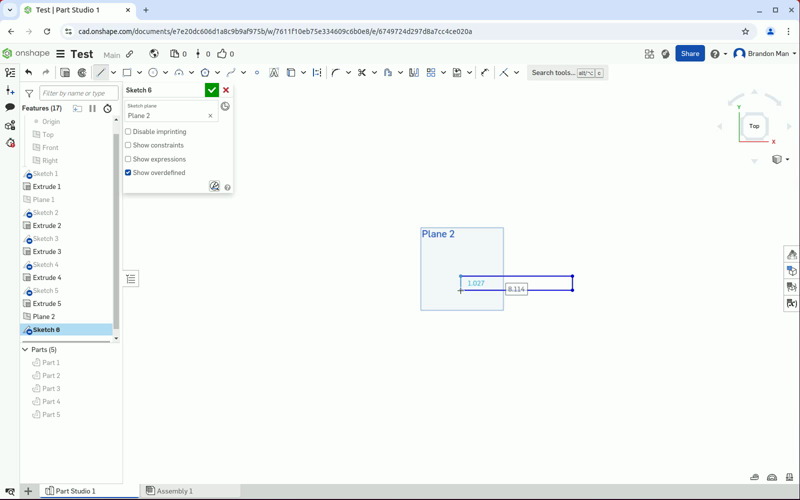
scroll(6)
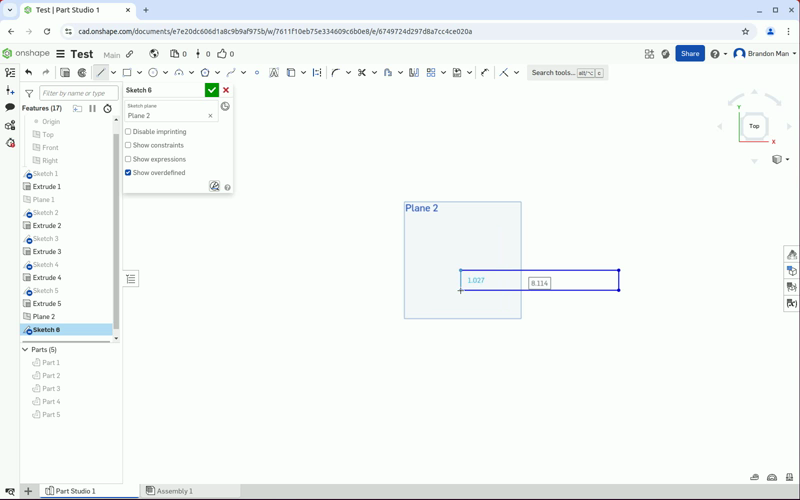
scroll(6)
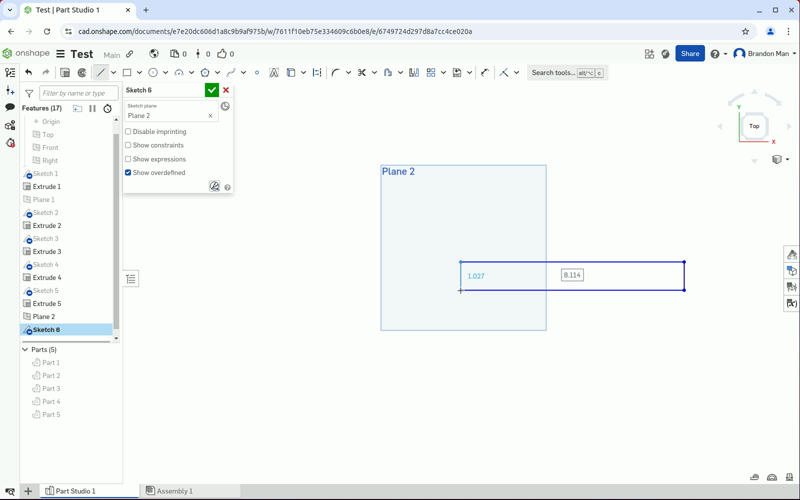
scroll(6)
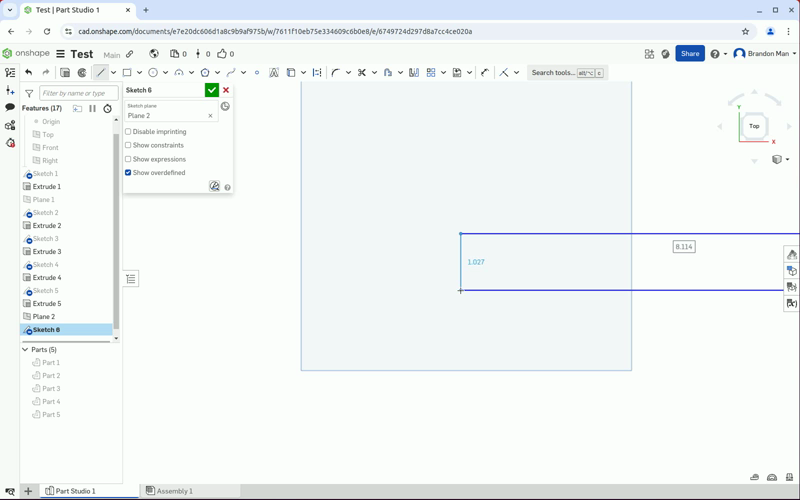
key_up(shift)
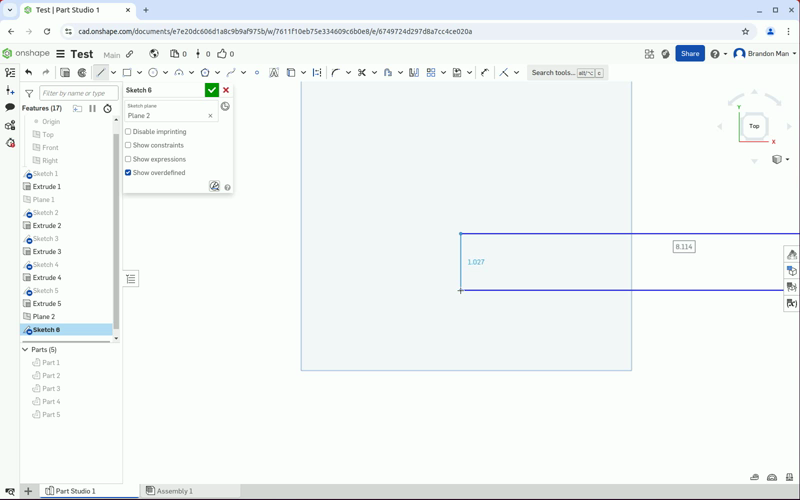
click(460, 290)
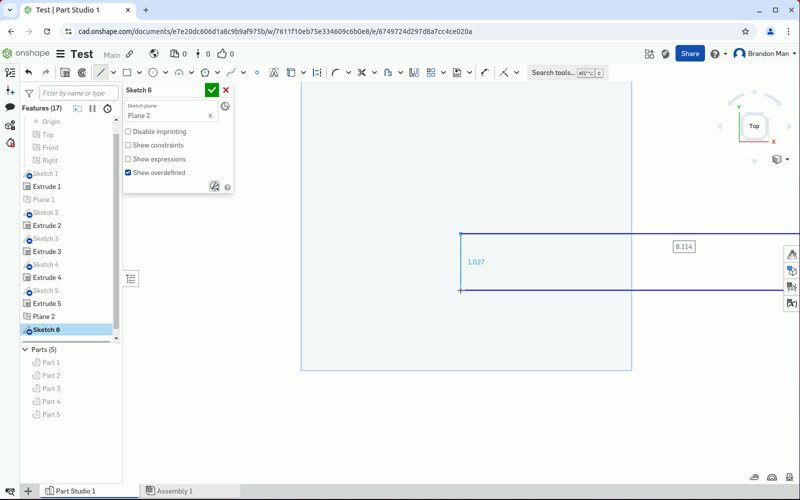
scroll(-6)
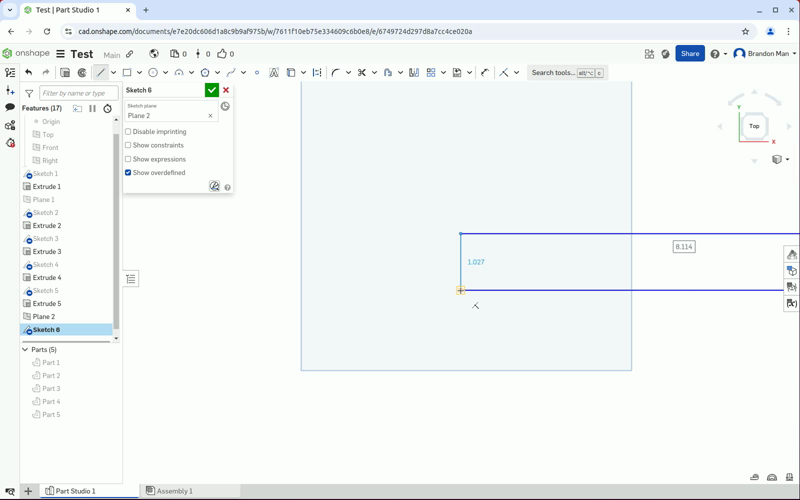
scroll(-6)
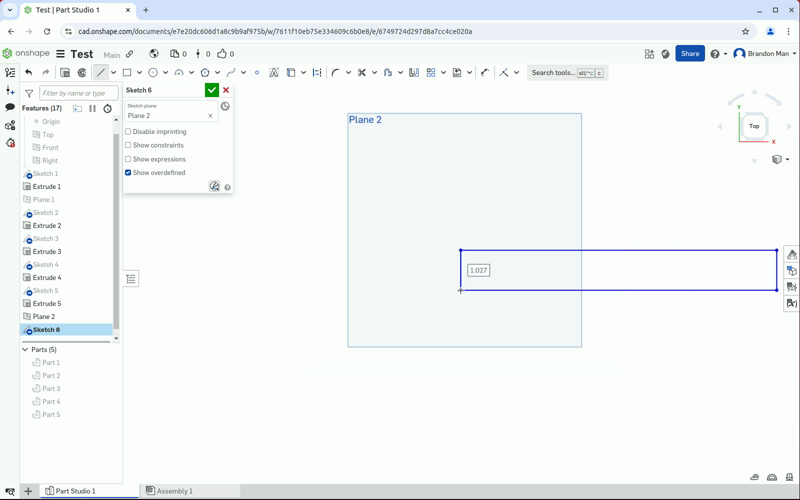
scroll(-6)
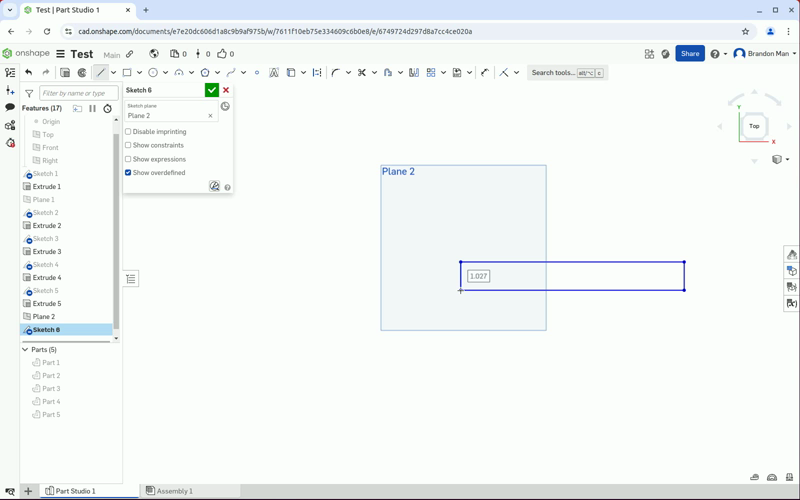
scroll(-6)
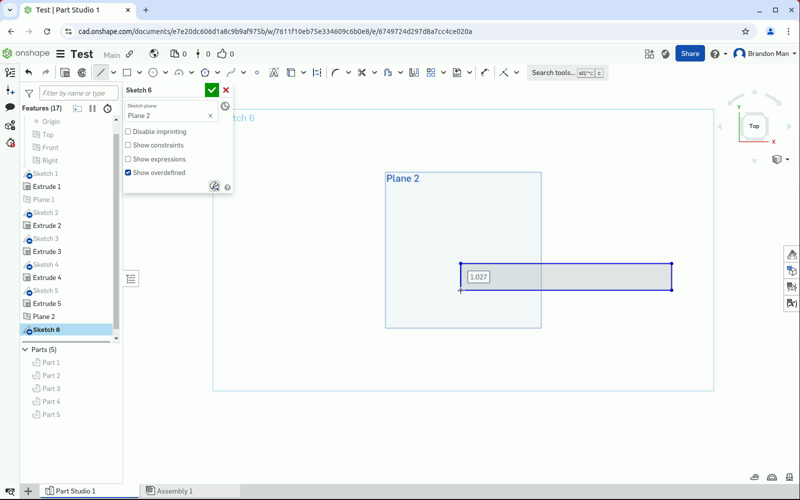
scroll(-6)
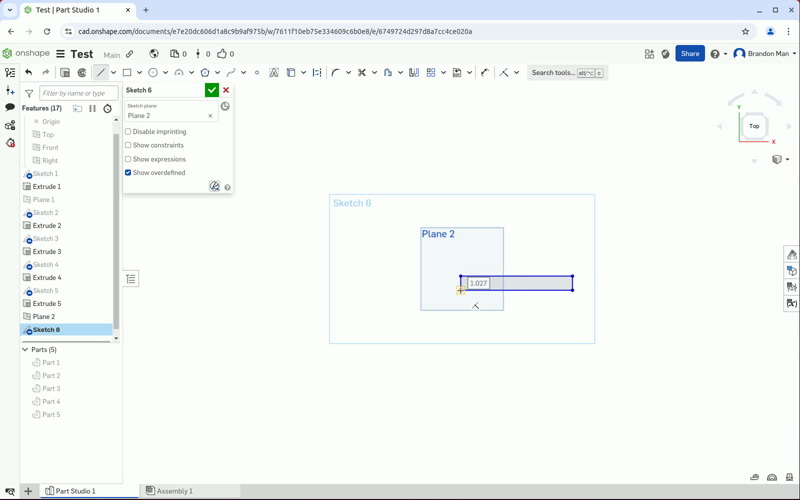
scroll(-6)
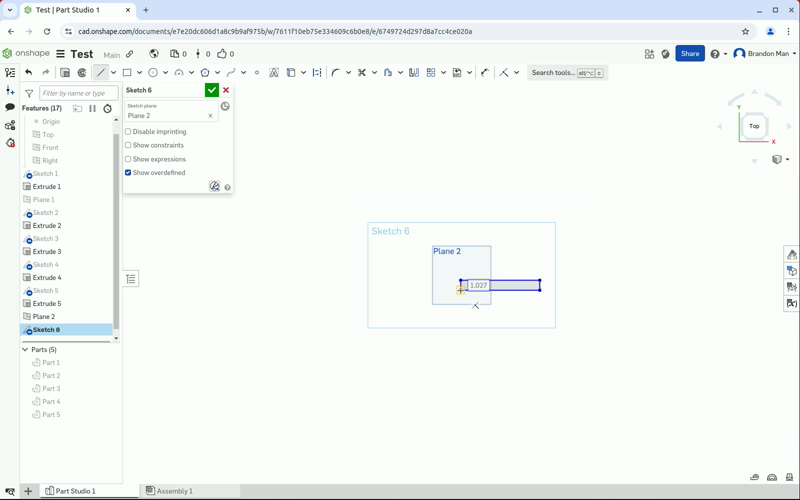
scroll(-6)
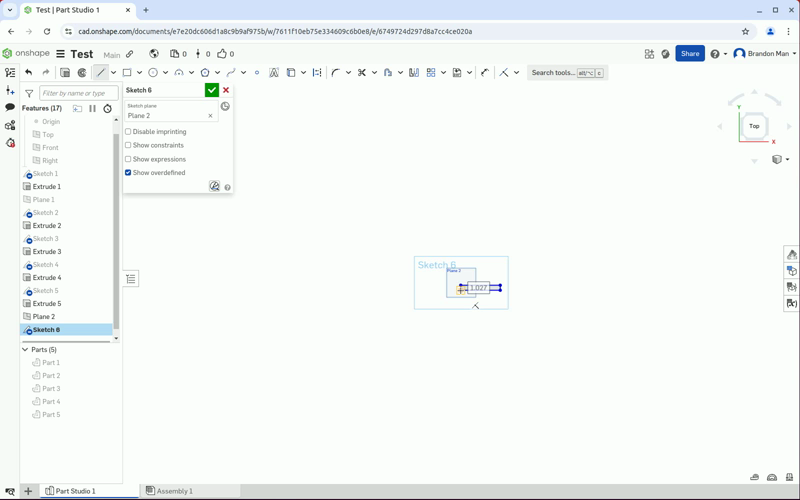
key(esc)
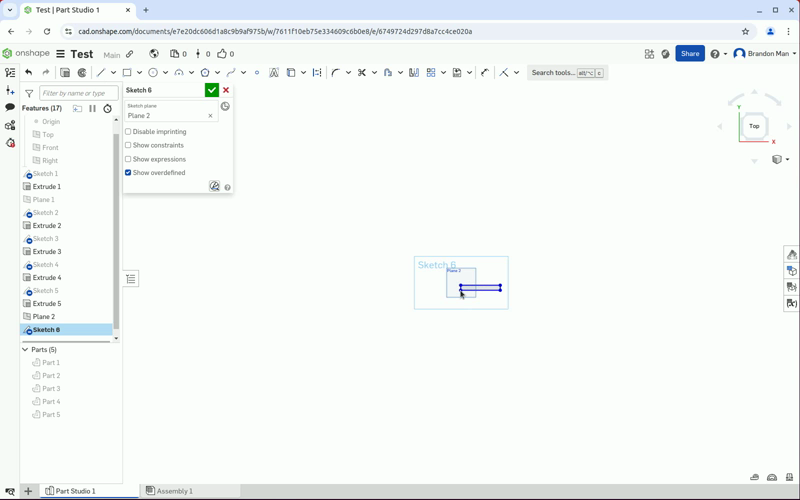
mouse_move(497, 285)
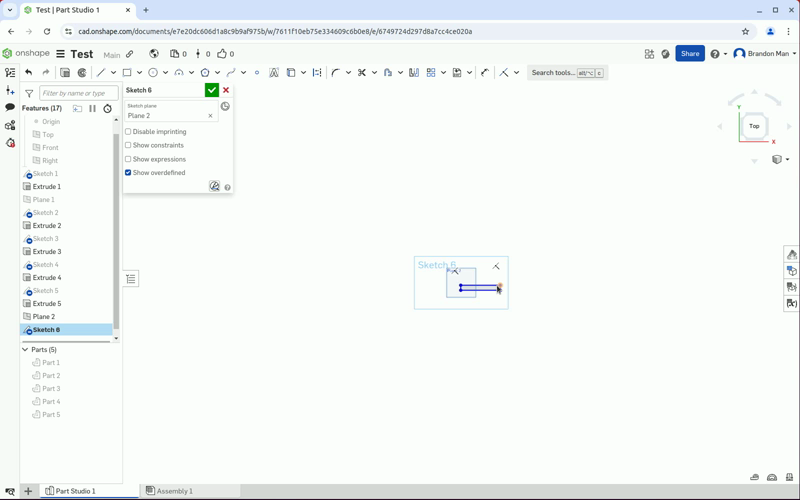
scroll(6)
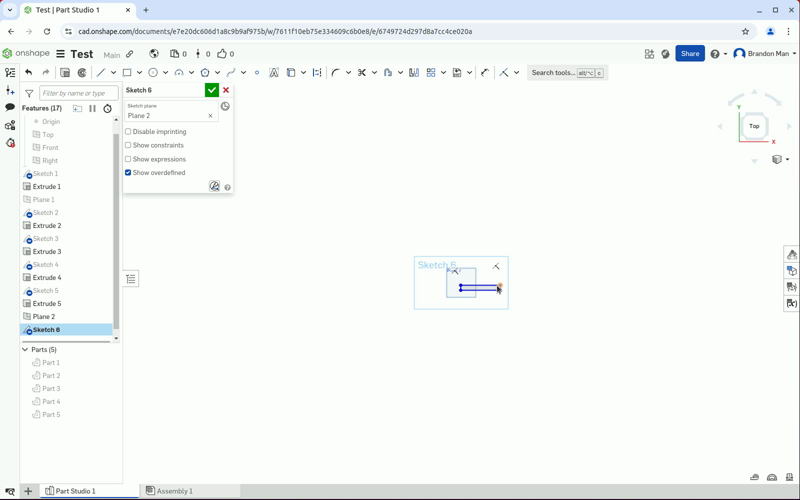
scroll(6)
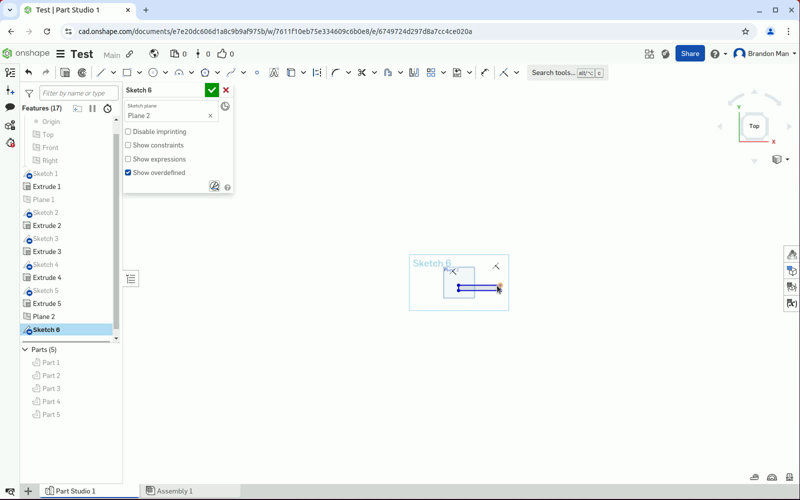
scroll(6)
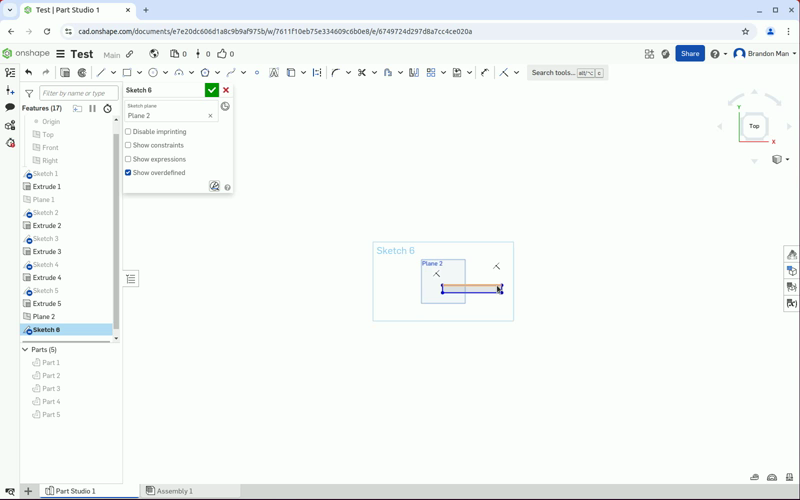
scroll(6)
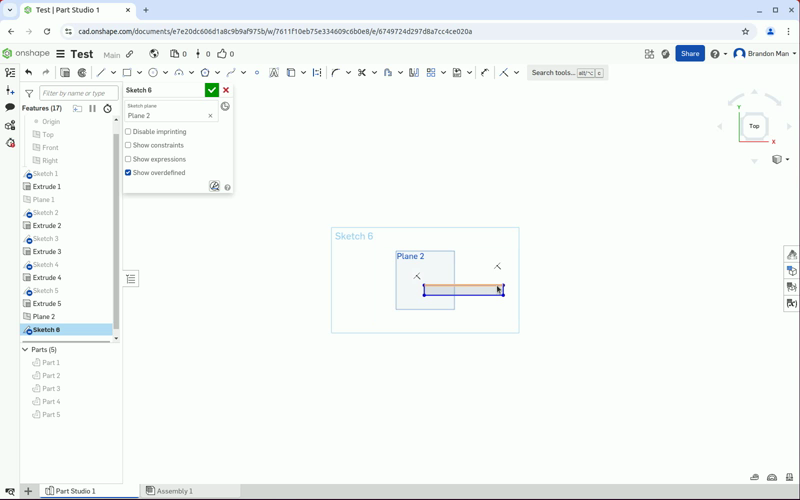
scroll(6)
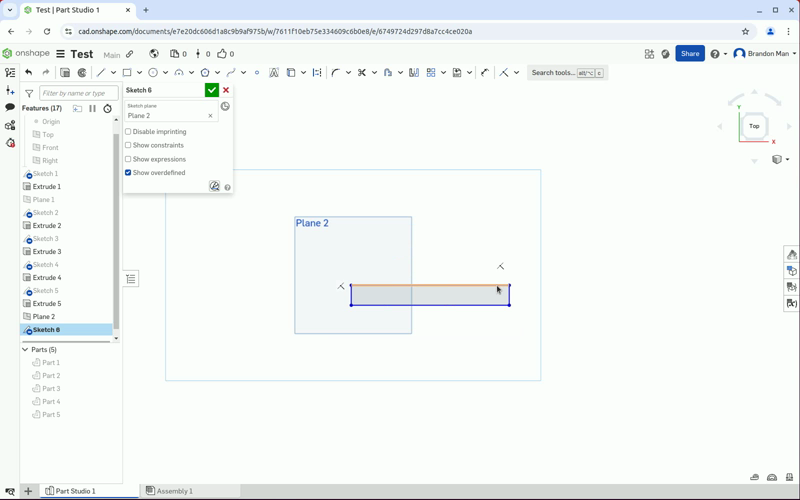
scroll(6)
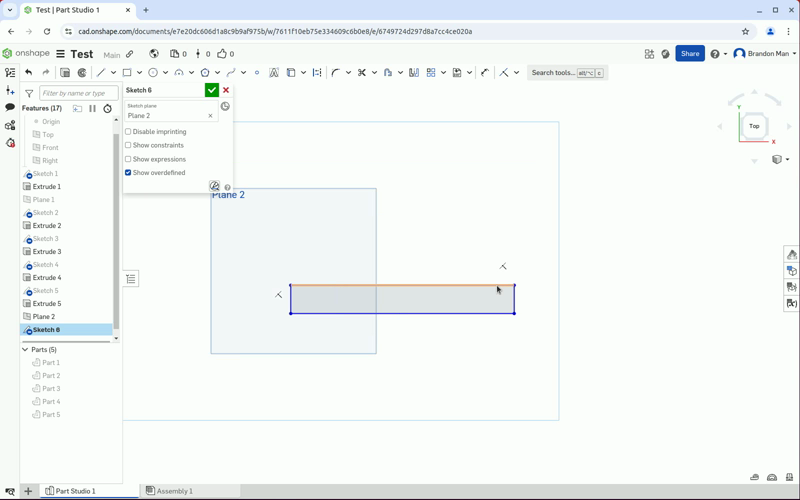
scroll(6)
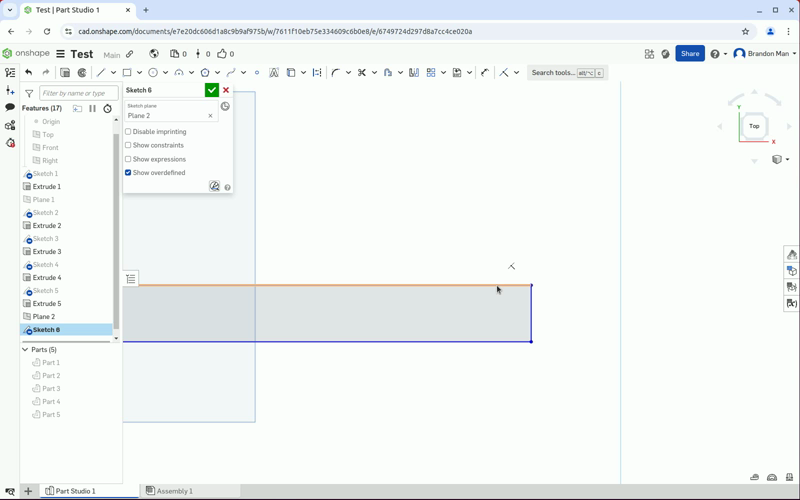
click(497, 285)
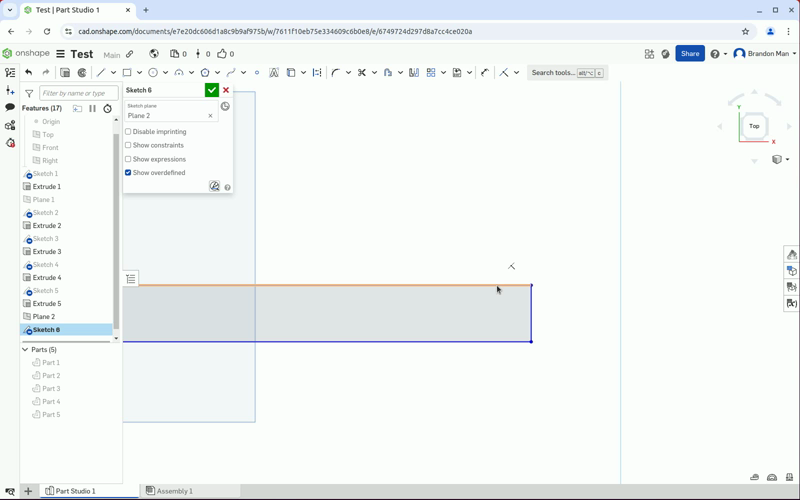
scroll(-6)
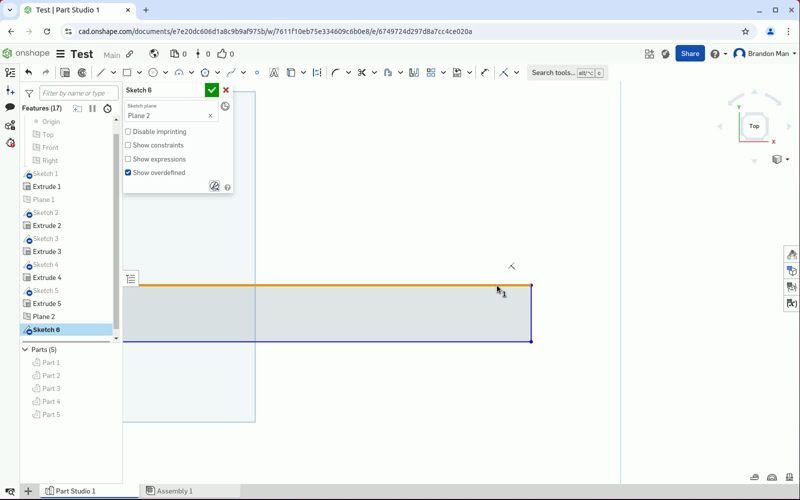
scroll(-6)
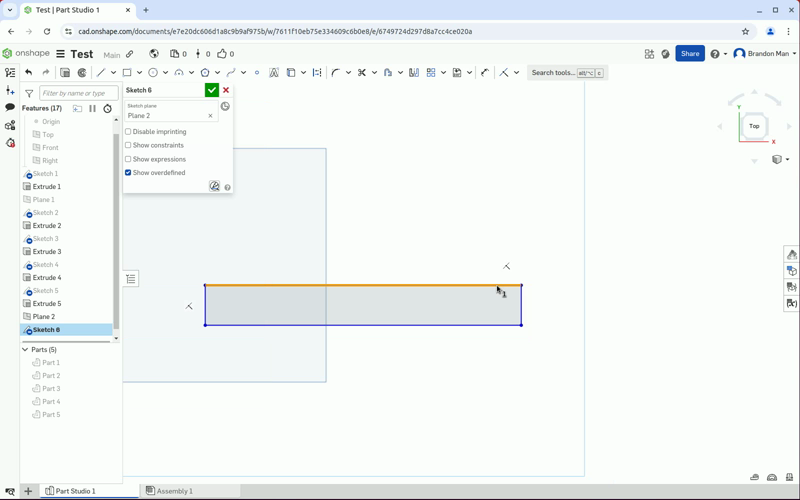
scroll(-6)
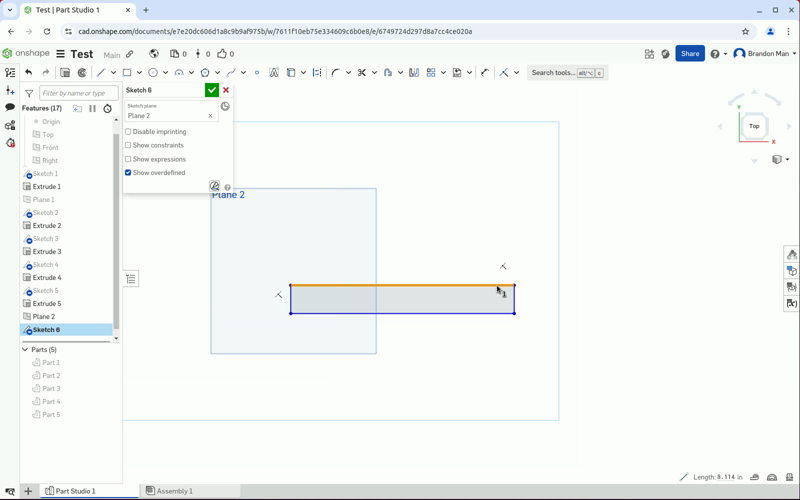
scroll(-6)
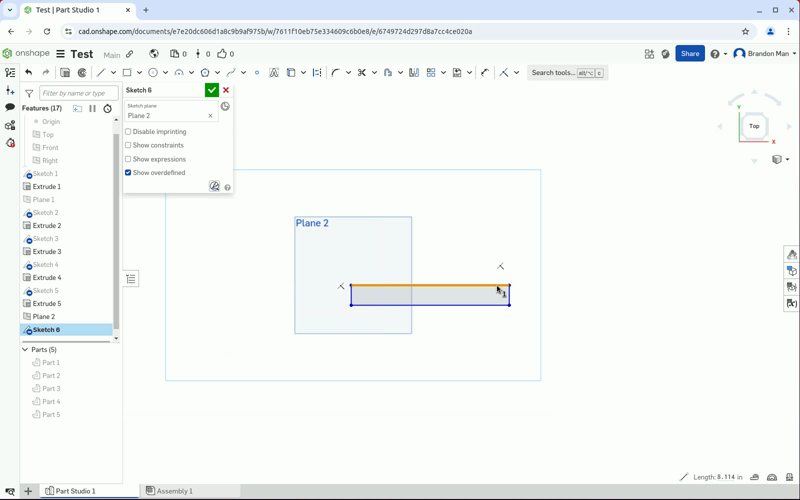
scroll(-6)
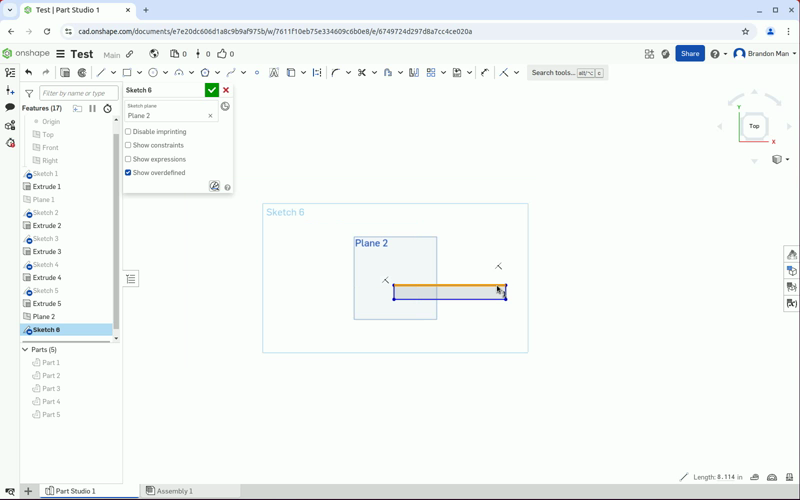
scroll(-6)
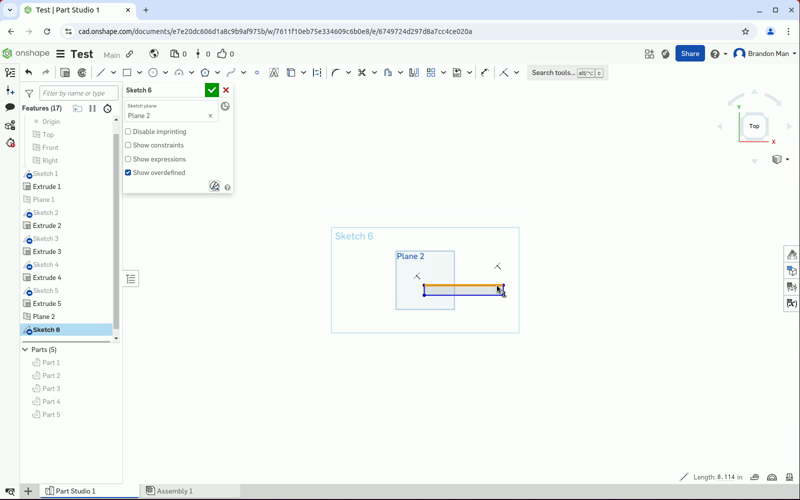
scroll(-6)
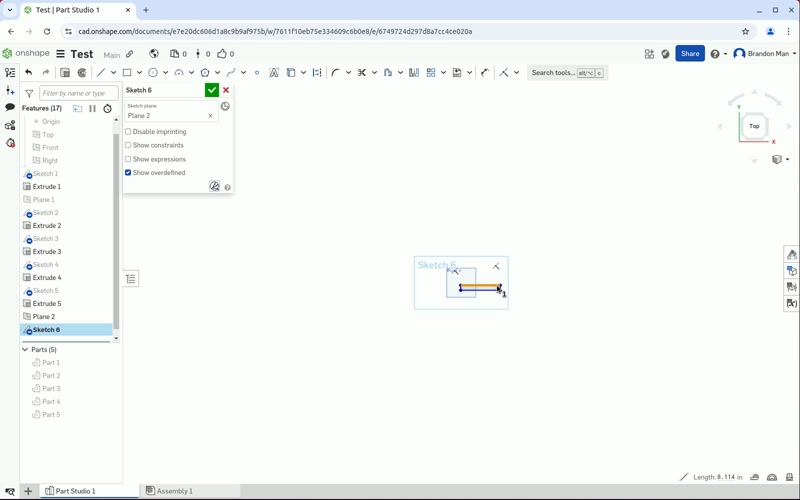
mouse_move(73, 352)
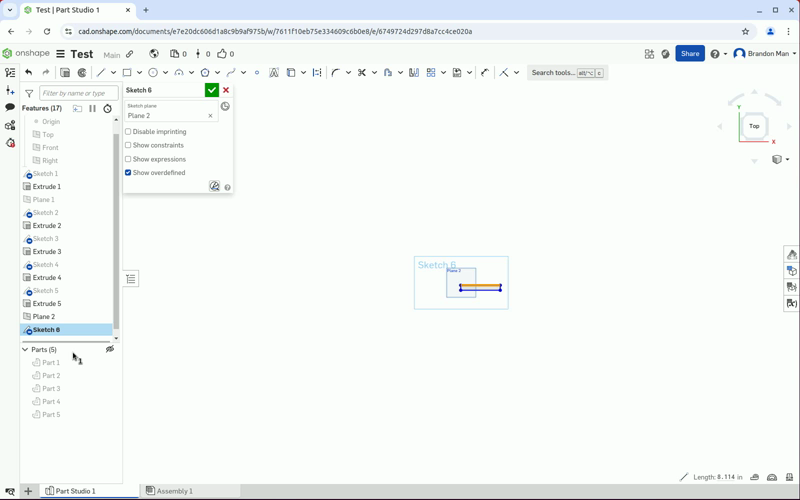
key(shift+y)
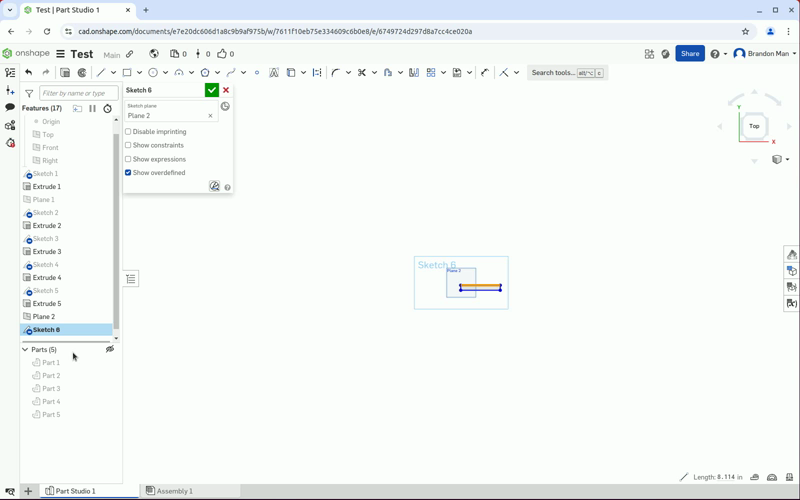
key(shift+e)
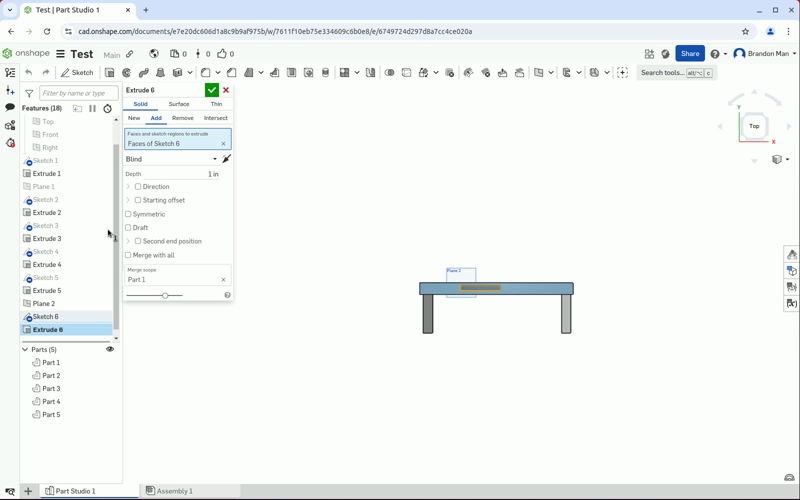
mouse_move(143, 106)
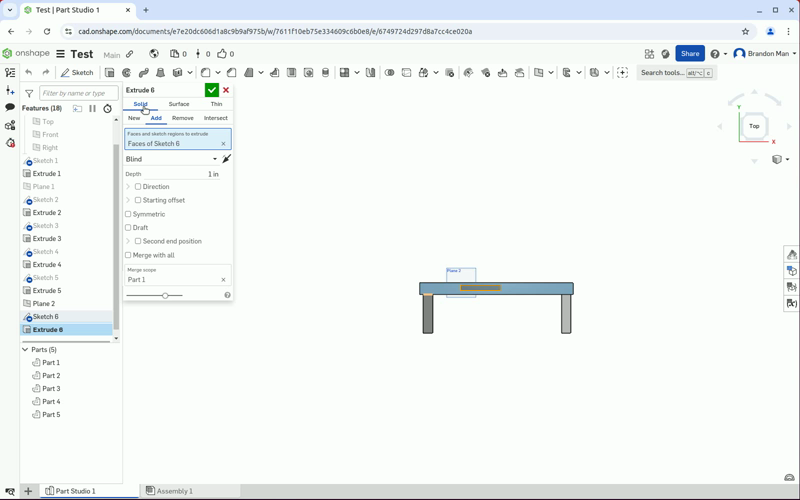
click(143, 106)
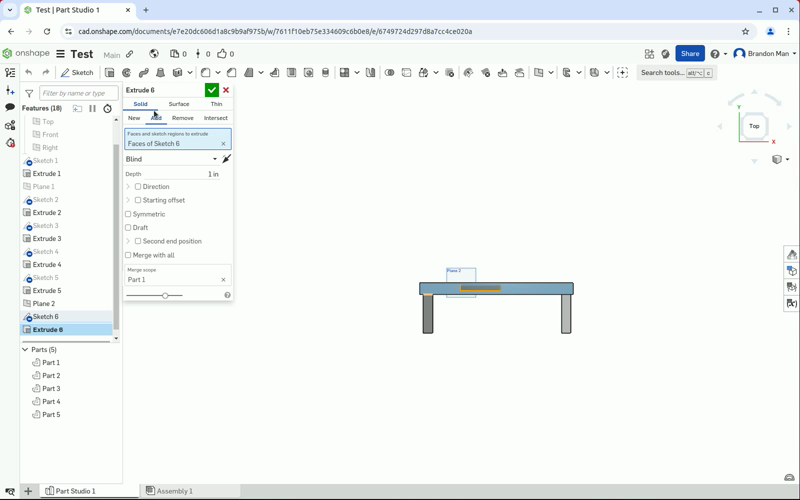
mouse_move(186, 120)
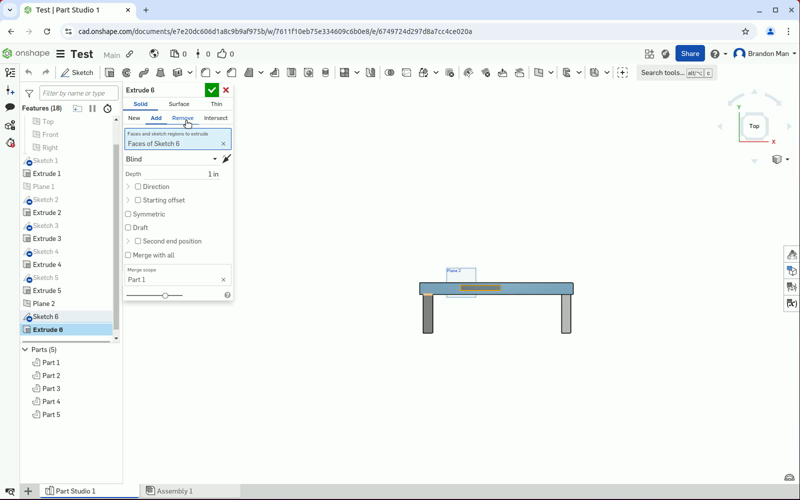
click(186, 120)
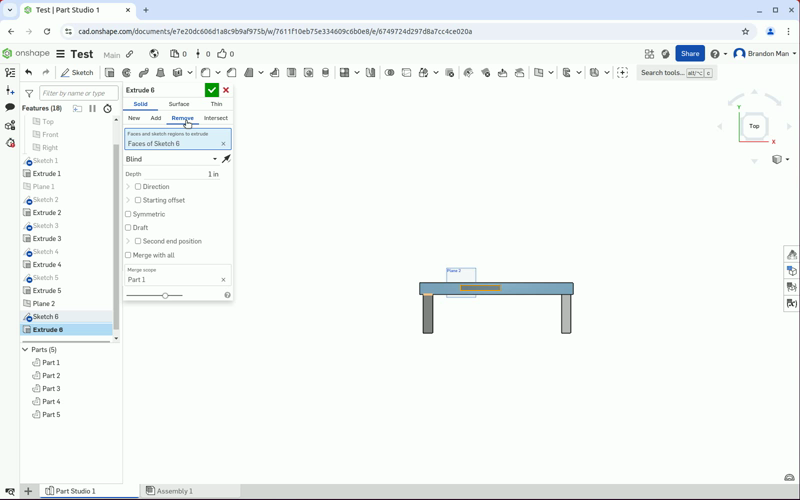
key(tab, 4)
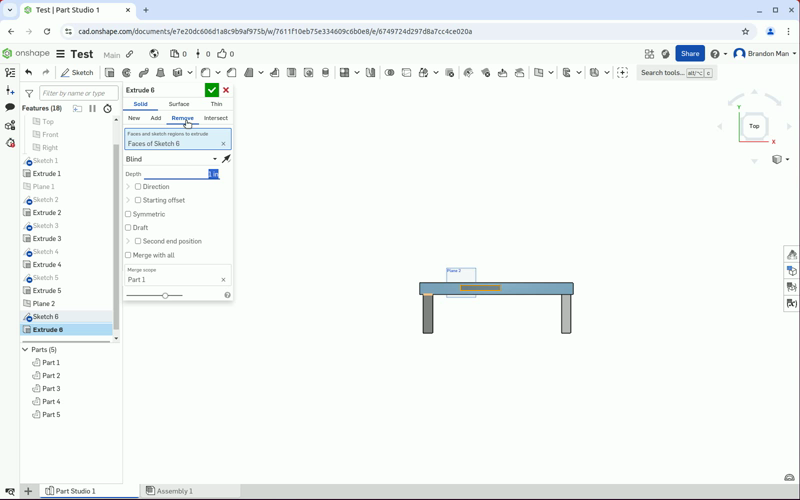
text(3.37)
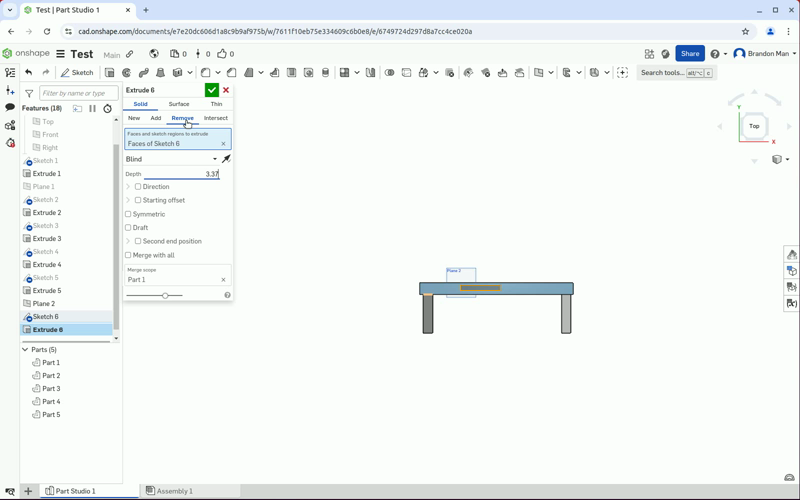
key(tab, 3)
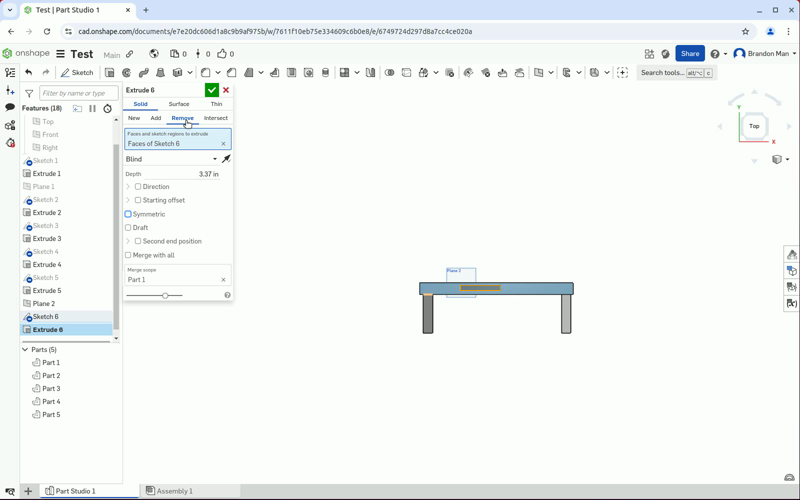
key(space)
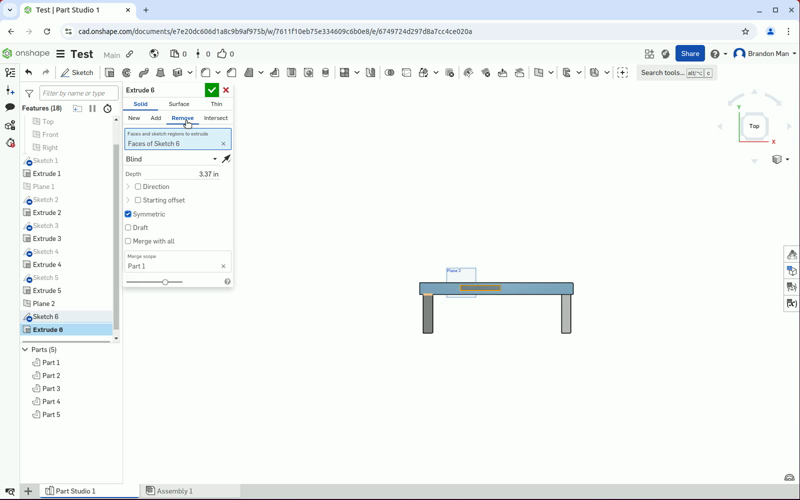
key(tab, 2)
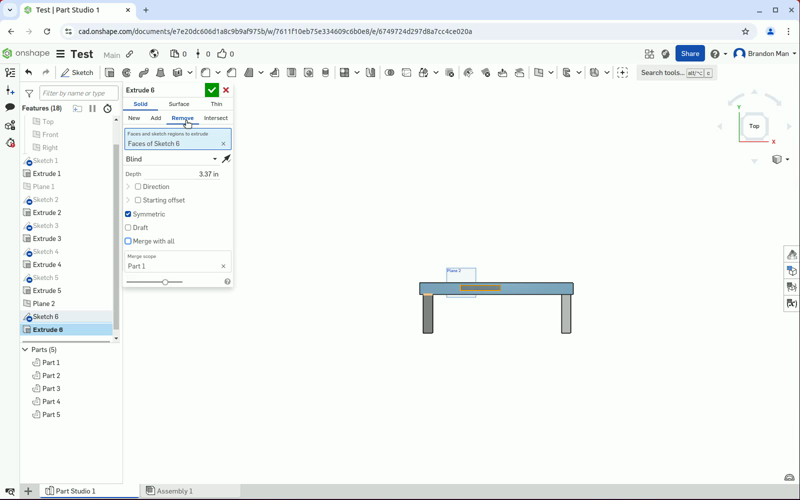
key(space)
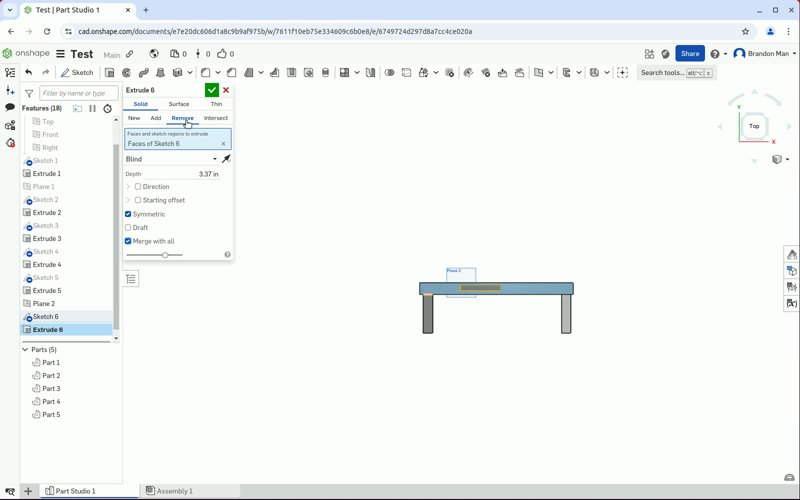
key(enter)
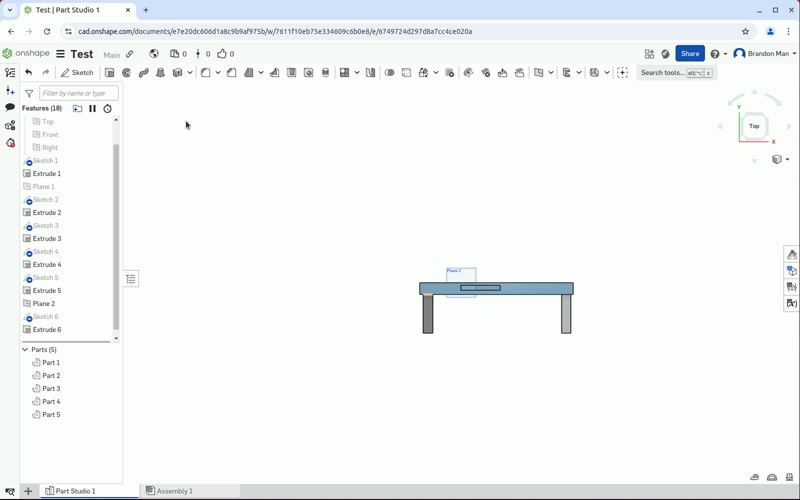
key(shift+h)
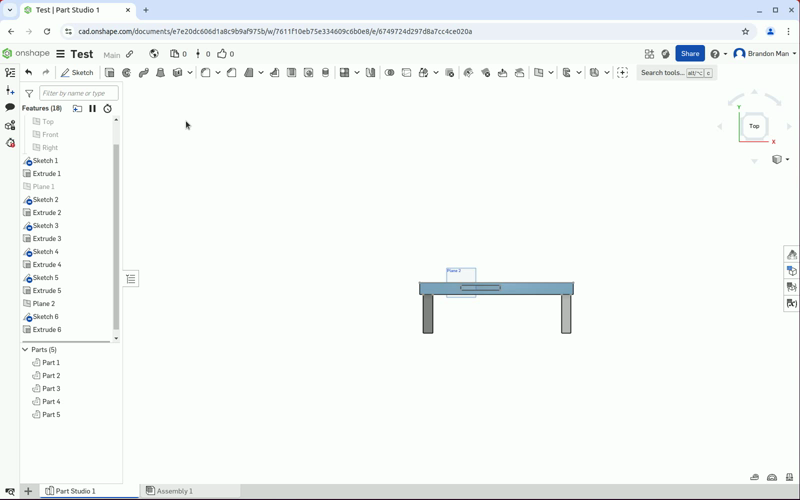
key(shift+h)
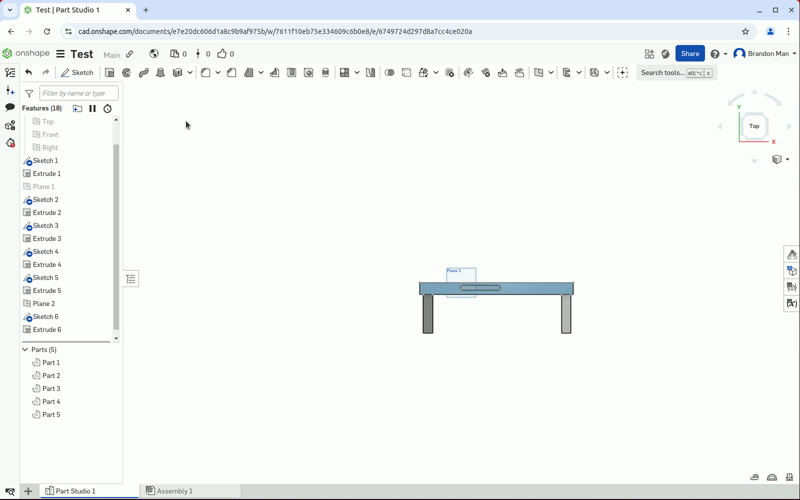
key(shift+7)
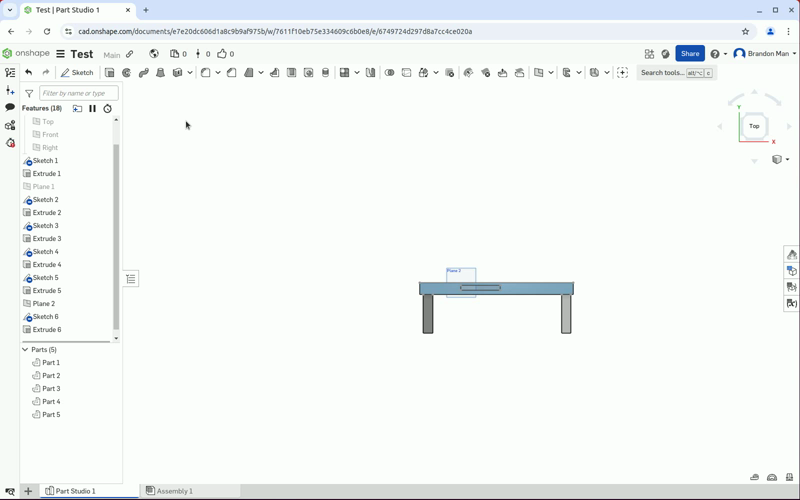
key(up, 3)
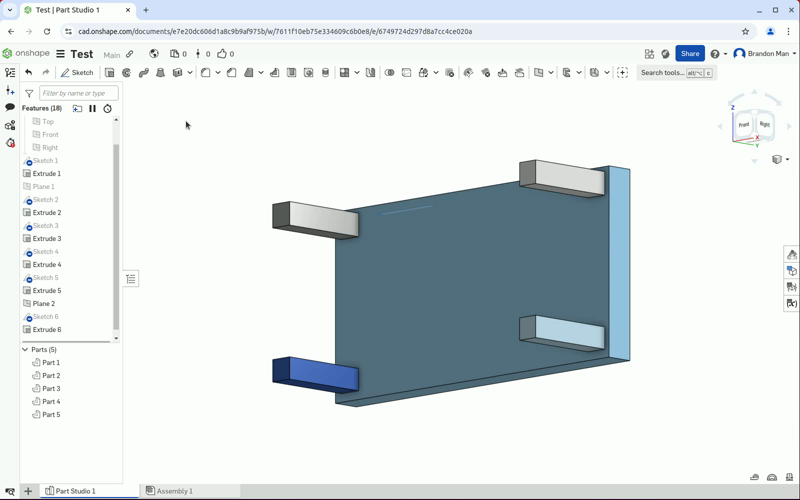
key(left, 3)
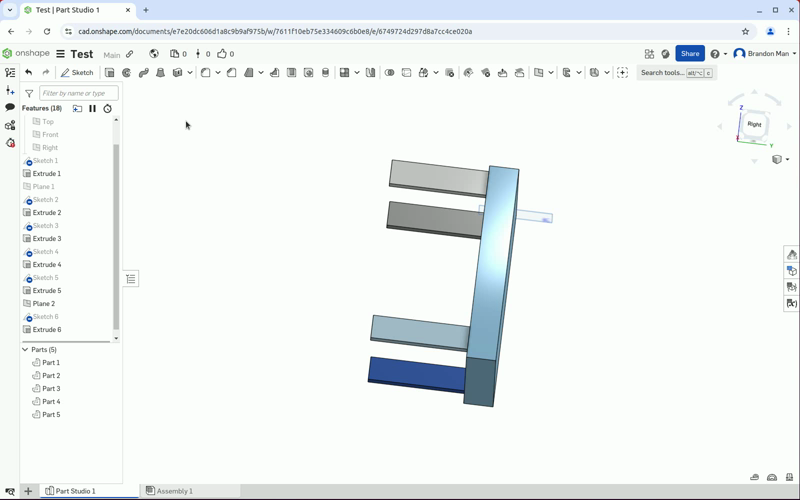
key(right, 3)
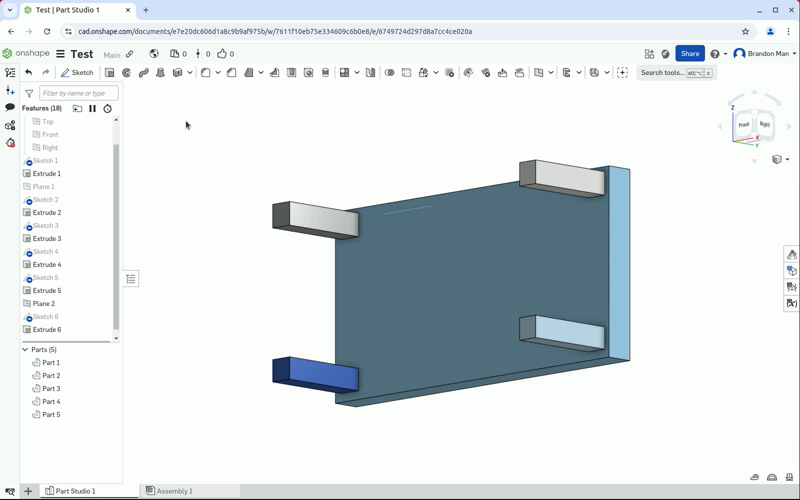
key(down, 3)
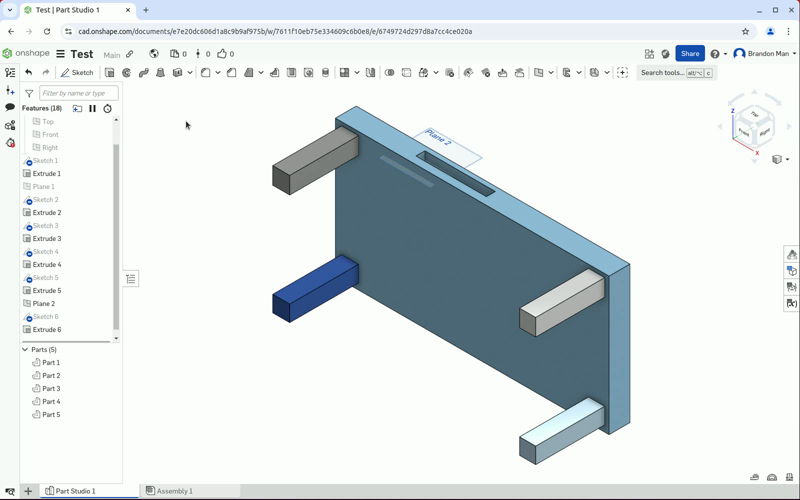
mouse_move(69, 163)
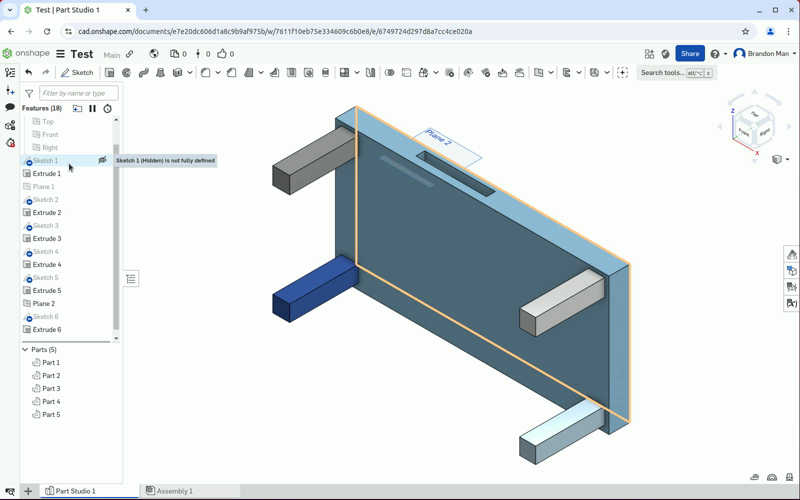
click(69, 163)